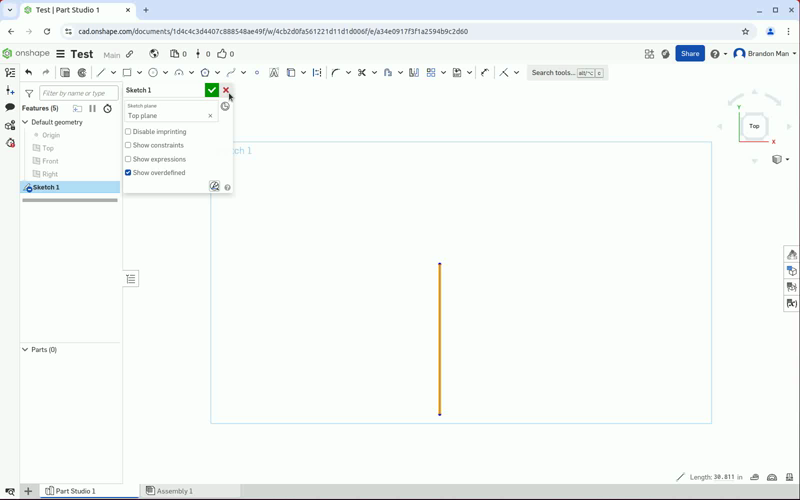
key(shift+h)
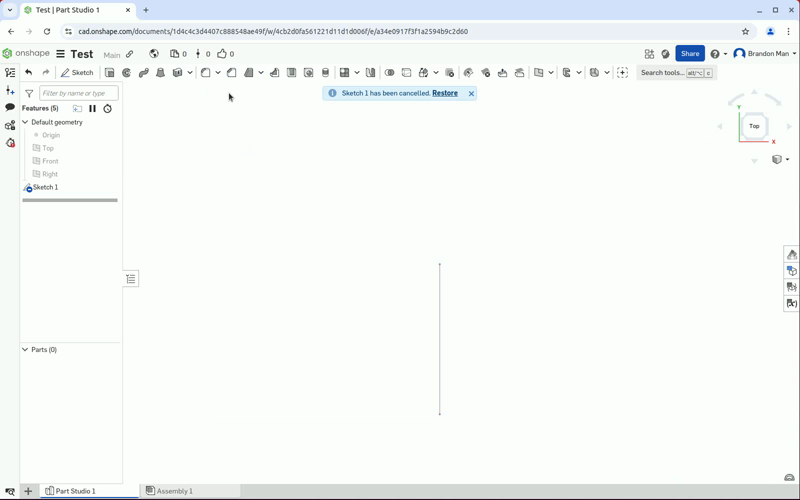
key(shift+s)
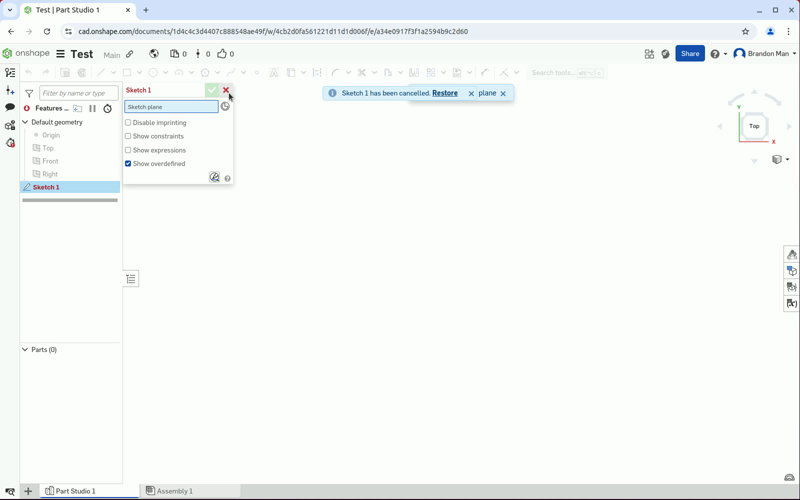
mouse_move(73, 150)
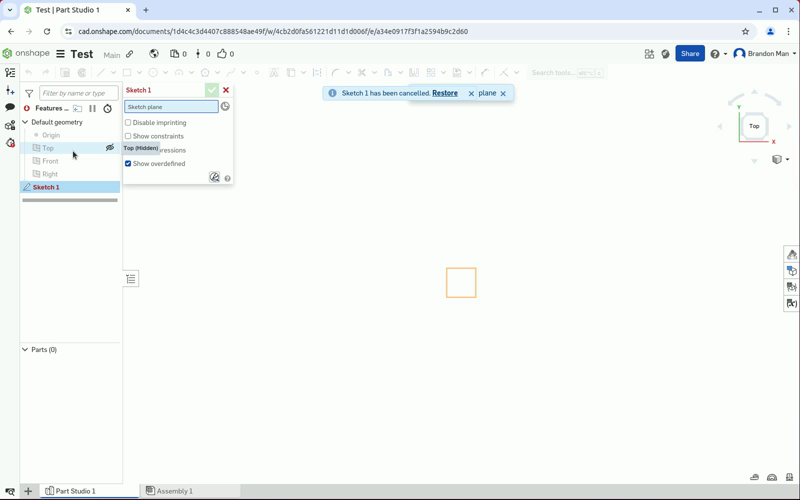
click(73, 150)
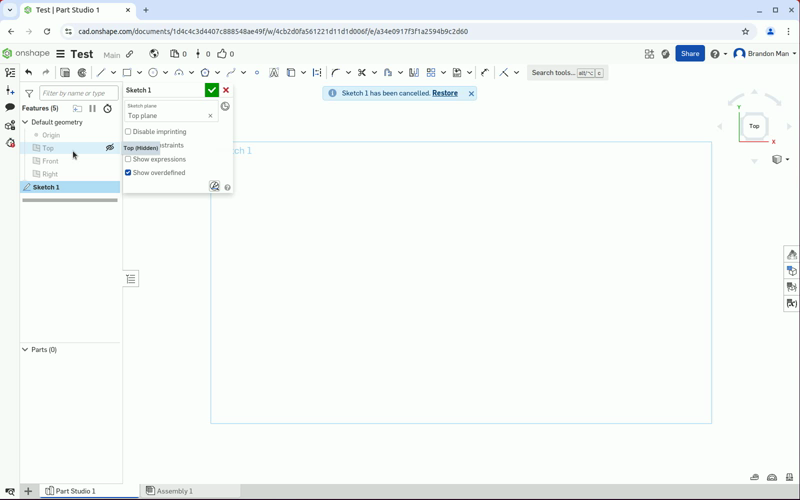
mouse_move(73, 352)
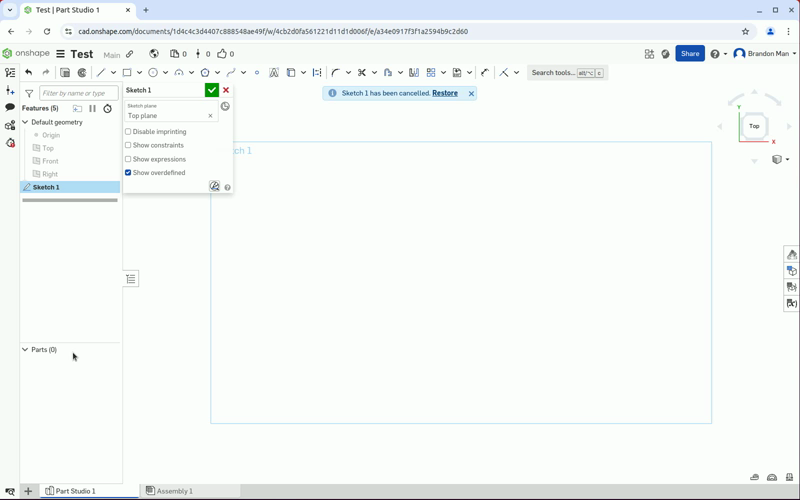
key(y)
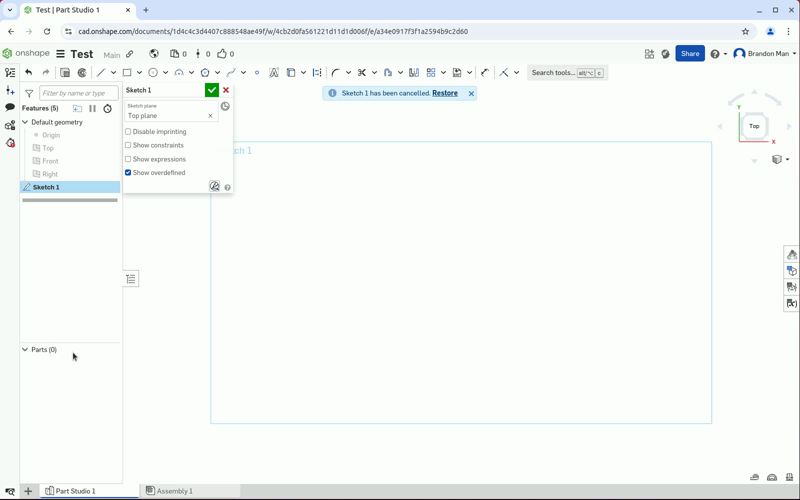
key(a)
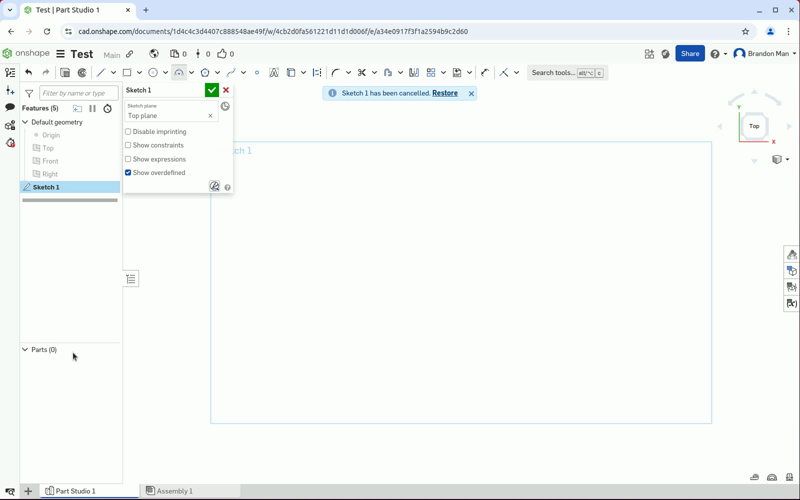
key_down(shift)
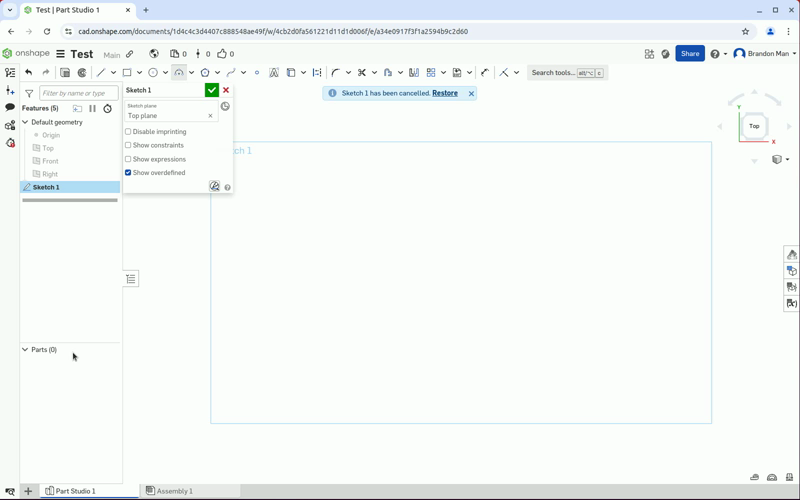
mouse_move(350, 306)
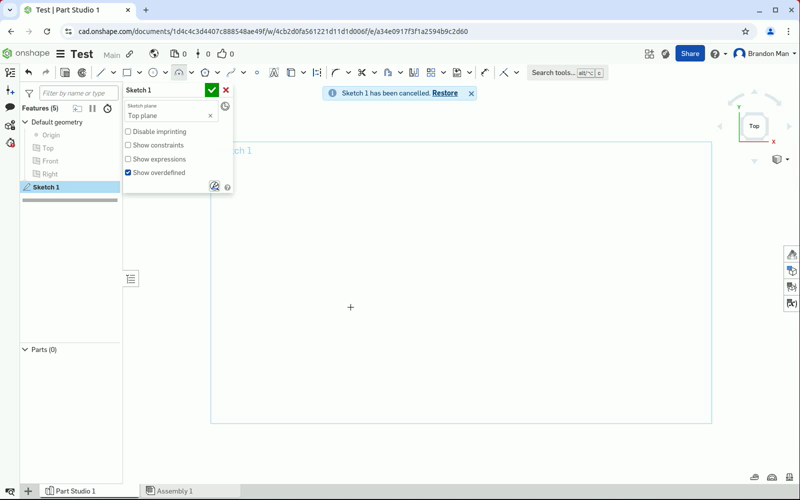
click(350, 306)
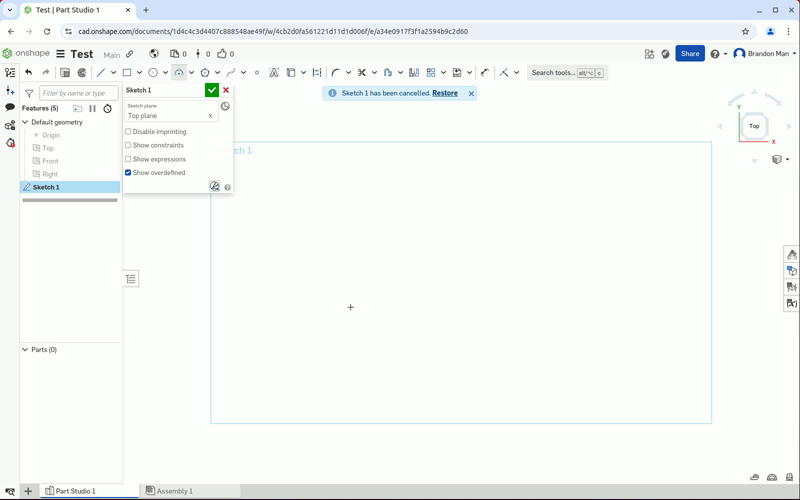
key_up(shift)
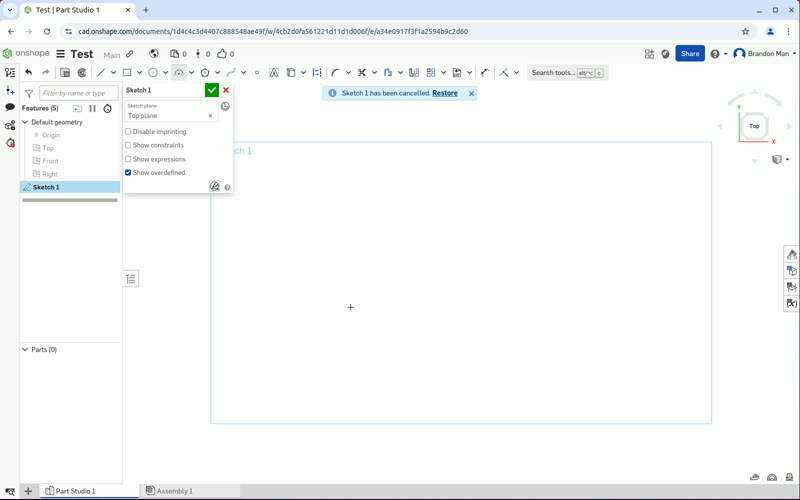
key_down(shift)
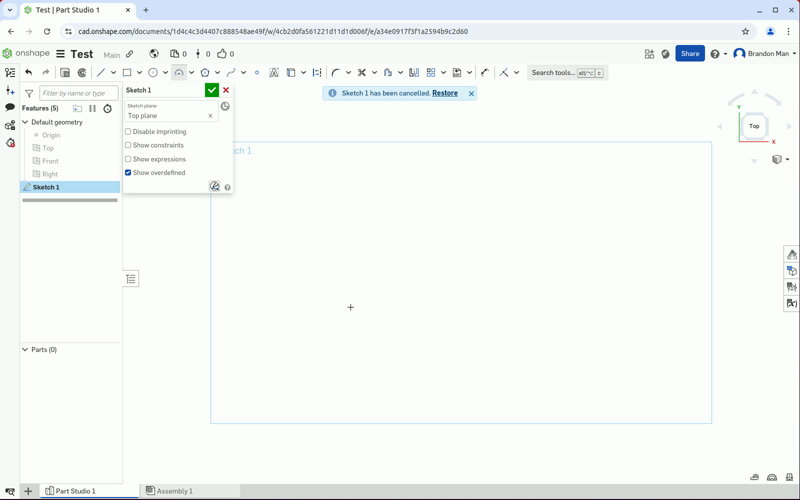
mouse_move(426, 317)
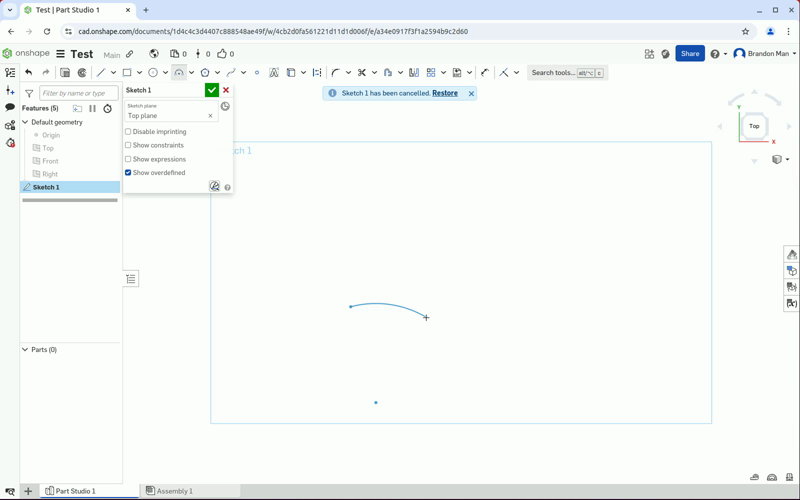
click(426, 317)
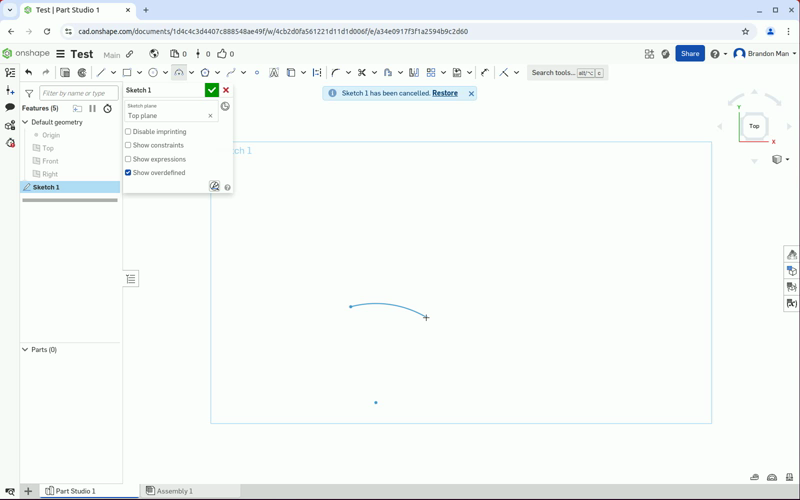
mouse_move(389, 299)
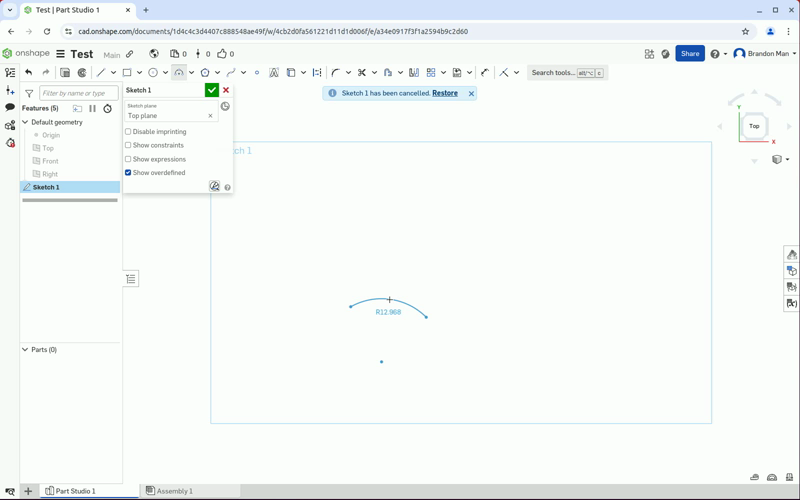
click(389, 299)
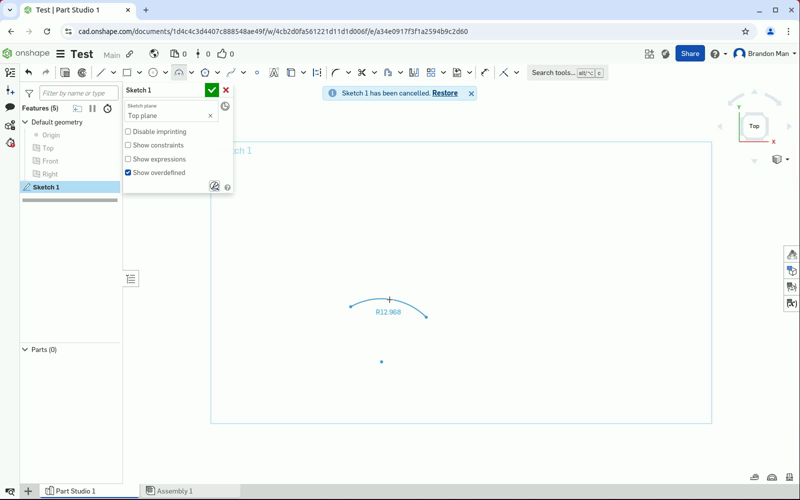
key_up(shift)
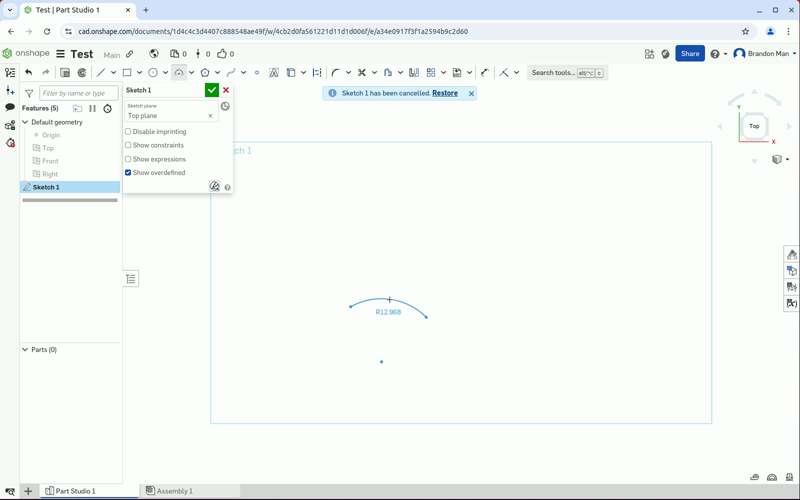
mouse_move(426, 317)
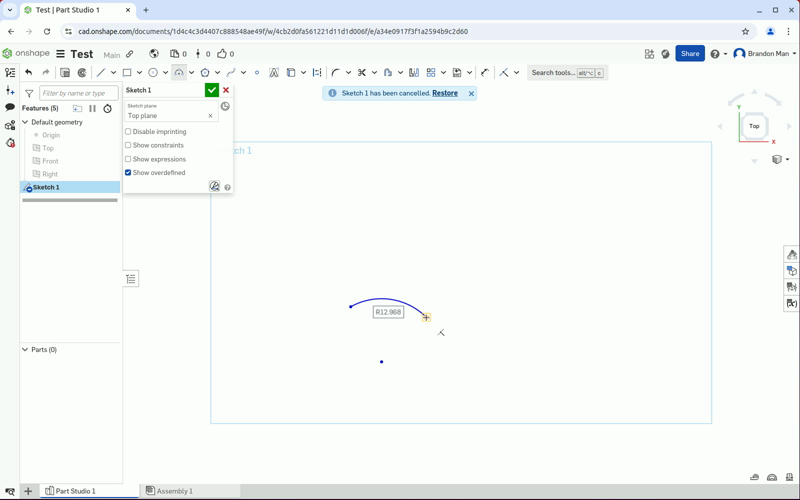
click(426, 317)
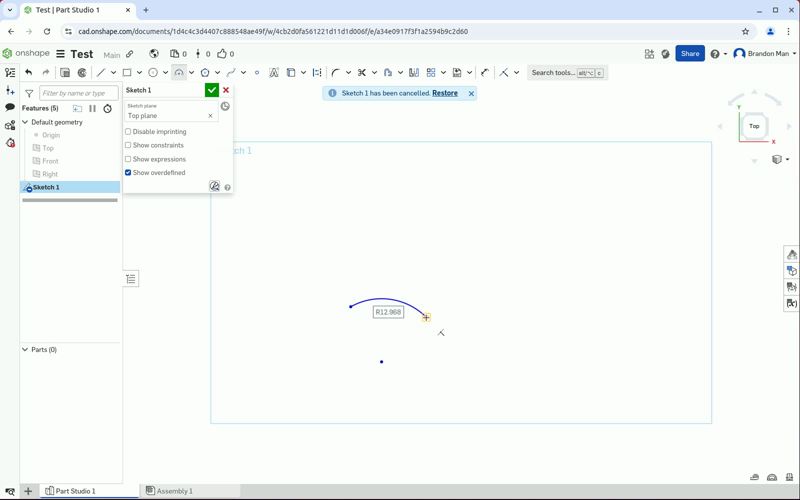
key_down(shift)
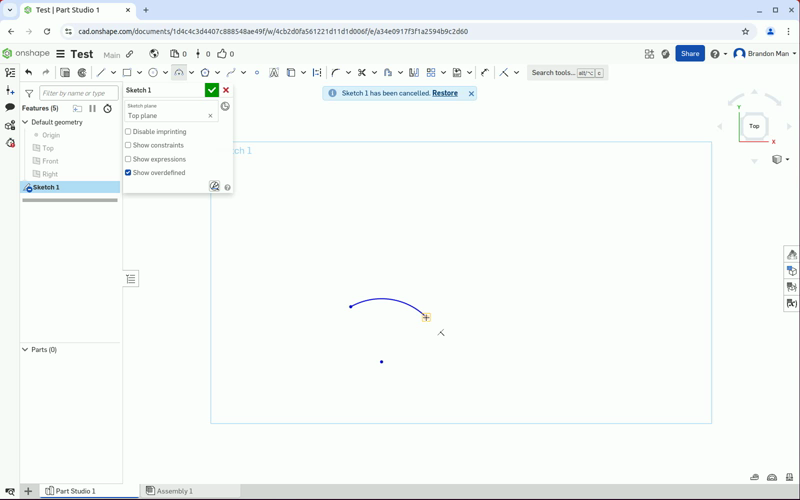
mouse_move(425, 248)
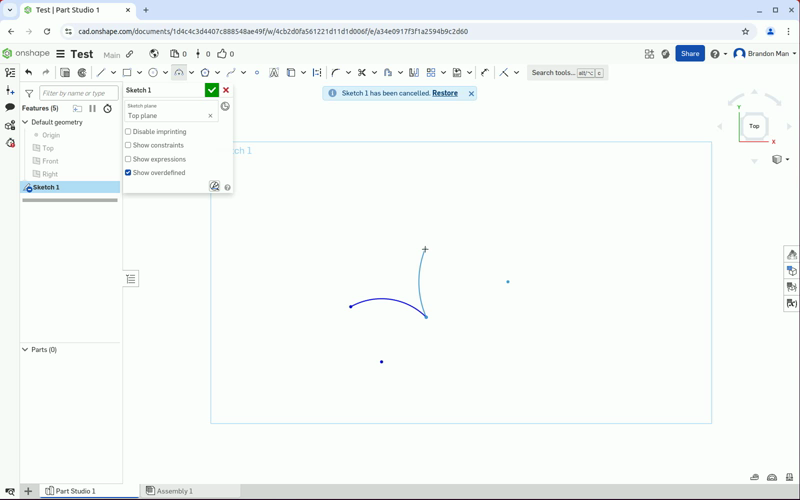
click(425, 248)
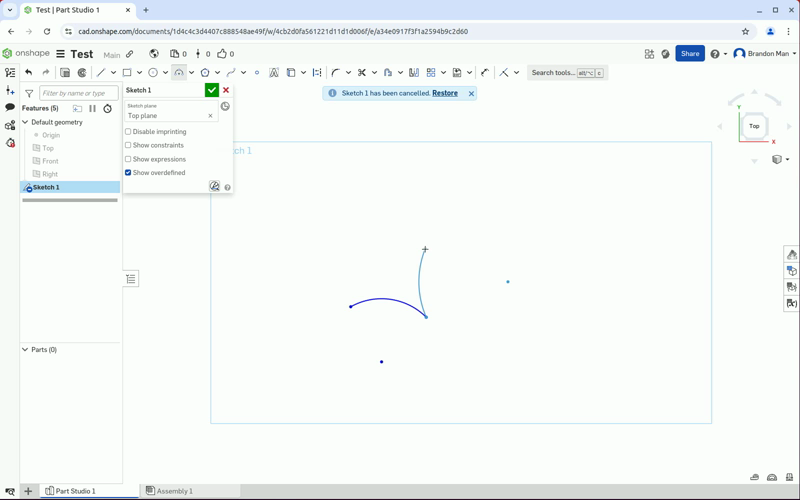
mouse_move(411, 283)
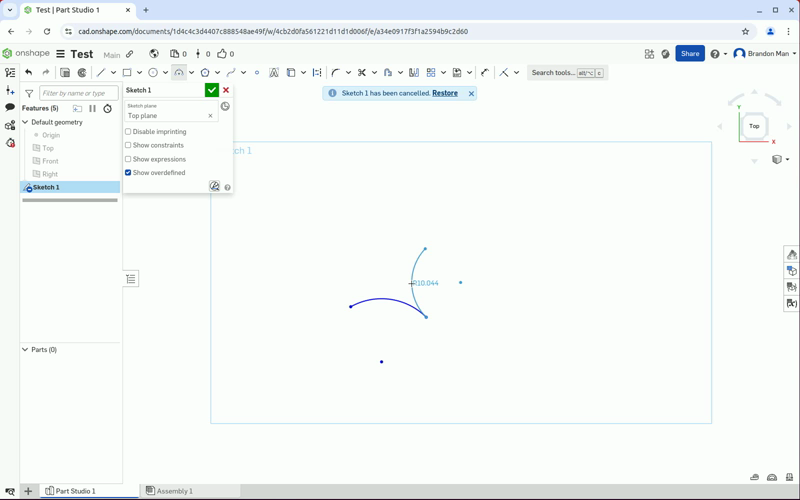
click(411, 283)
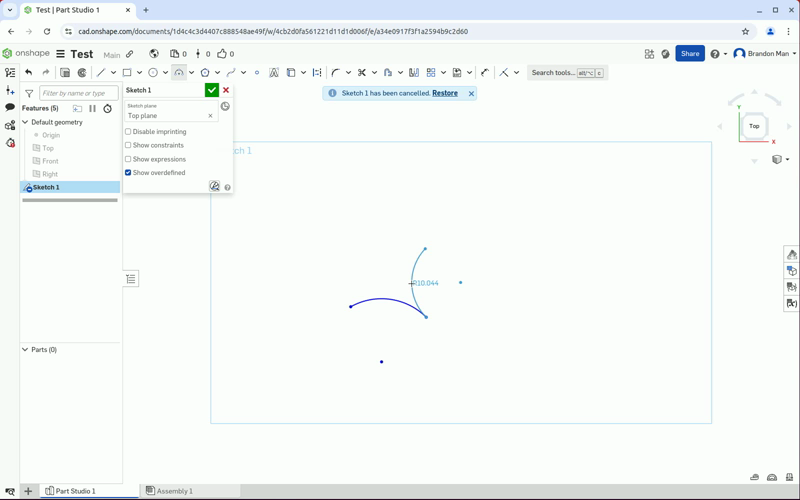
key_up(shift)
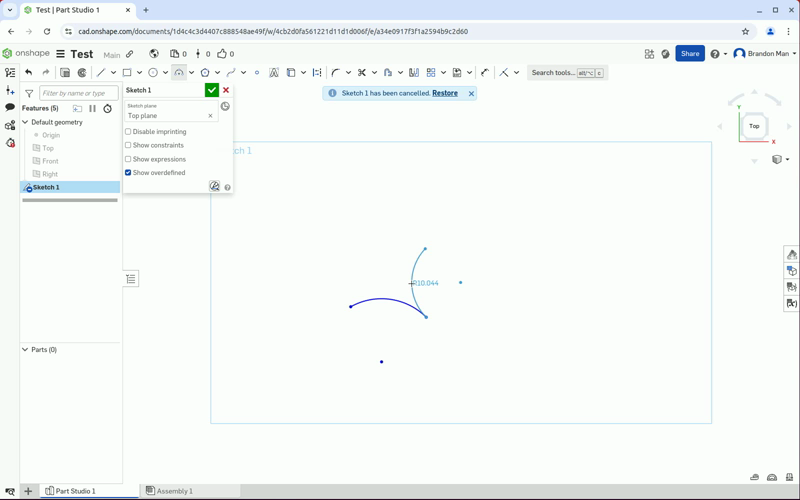
mouse_move(425, 248)
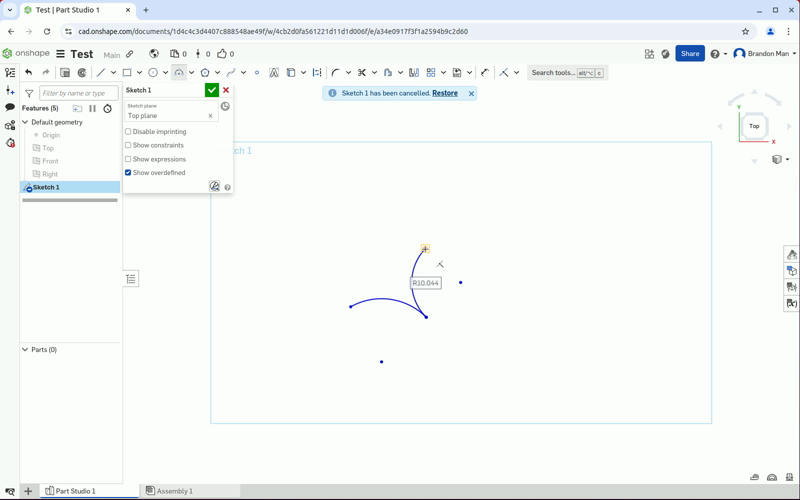
click(425, 248)
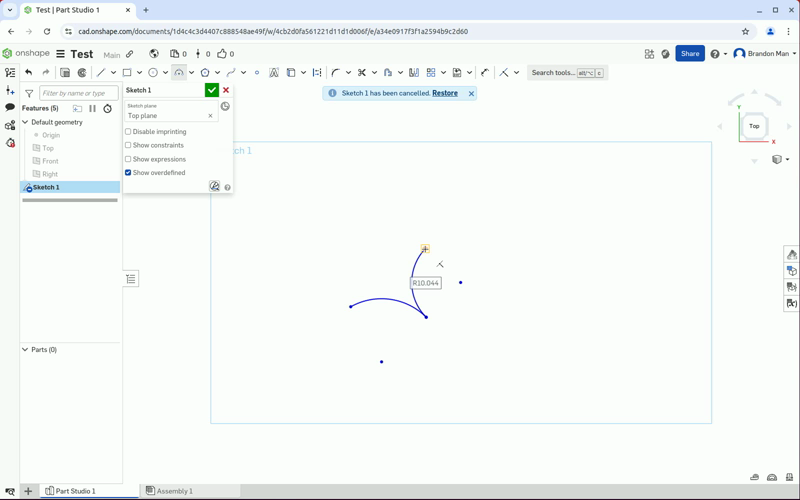
key_down(shift)
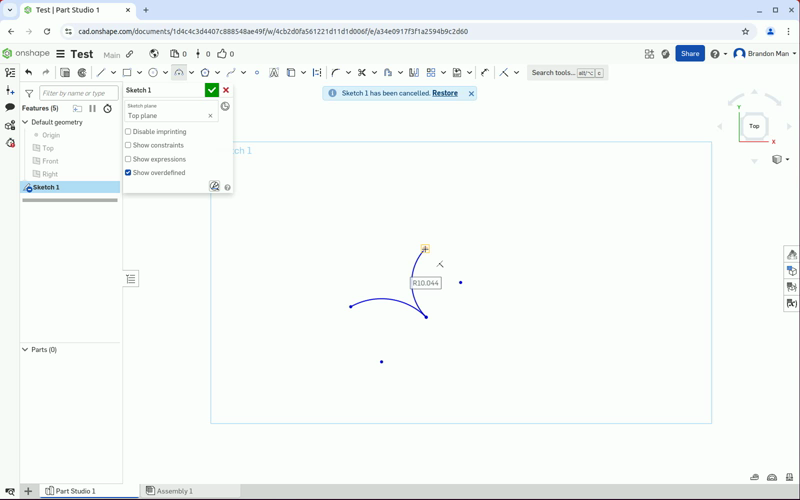
mouse_move(350, 258)
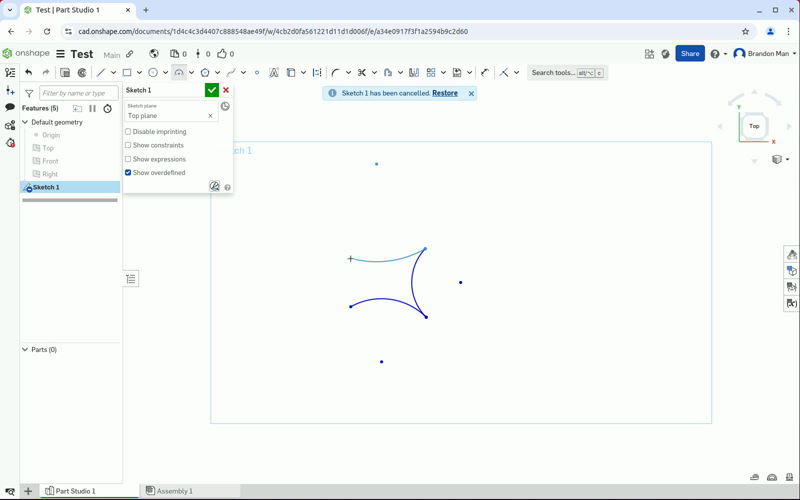
click(350, 258)
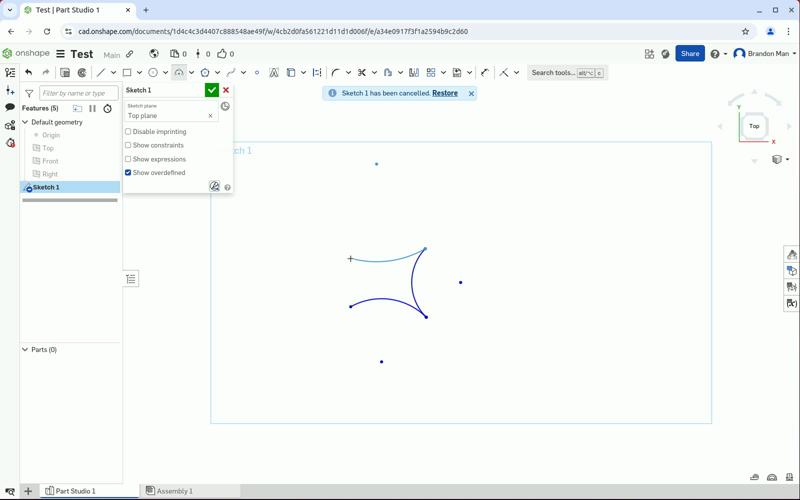
mouse_move(389, 265)
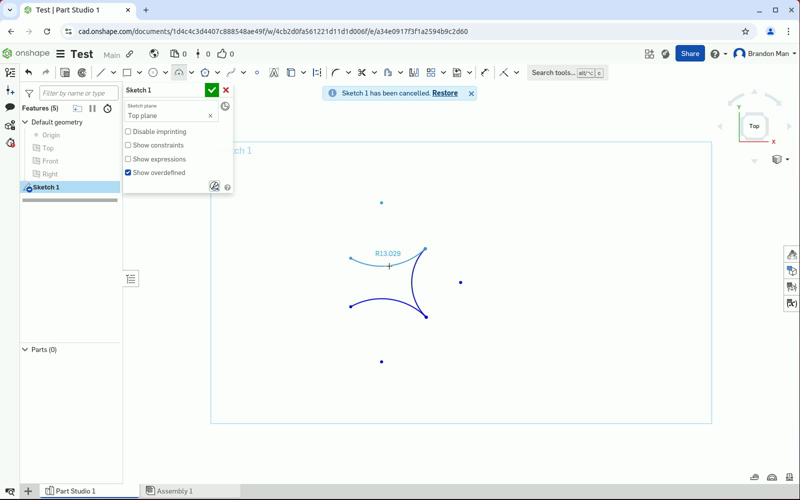
click(389, 265)
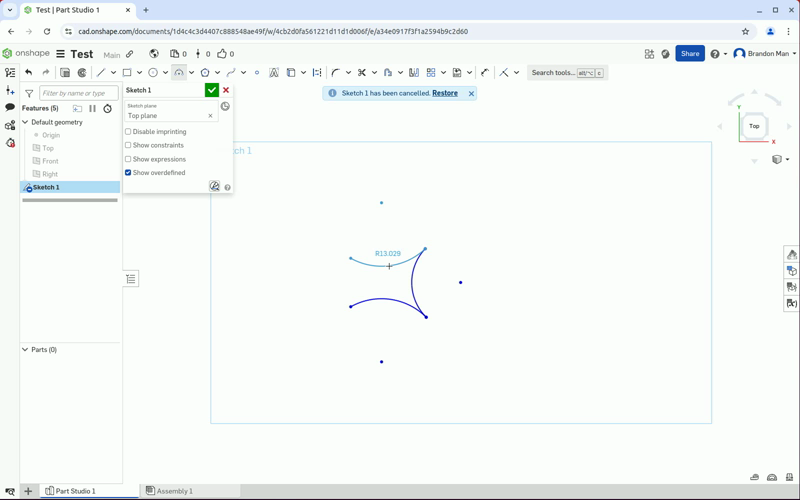
key_up(shift)
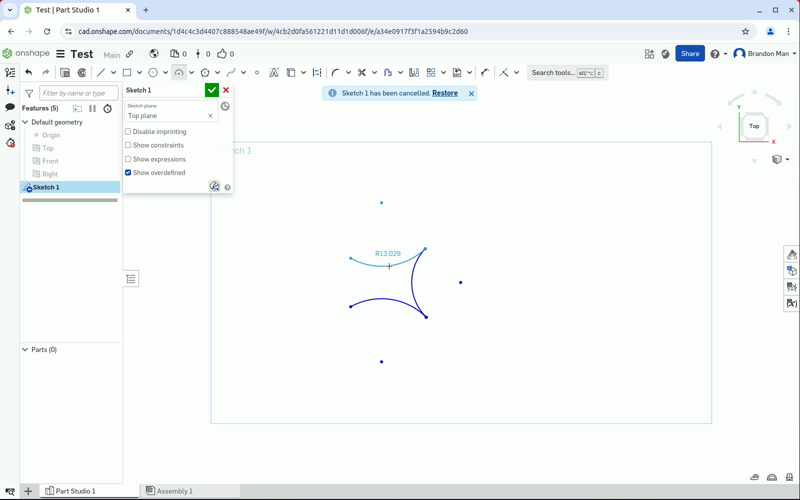
mouse_move(350, 258)
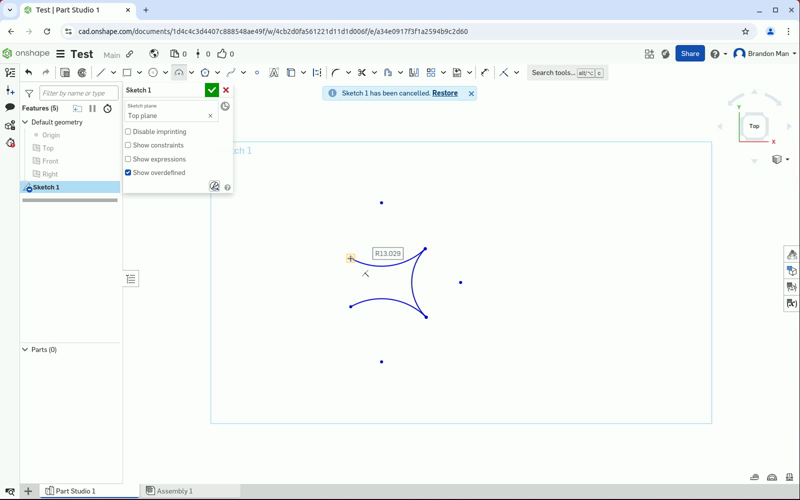
click(350, 258)
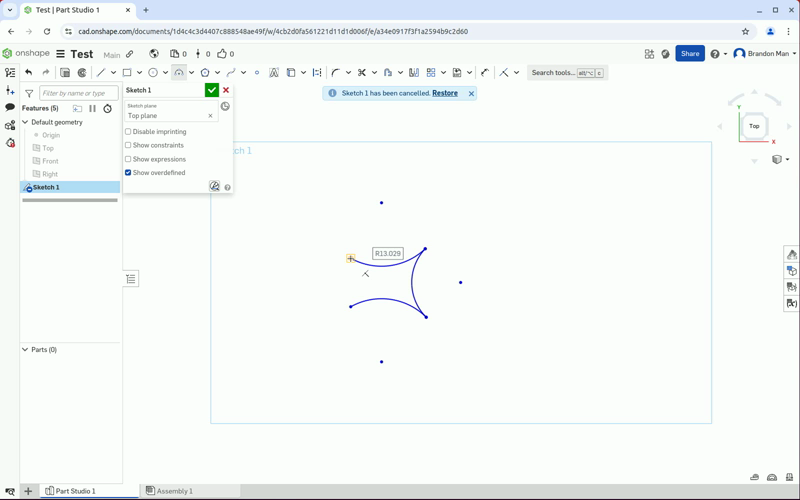
mouse_move(350, 306)
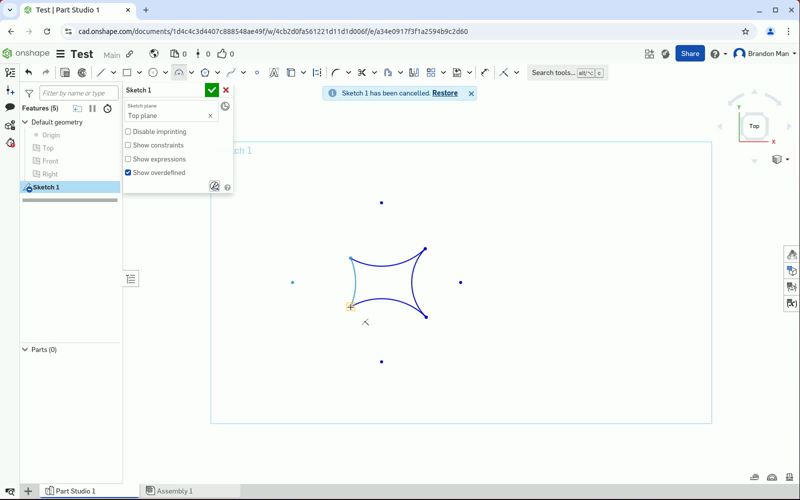
click(350, 306)
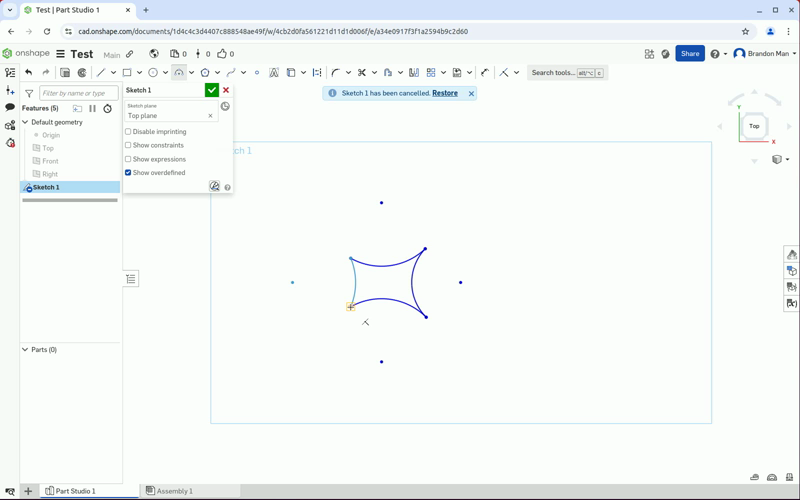
key_down(shift)
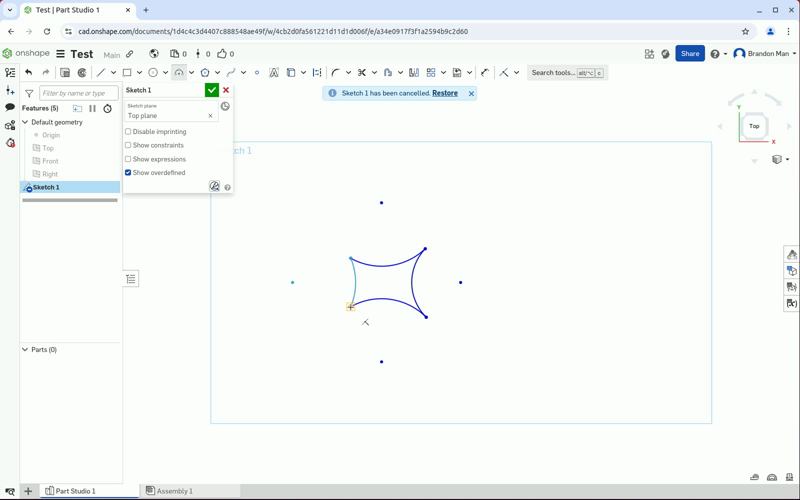
mouse_move(347, 282)
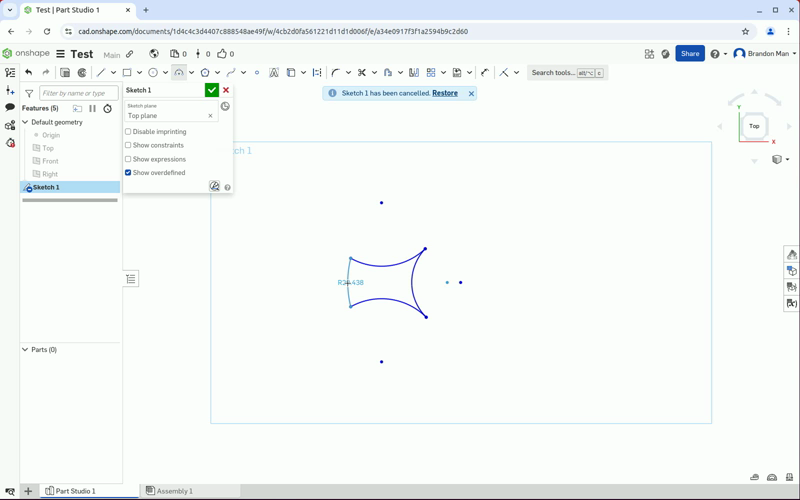
click(347, 282)
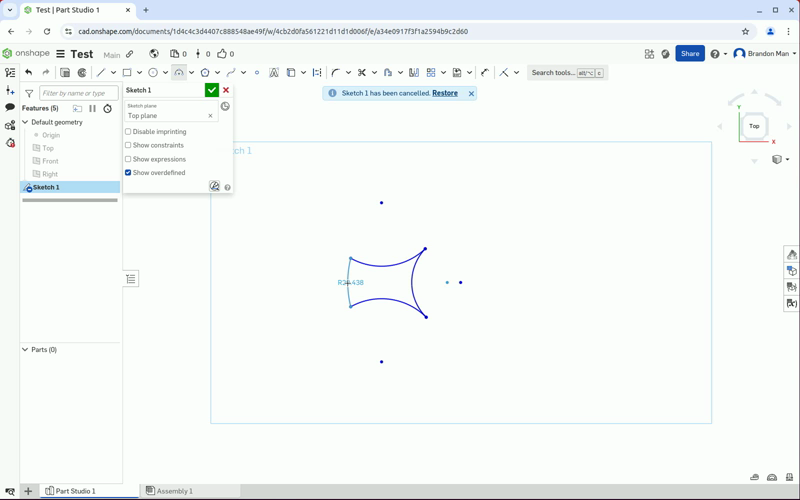
key_up(shift)
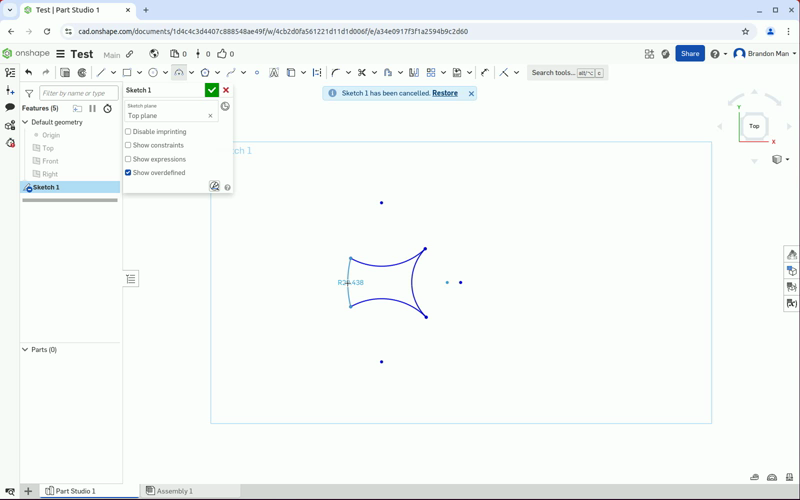
key(esc)
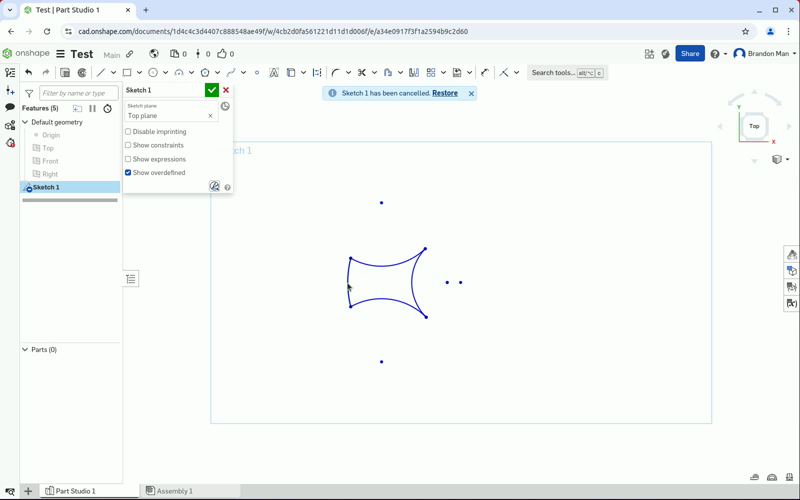
mouse_move(390, 285)
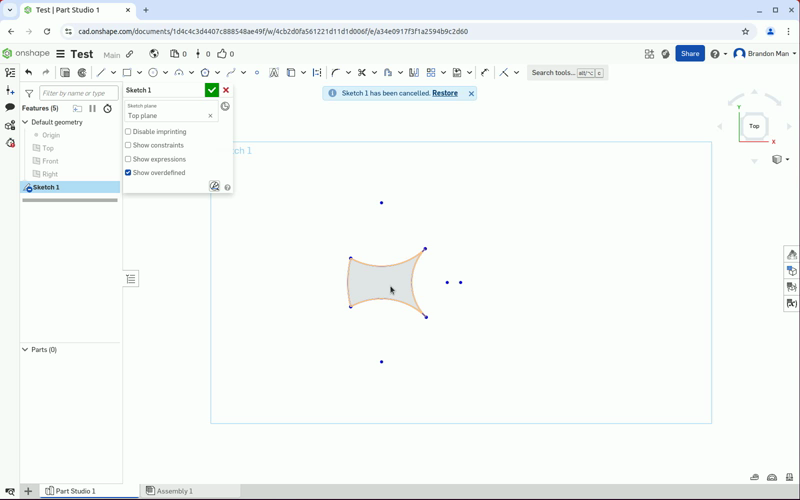
click(390, 285)
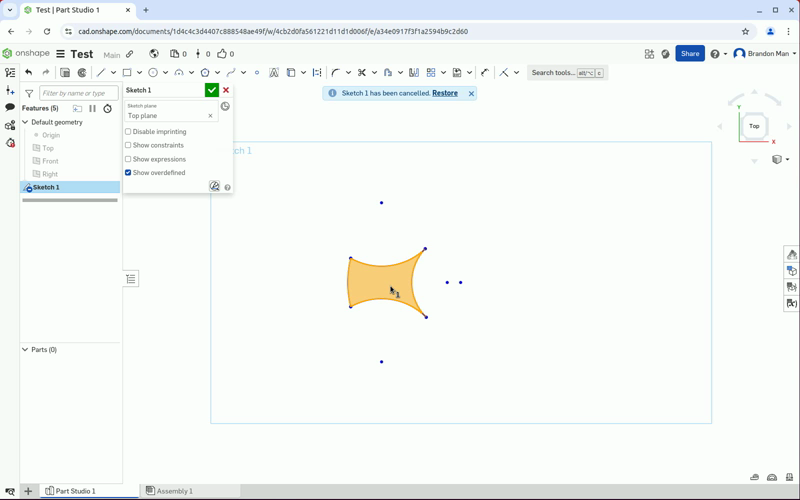
mouse_move(73, 352)
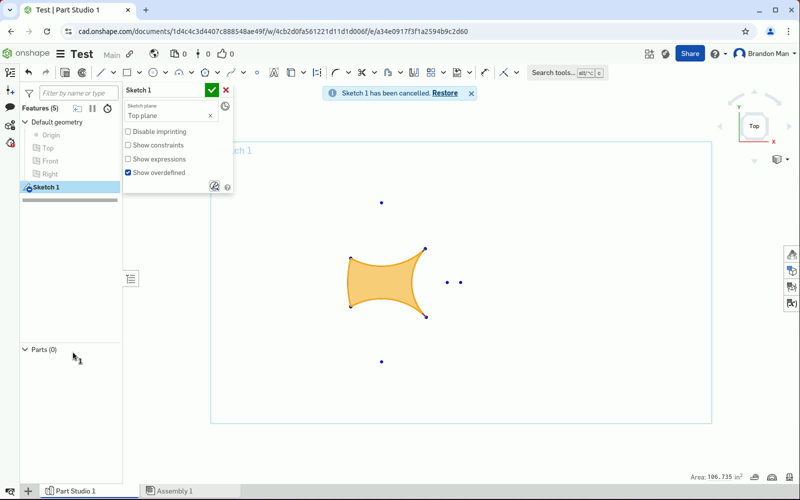
key(shift+y)
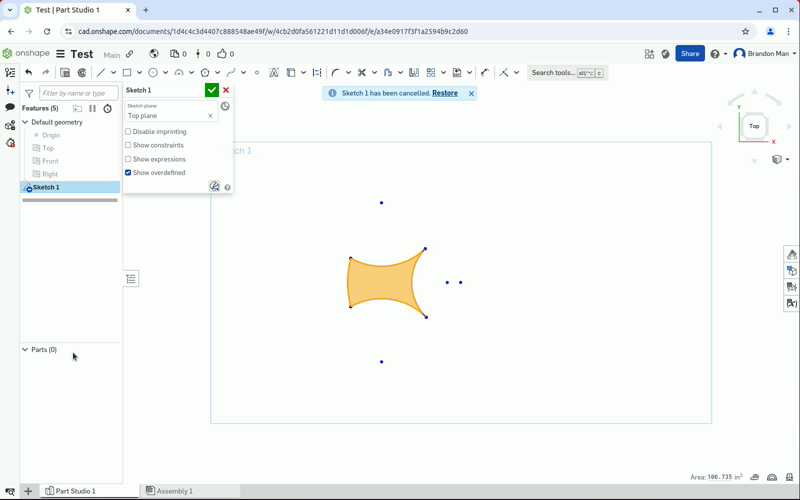
key(shift+e)
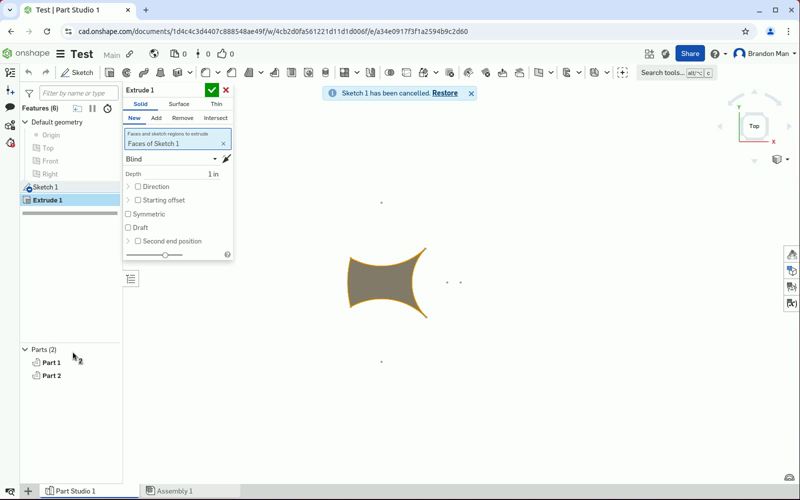
mouse_move(143, 106)
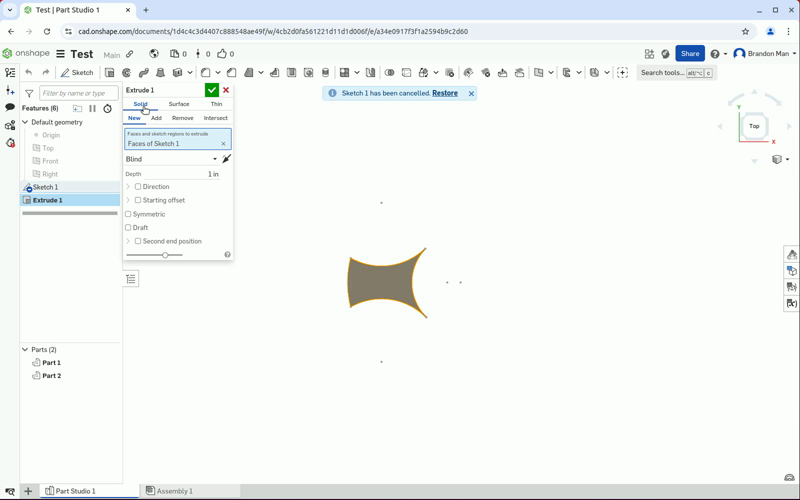
click(143, 106)
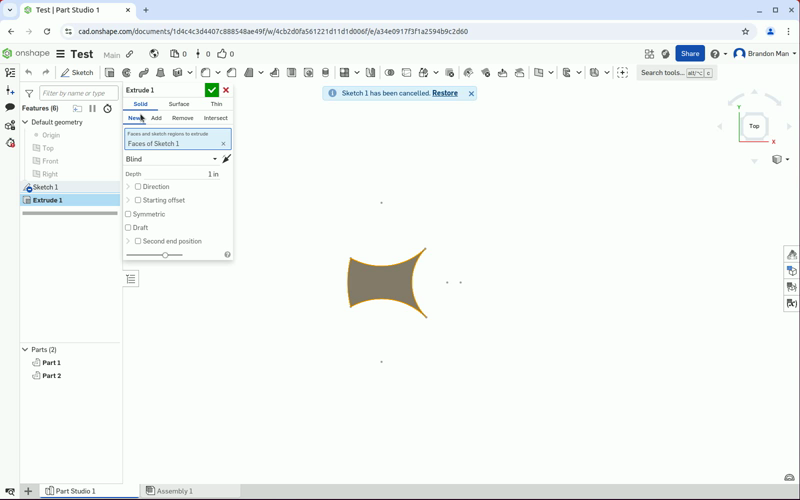
mouse_move(137, 120)
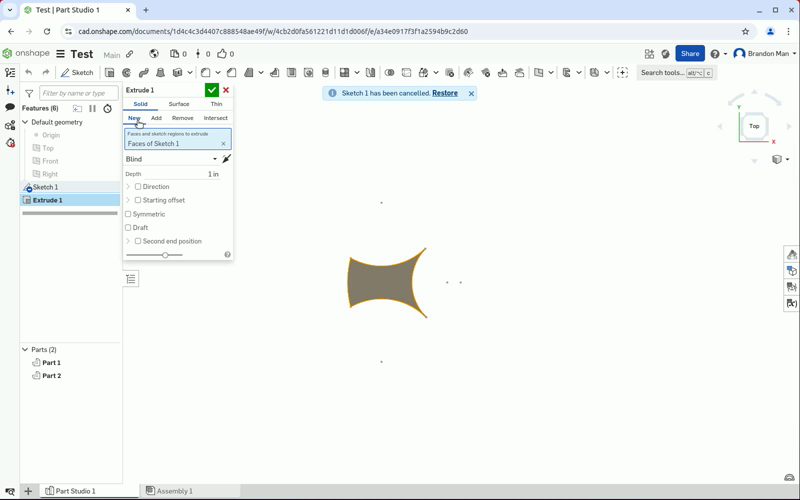
click(137, 120)
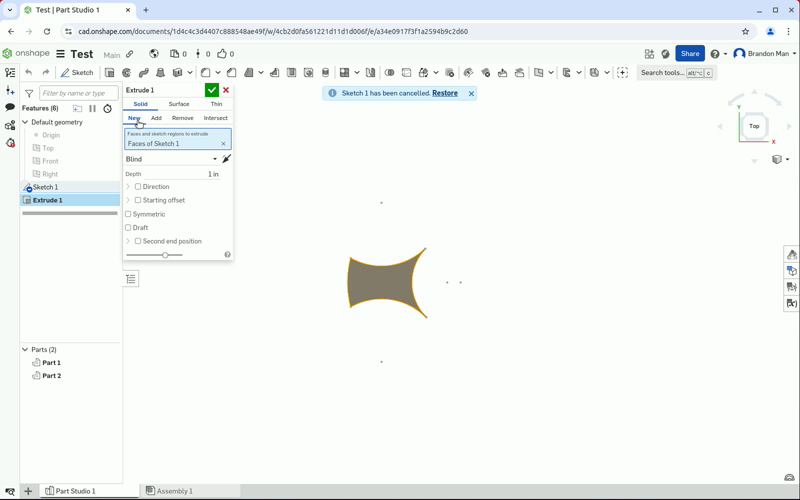
key(tab, 4)
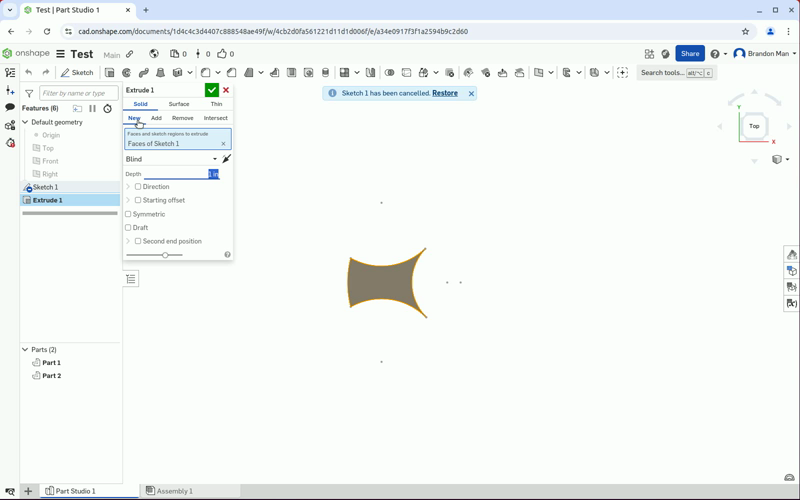
text(2.407)
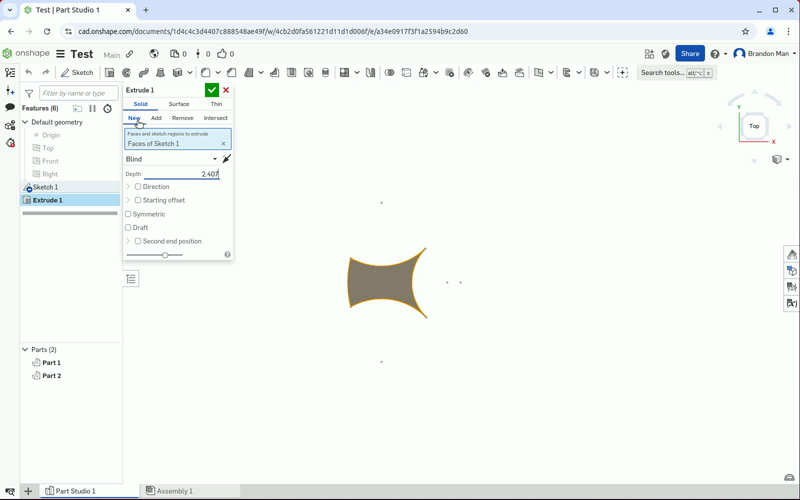
key(enter)
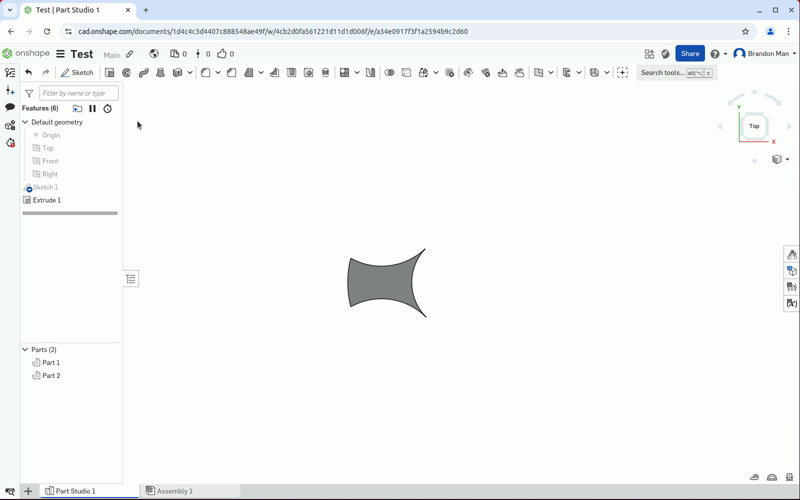
key(shift+h)
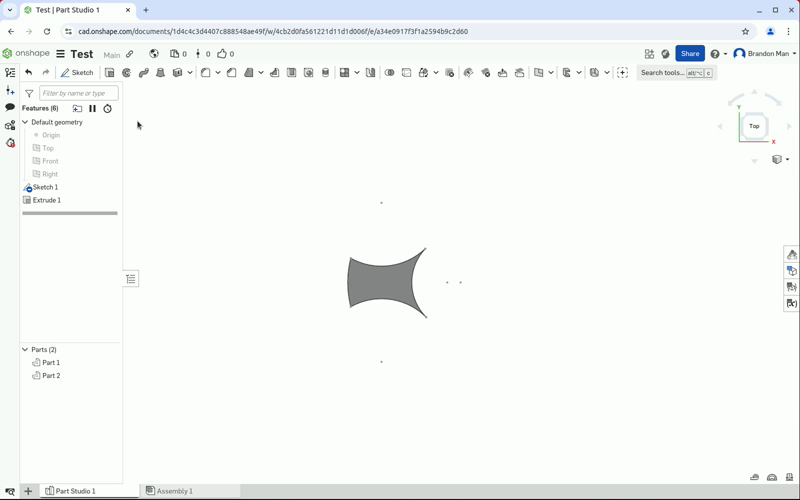
key(shift+h)
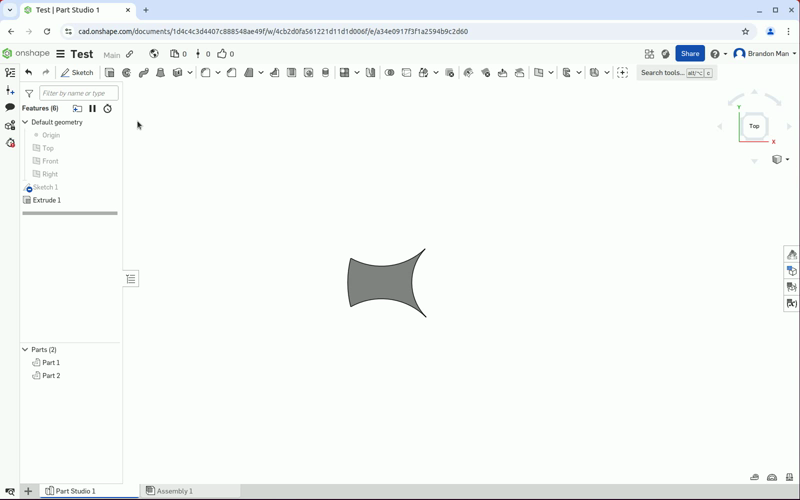
mouse_move(73, 189)
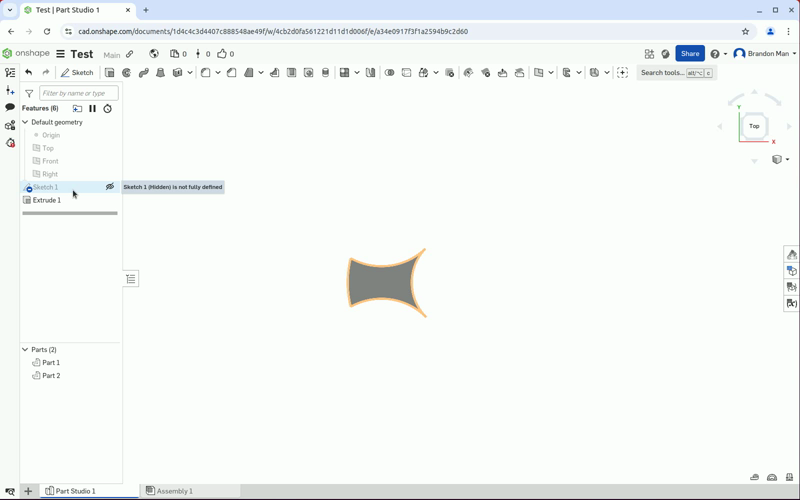
click(73, 189)
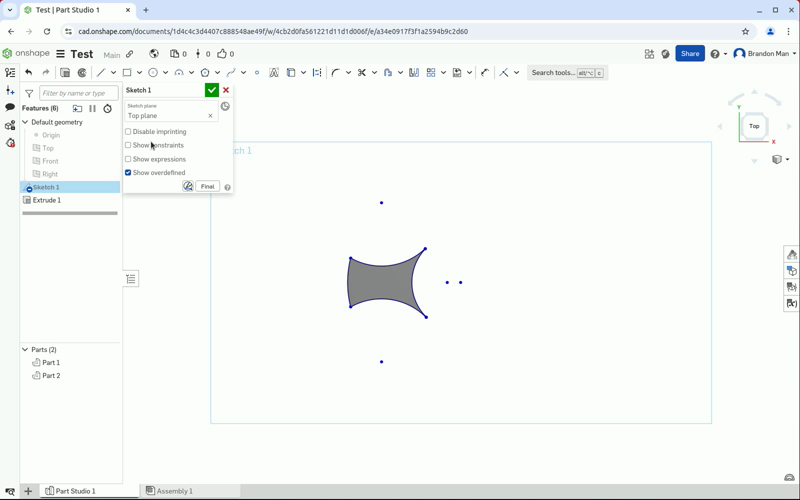
mouse_move(229, 92)
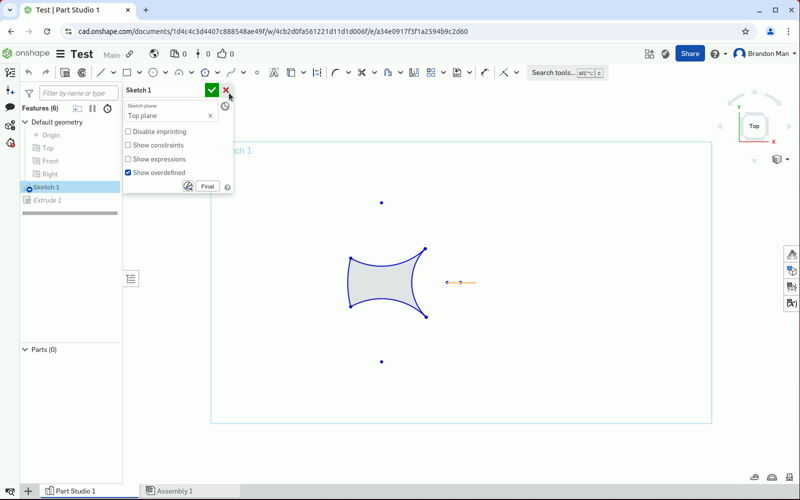
click(229, 92)
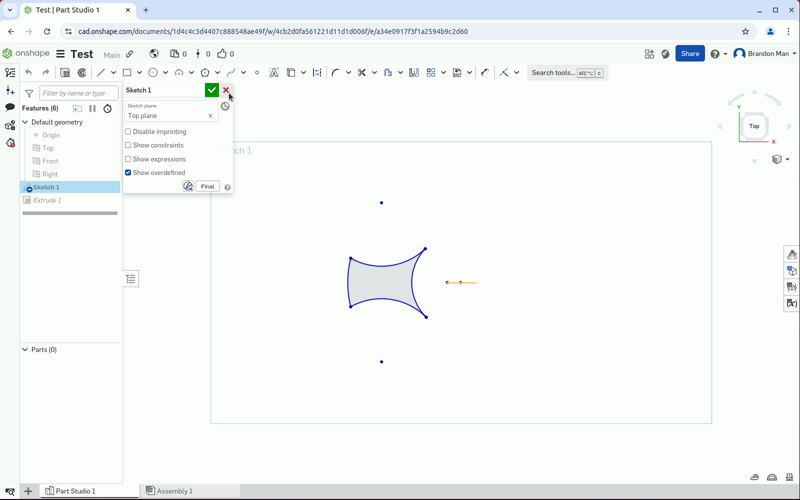
key(shift+s)
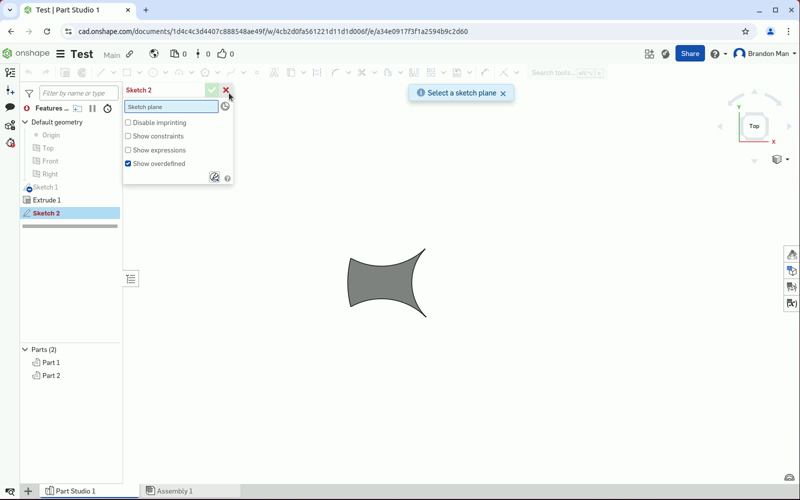
mouse_move(73, 150)
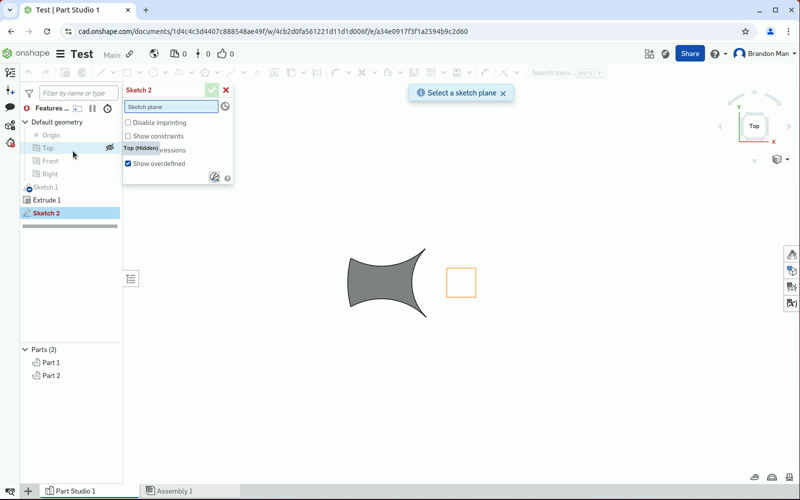
click(73, 150)
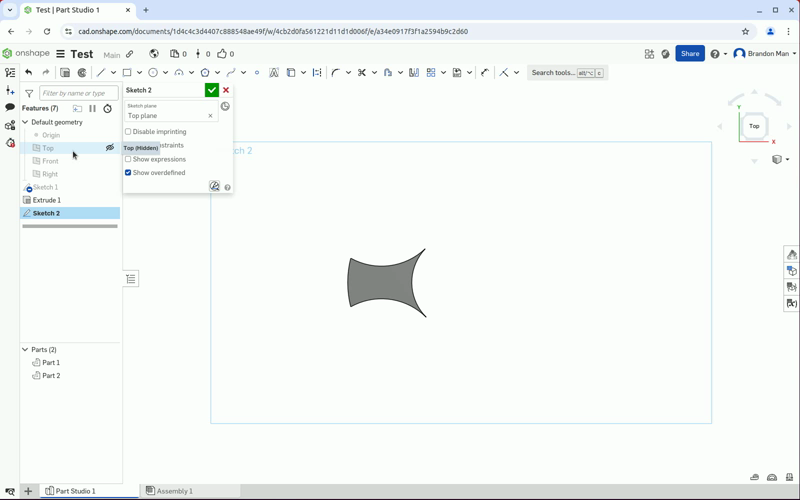
mouse_move(73, 352)
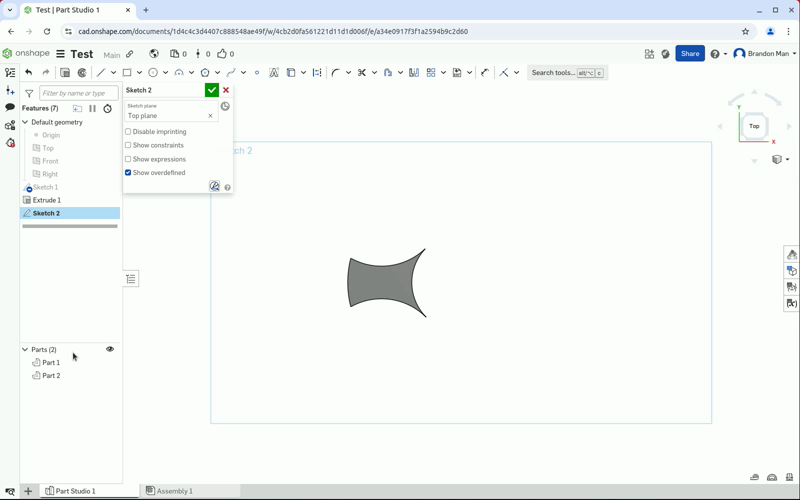
key(y)
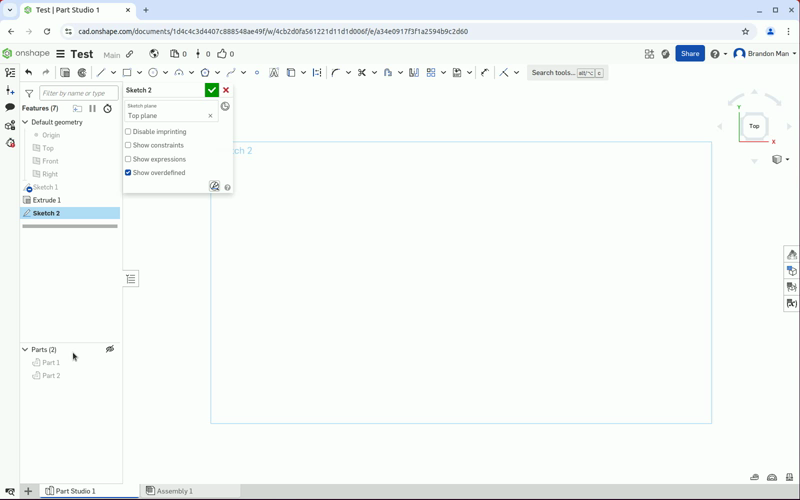
key(a)
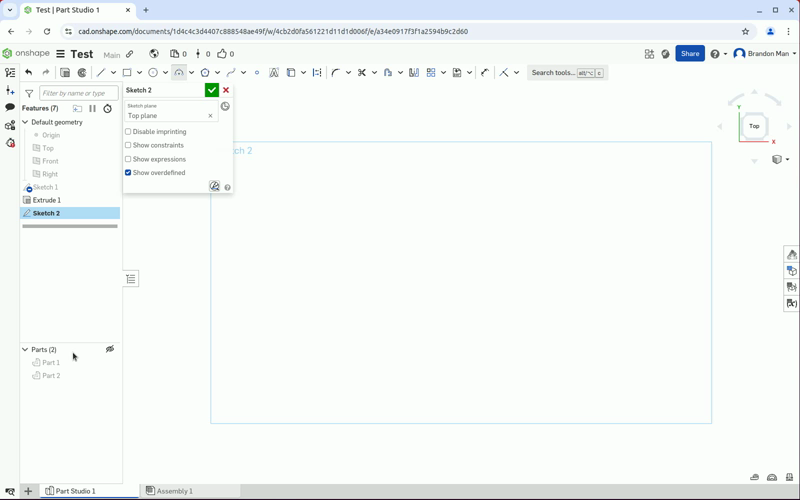
key_down(shift)
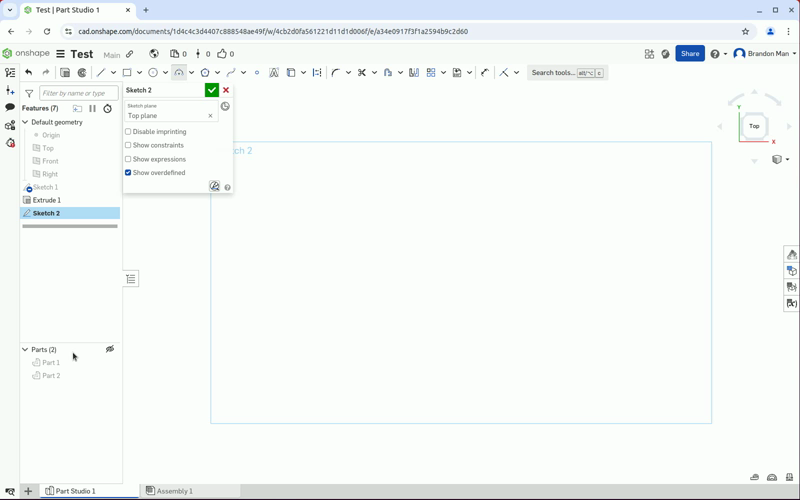
mouse_move(426, 246)
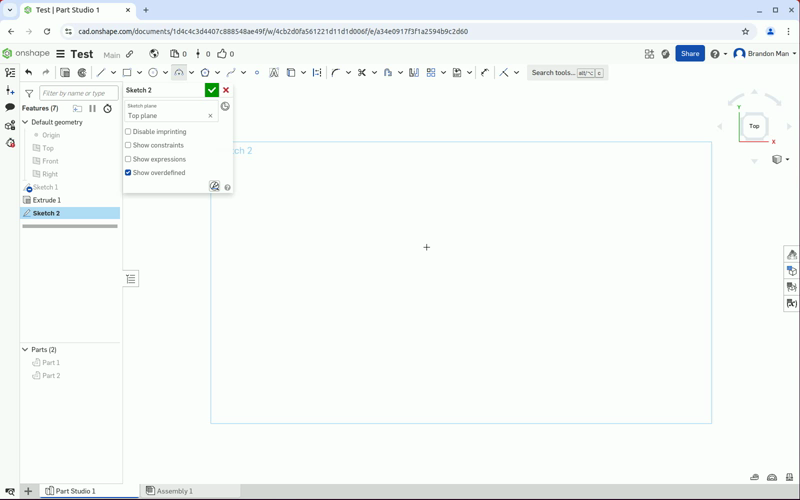
click(426, 246)
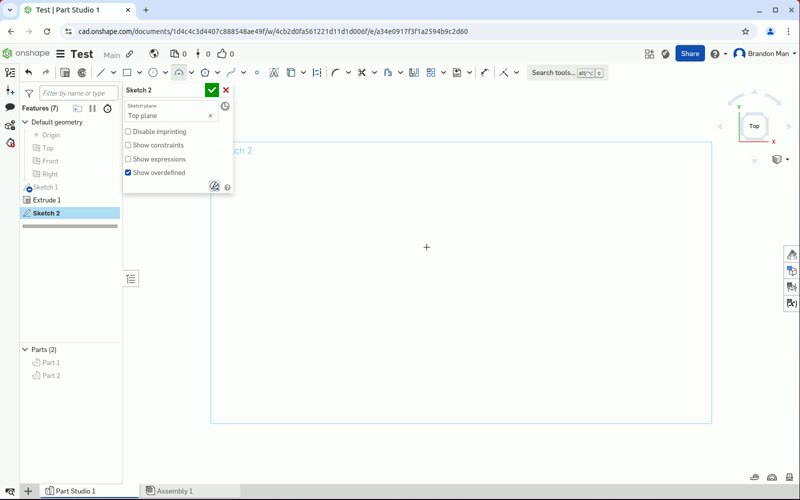
key_up(shift)
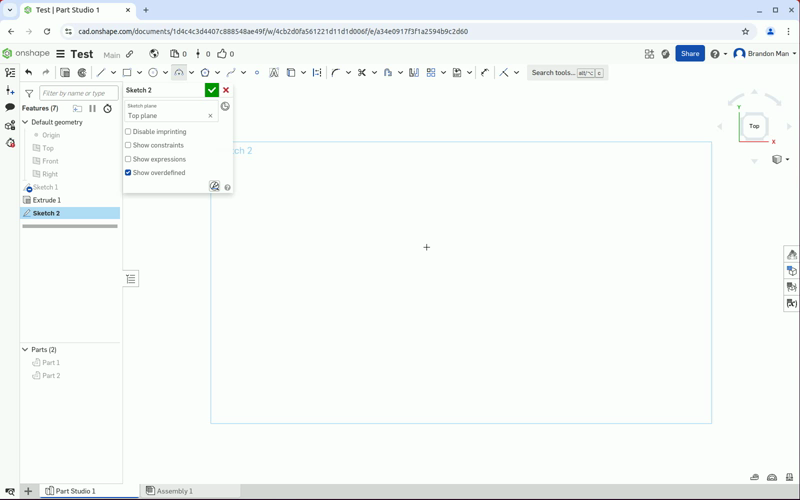
key_down(shift)
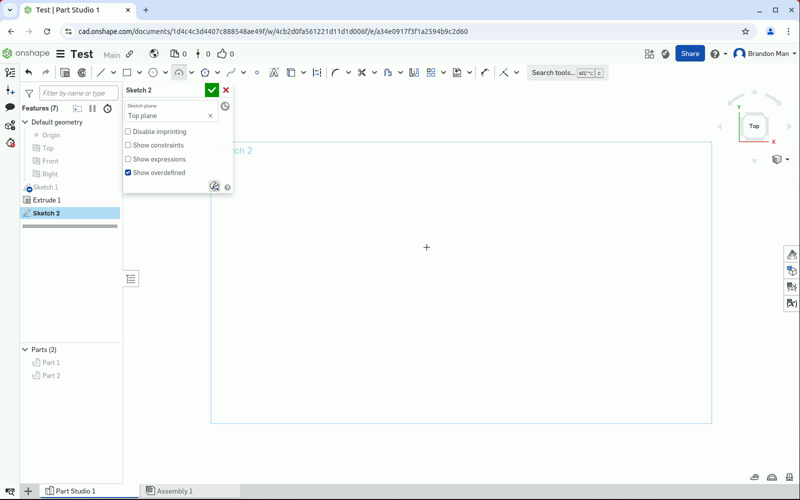
mouse_move(493, 246)
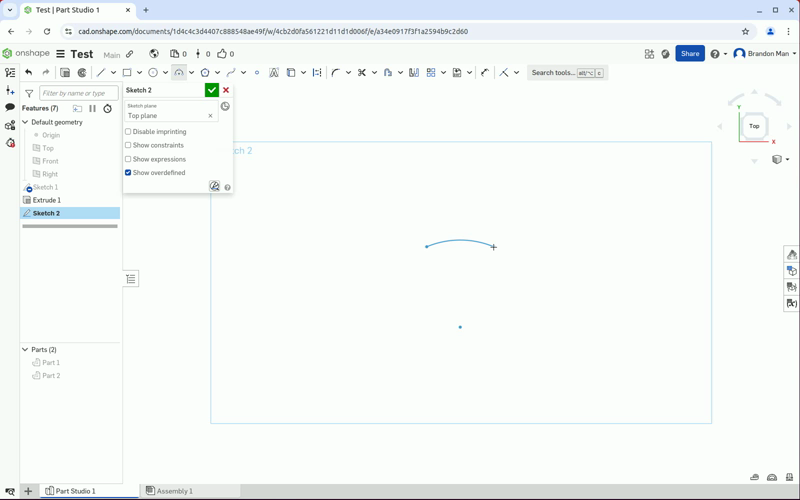
click(493, 246)
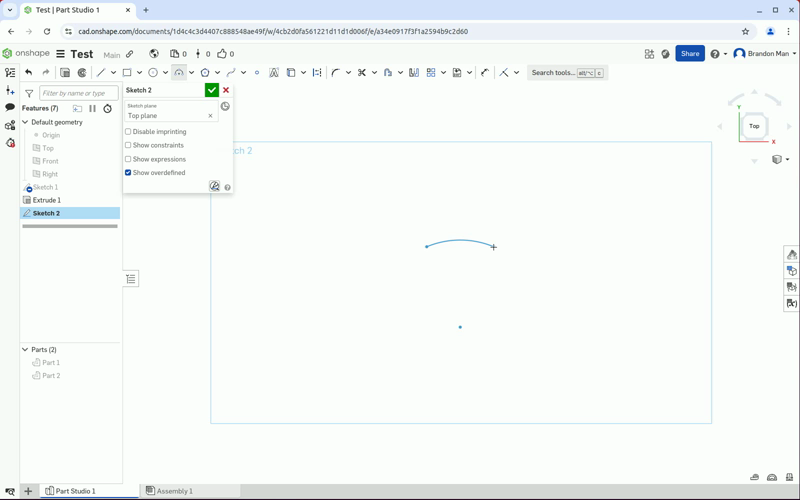
mouse_move(460, 233)
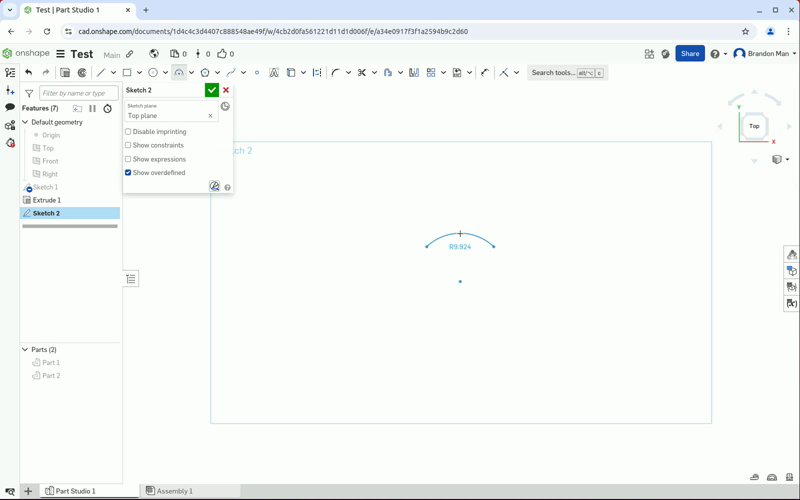
click(460, 233)
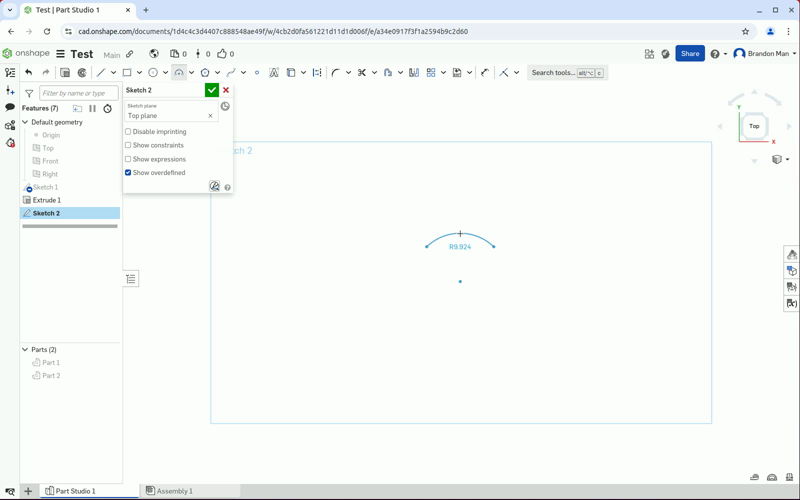
key_up(shift)
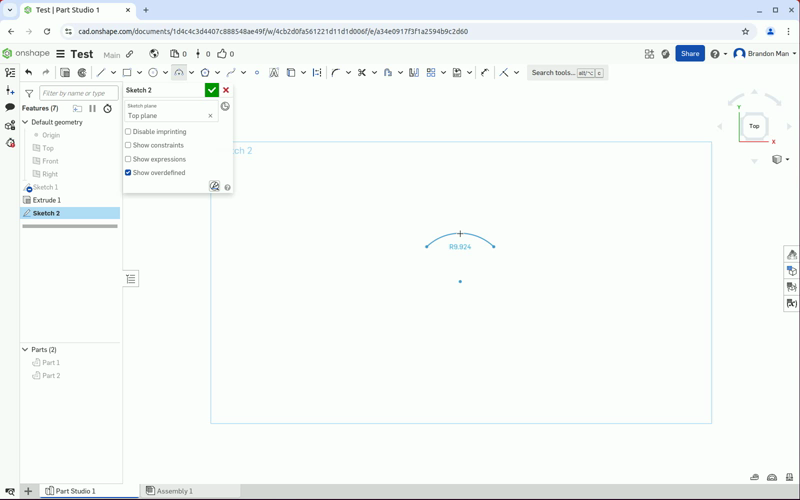
mouse_move(493, 246)
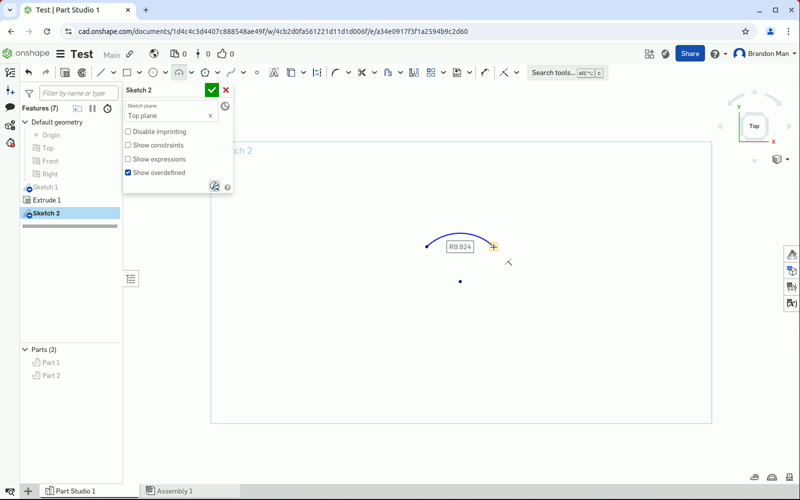
click(493, 246)
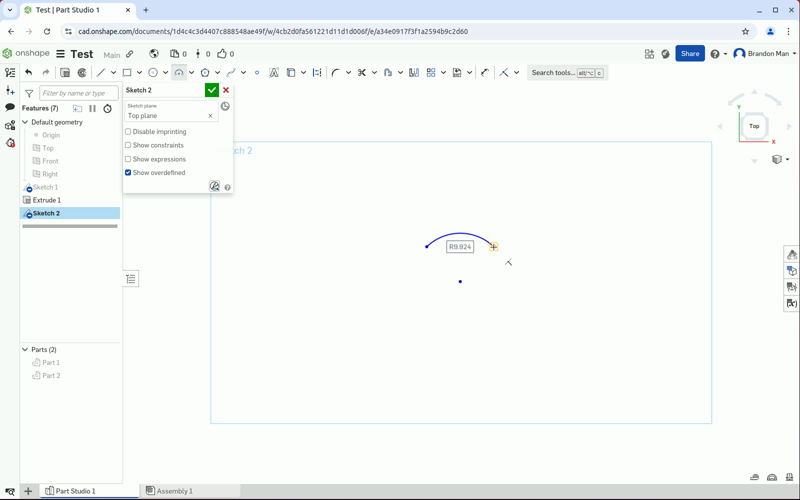
key_down(shift)
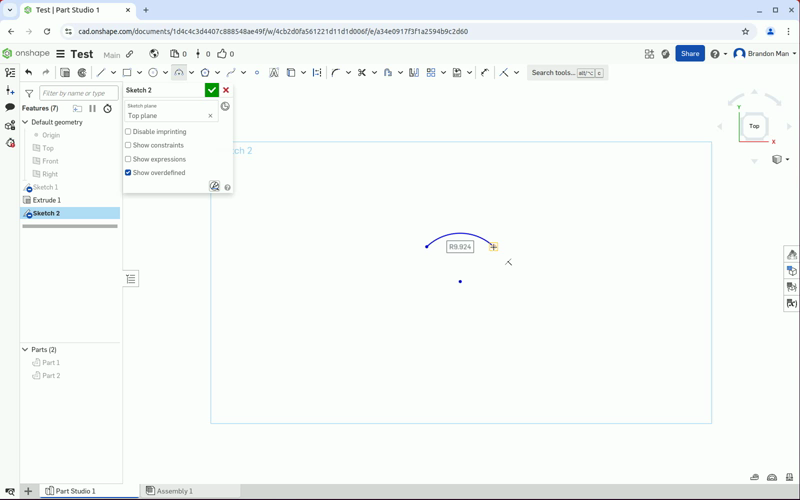
mouse_move(483, 172)
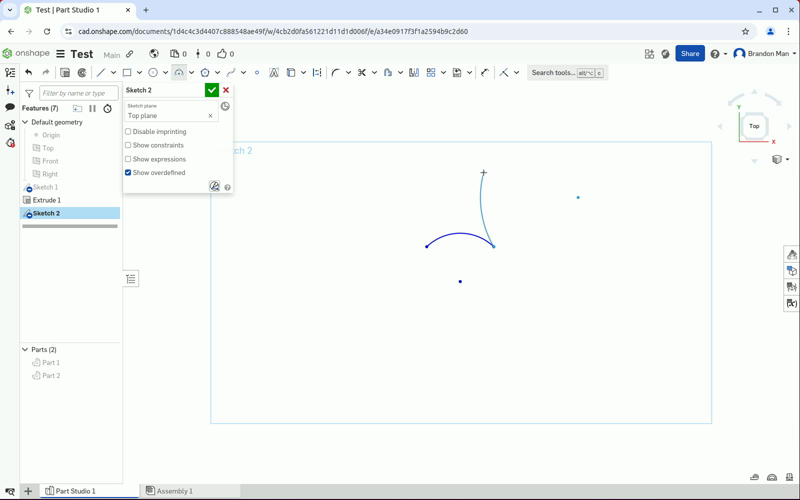
click(483, 172)
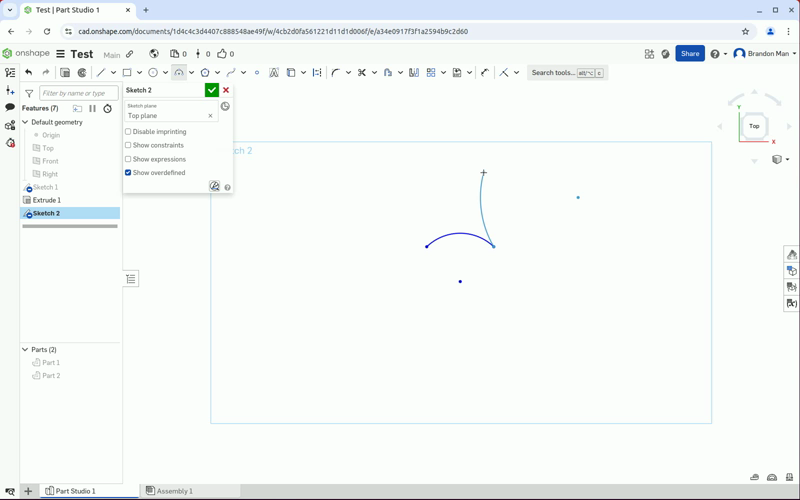
mouse_move(476, 211)
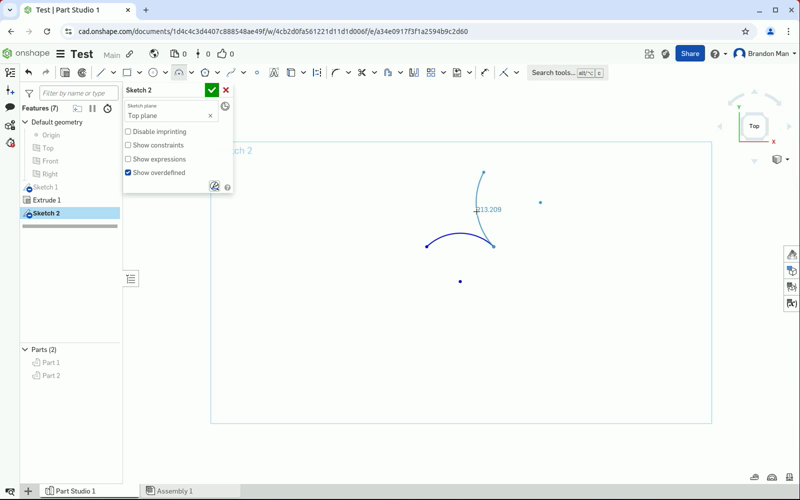
click(476, 211)
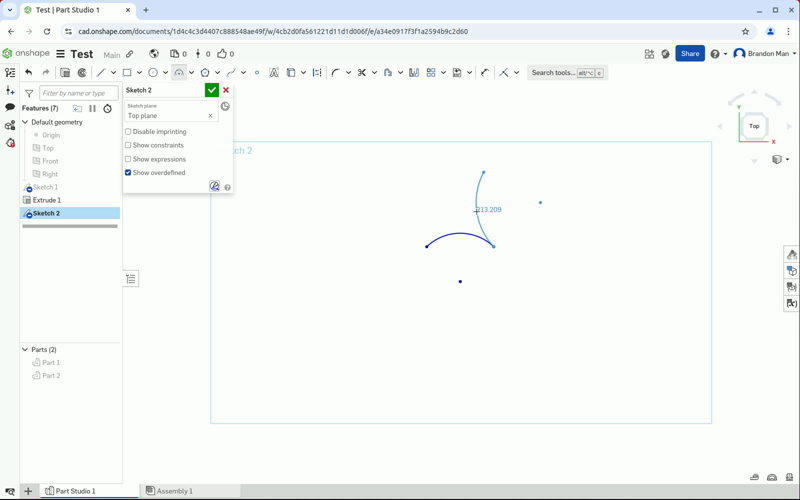
key_up(shift)
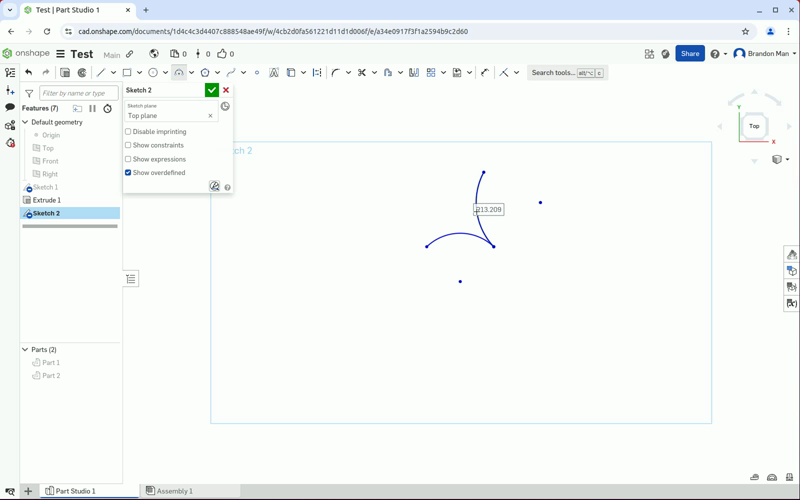
mouse_move(483, 172)
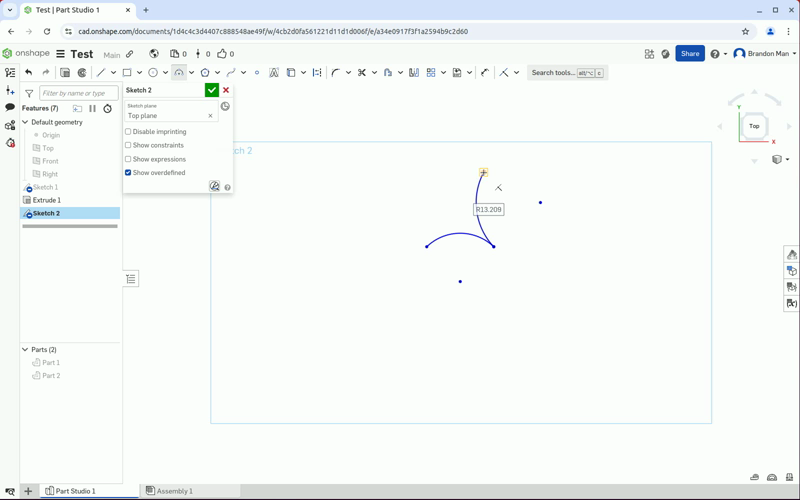
click(483, 172)
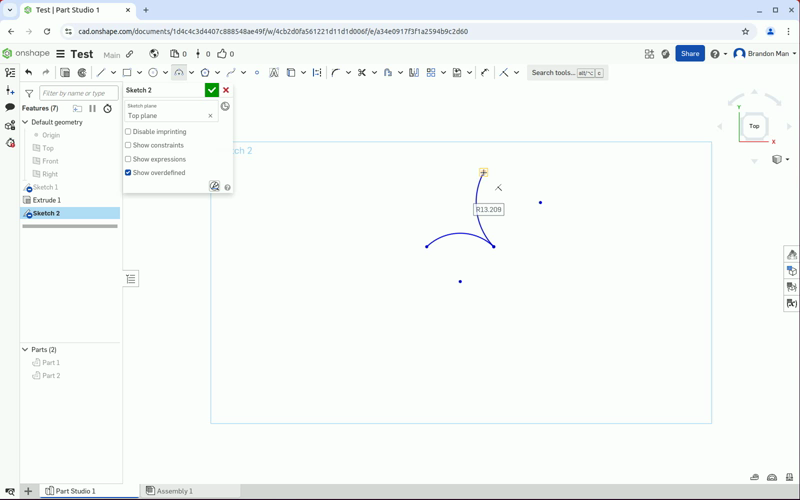
key_down(shift)
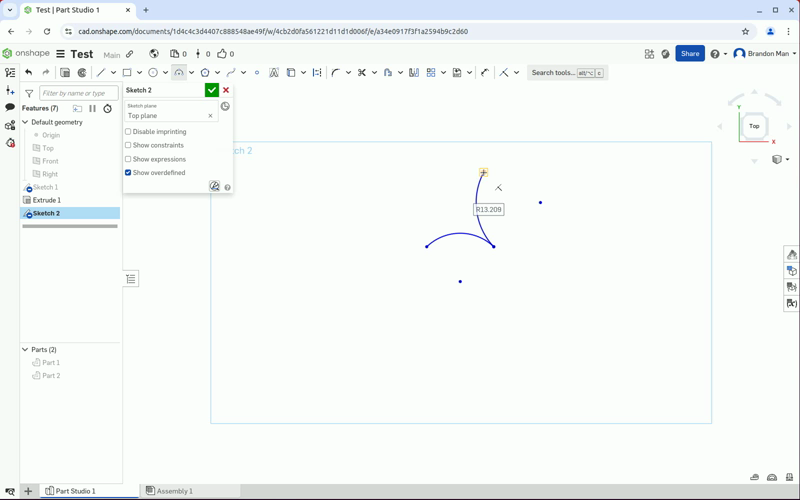
mouse_move(436, 172)
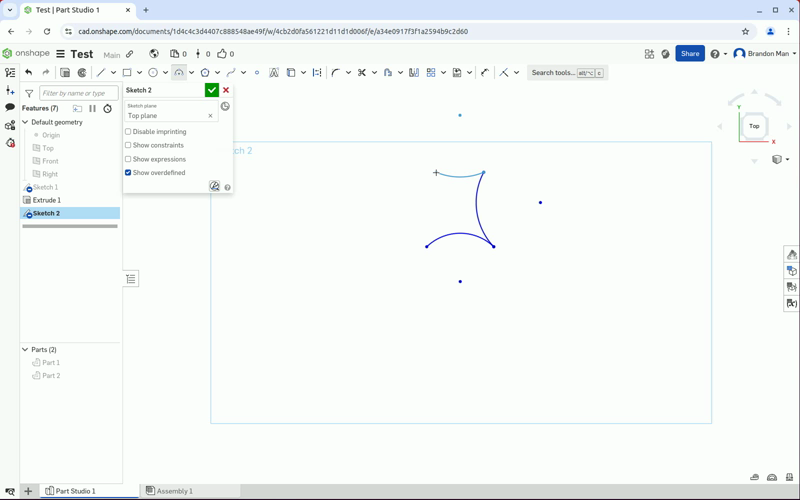
click(436, 172)
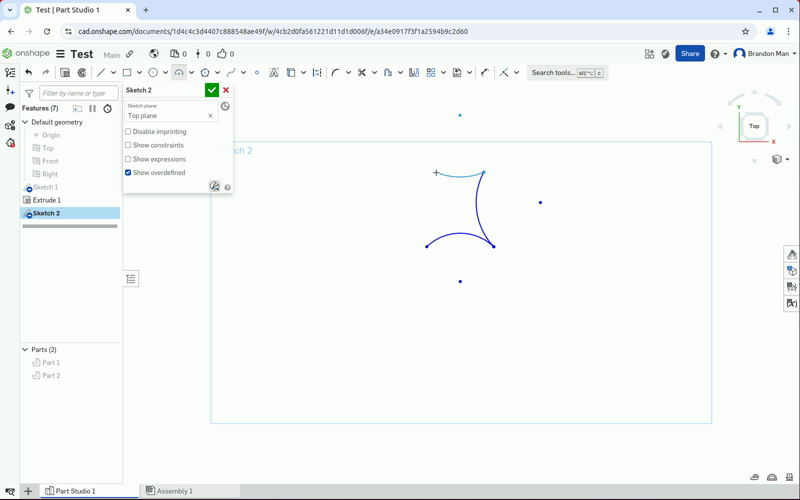
mouse_move(460, 170)
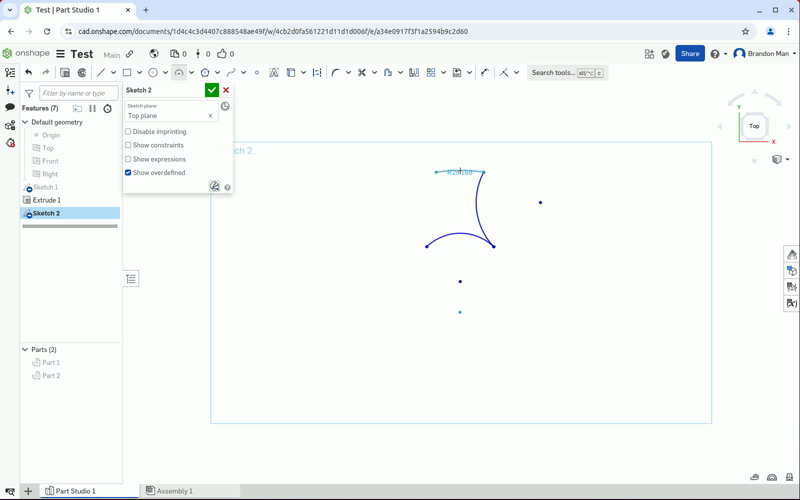
click(460, 170)
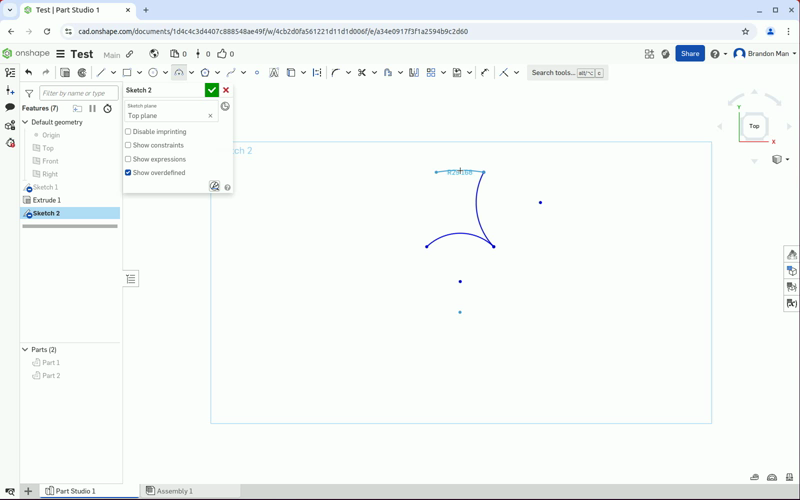
key_up(shift)
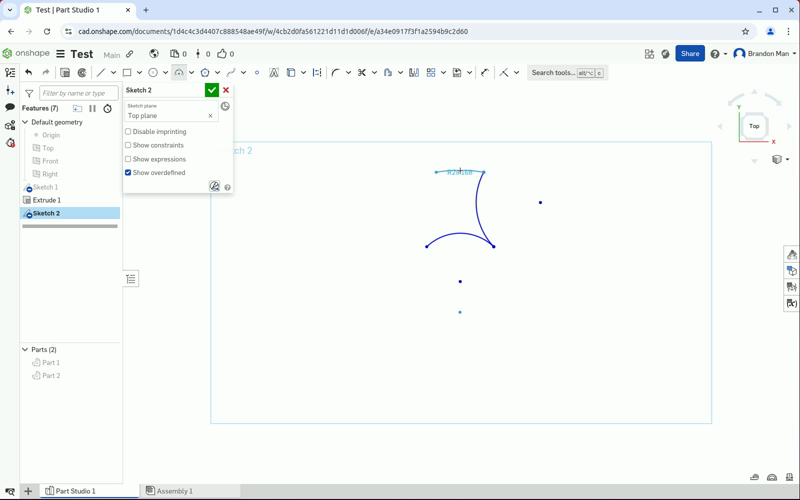
mouse_move(436, 172)
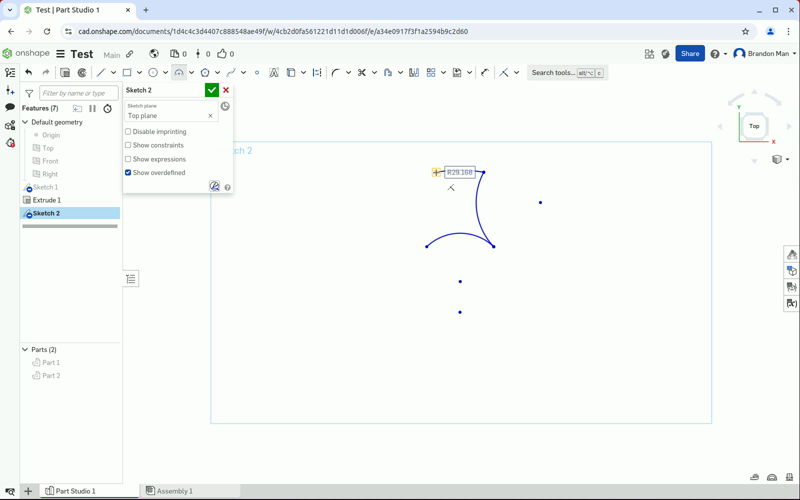
click(436, 172)
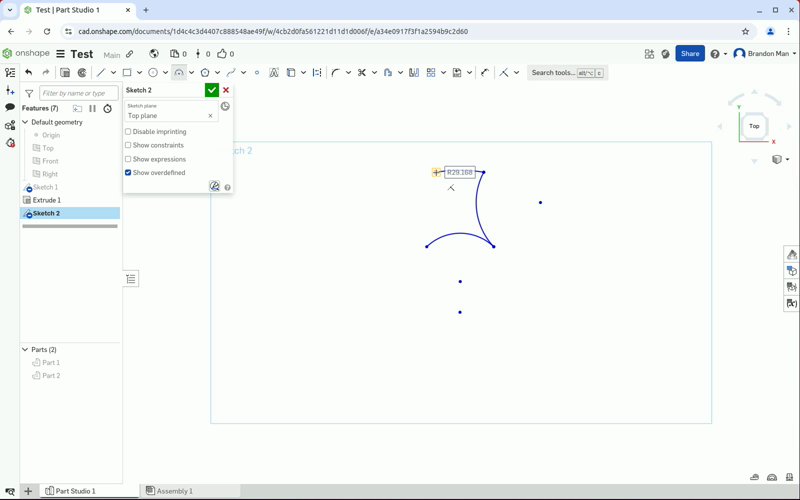
mouse_move(426, 246)
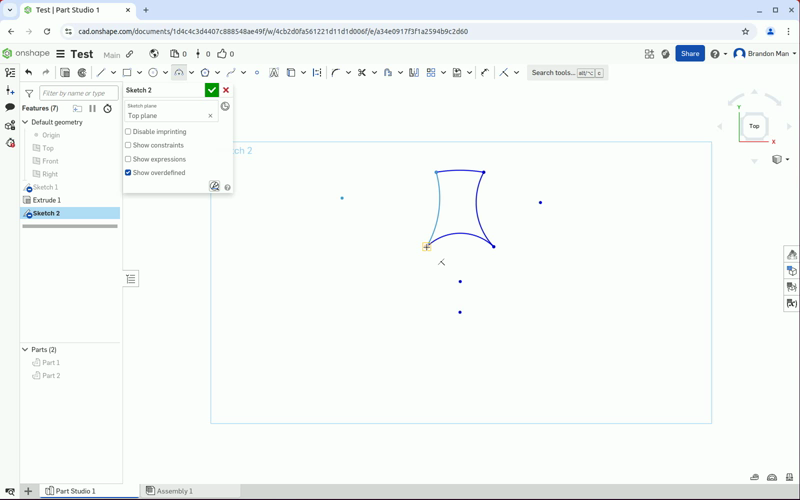
click(426, 246)
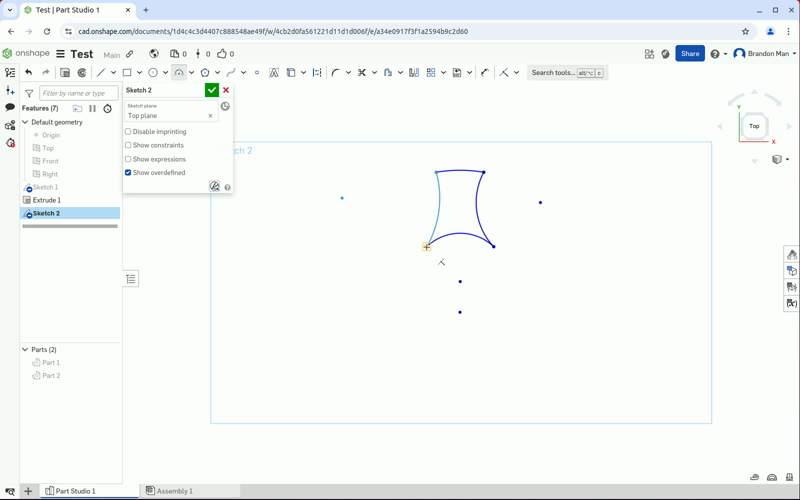
key_down(shift)
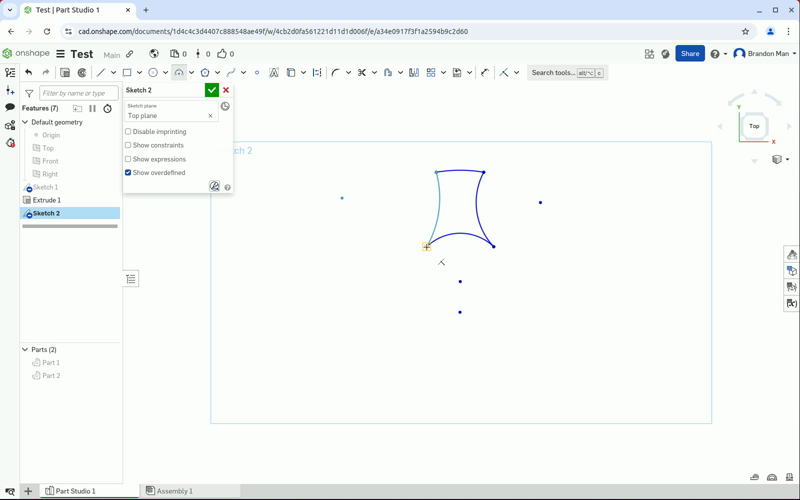
mouse_move(443, 211)
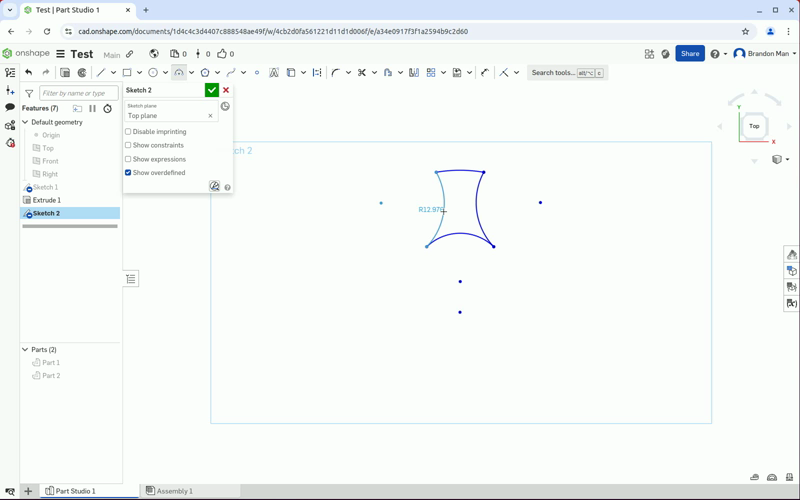
click(443, 211)
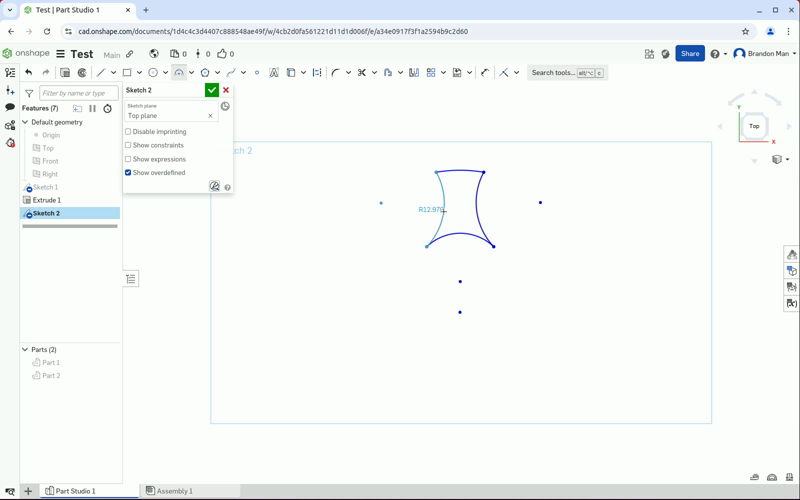
key_up(shift)
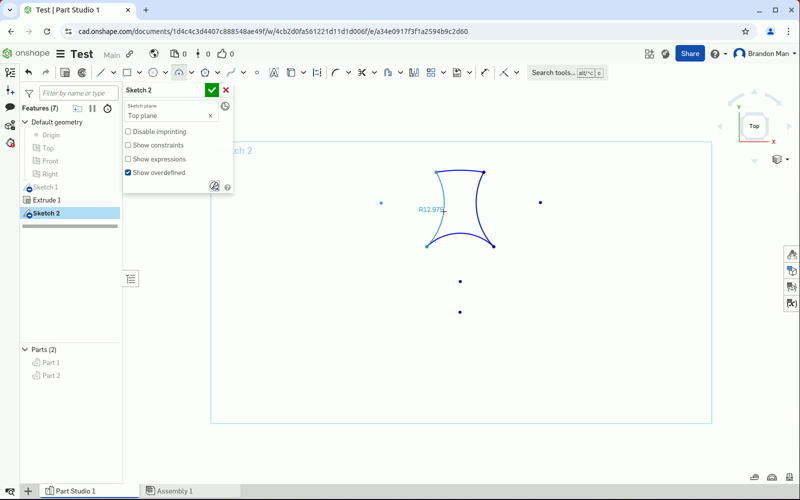
key(esc)
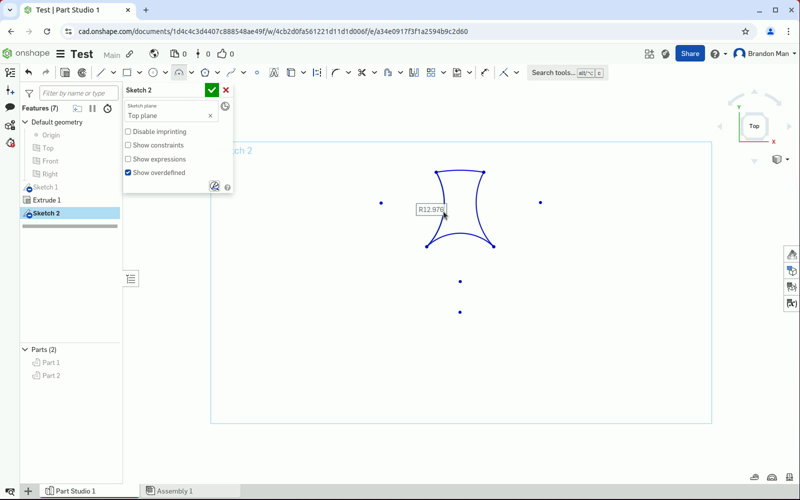
mouse_move(479, 192)
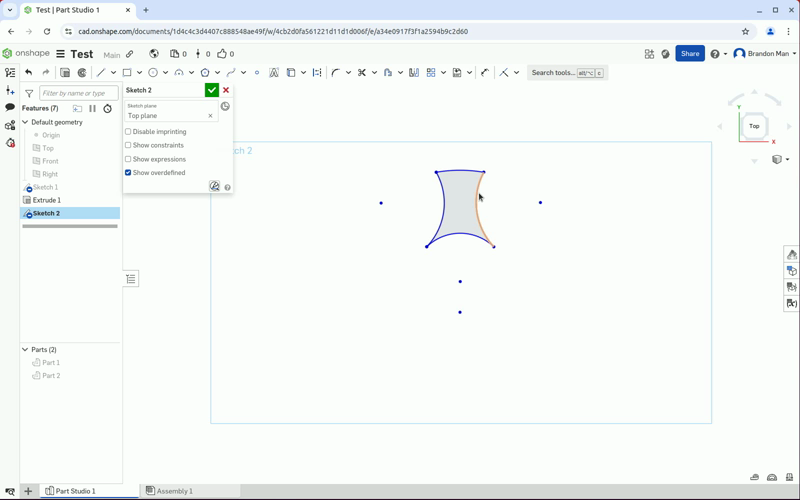
click(479, 192)
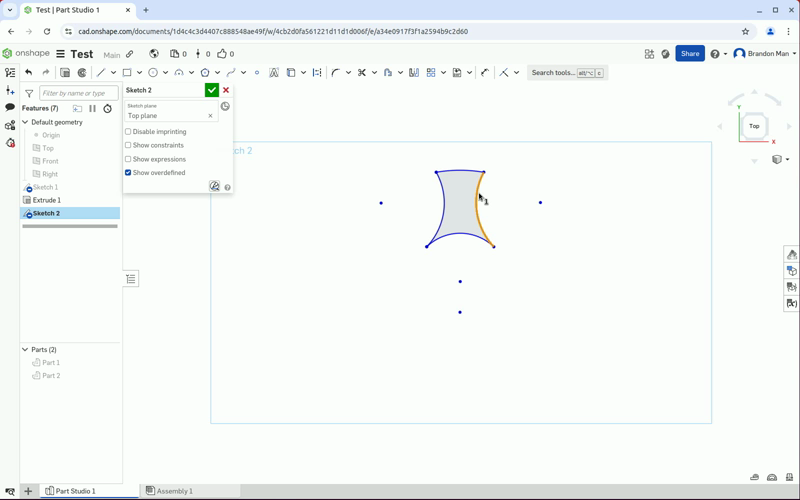
mouse_move(73, 352)
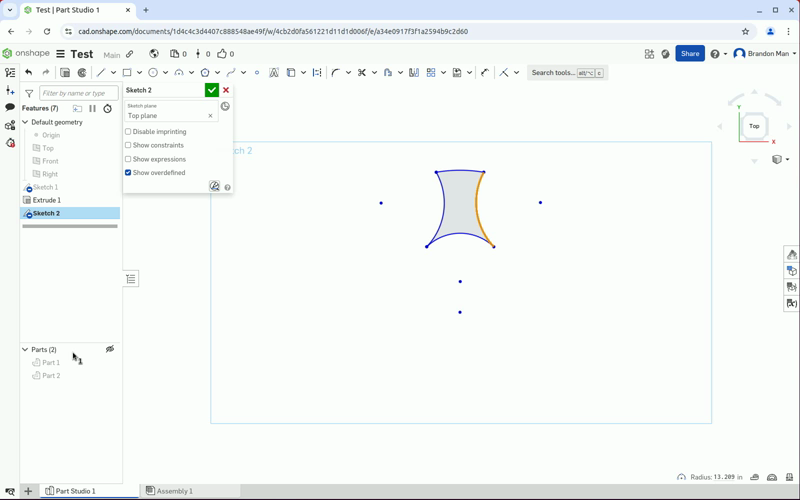
key(shift+y)
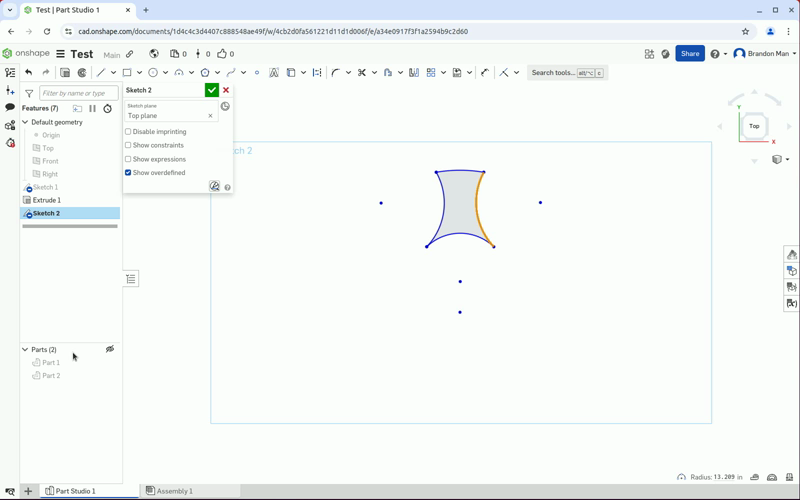
key(shift+e)
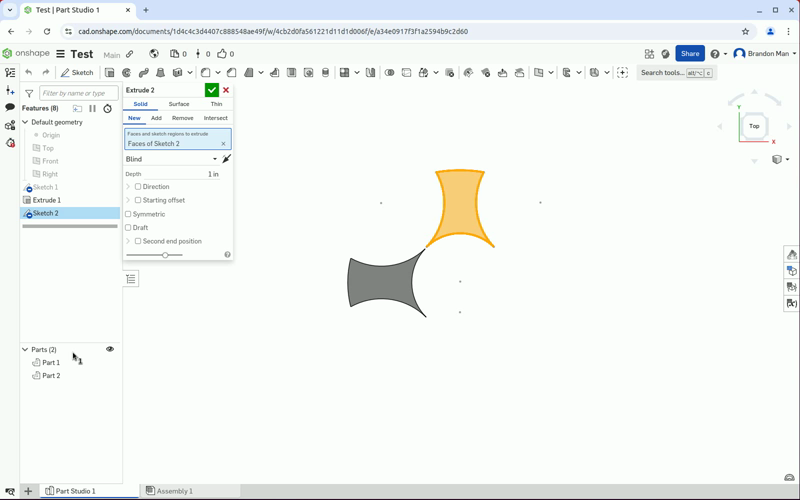
mouse_move(143, 106)
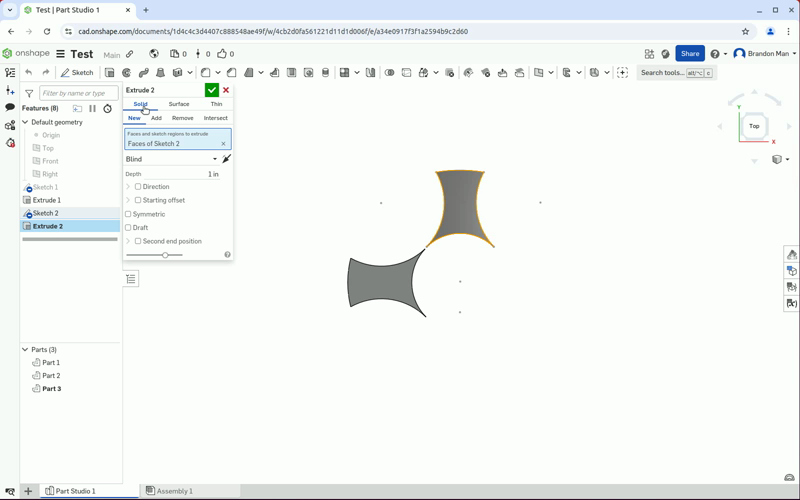
click(143, 106)
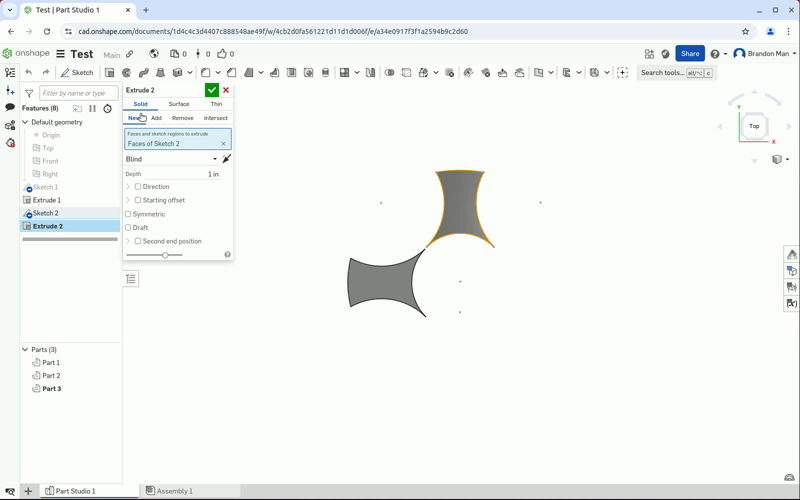
mouse_move(137, 120)
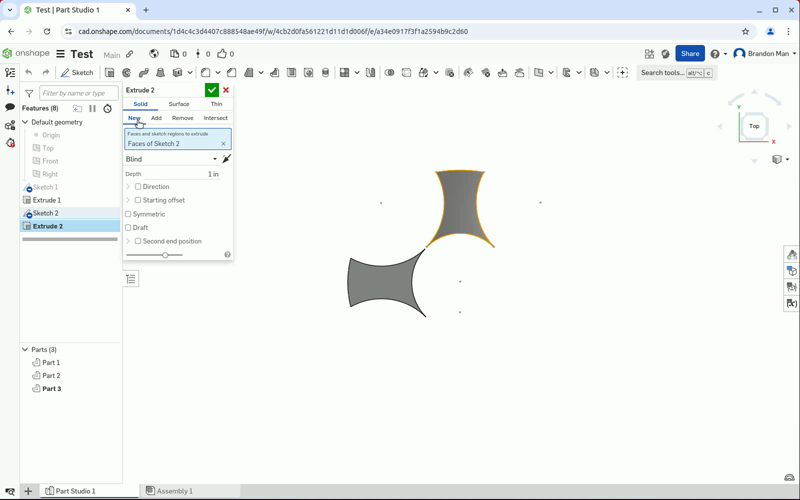
click(137, 120)
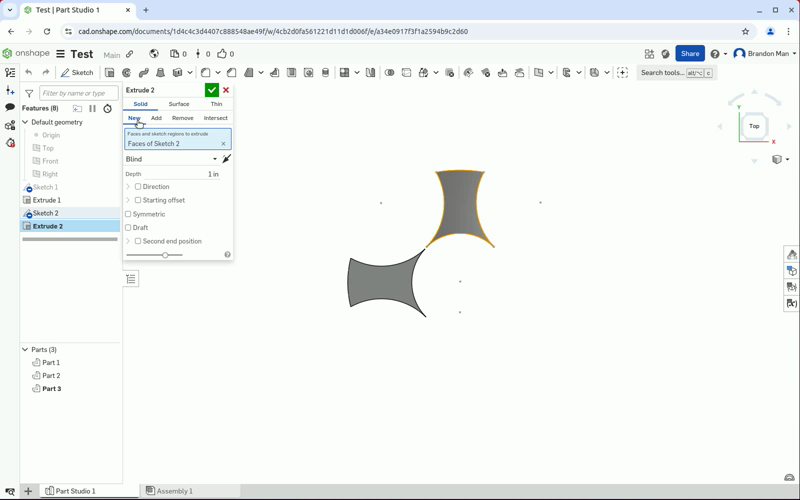
key(tab, 4)
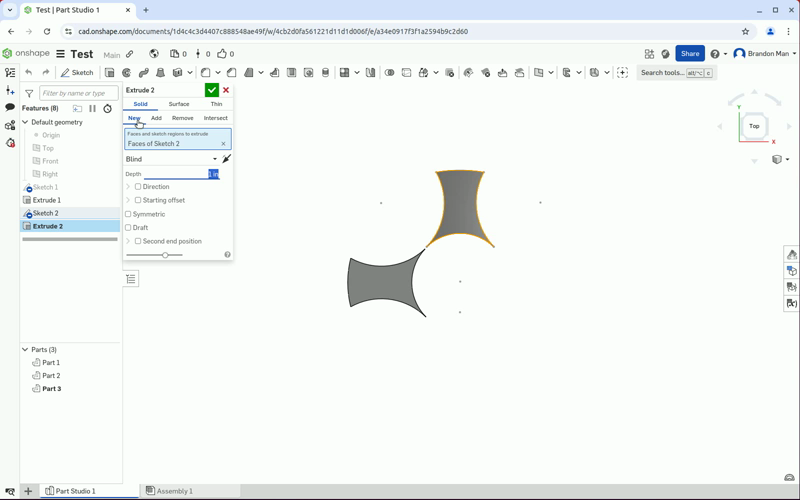
text(2.407)
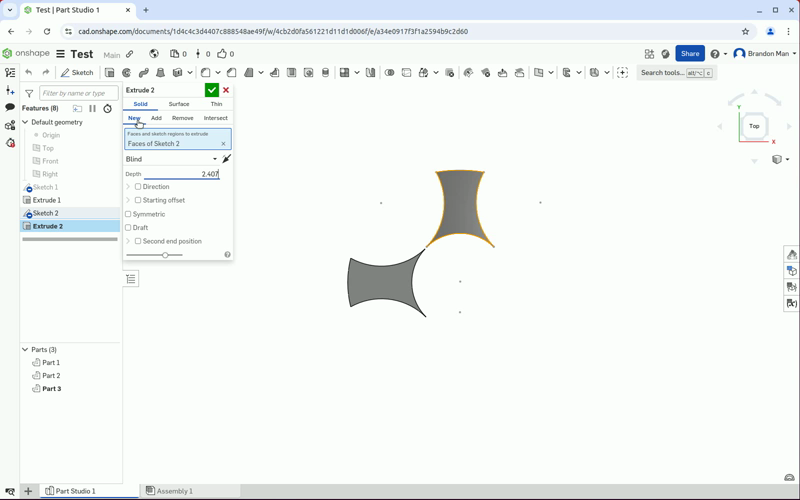
key(enter)
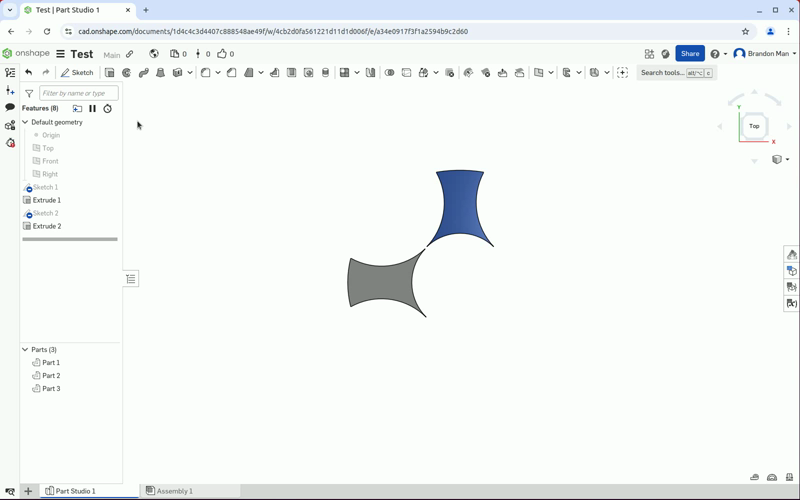
key(shift+h)
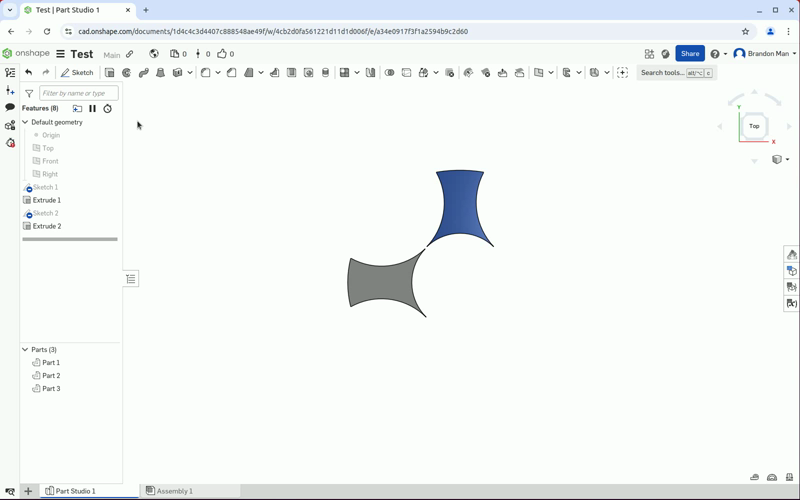
key(shift+h)
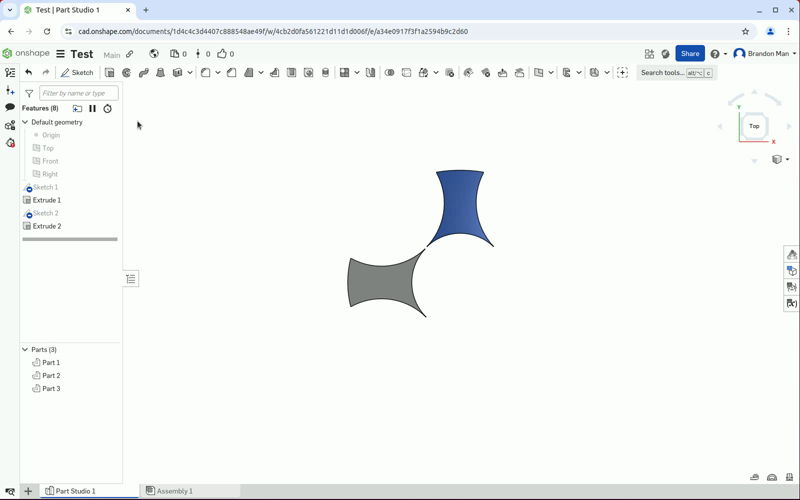
mouse_move(73, 189)
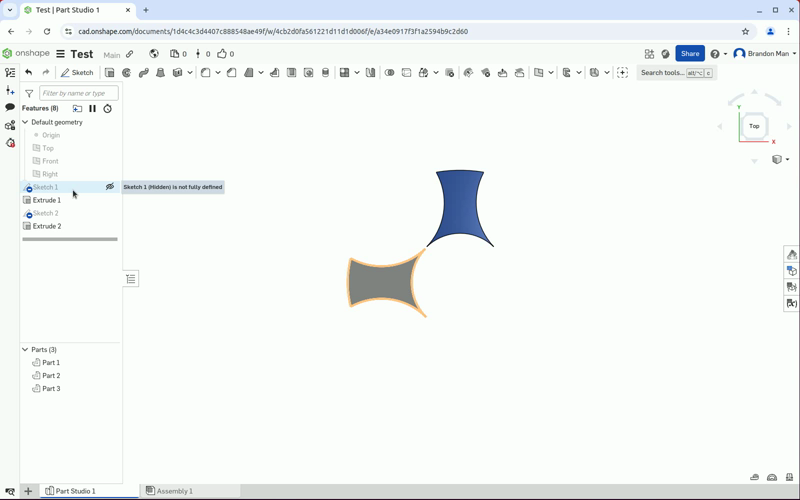
click(73, 189)
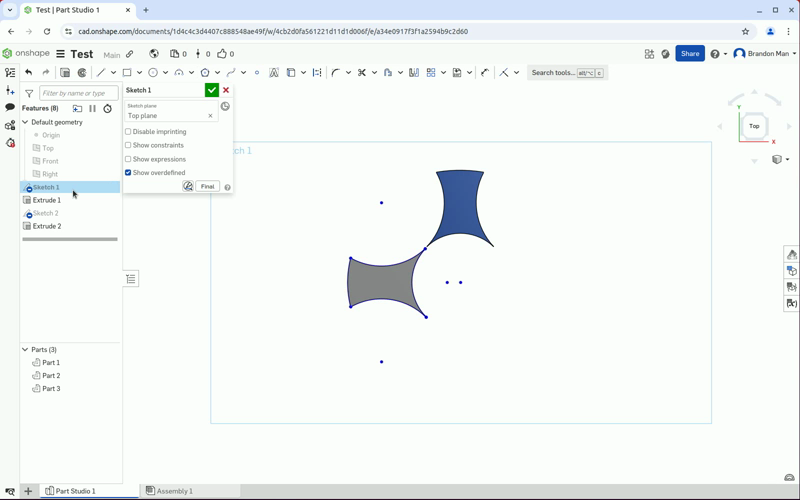
mouse_move(229, 92)
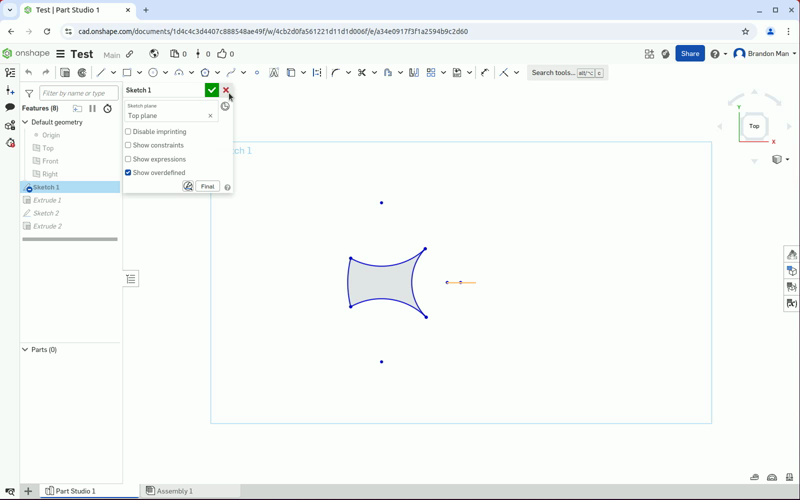
click(229, 92)
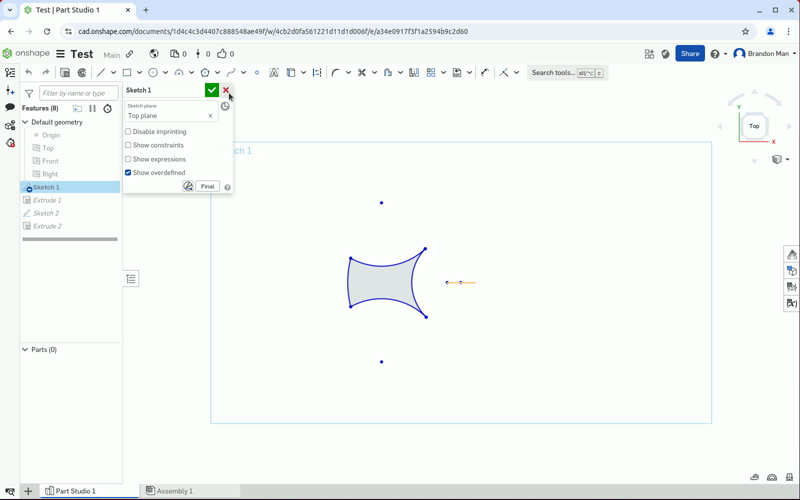
key(shift+s)
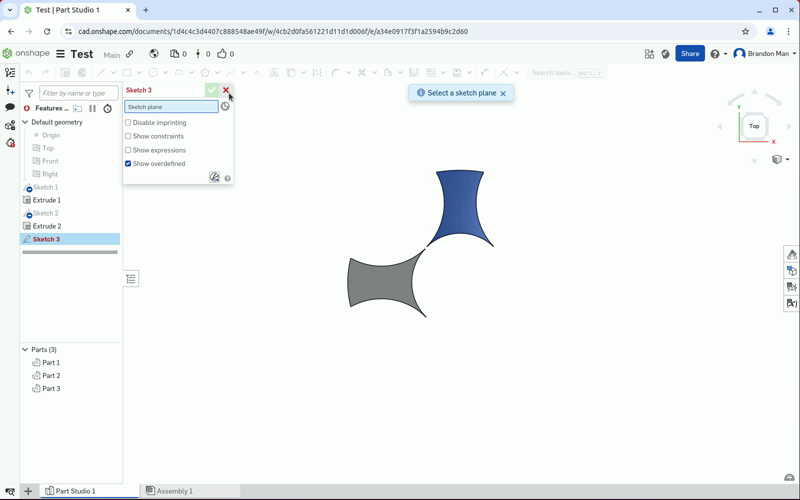
mouse_move(73, 150)
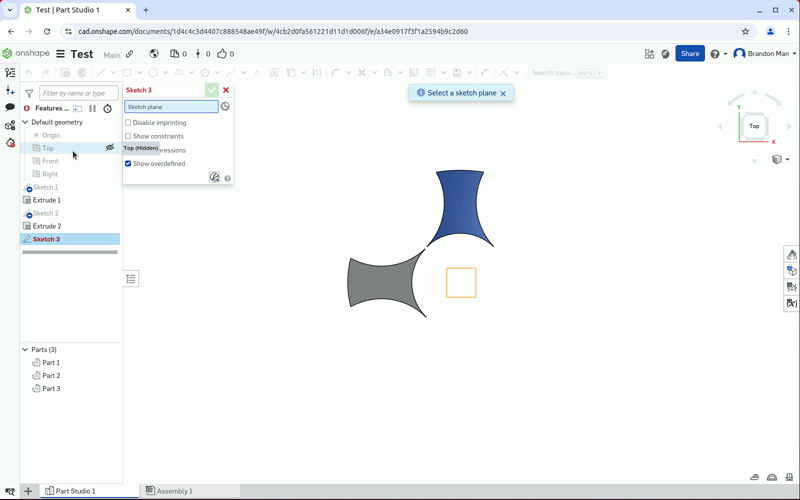
click(73, 150)
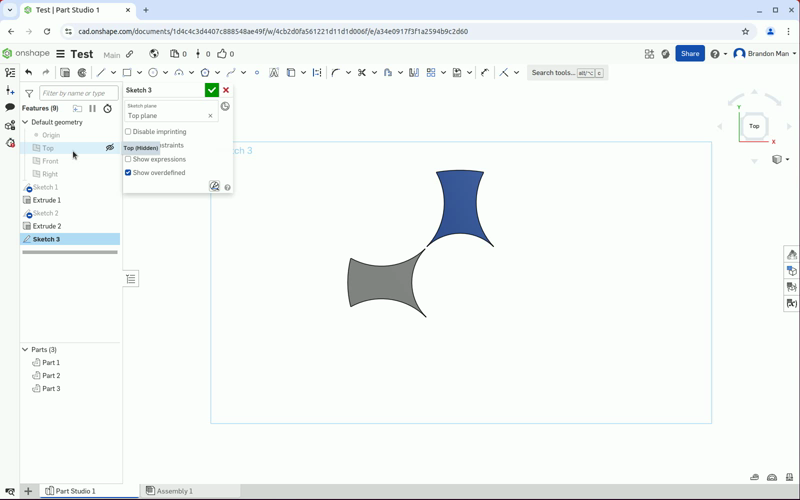
mouse_move(73, 352)
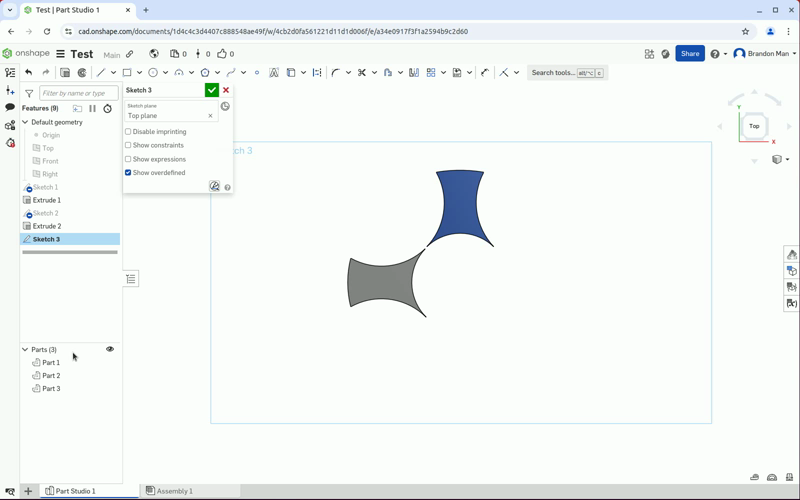
key(y)
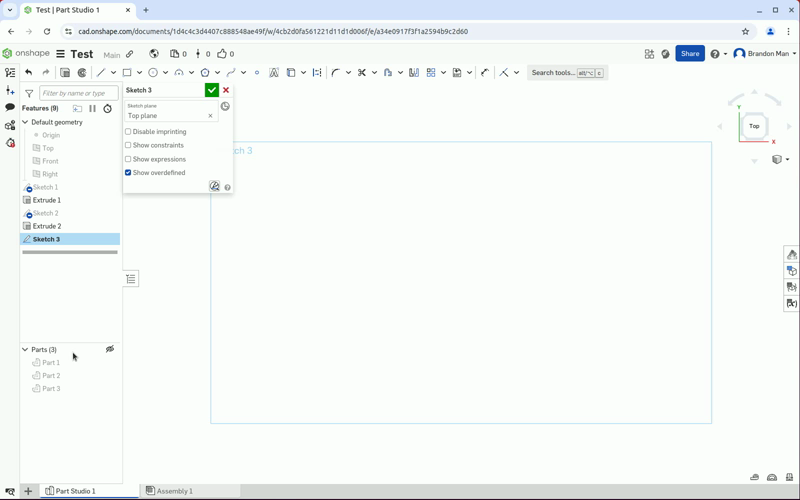
key(a)
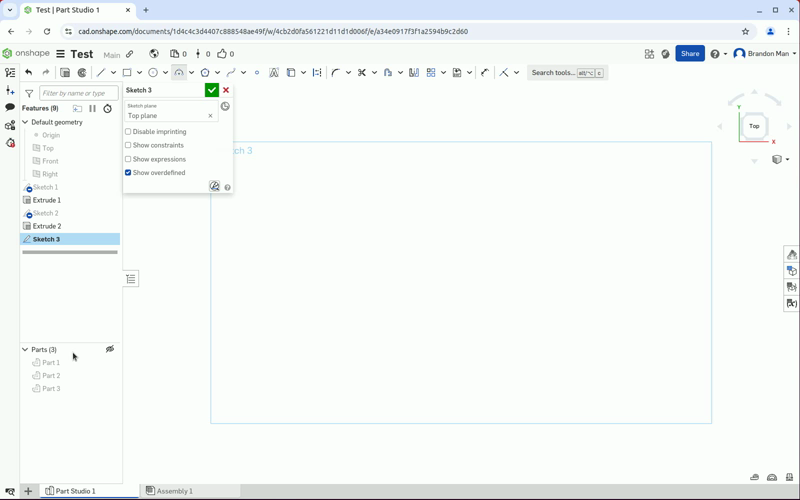
key_down(shift)
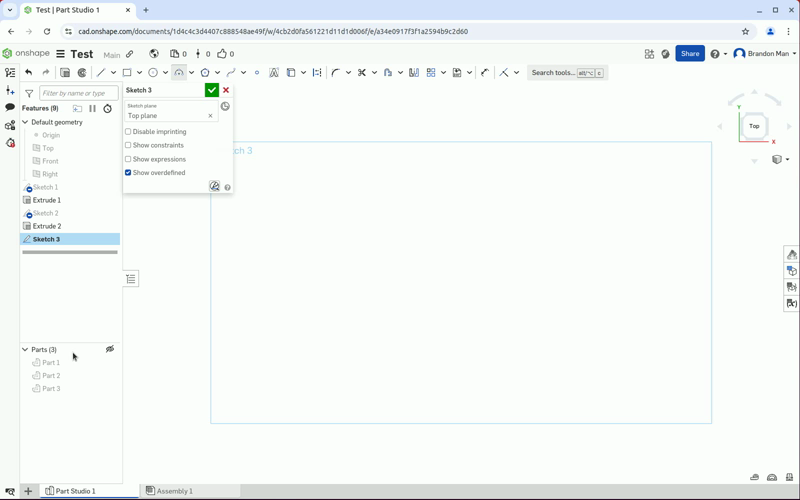
mouse_move(497, 316)
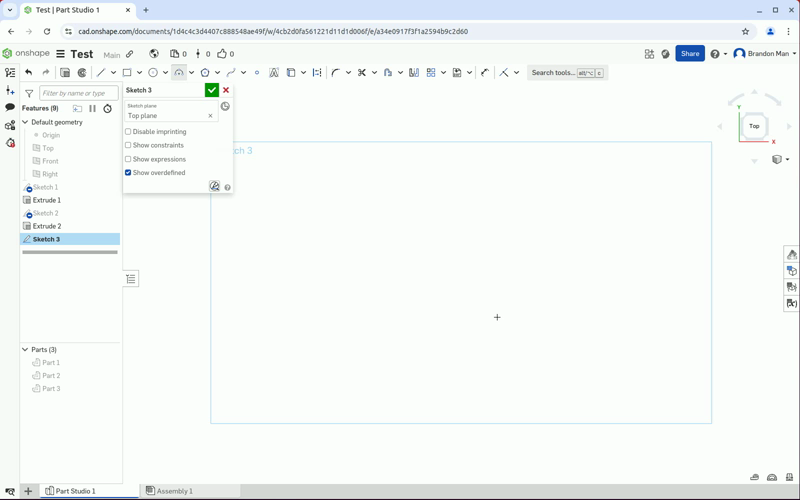
click(497, 316)
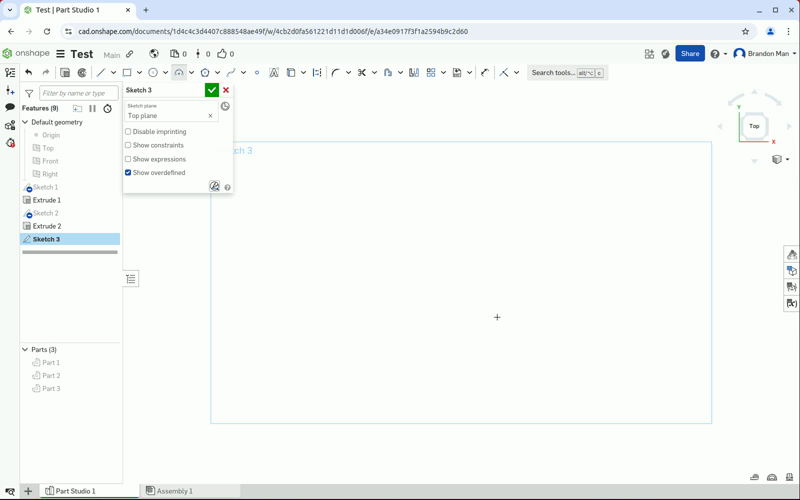
key_up(shift)
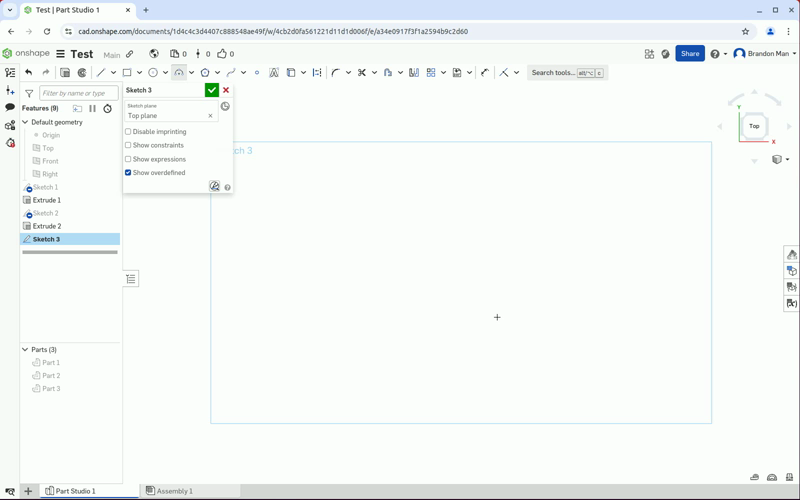
key_down(shift)
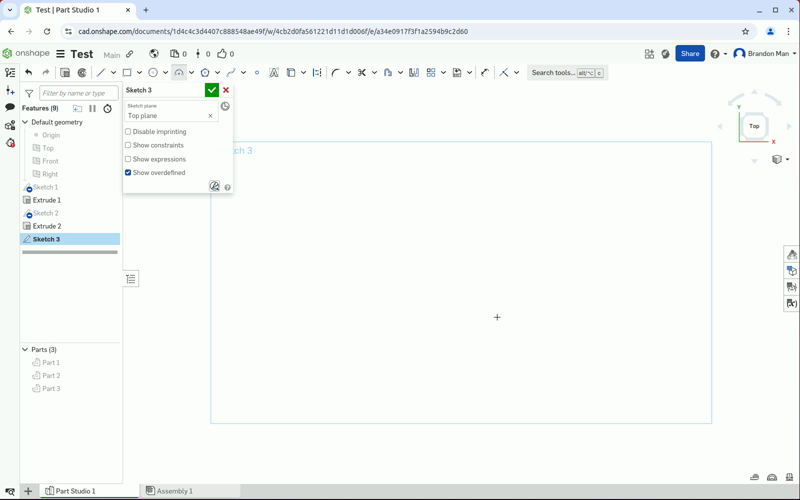
mouse_move(571, 307)
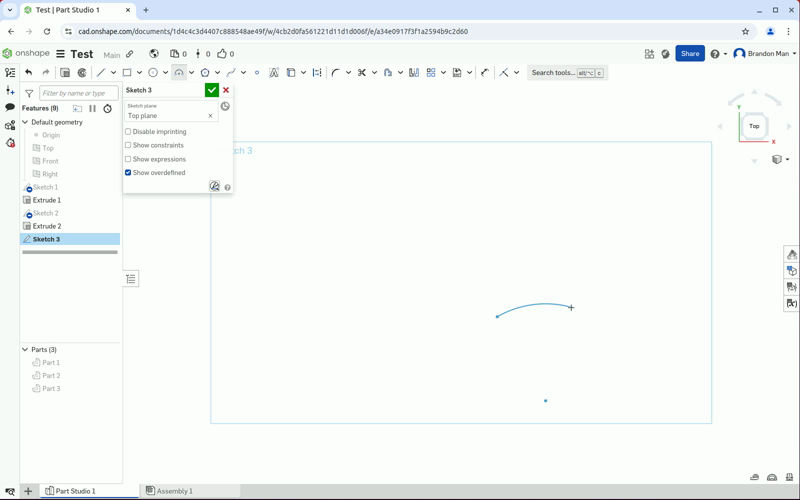
click(571, 307)
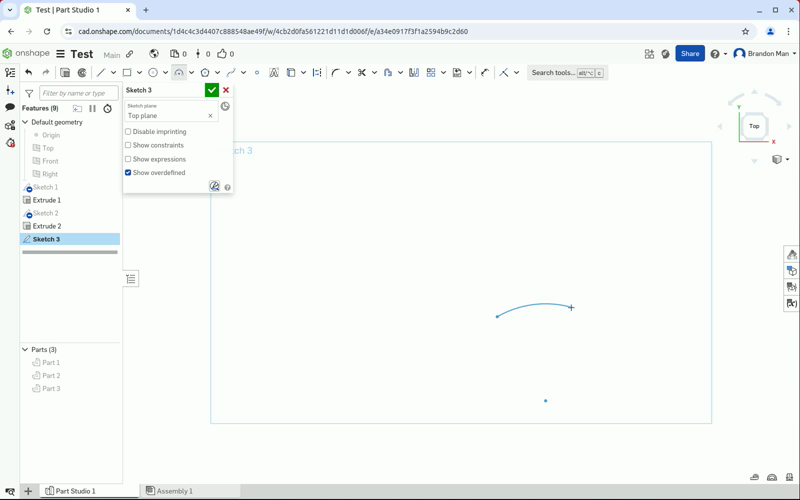
mouse_move(532, 300)
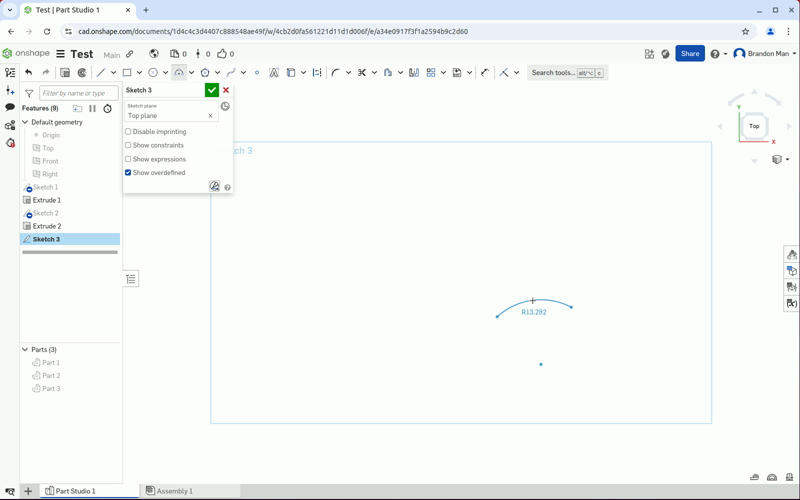
click(532, 300)
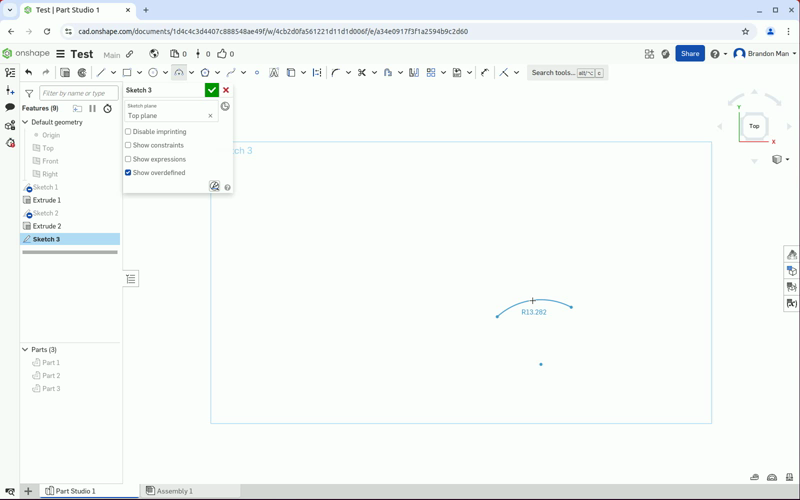
key_up(shift)
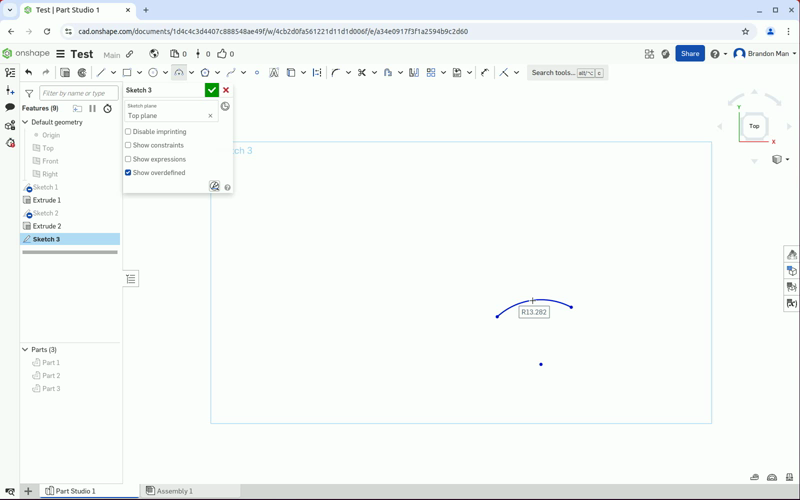
mouse_move(571, 307)
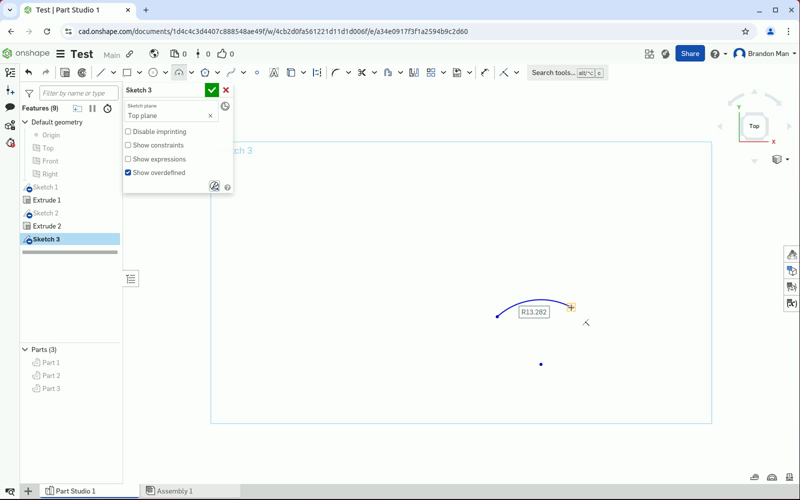
click(571, 307)
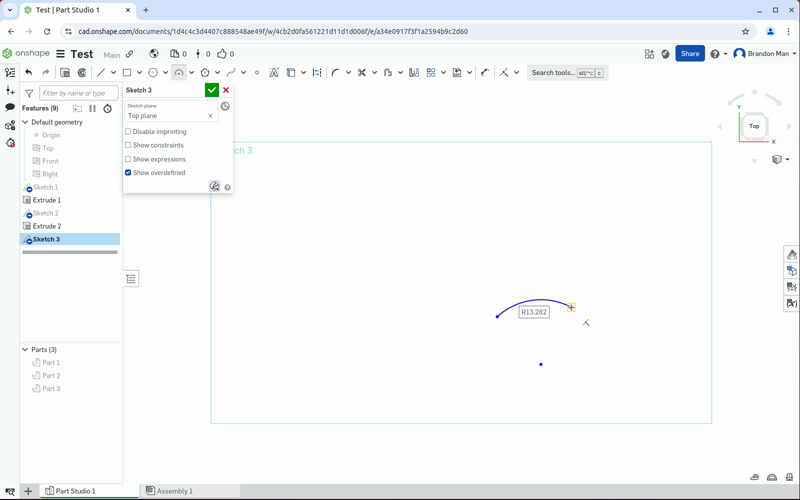
key_down(shift)
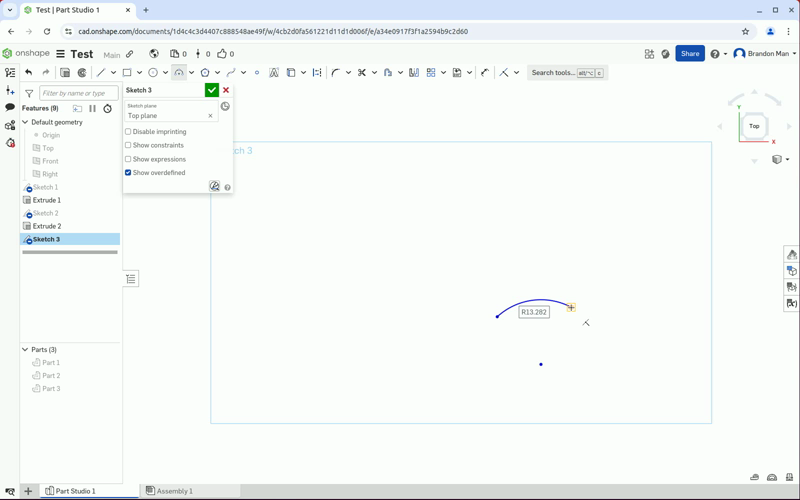
mouse_move(571, 258)
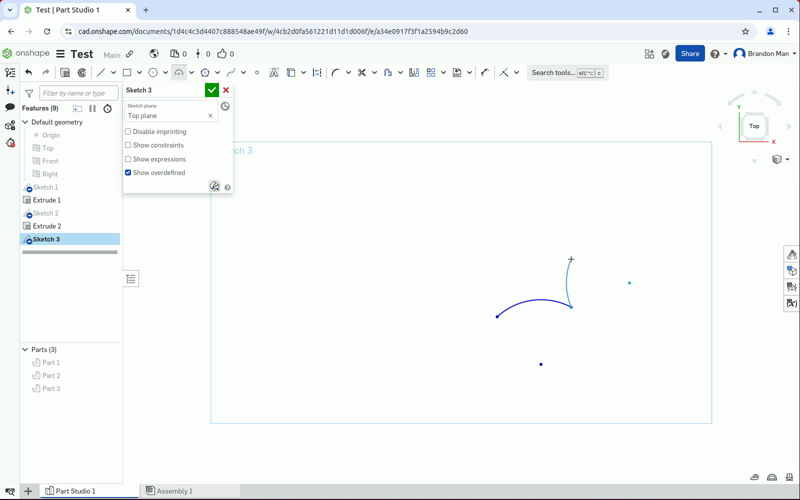
click(571, 258)
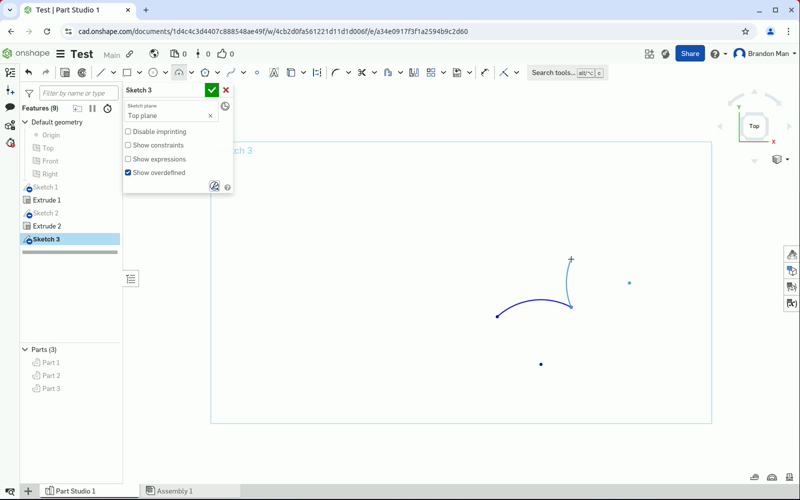
mouse_move(573, 283)
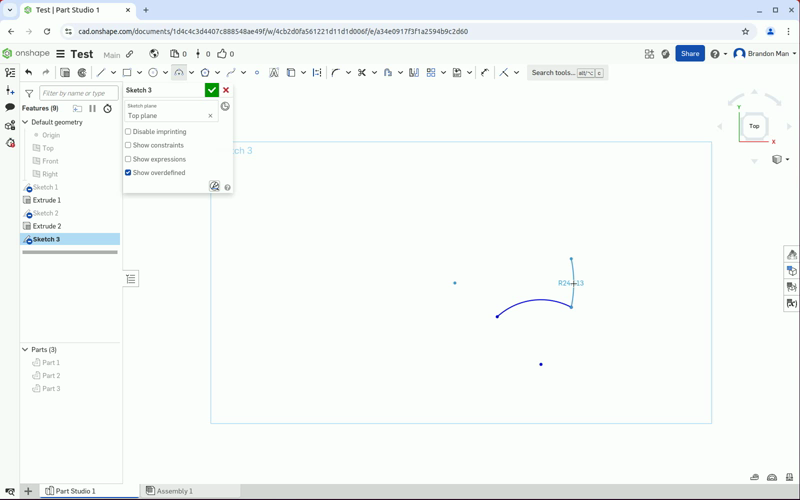
click(573, 283)
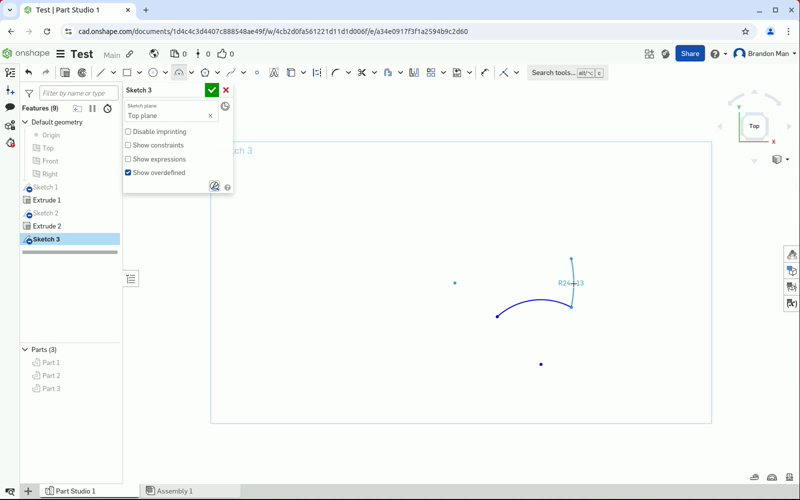
key_up(shift)
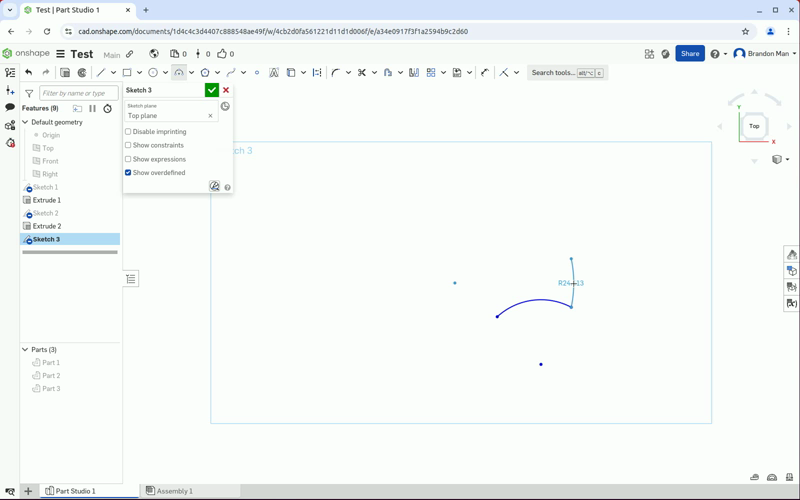
mouse_move(571, 258)
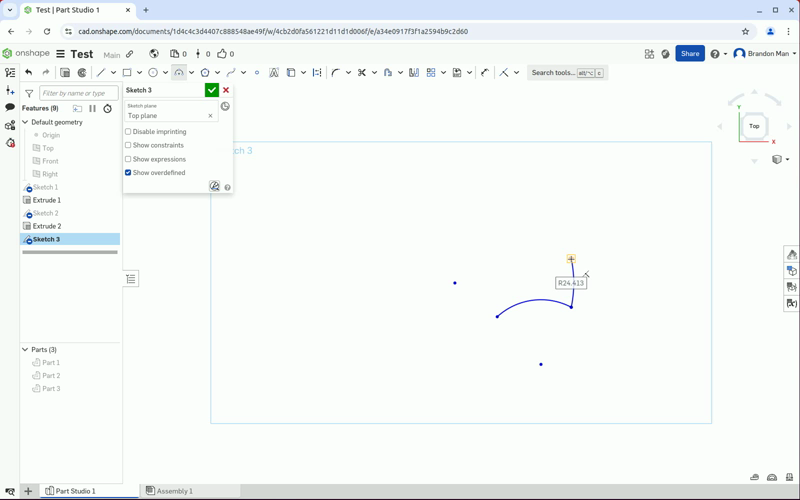
click(571, 258)
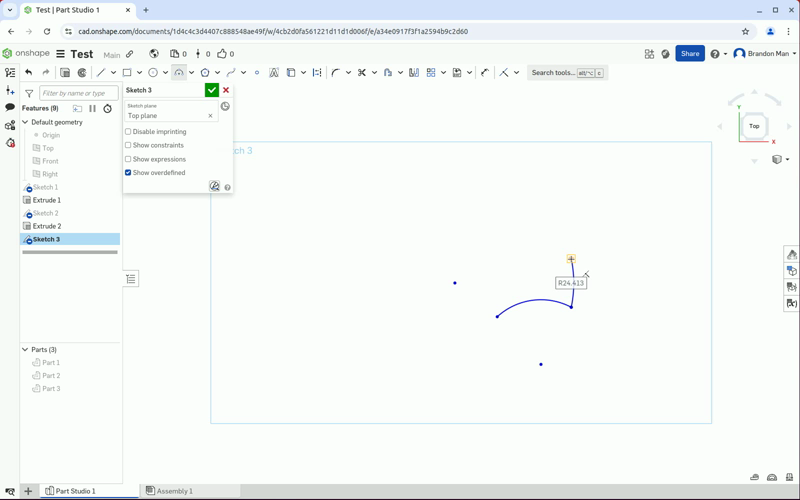
key_down(shift)
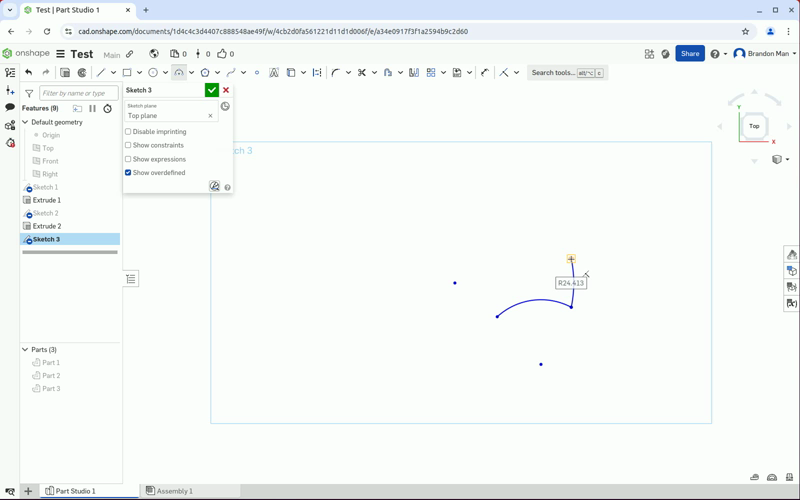
mouse_move(497, 250)
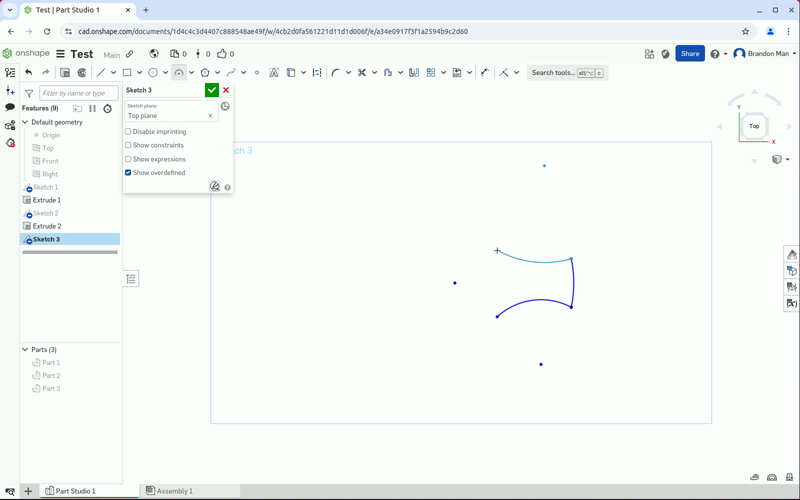
click(497, 250)
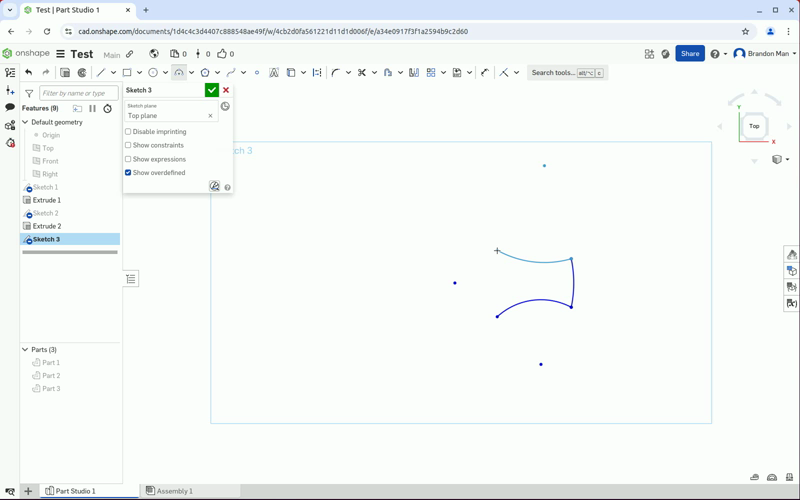
mouse_move(532, 266)
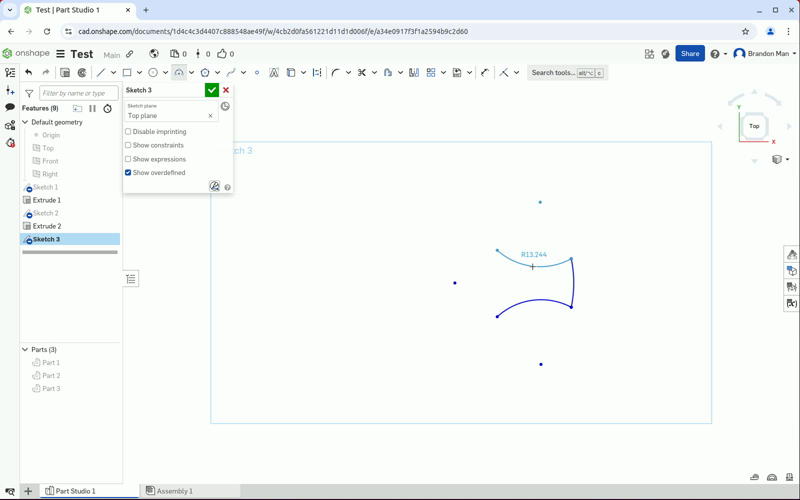
click(532, 266)
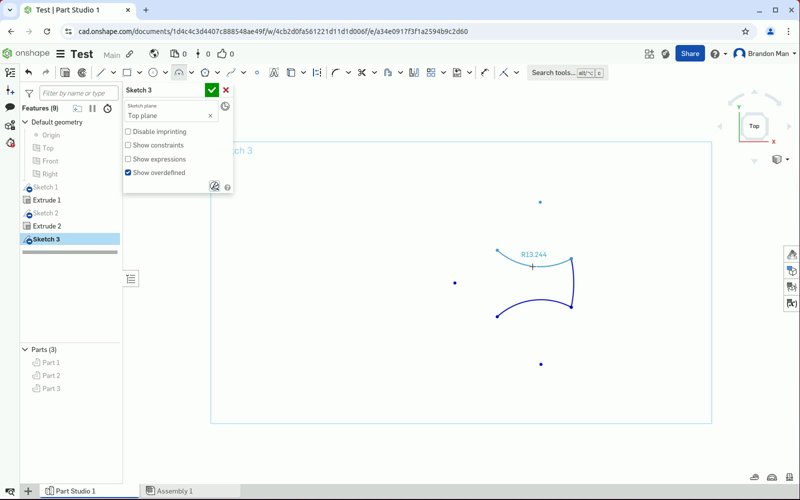
key_up(shift)
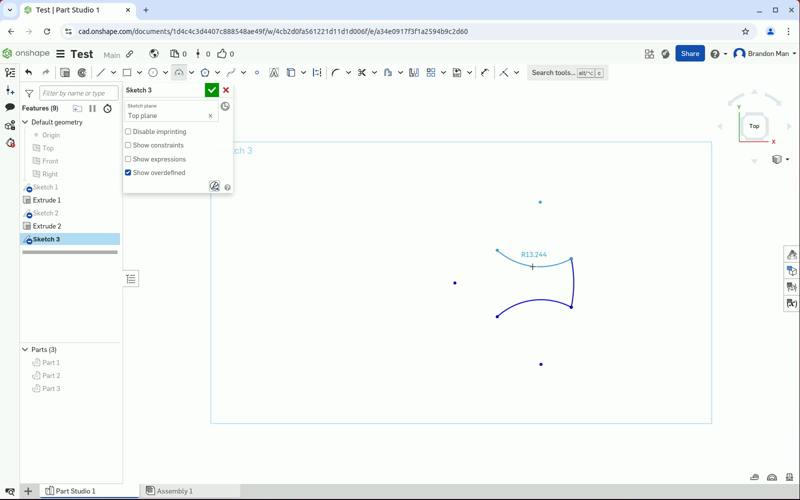
mouse_move(497, 250)
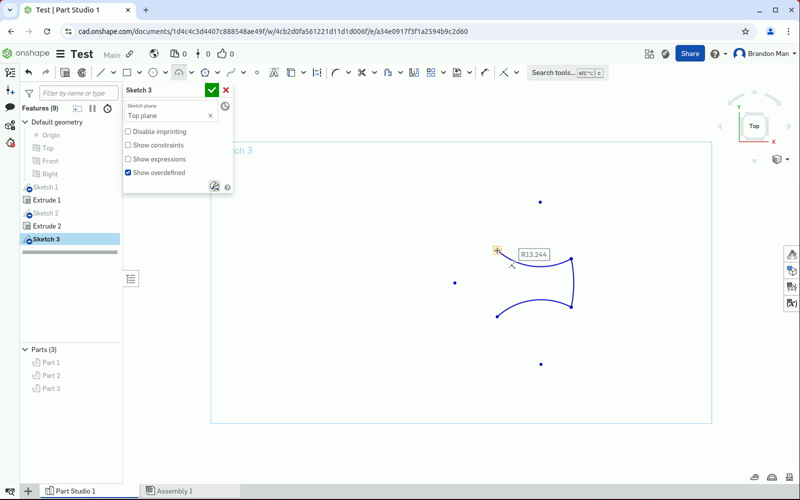
click(497, 250)
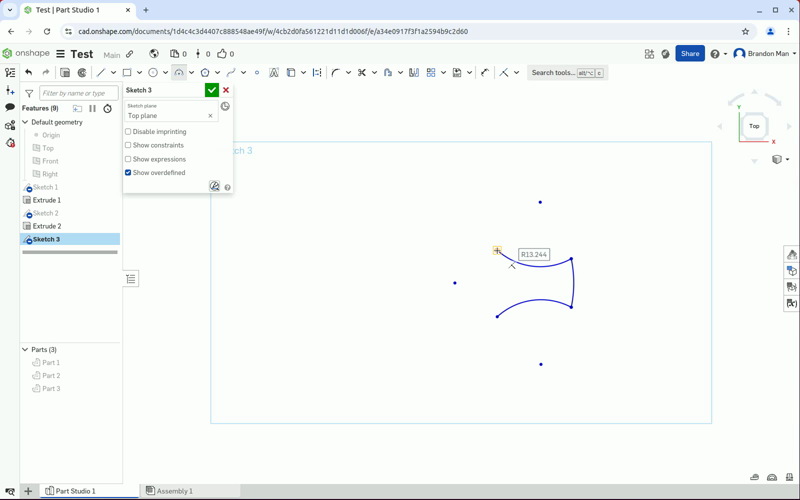
mouse_move(497, 316)
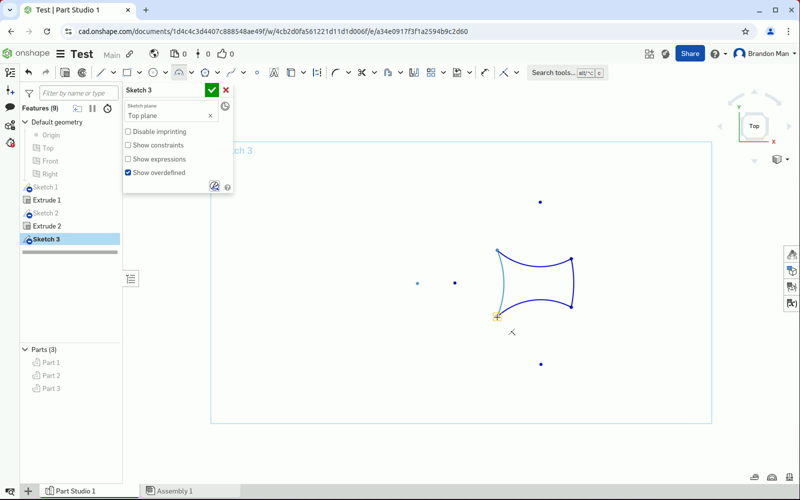
click(497, 316)
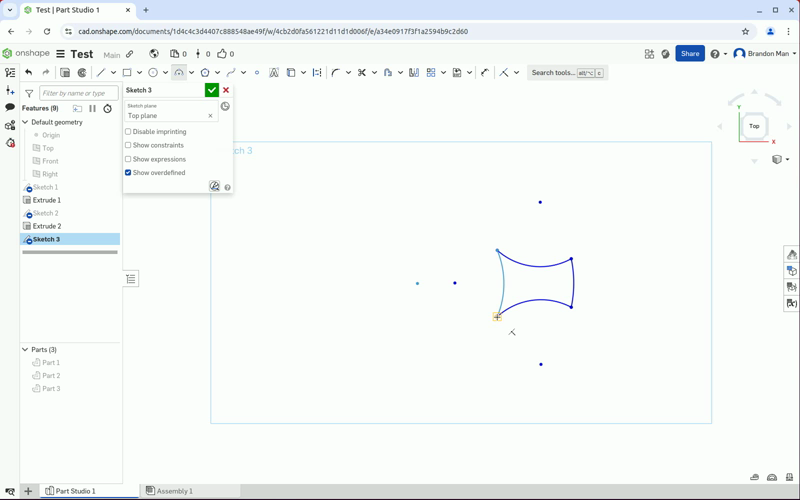
key_down(shift)
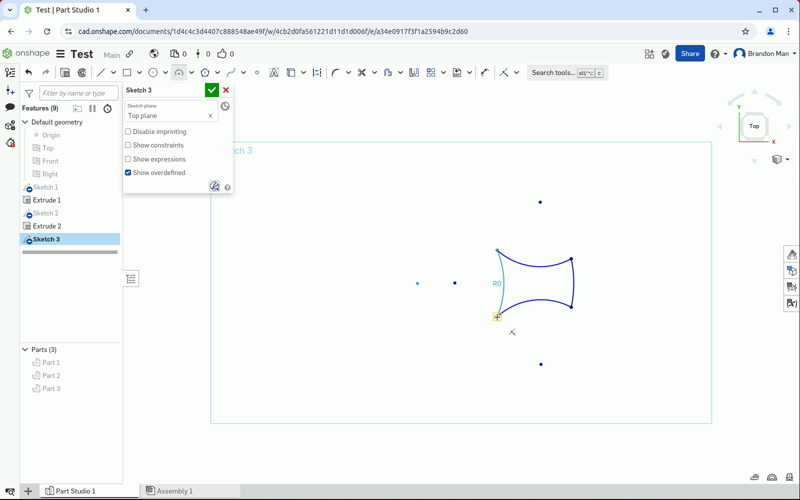
mouse_move(510, 283)
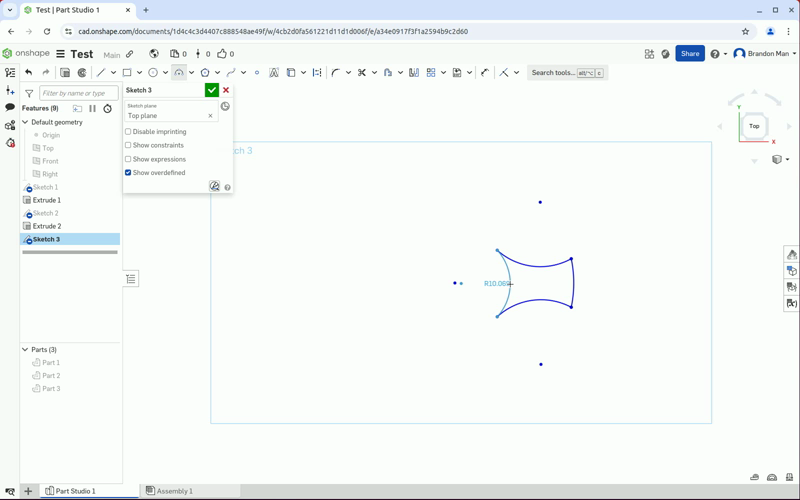
click(510, 283)
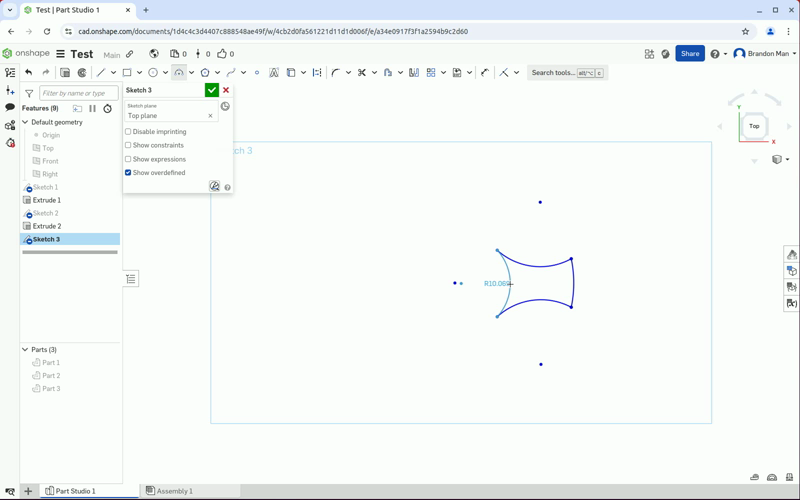
key_up(shift)
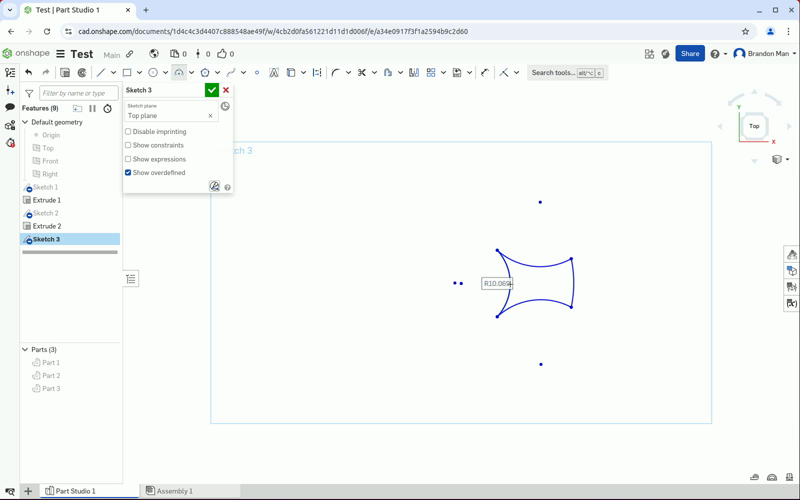
key(esc)
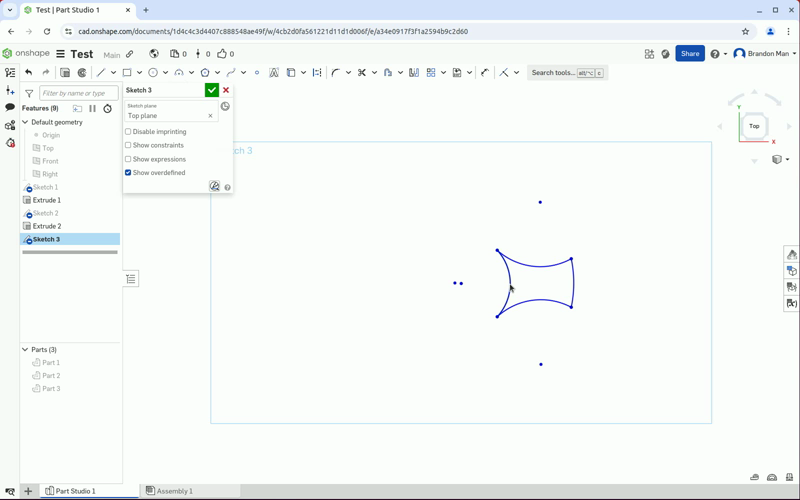
mouse_move(569, 273)
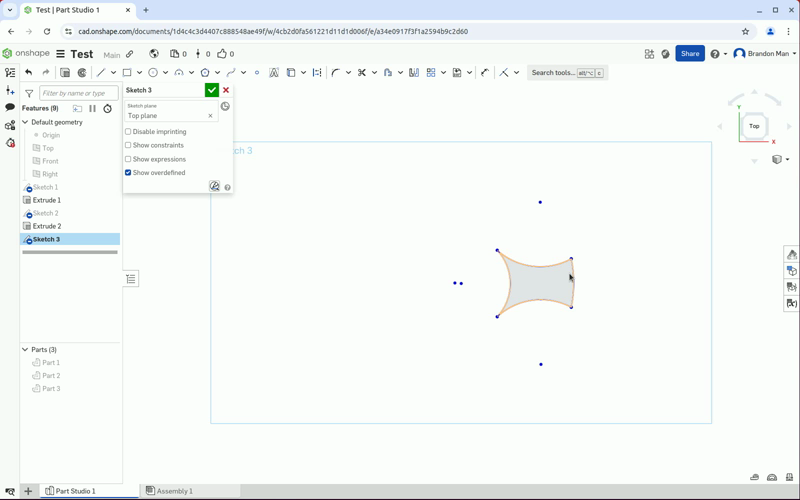
click(569, 273)
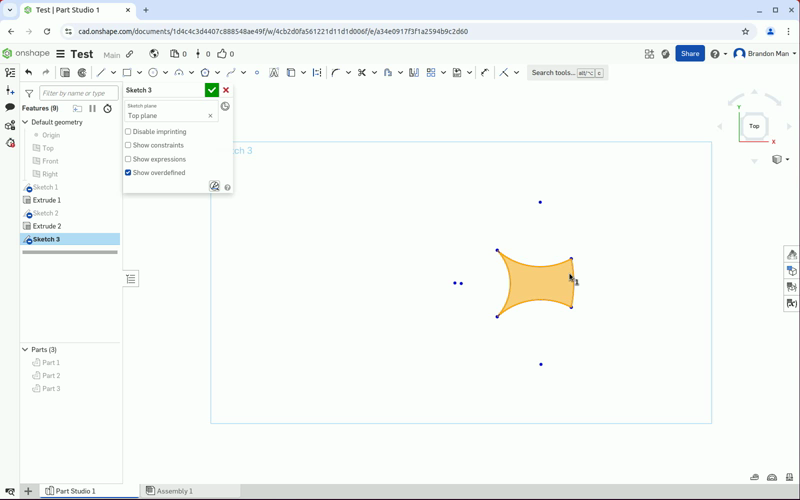
mouse_move(73, 352)
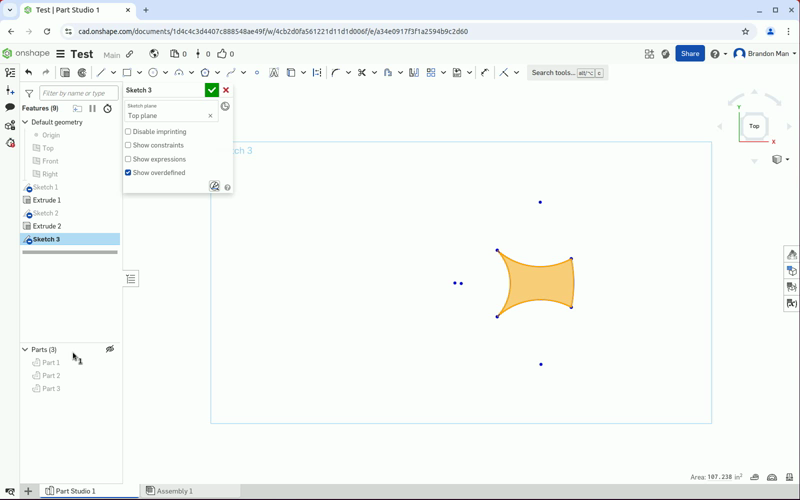
key(shift+y)
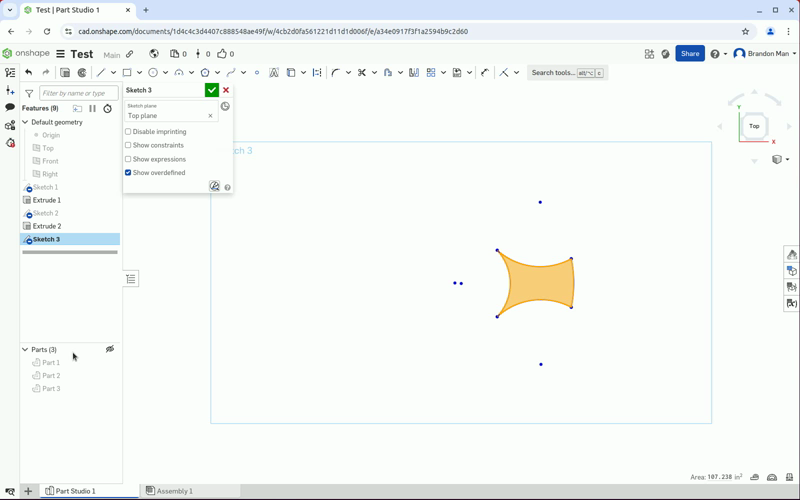
key(shift+e)
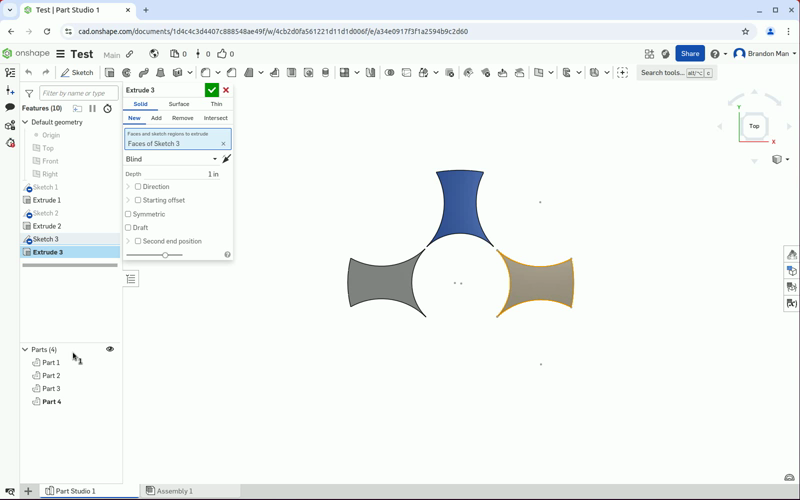
mouse_move(143, 106)
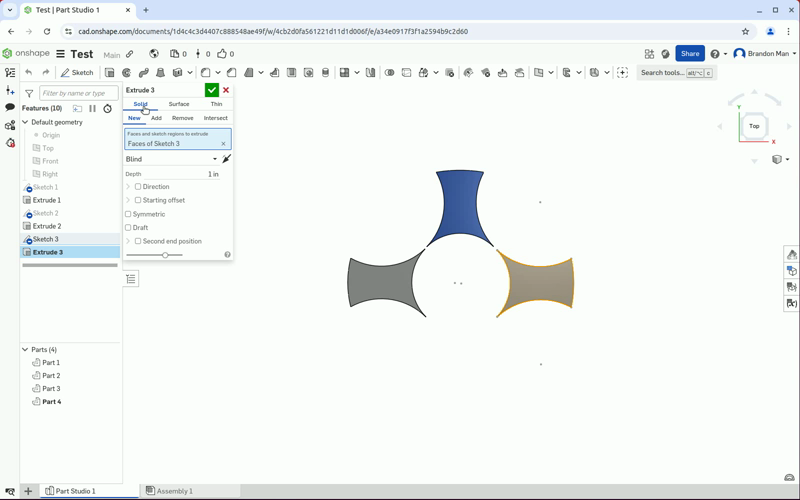
click(143, 106)
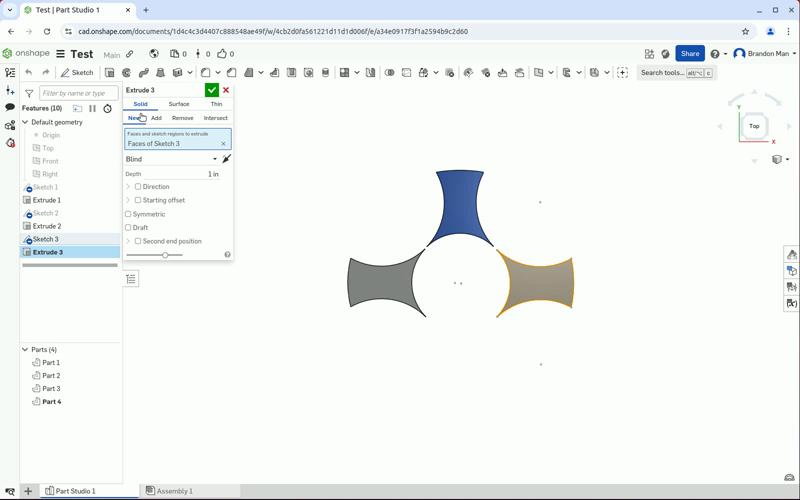
mouse_move(137, 120)
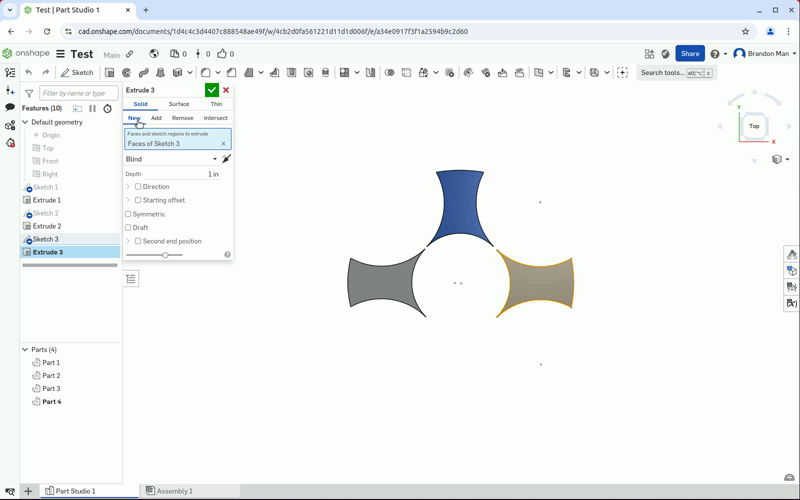
click(137, 120)
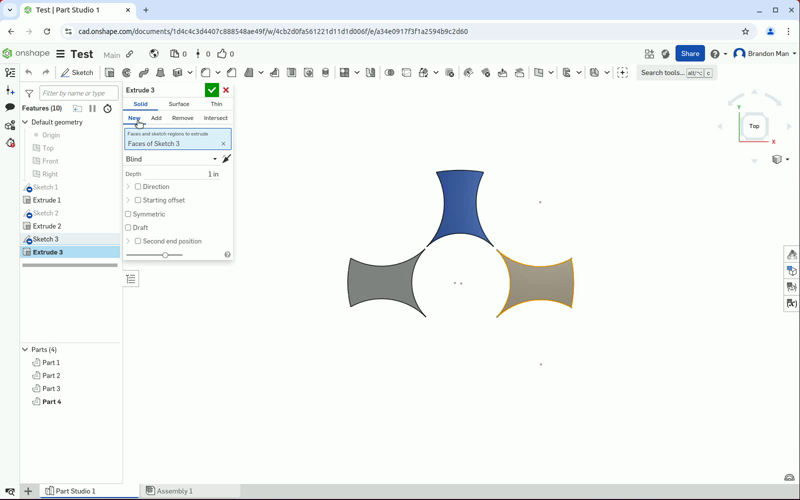
key(tab, 4)
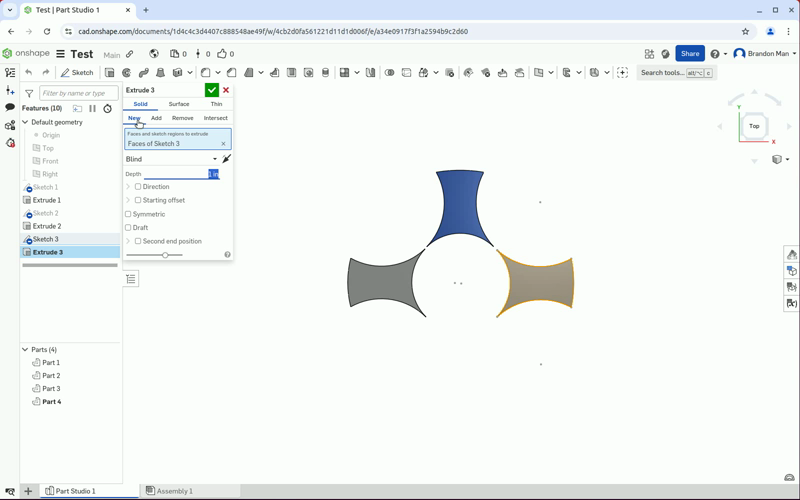
text(2.407)
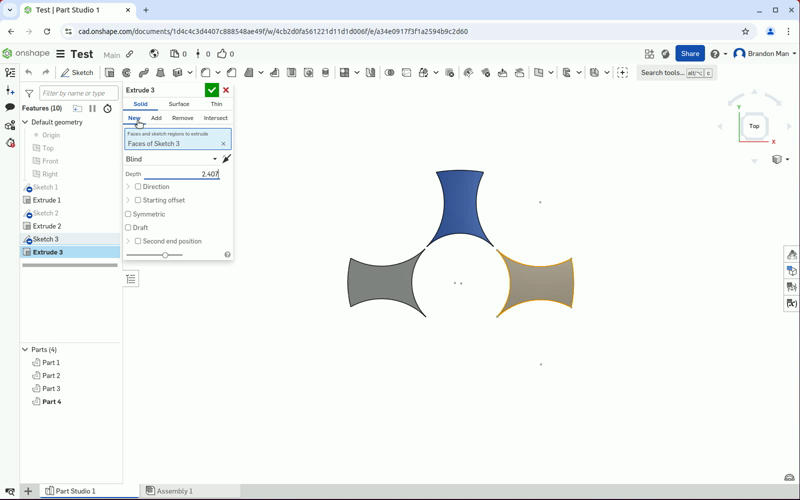
key(enter)
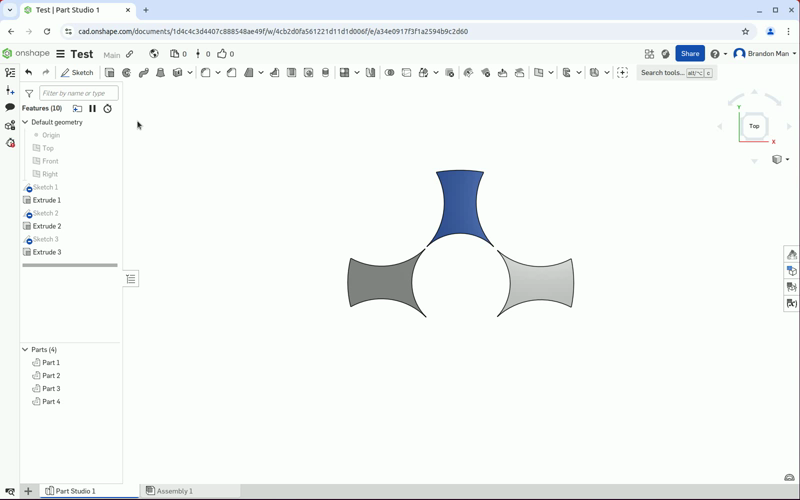
key(shift+h)
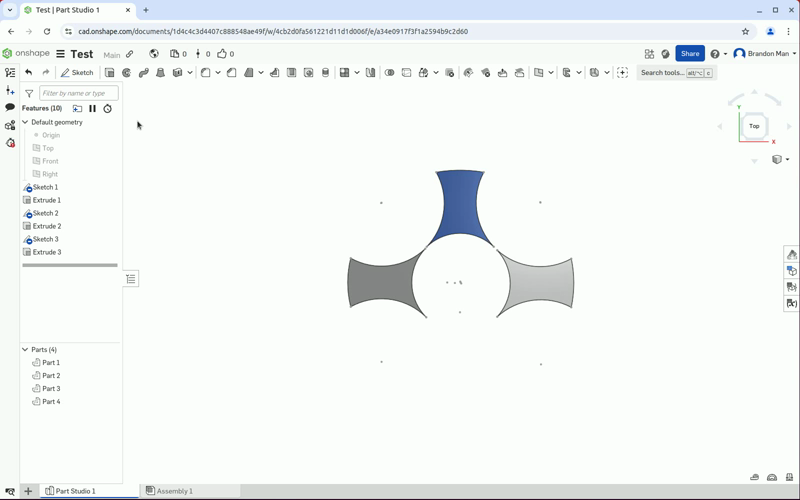
key(shift+h)
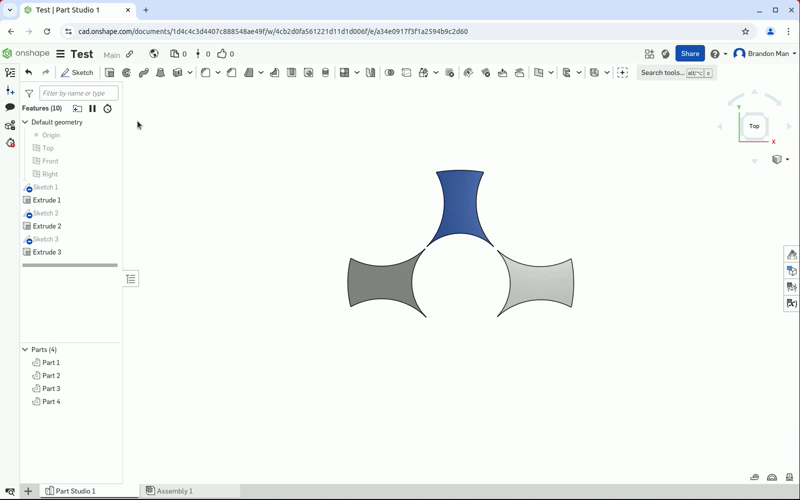
mouse_move(73, 189)
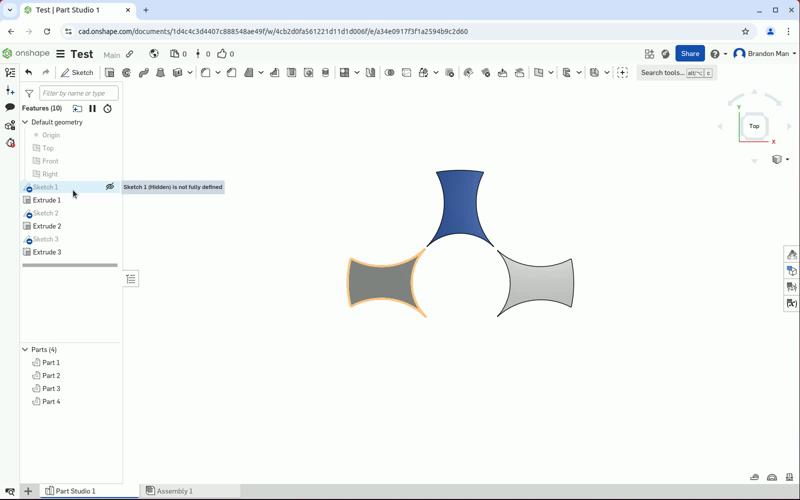
click(73, 189)
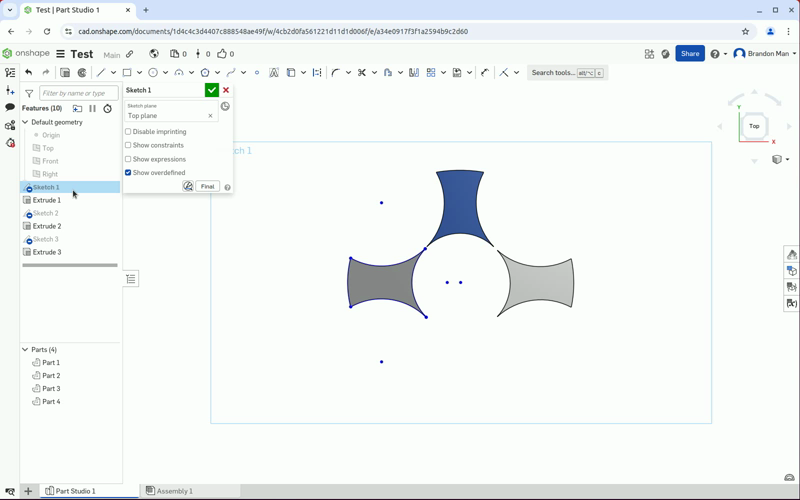
mouse_move(229, 92)
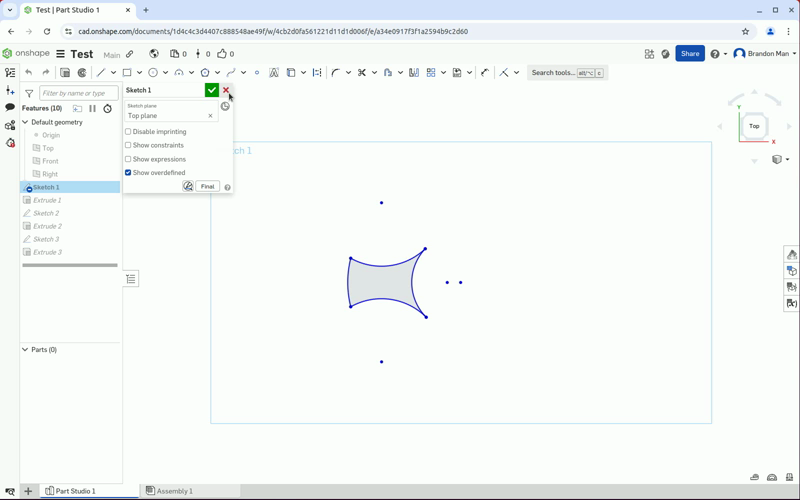
click(229, 92)
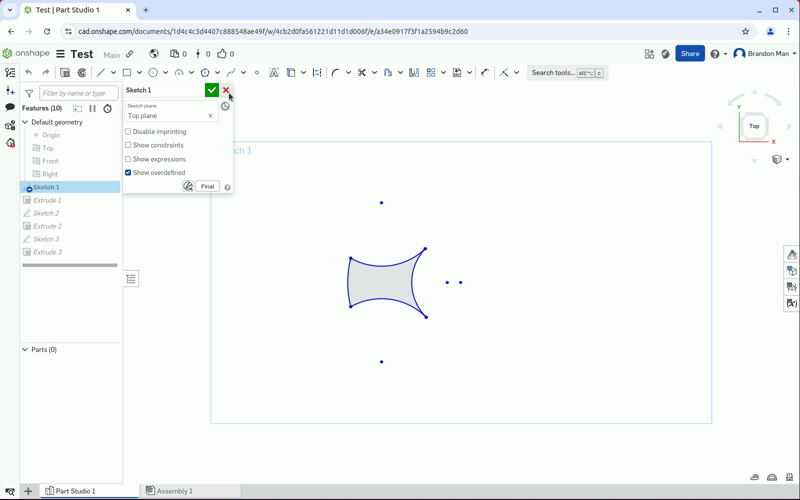
key(shift+s)
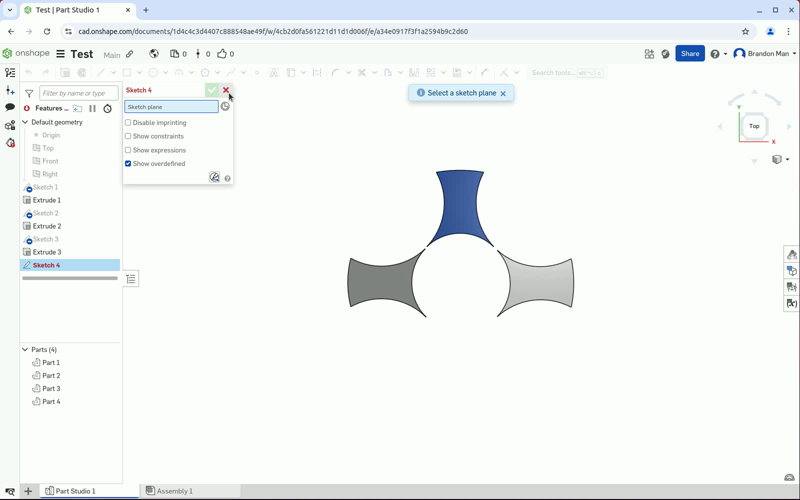
mouse_move(73, 150)
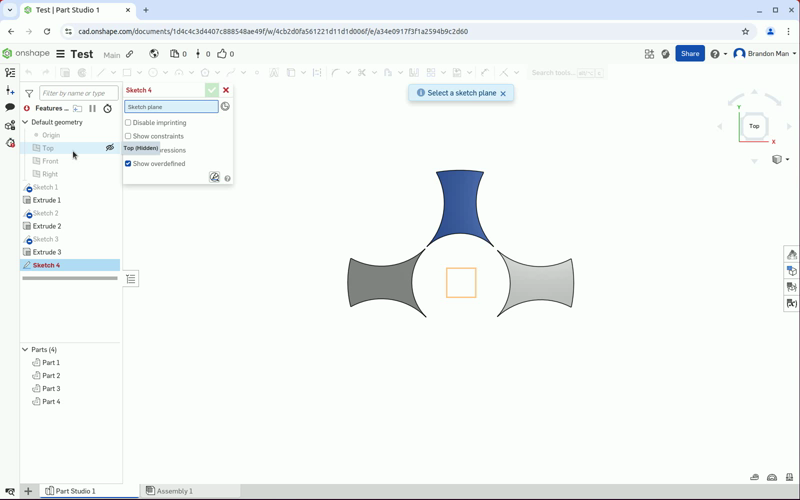
click(73, 150)
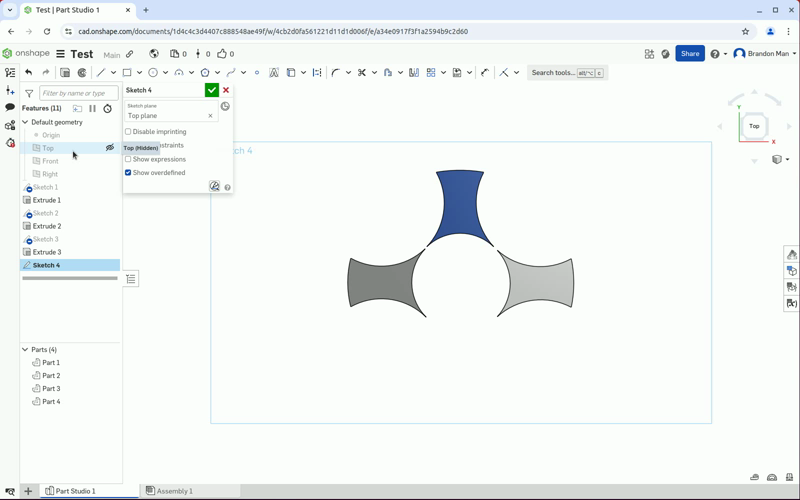
mouse_move(73, 352)
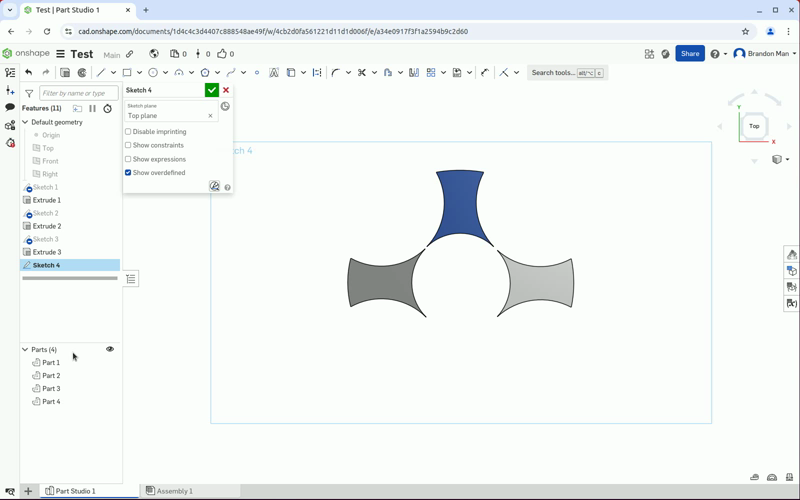
key(y)
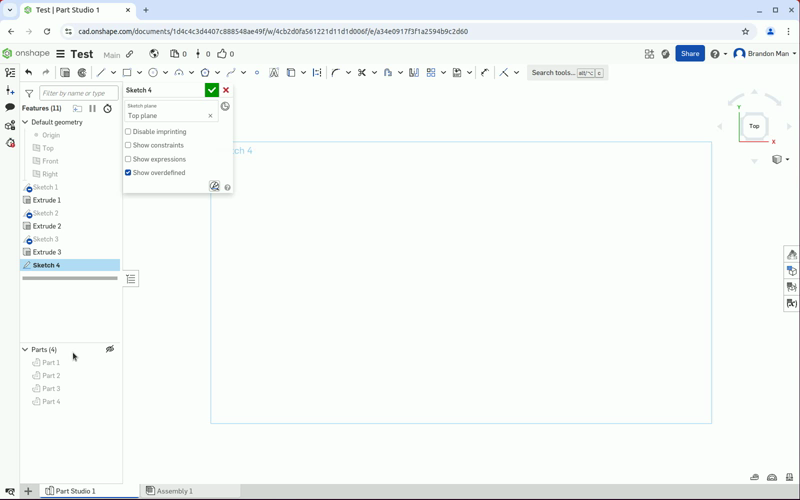
key(a)
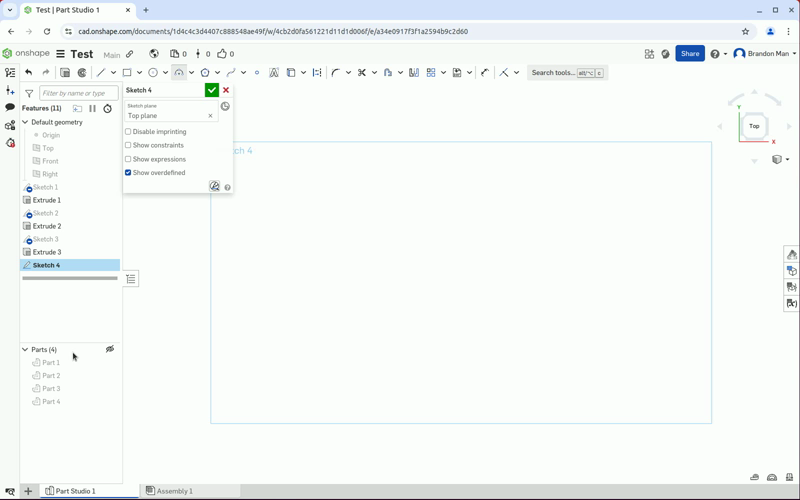
key_down(shift)
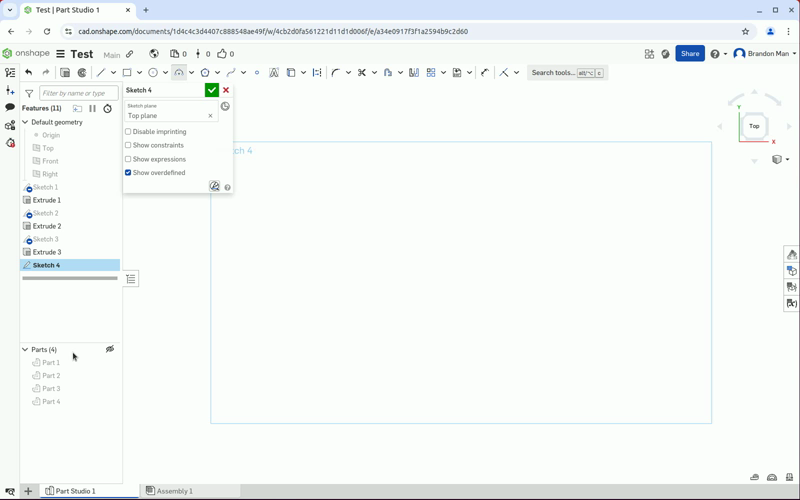
mouse_move(425, 318)
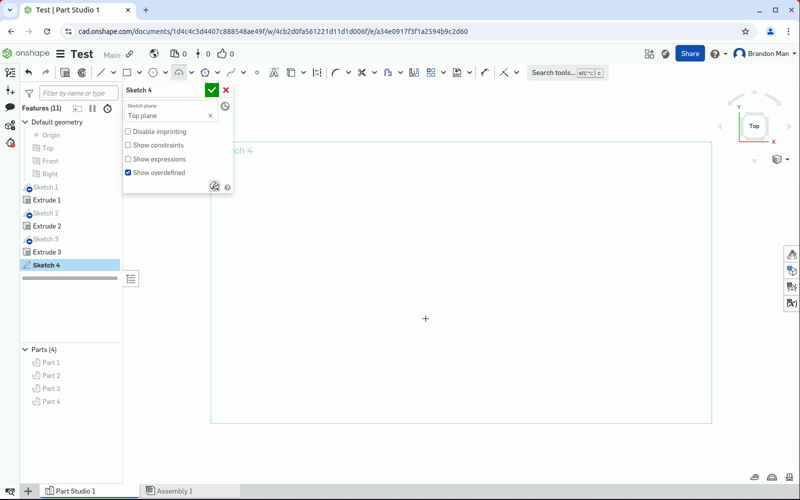
click(425, 318)
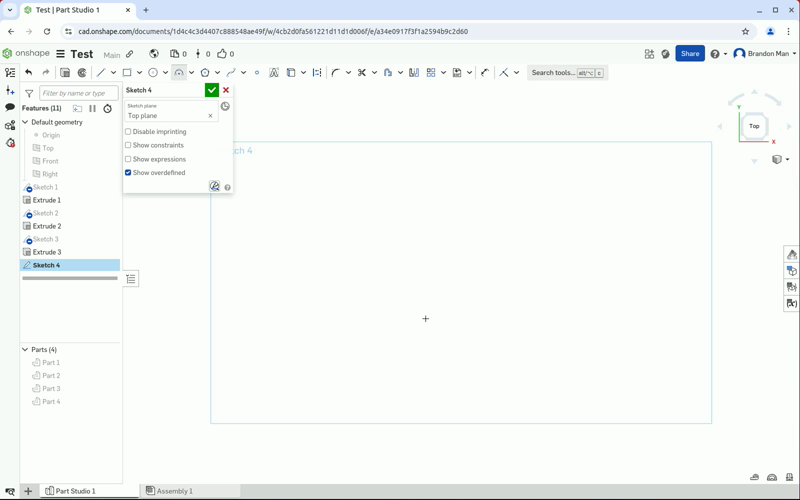
key_up(shift)
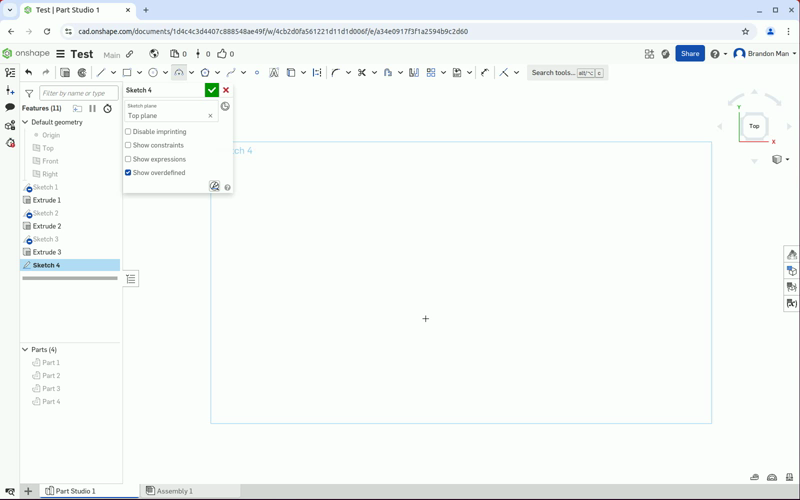
key_down(shift)
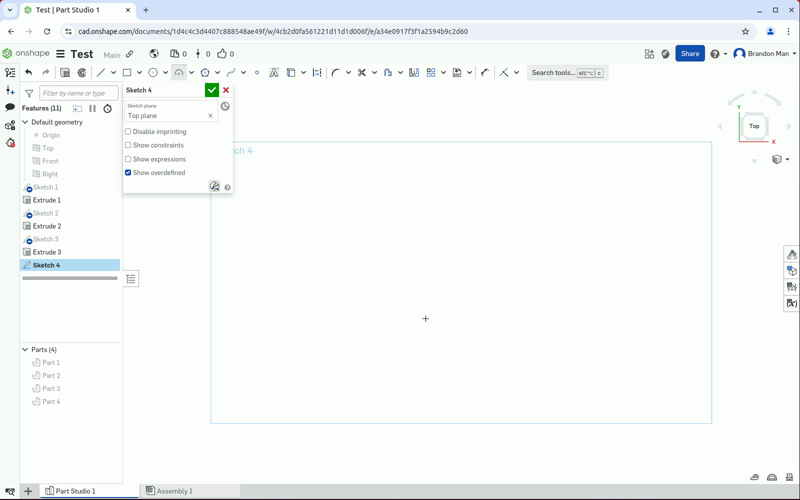
mouse_move(436, 393)
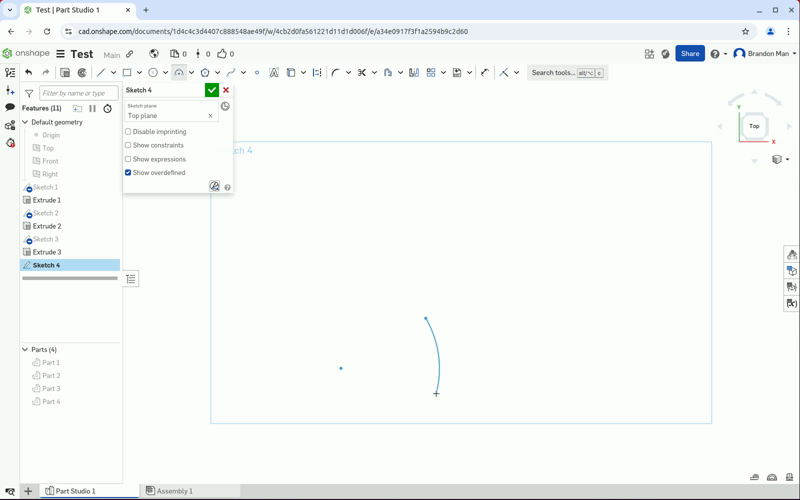
click(436, 393)
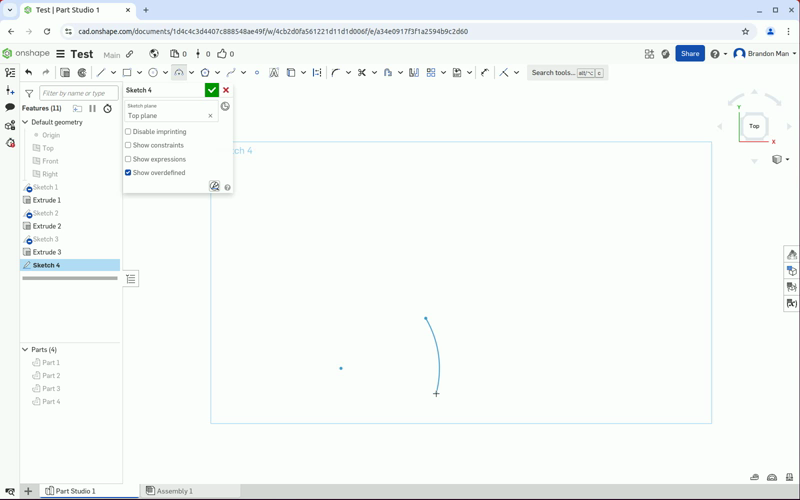
mouse_move(443, 354)
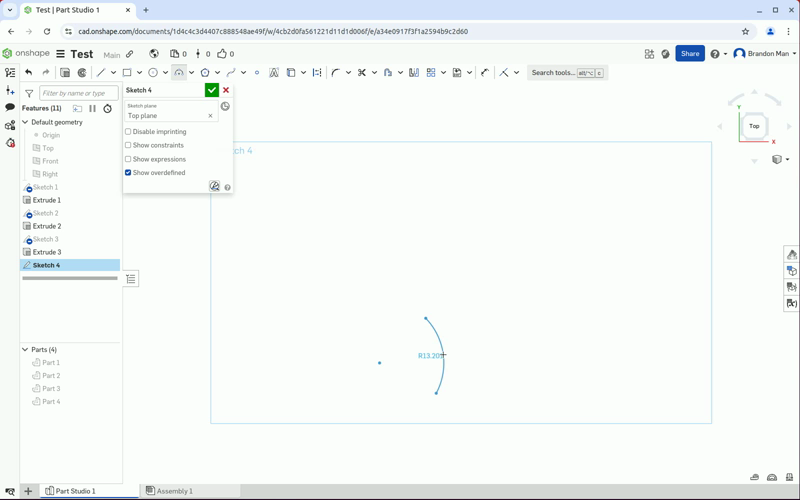
click(443, 354)
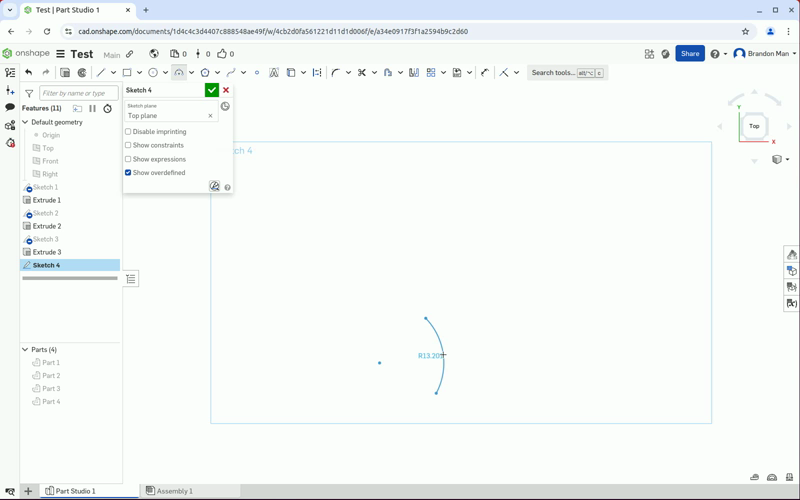
key_up(shift)
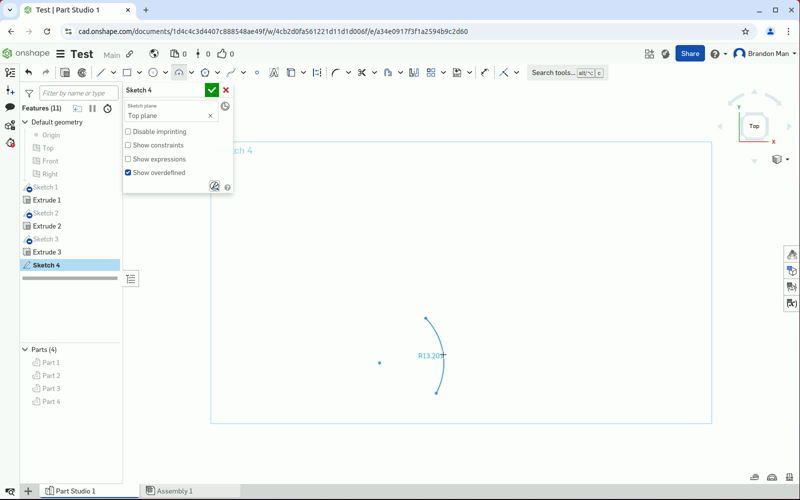
mouse_move(436, 393)
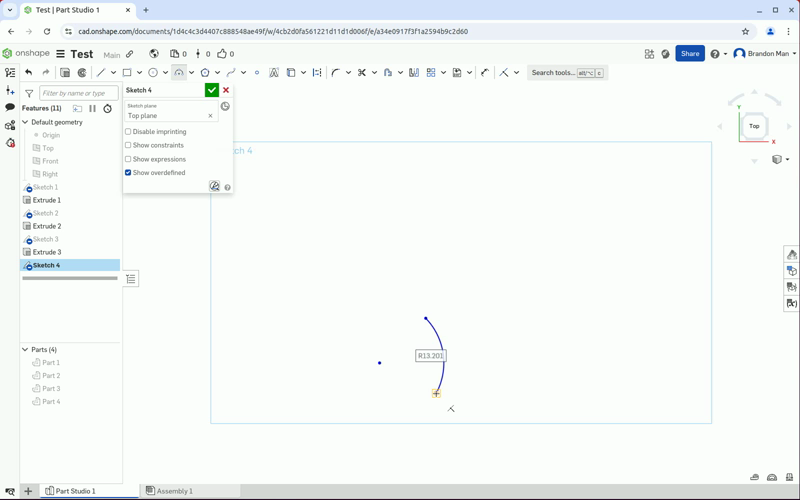
click(436, 393)
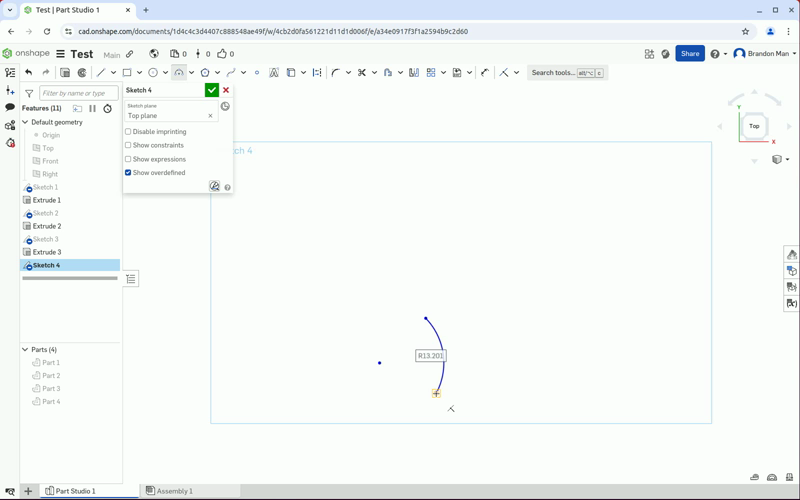
key_down(shift)
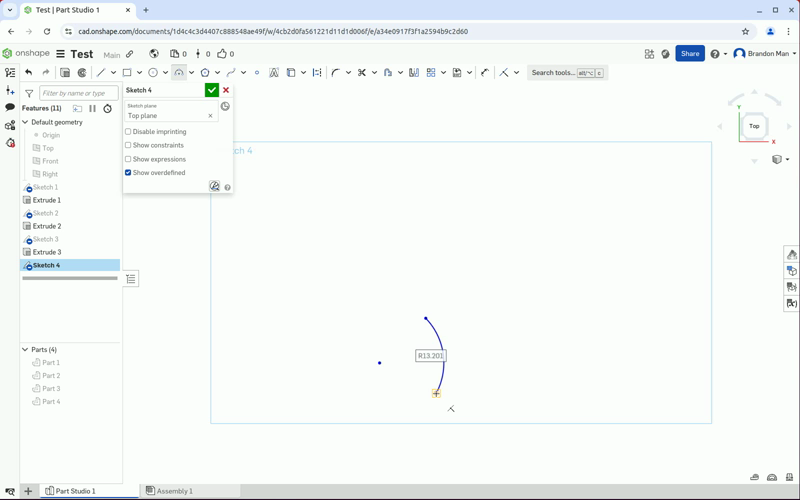
mouse_move(484, 393)
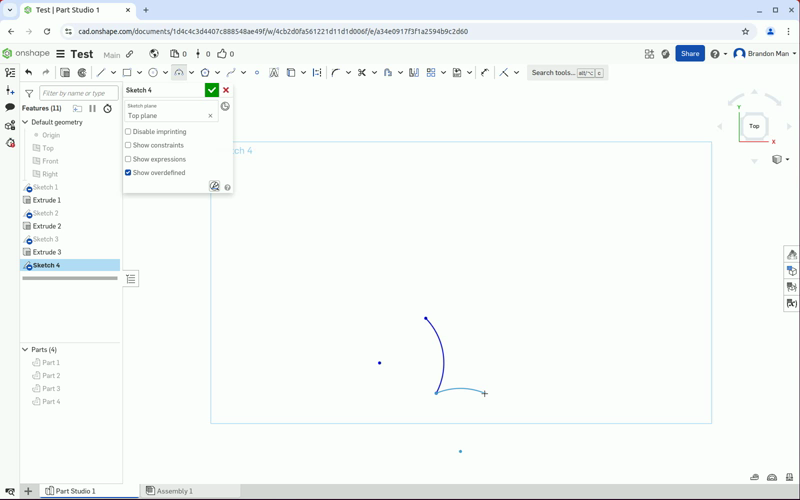
click(484, 393)
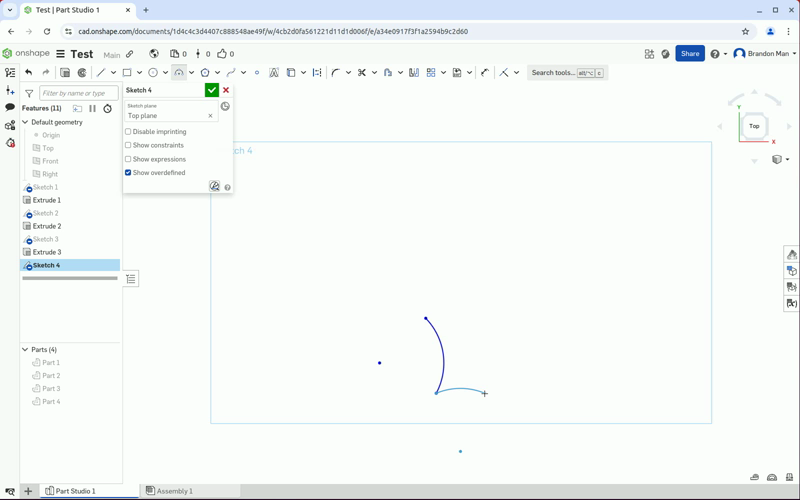
mouse_move(460, 395)
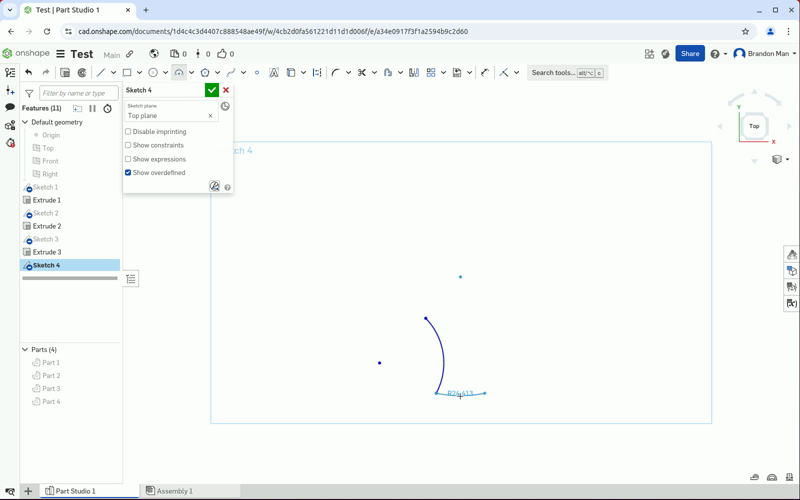
click(460, 395)
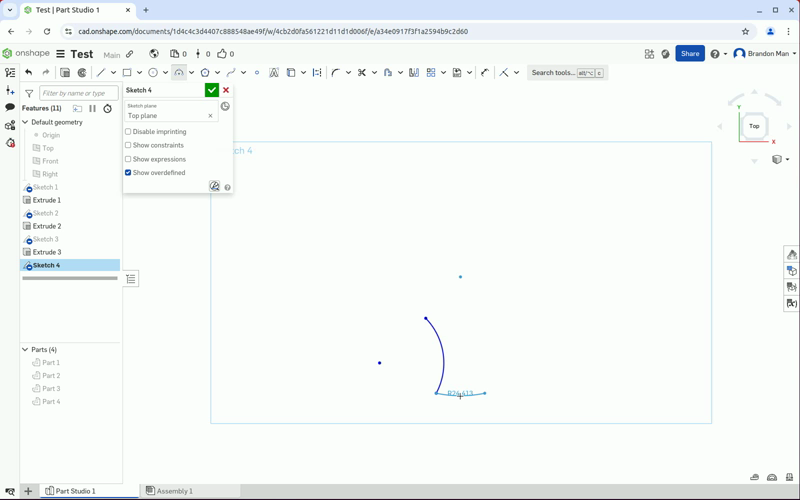
key_up(shift)
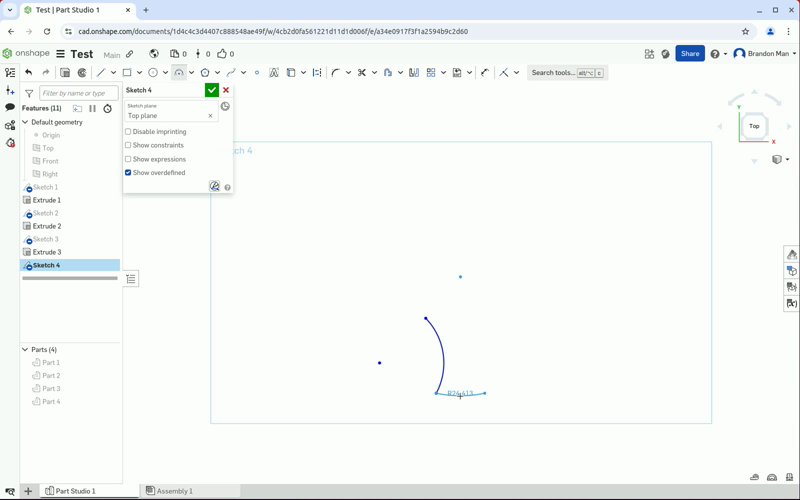
mouse_move(484, 393)
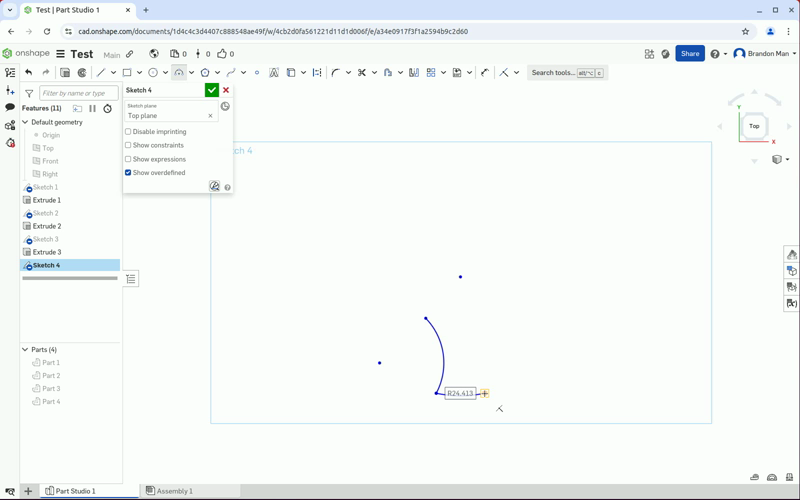
click(484, 393)
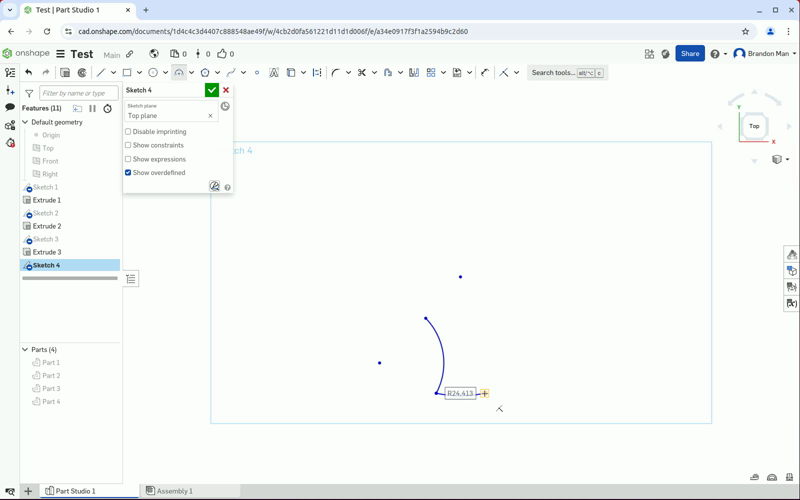
key_down(shift)
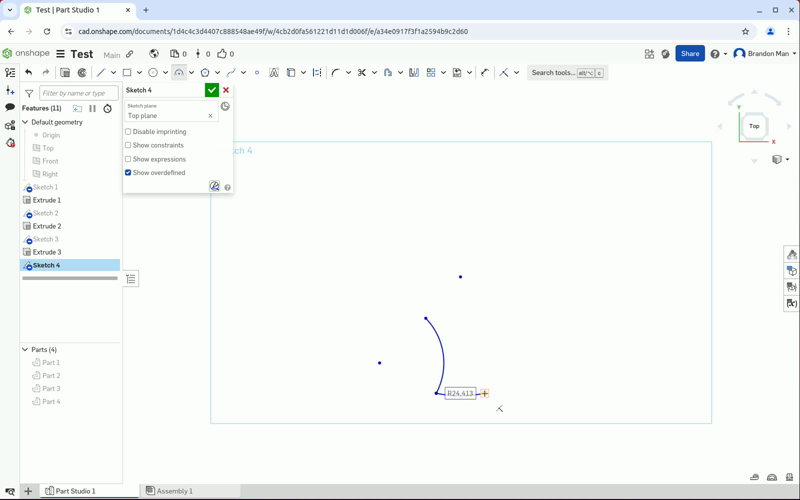
mouse_move(494, 318)
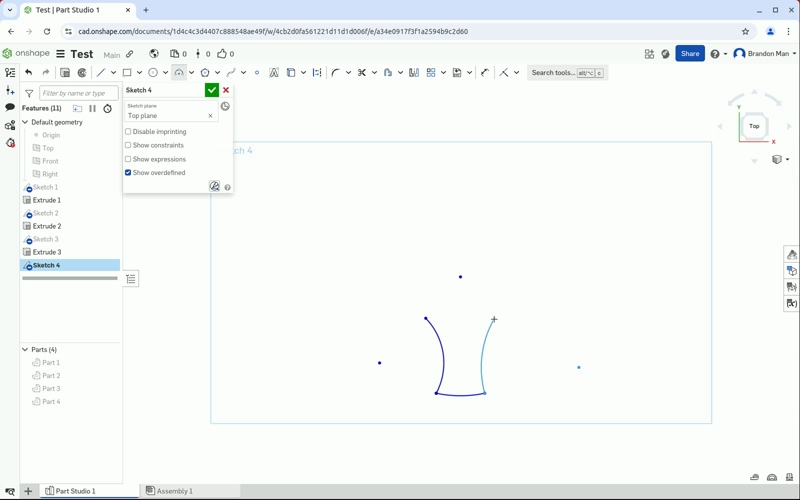
click(494, 318)
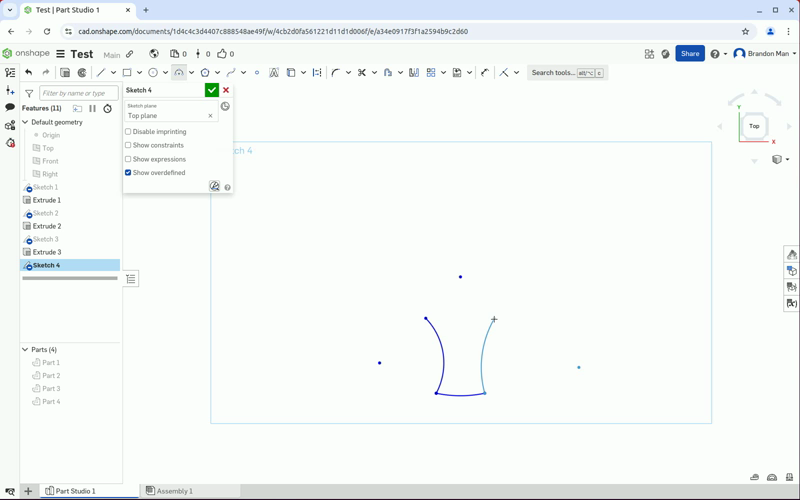
mouse_move(477, 354)
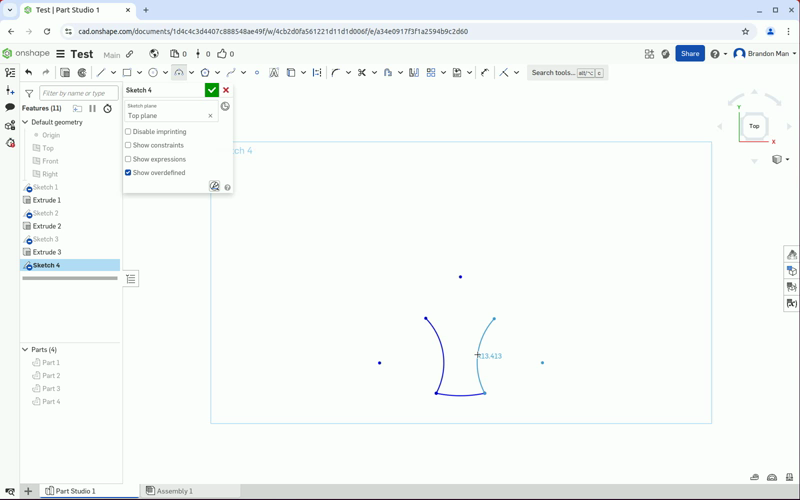
click(477, 354)
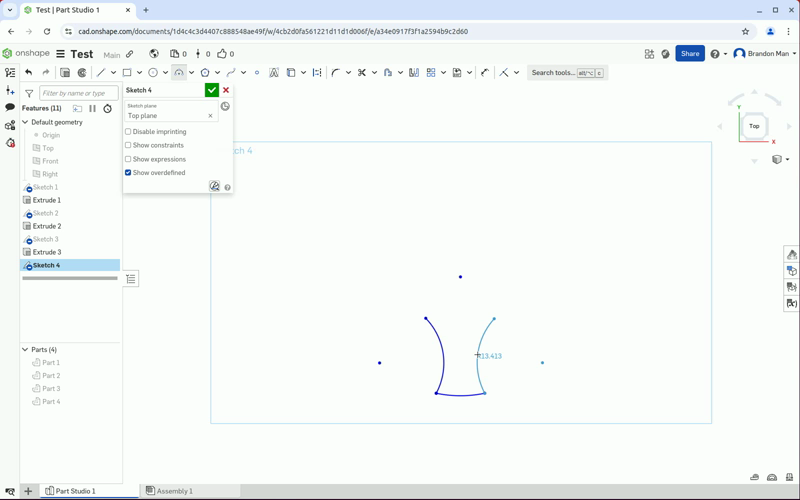
key_up(shift)
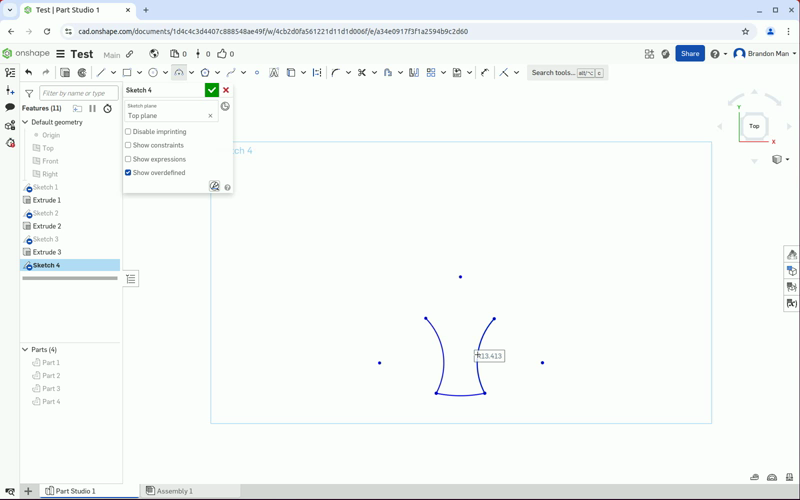
mouse_move(494, 318)
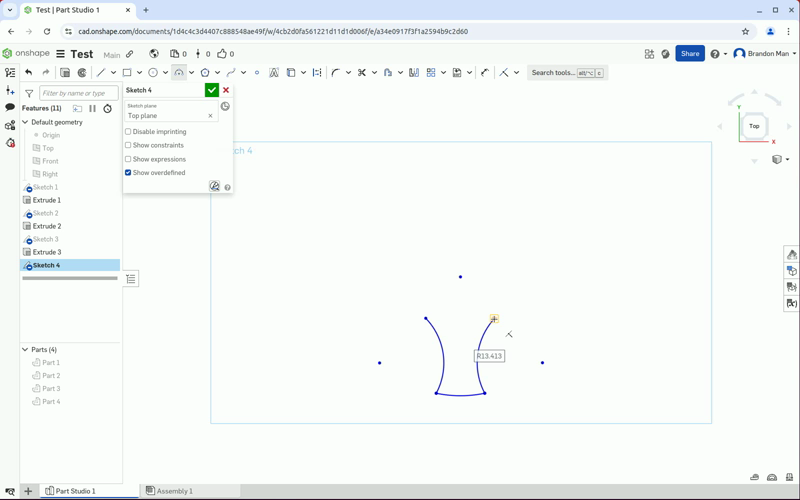
click(494, 318)
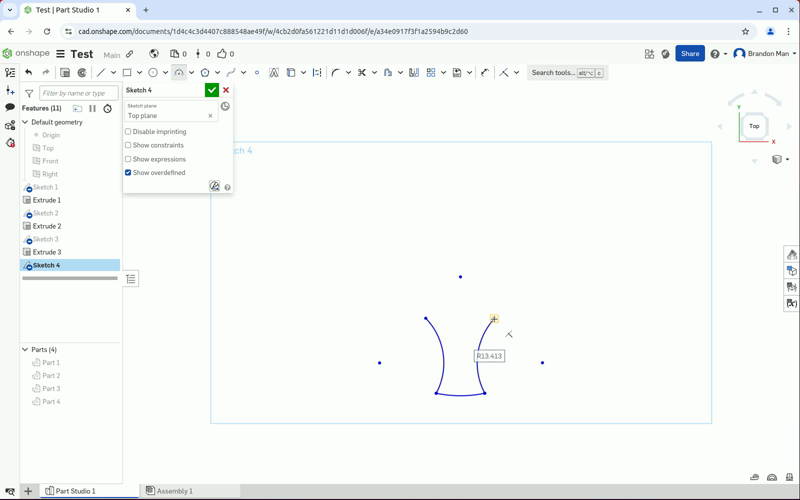
mouse_move(425, 318)
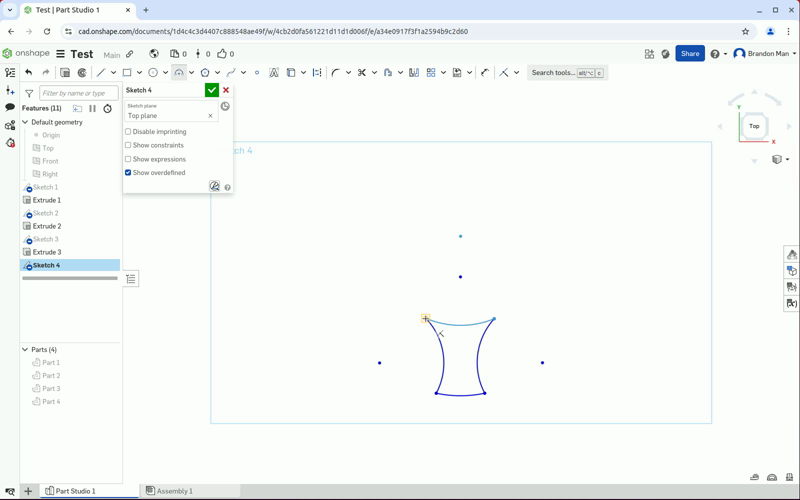
click(425, 318)
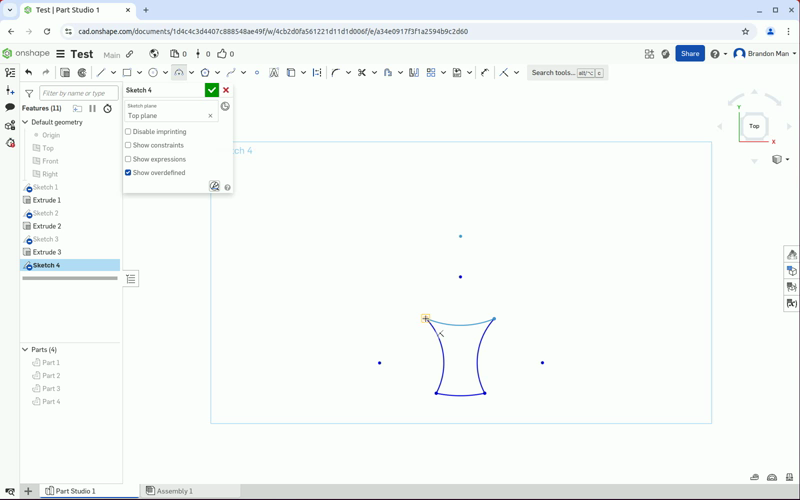
key_down(shift)
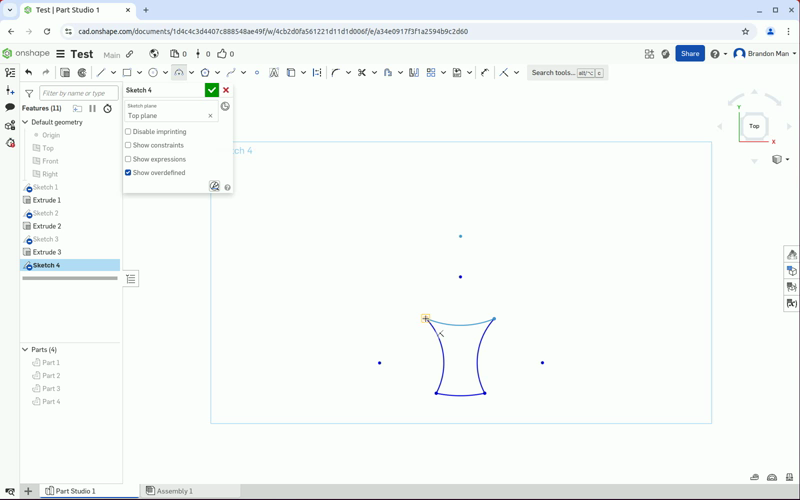
mouse_move(459, 332)
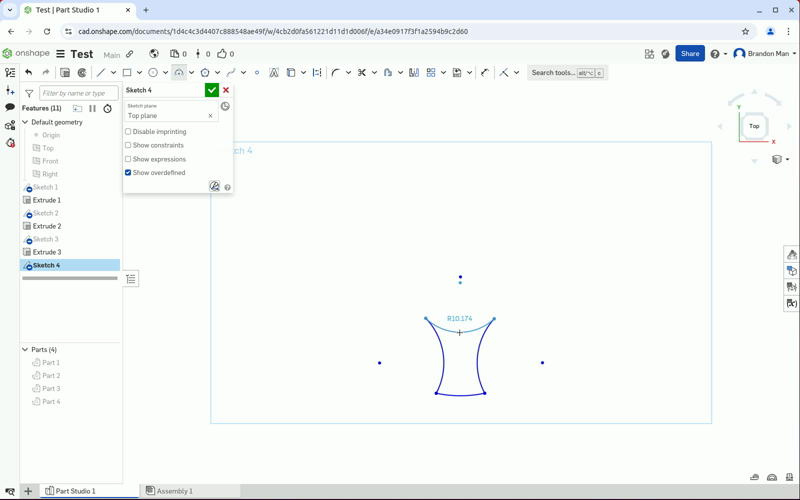
click(459, 332)
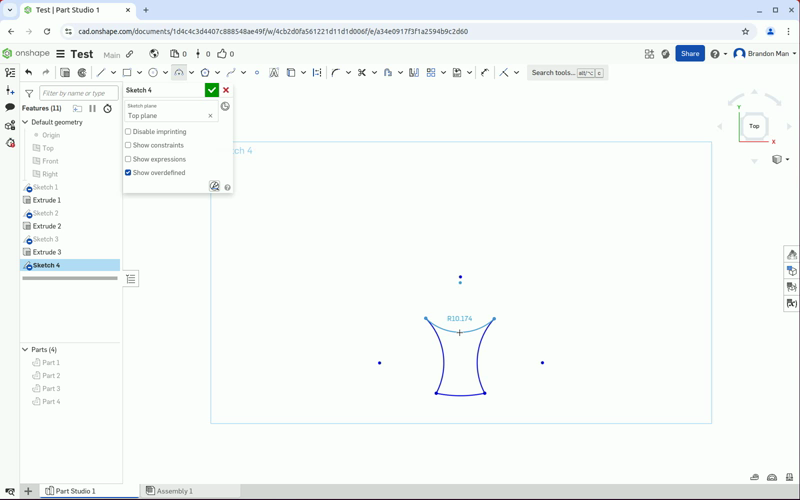
key_up(shift)
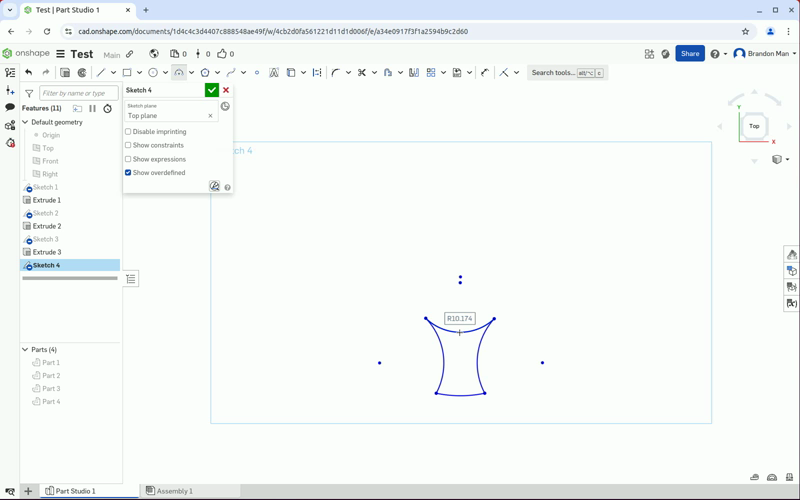
key(esc)
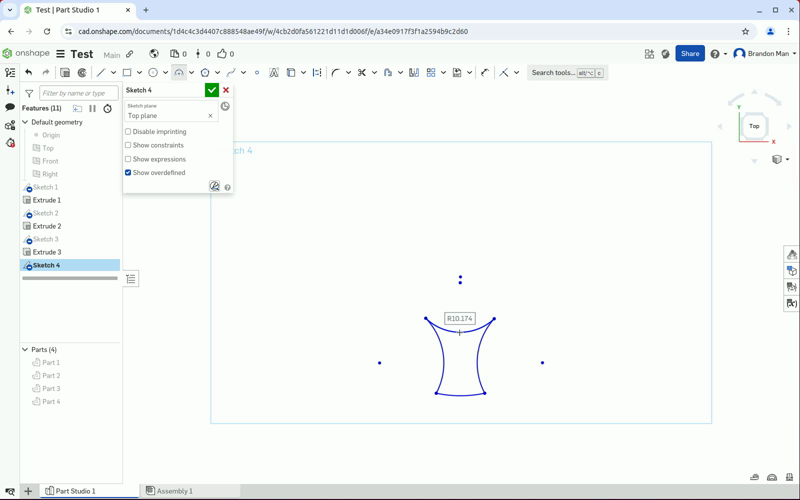
mouse_move(486, 337)
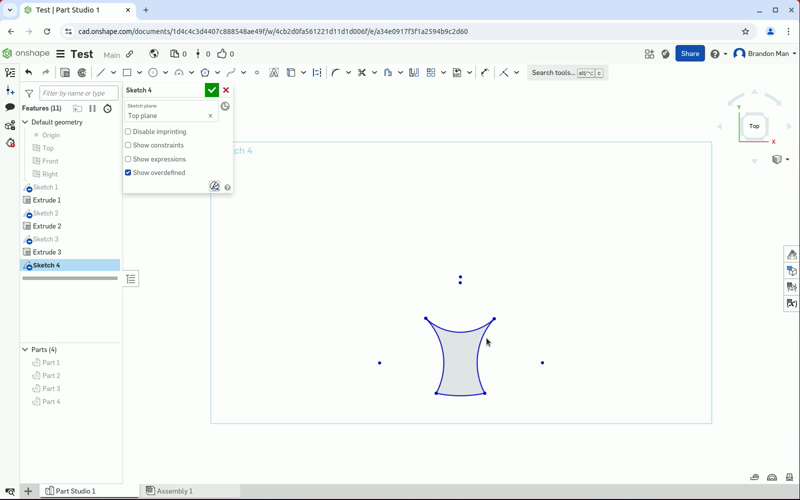
click(486, 337)
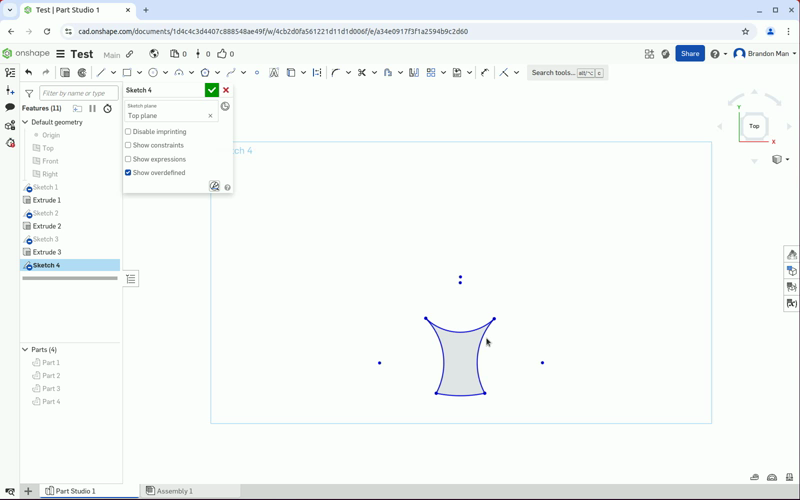
mouse_move(73, 352)
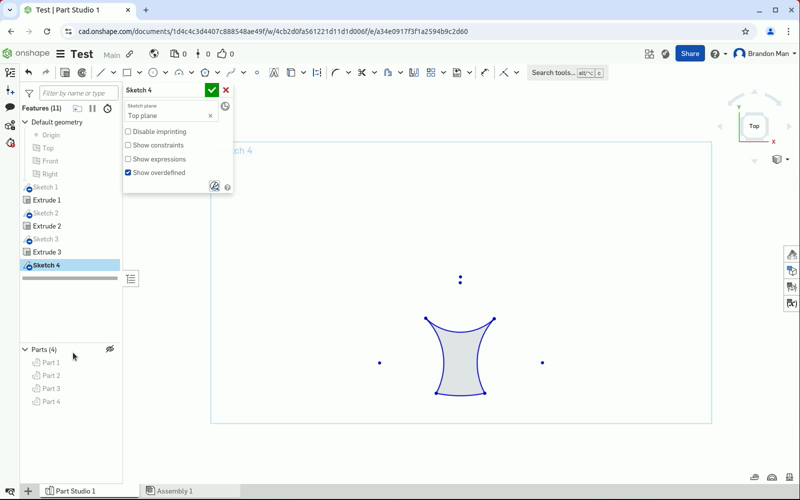
key(shift+y)
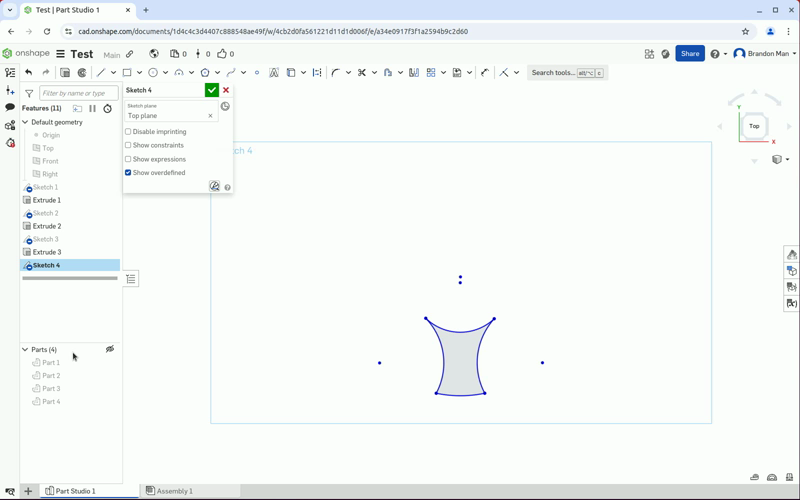
key(shift+e)
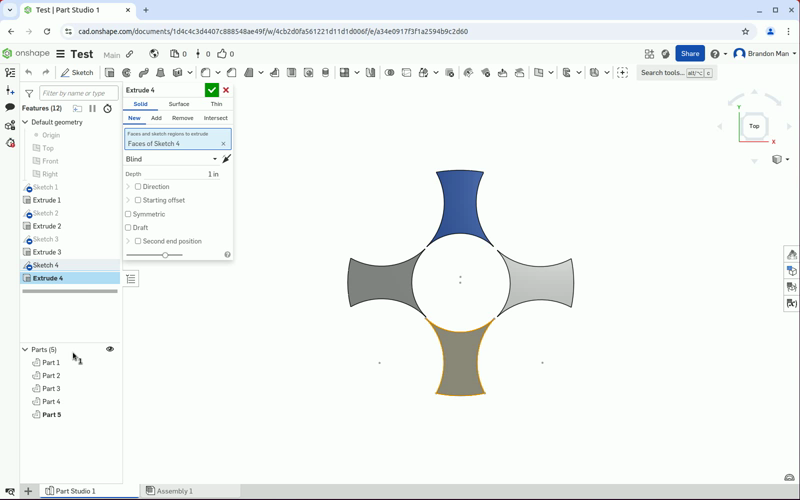
mouse_move(143, 106)
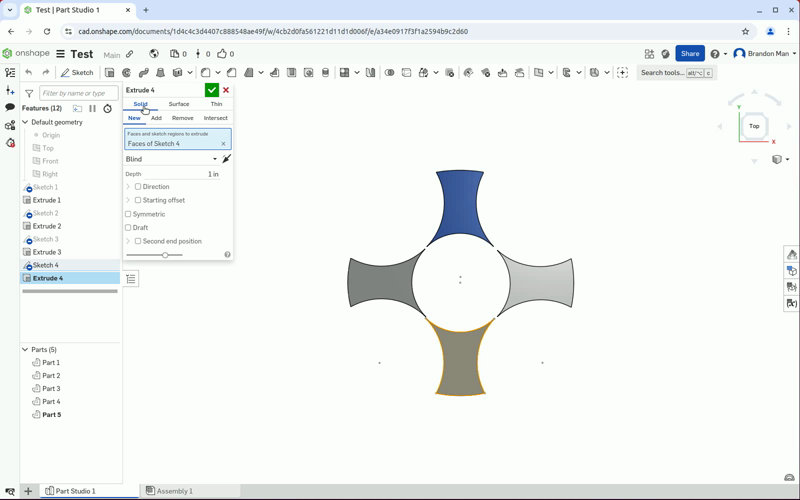
click(143, 106)
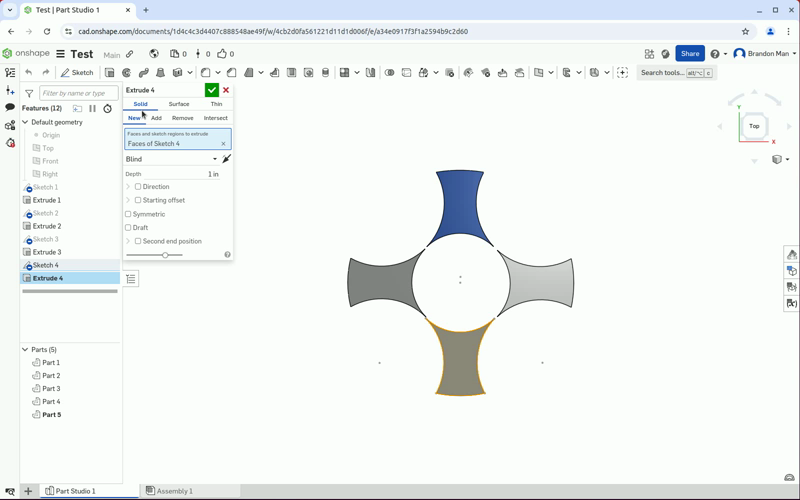
mouse_move(137, 120)
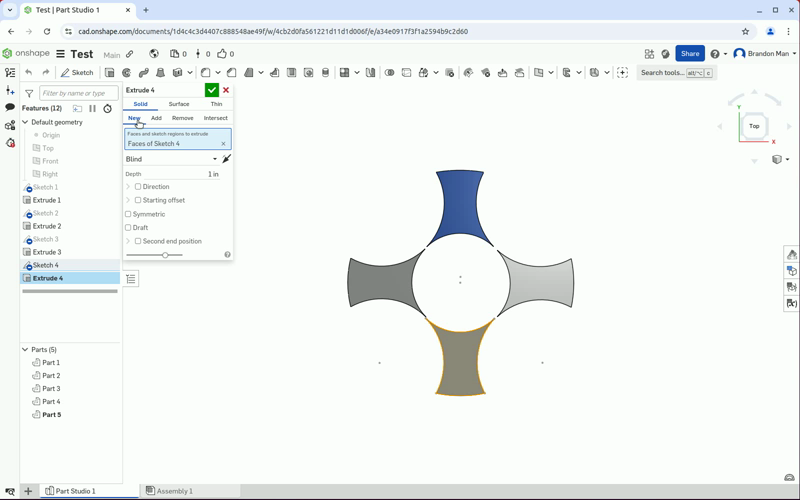
click(137, 120)
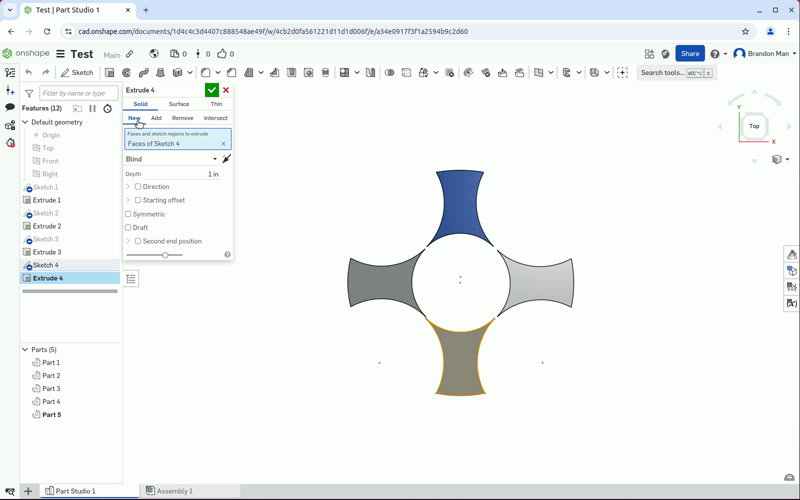
key(tab, 4)
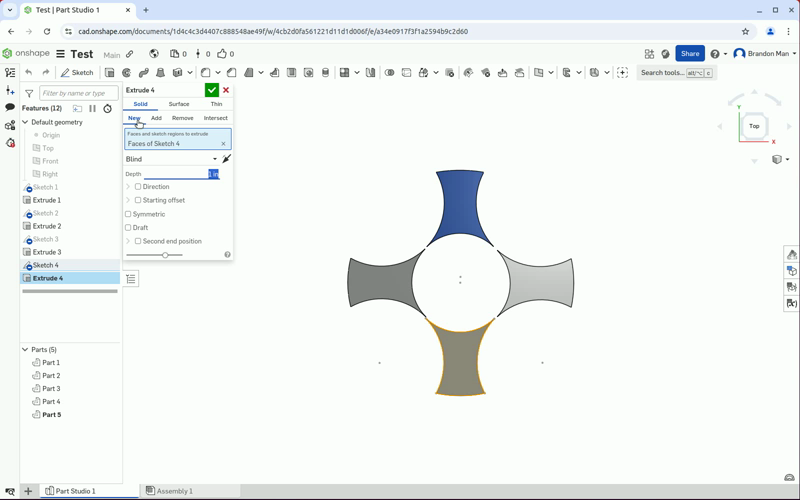
text(2.407)
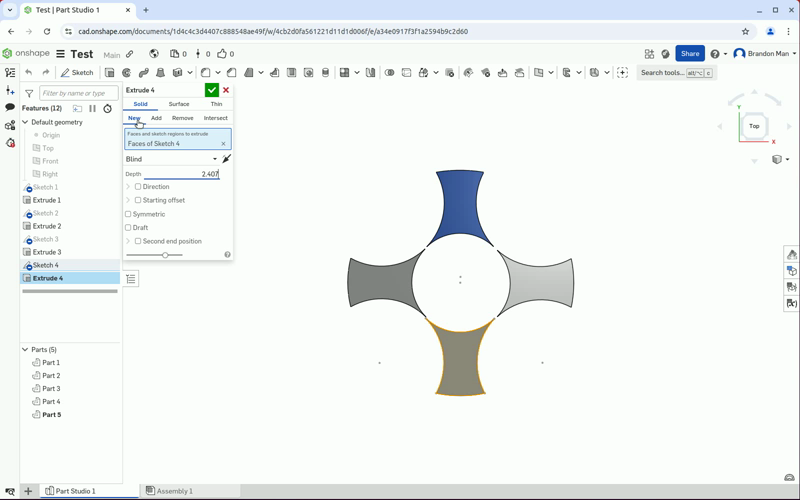
key(enter)
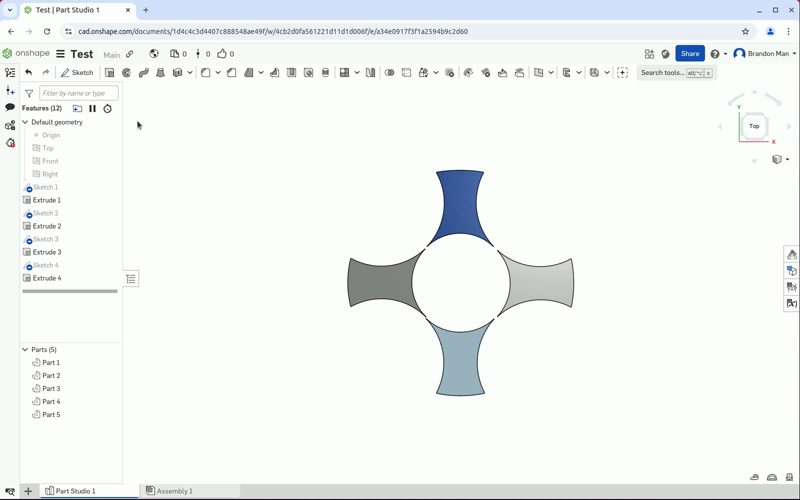
key(shift+h)
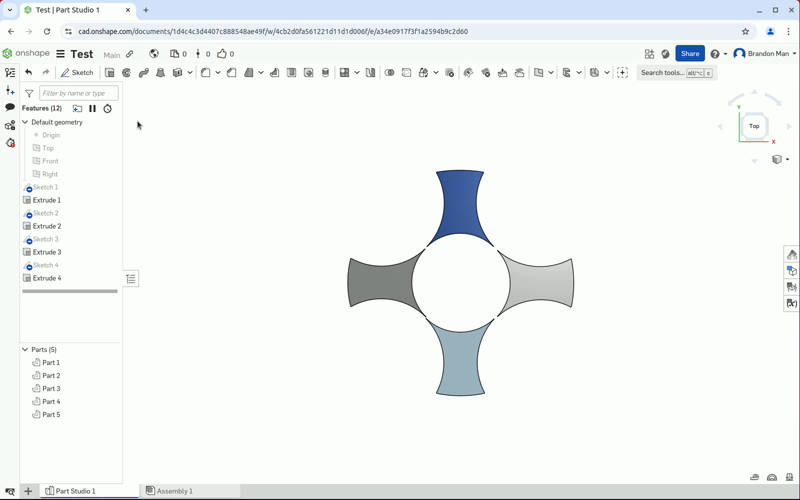
key(shift+h)
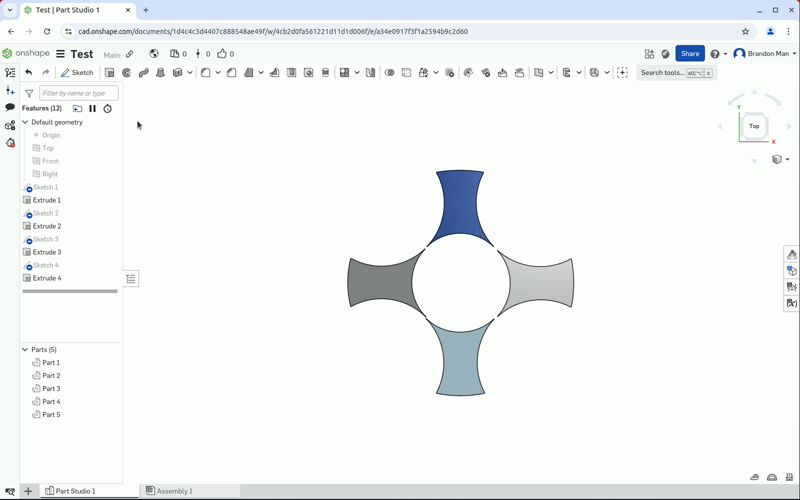
mouse_move(73, 189)
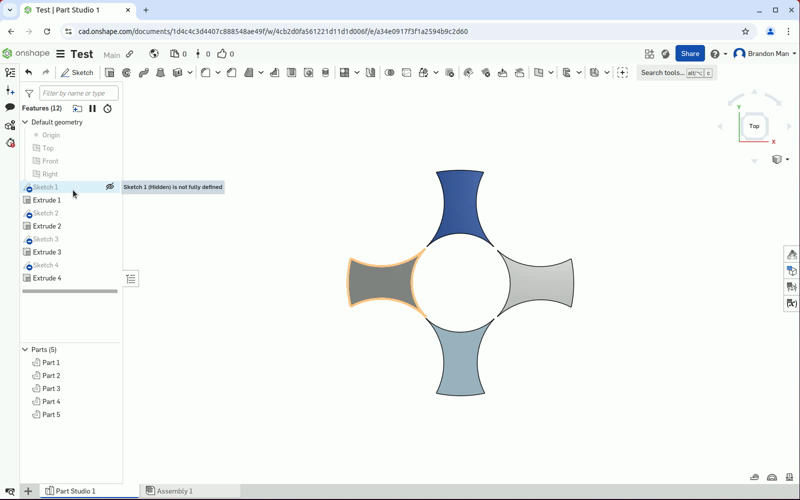
click(73, 189)
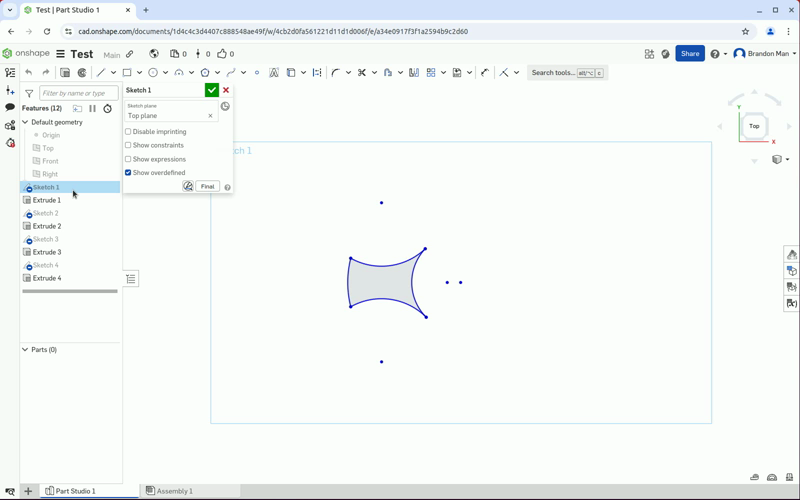
mouse_move(229, 92)
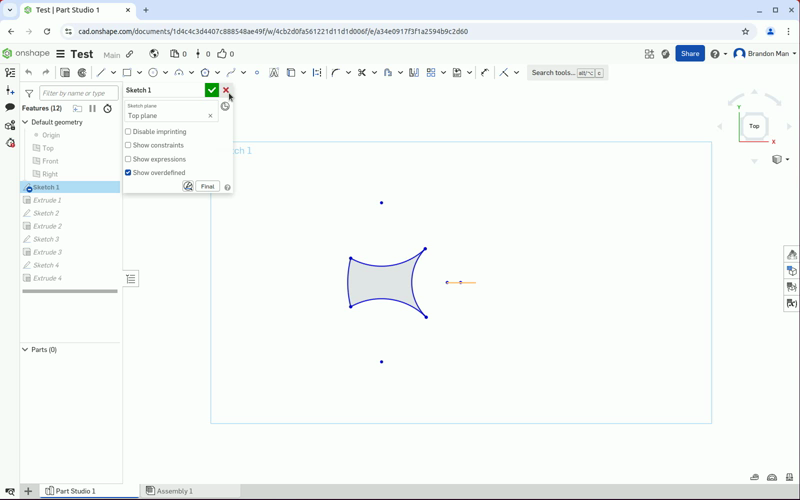
click(229, 92)
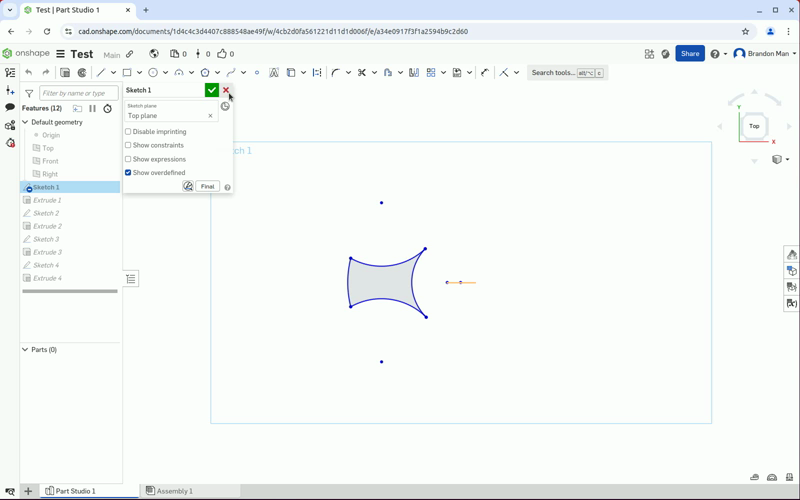
key(shift+s)
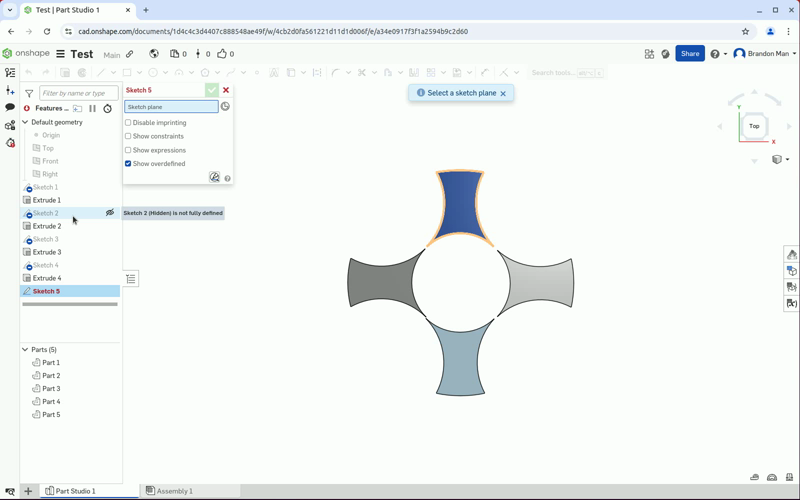
scroll(3)
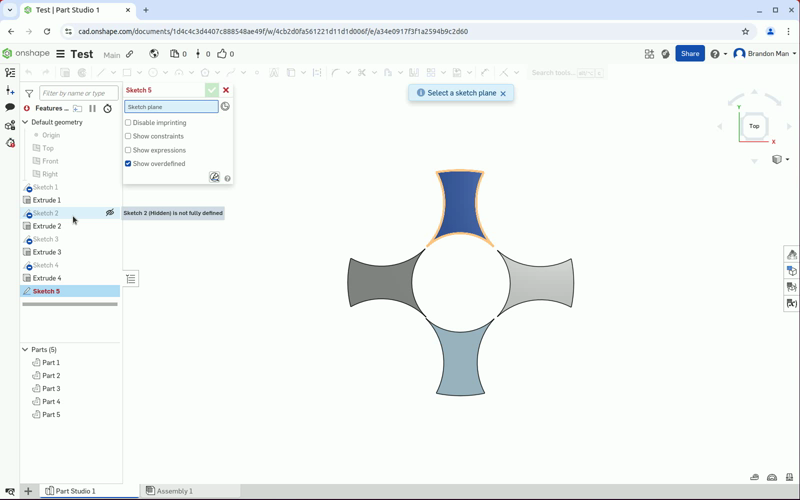
mouse_move(73, 150)
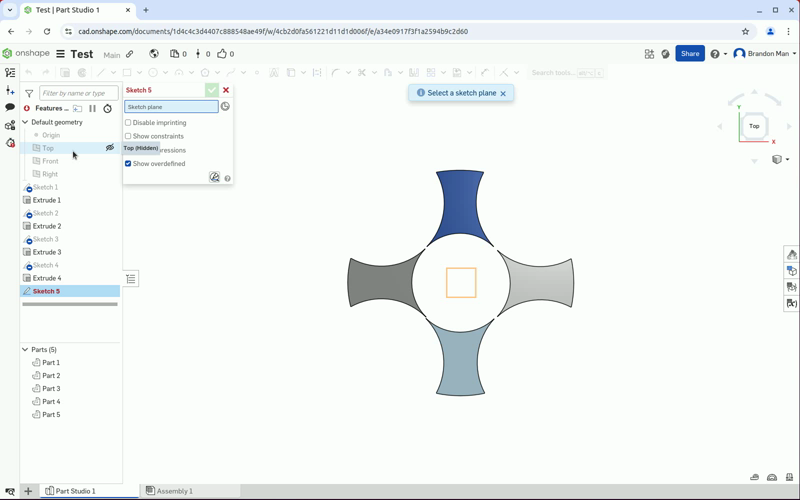
click(73, 150)
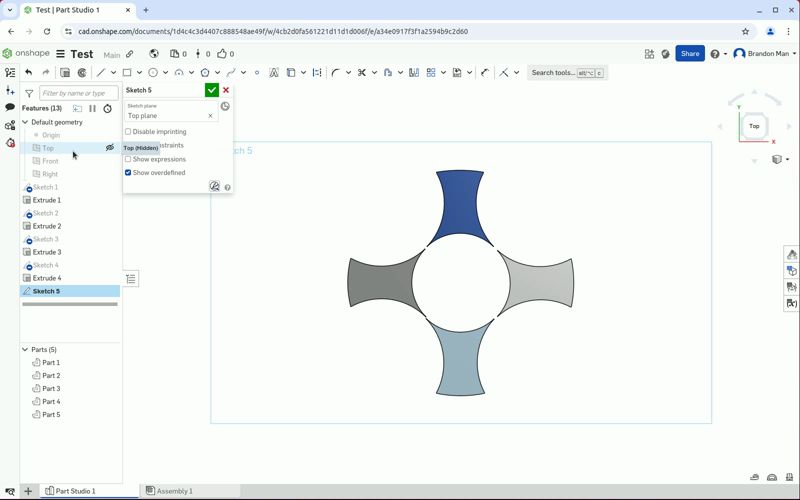
mouse_move(73, 352)
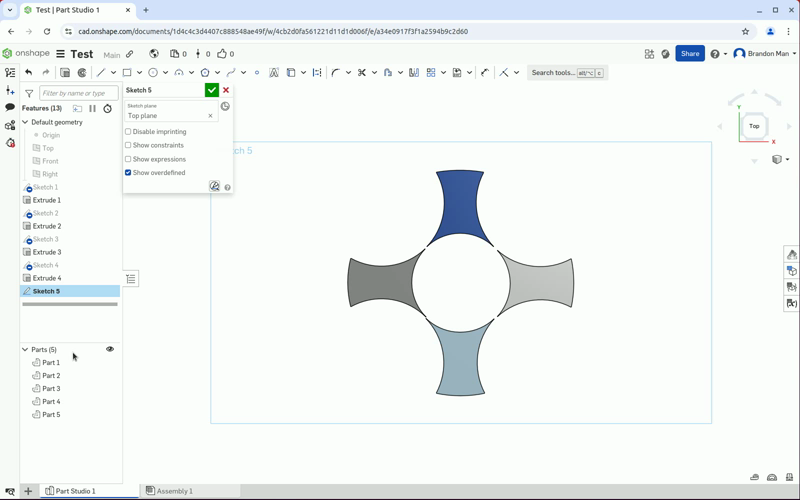
key(y)
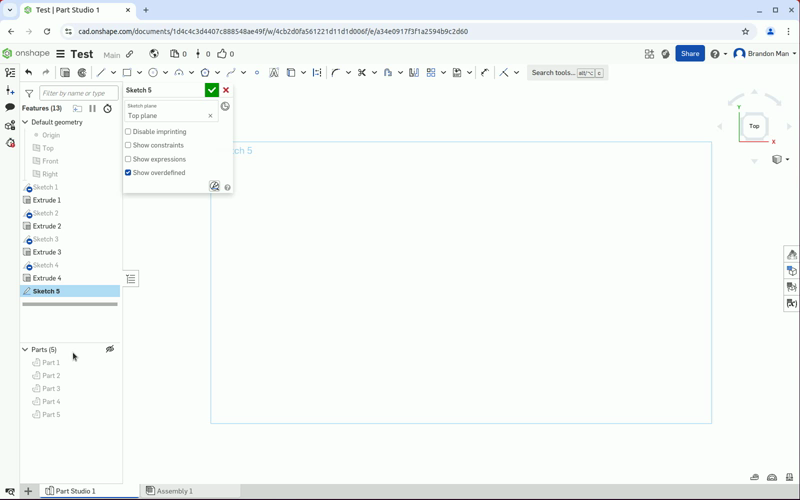
key(a)
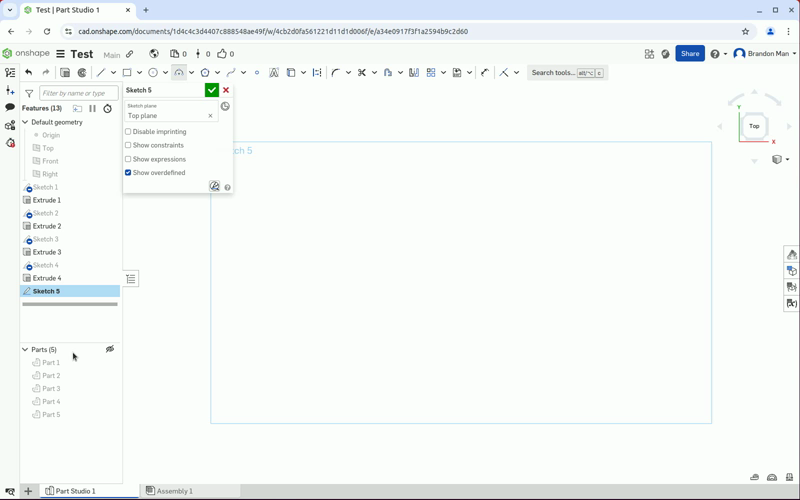
key_down(shift)
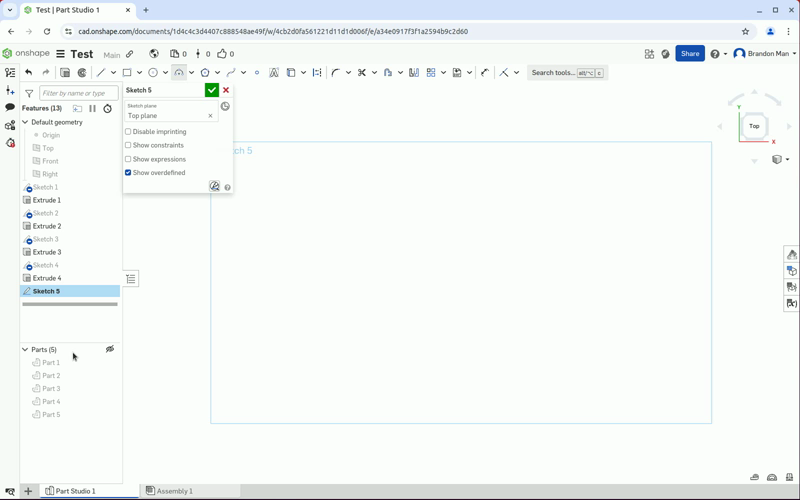
mouse_move(424, 249)
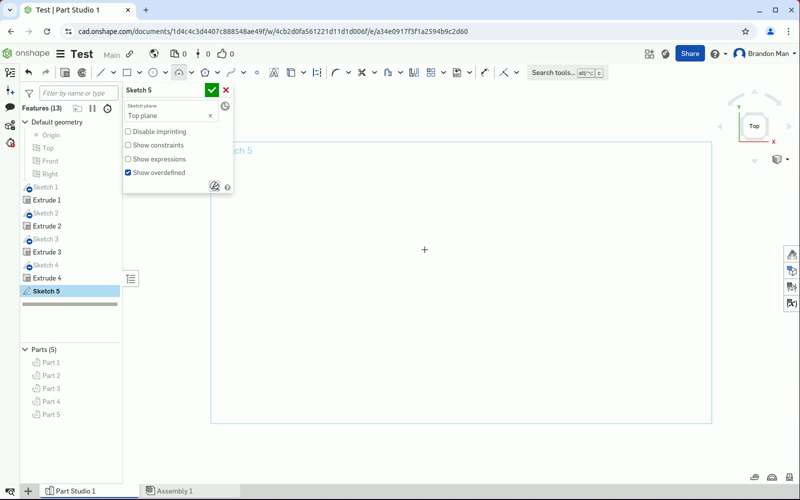
click(424, 249)
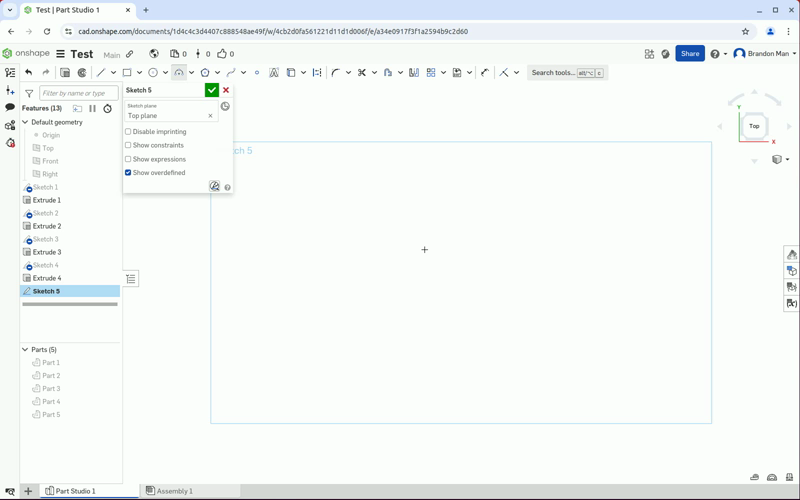
key_up(shift)
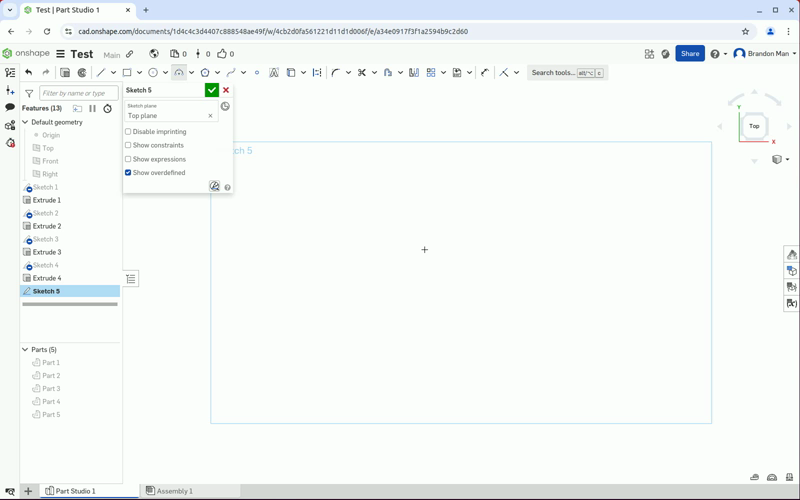
key_down(shift)
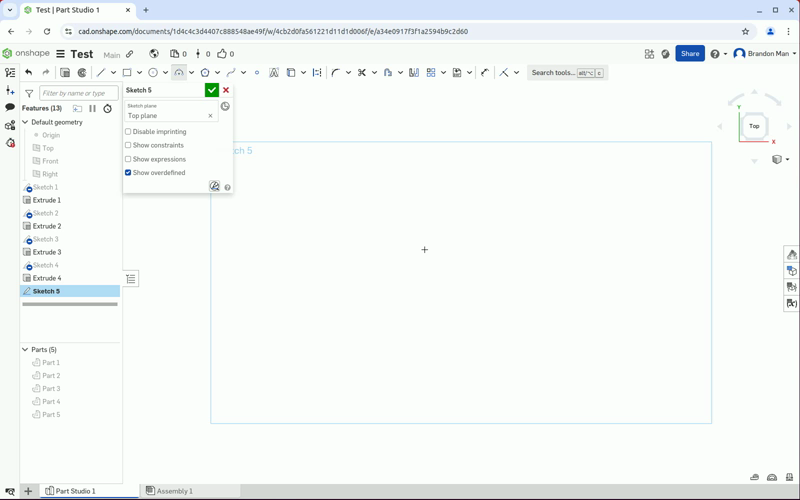
mouse_move(495, 319)
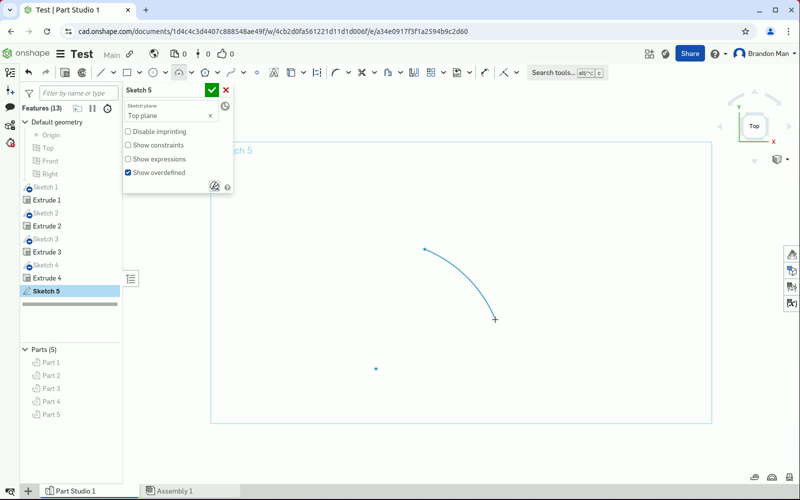
click(495, 319)
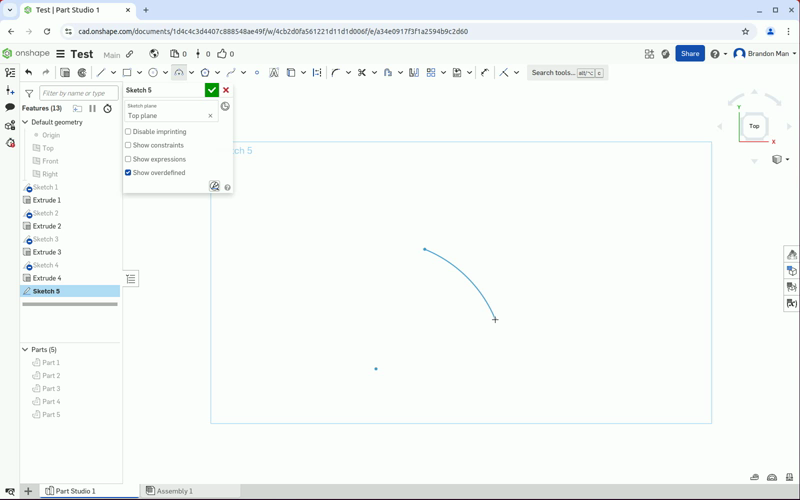
mouse_move(425, 318)
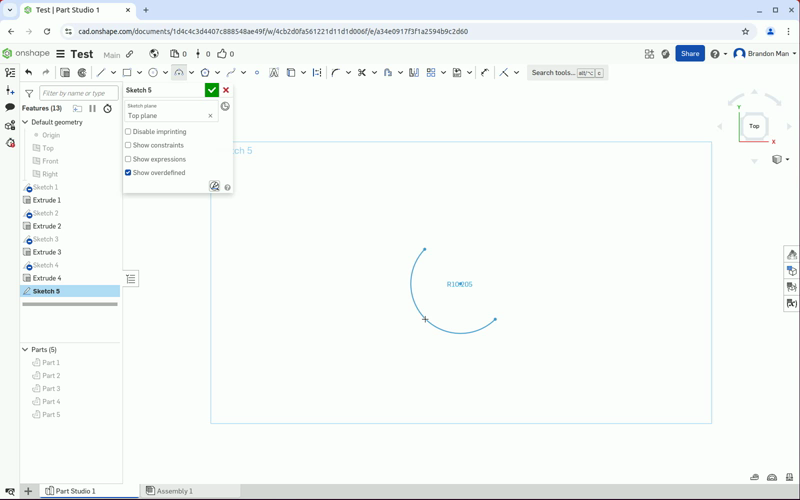
click(425, 318)
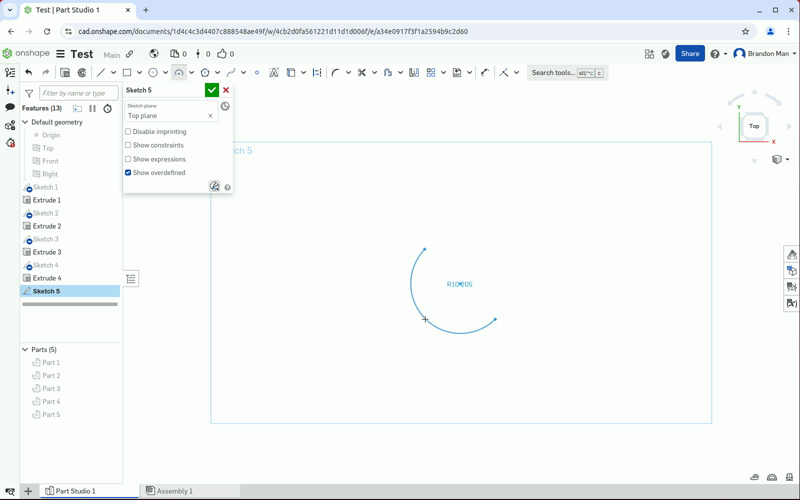
key_up(shift)
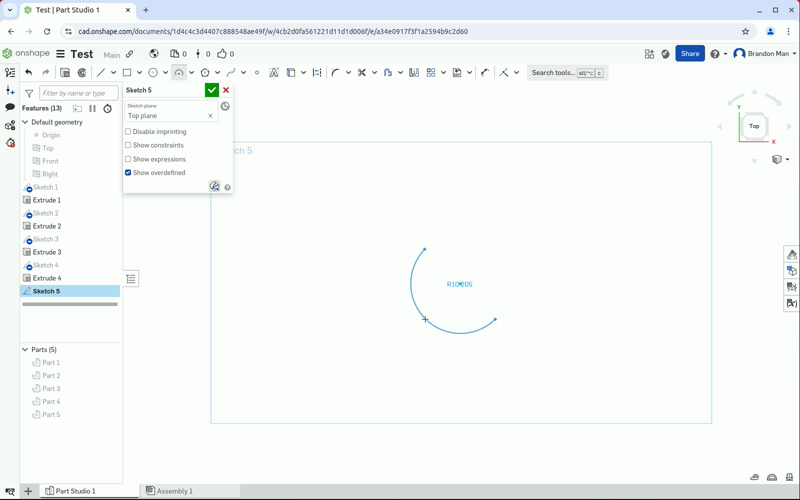
mouse_move(495, 319)
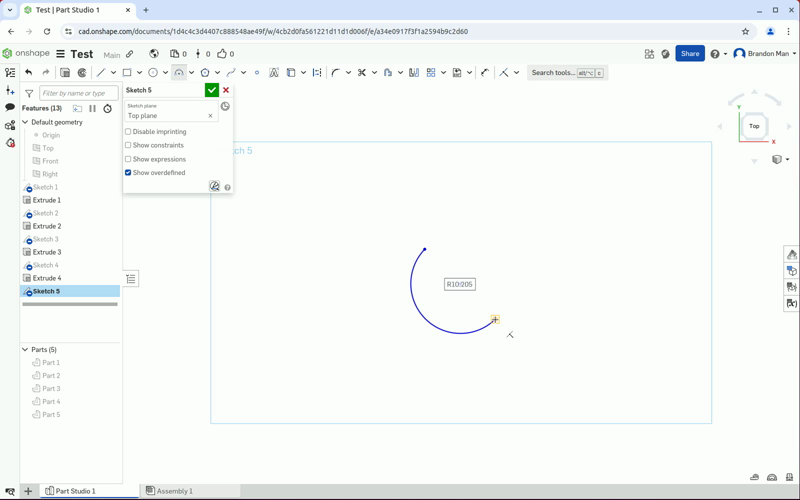
click(495, 319)
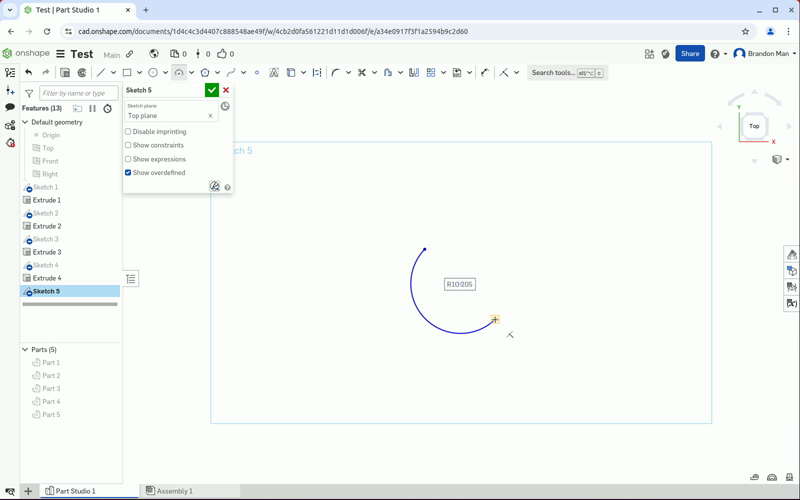
key_down(shift)
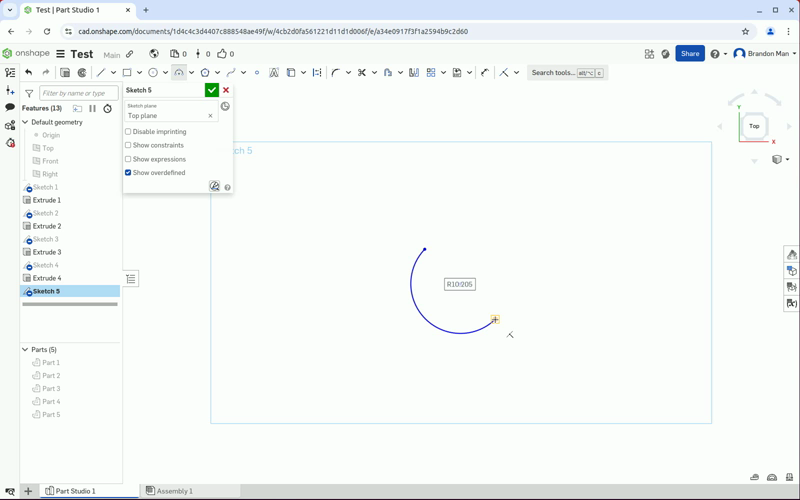
mouse_move(496, 316)
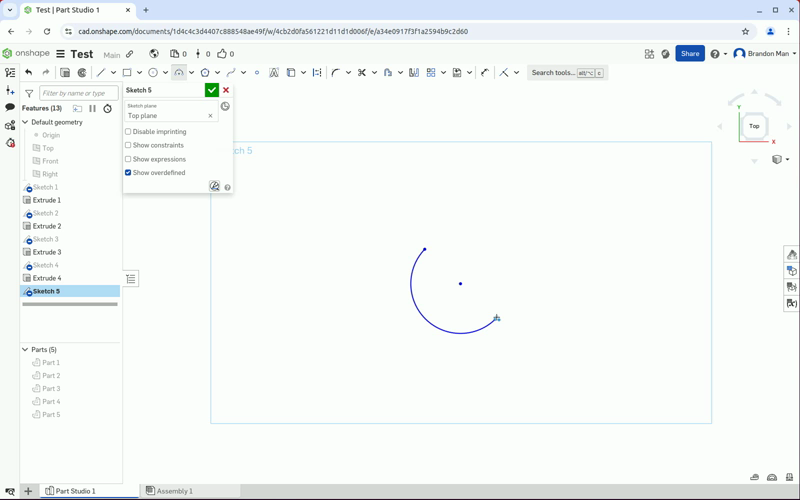
scroll(6)
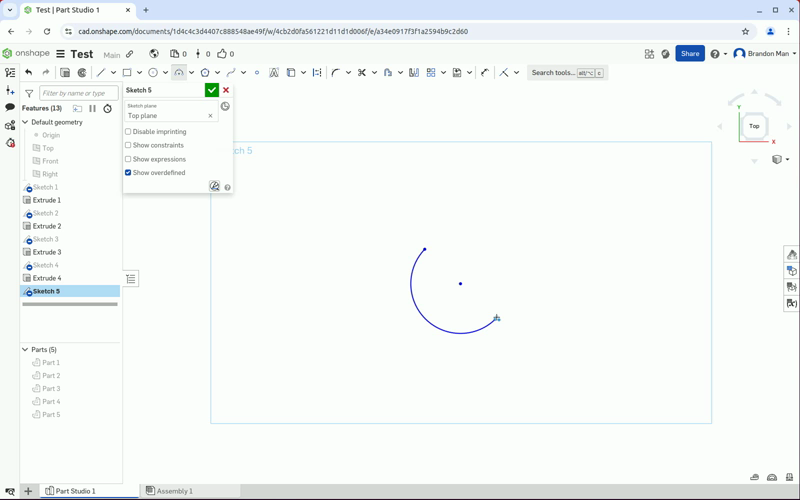
scroll(6)
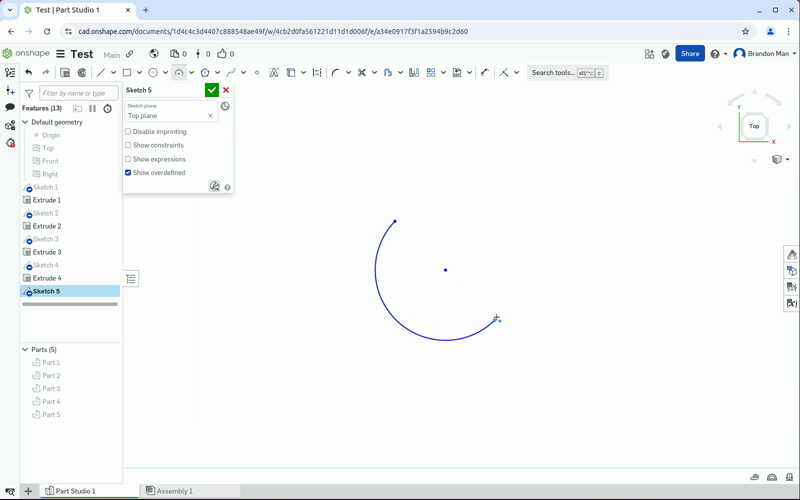
scroll(6)
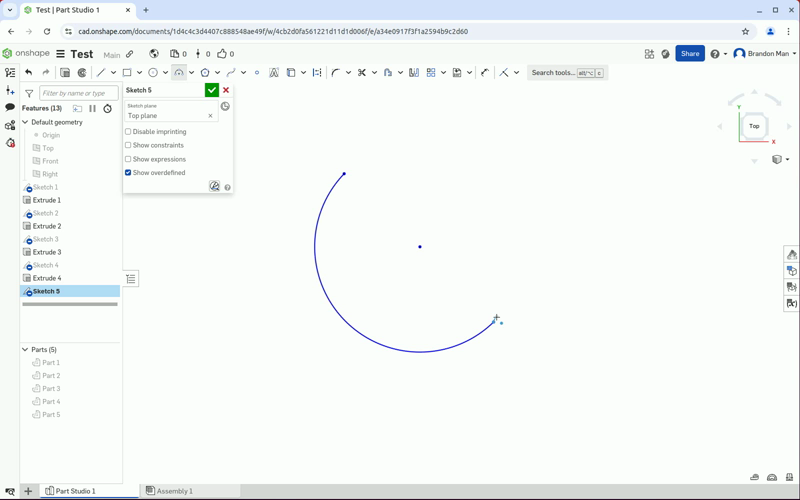
scroll(6)
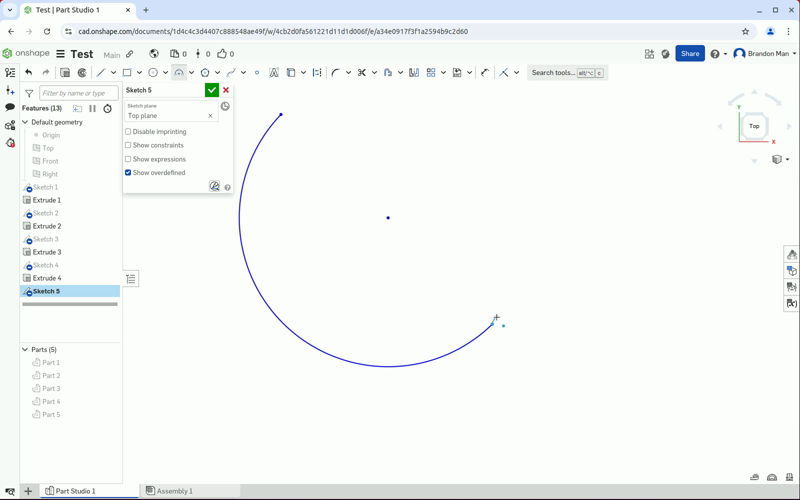
scroll(6)
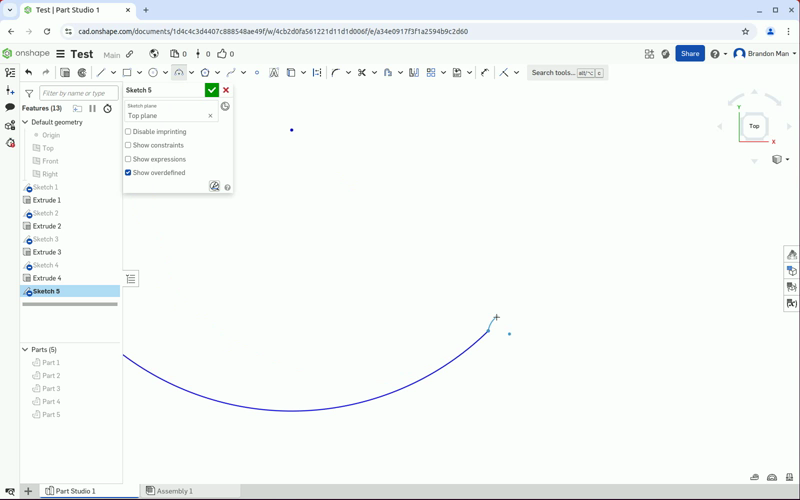
scroll(6)
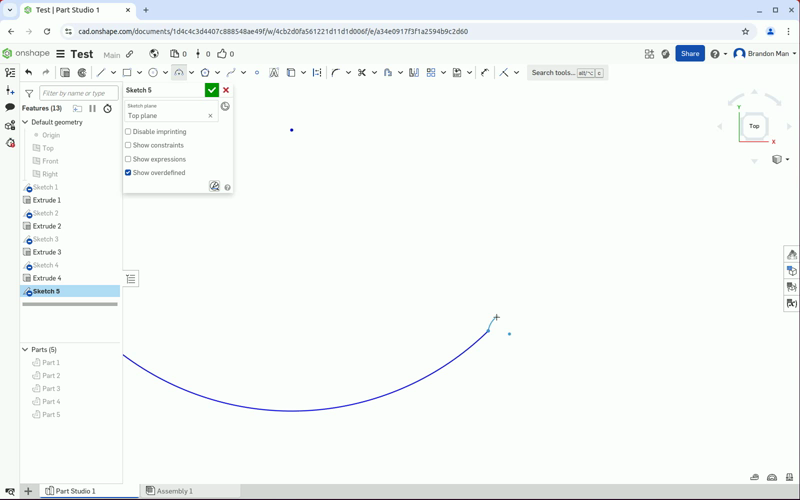
scroll(6)
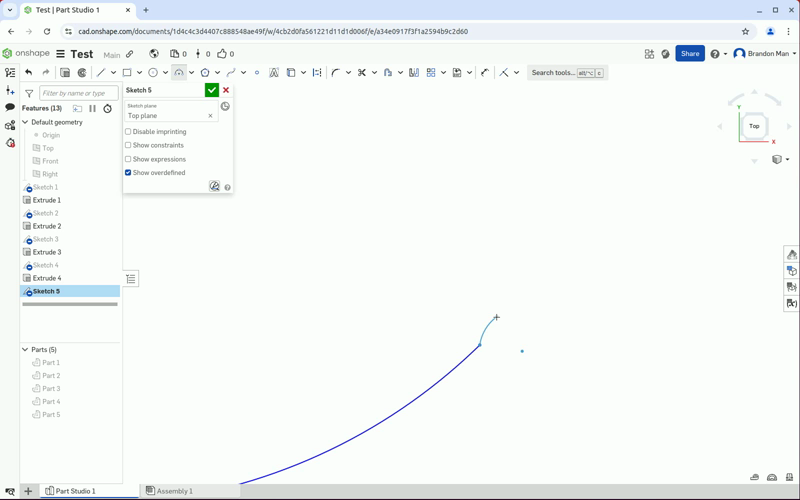
click(496, 316)
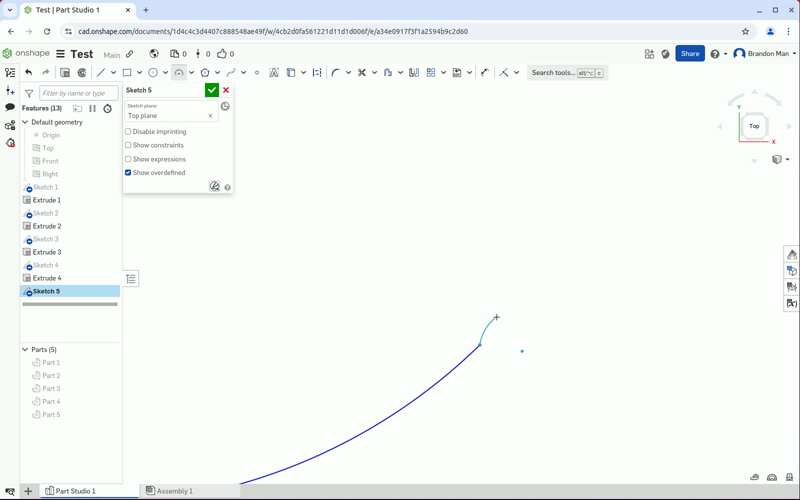
scroll(-6)
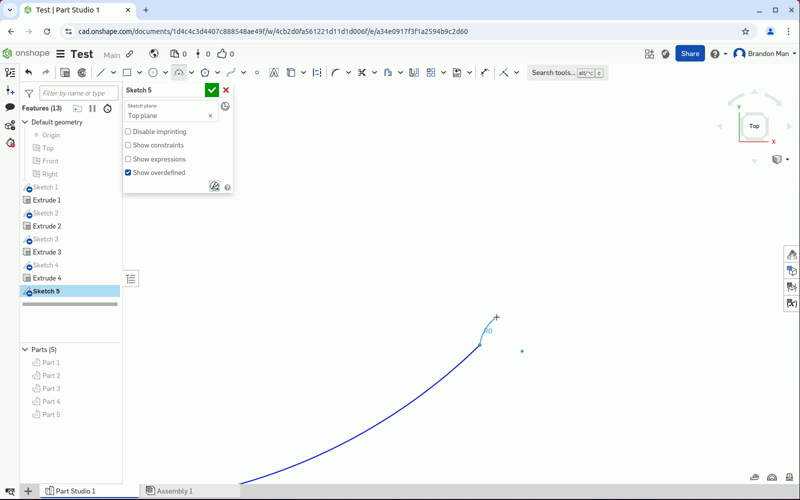
scroll(-6)
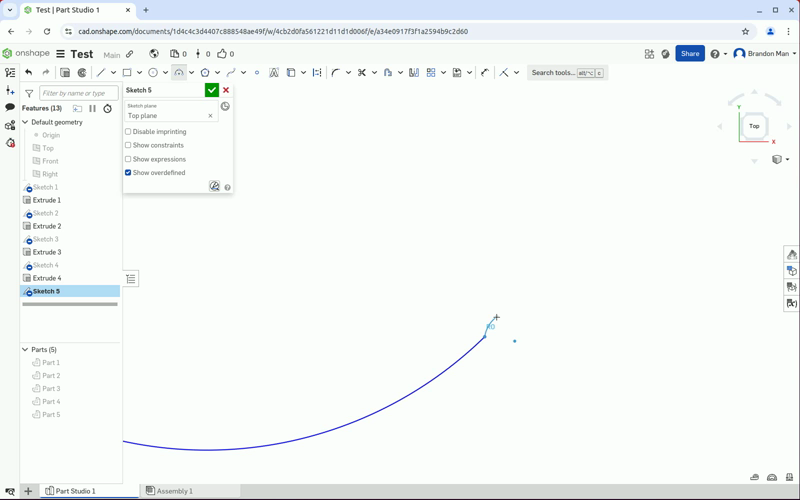
scroll(-6)
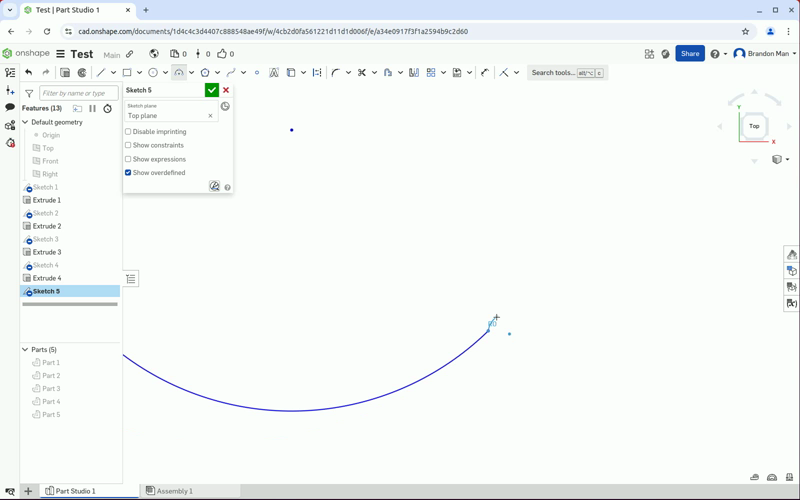
scroll(-6)
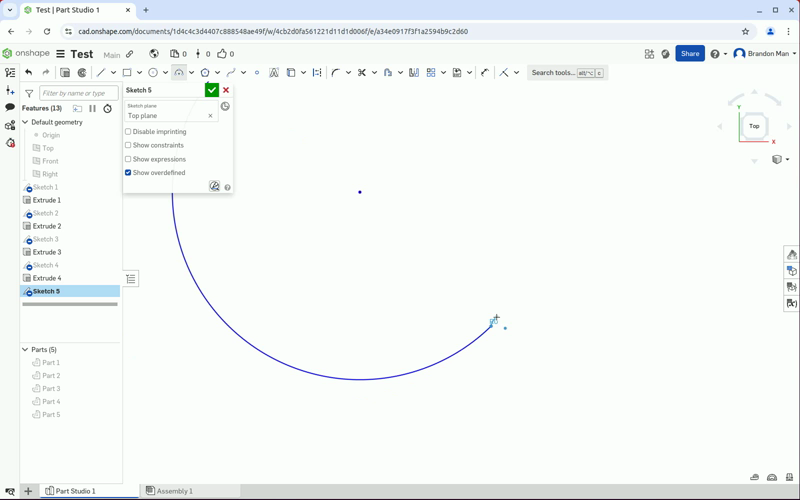
scroll(-6)
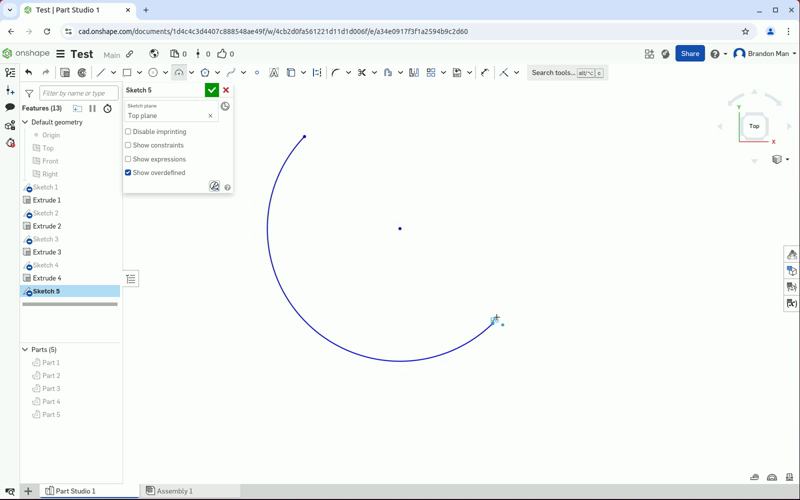
scroll(-6)
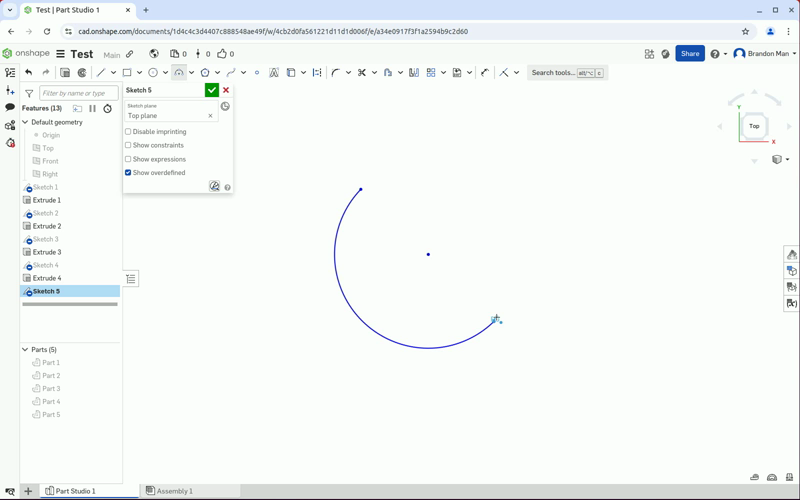
scroll(-6)
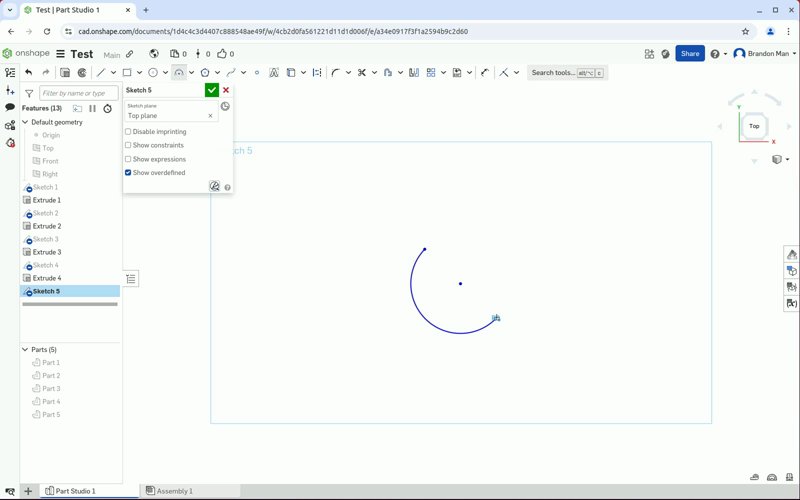
mouse_move(495, 318)
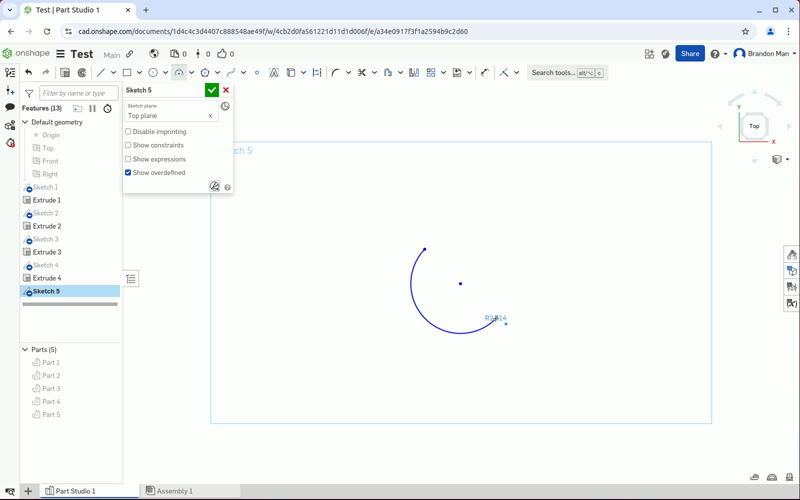
scroll(6)
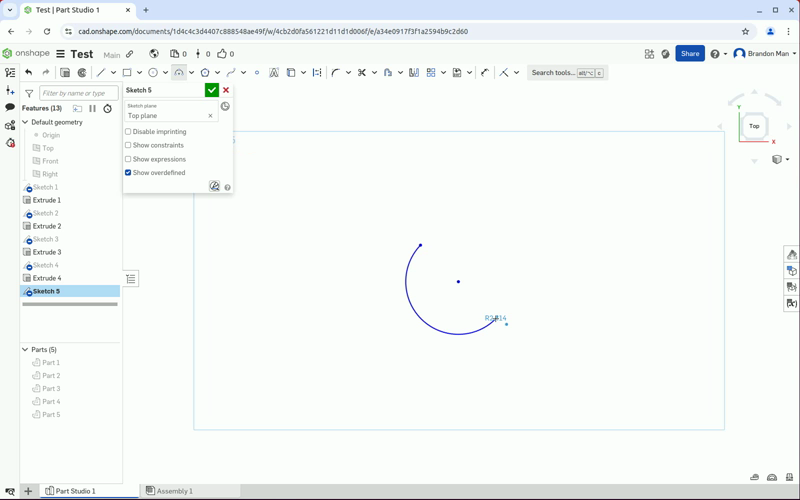
scroll(6)
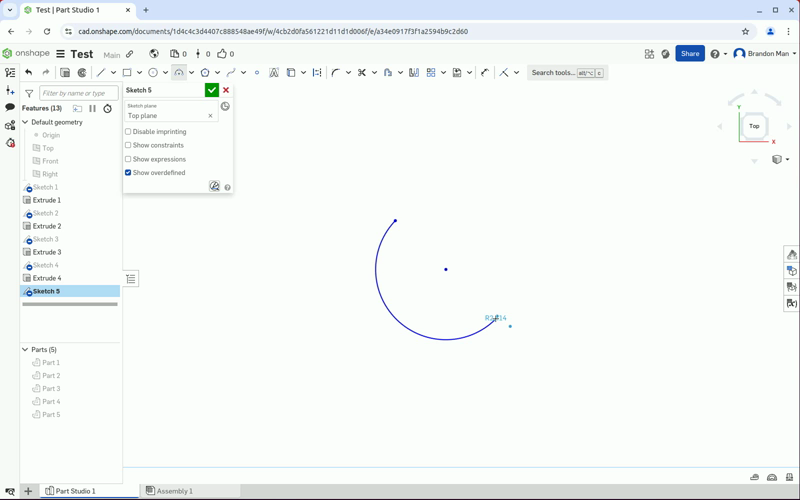
scroll(6)
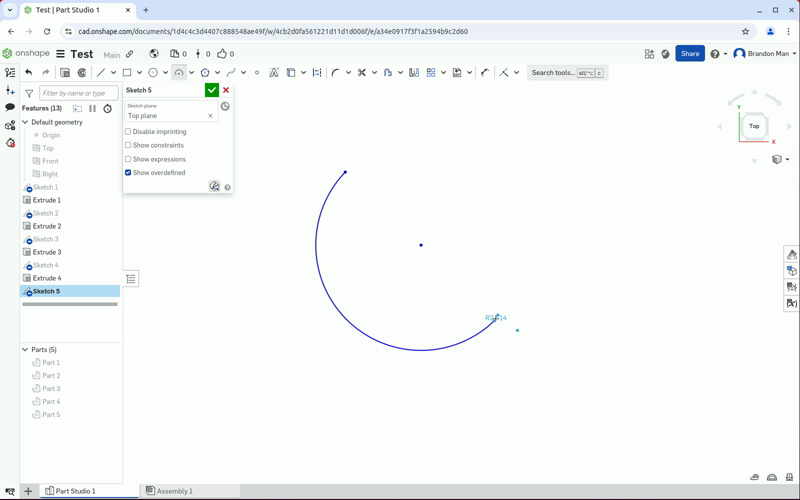
scroll(6)
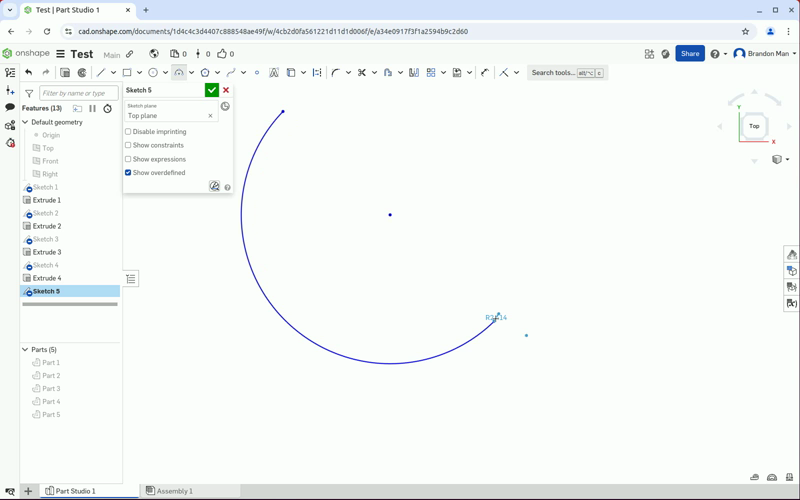
scroll(6)
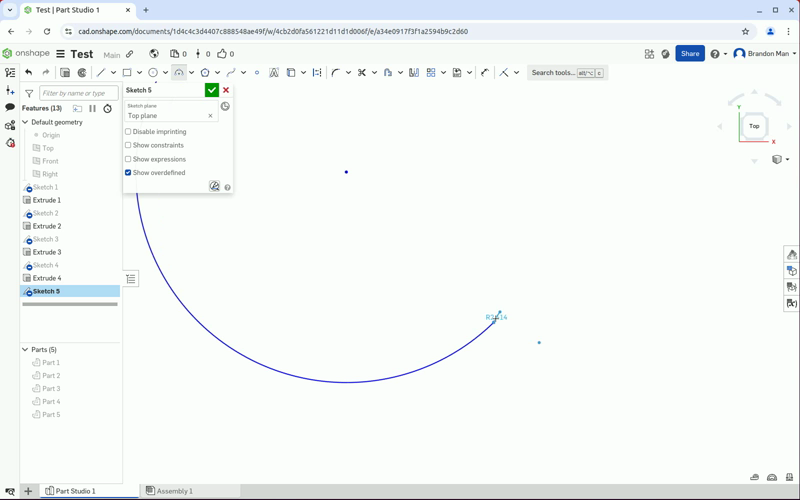
scroll(6)
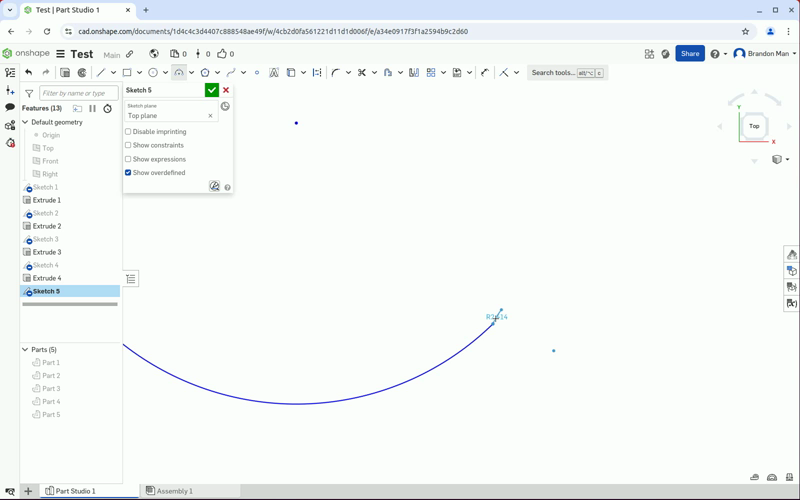
scroll(6)
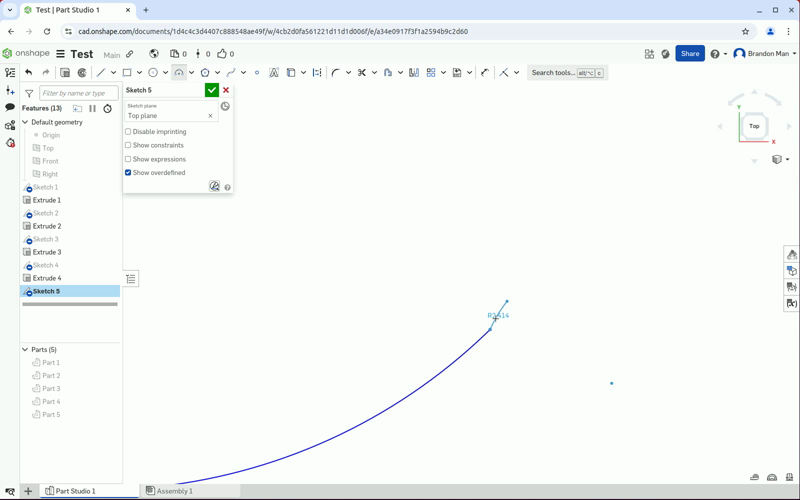
click(495, 318)
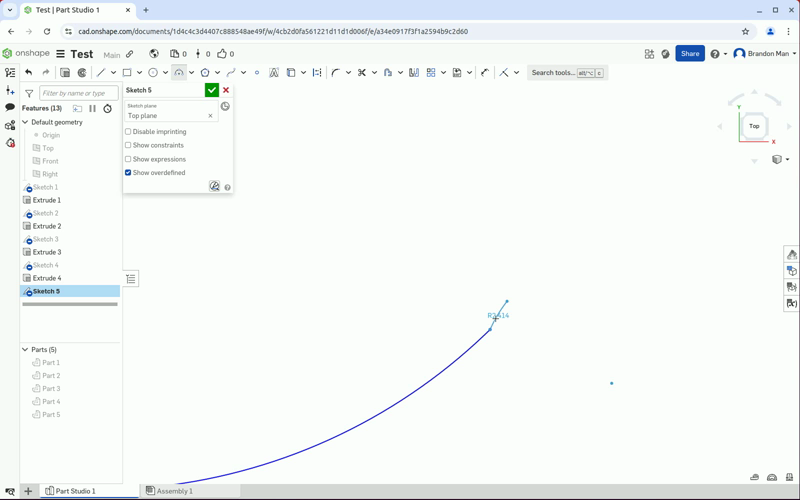
scroll(-6)
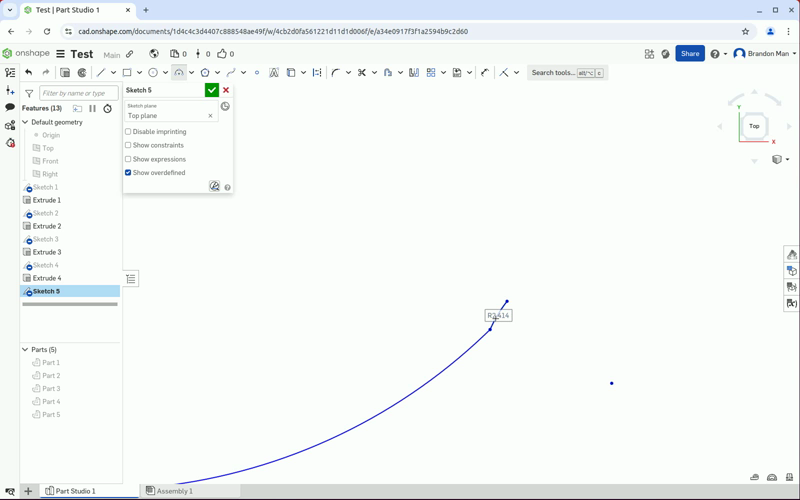
scroll(-6)
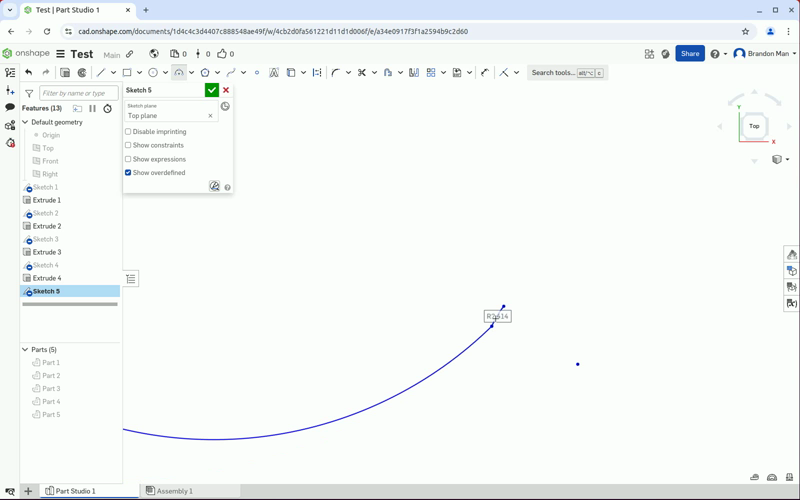
scroll(-6)
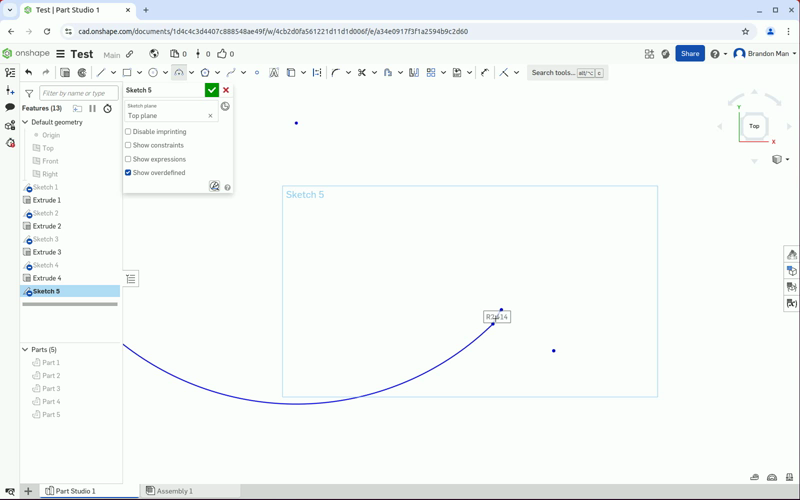
scroll(-6)
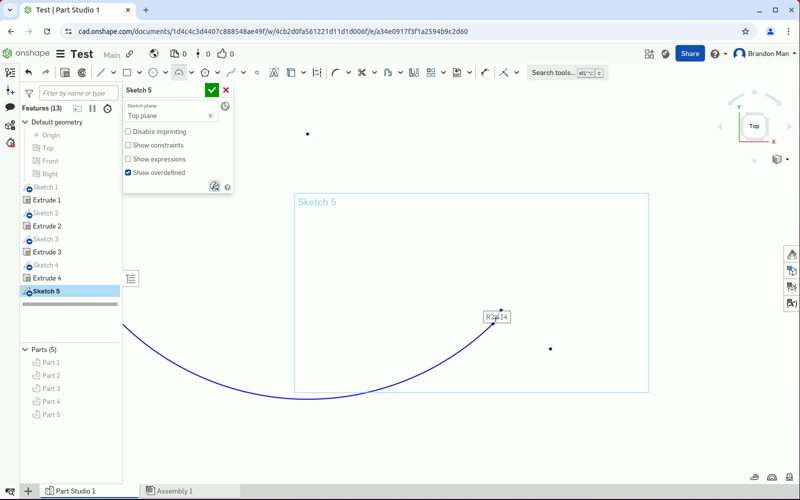
scroll(-6)
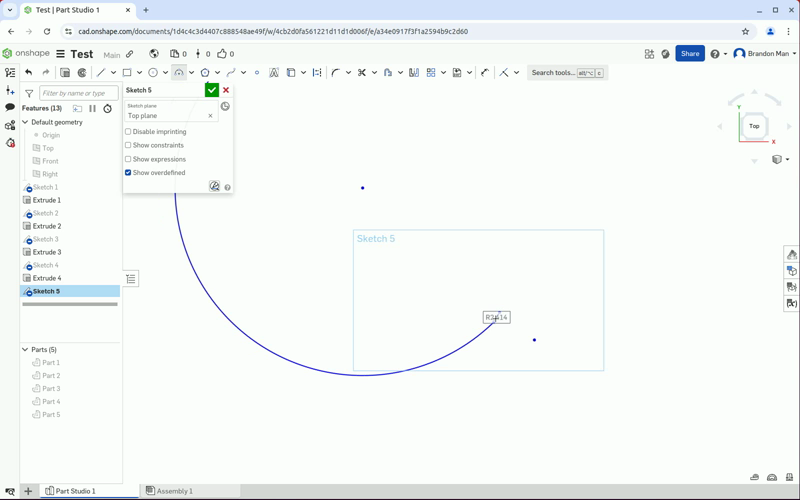
scroll(-6)
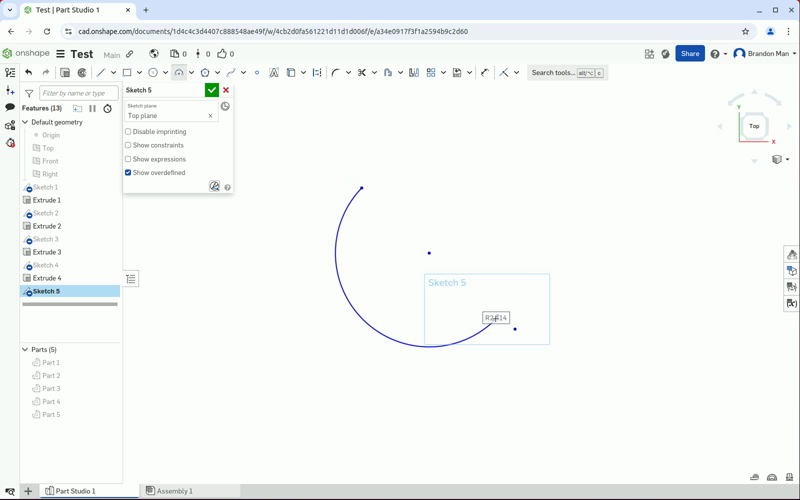
scroll(-6)
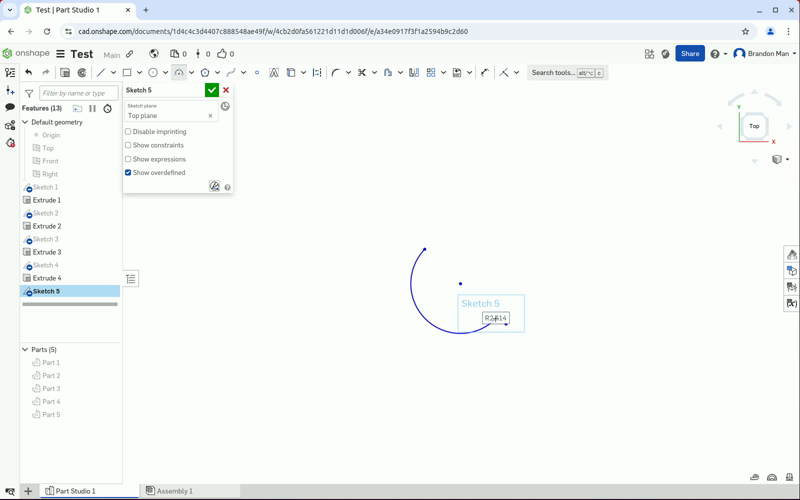
key_up(shift)
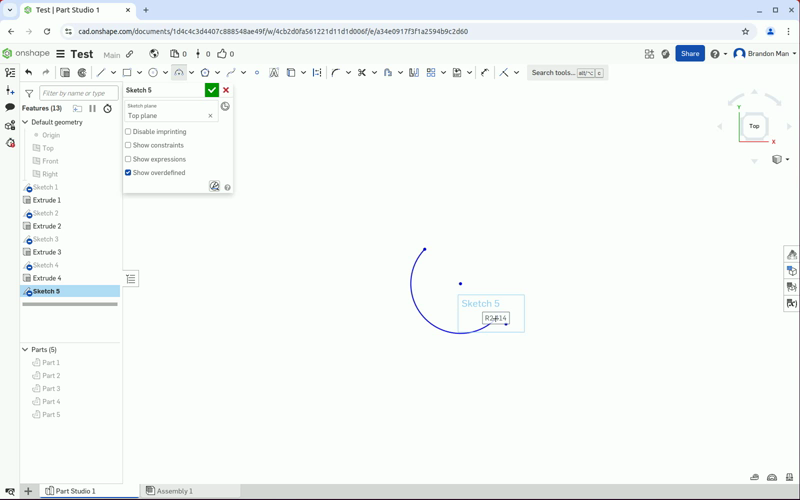
mouse_move(496, 316)
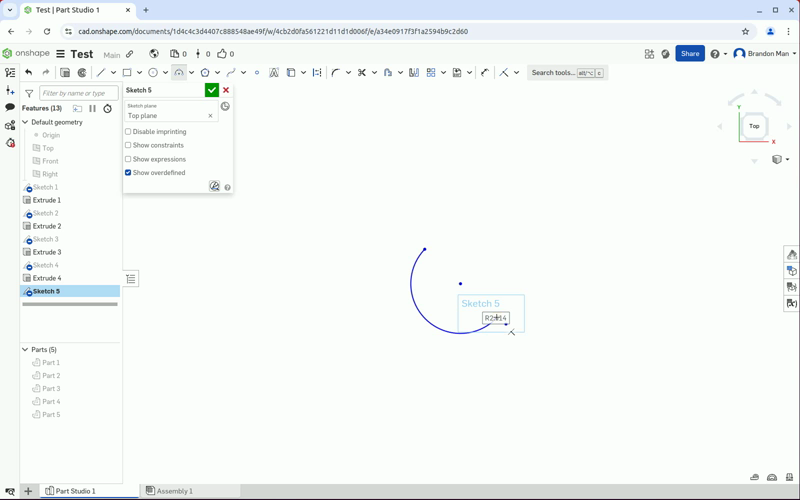
scroll(6)
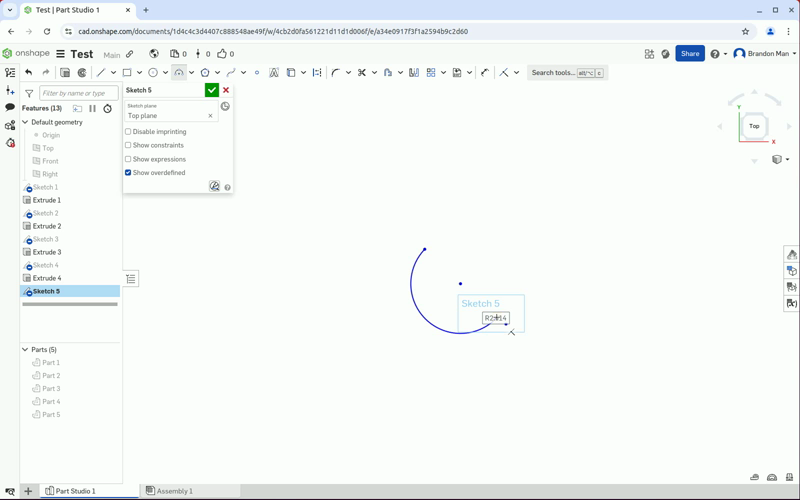
scroll(6)
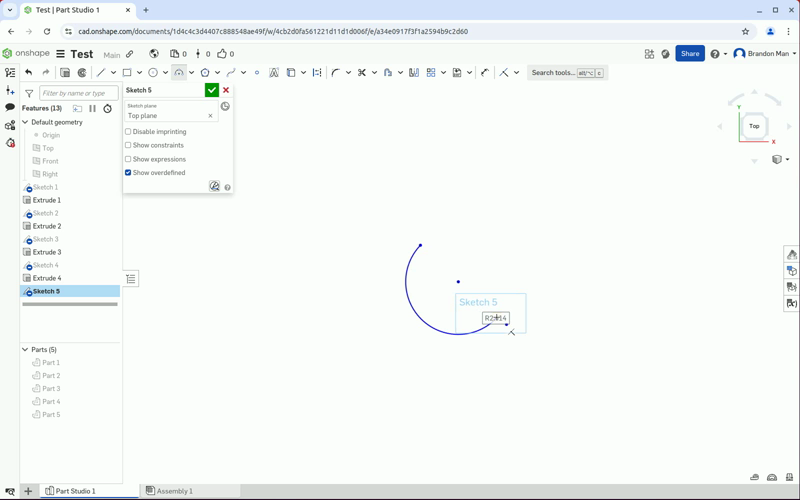
scroll(6)
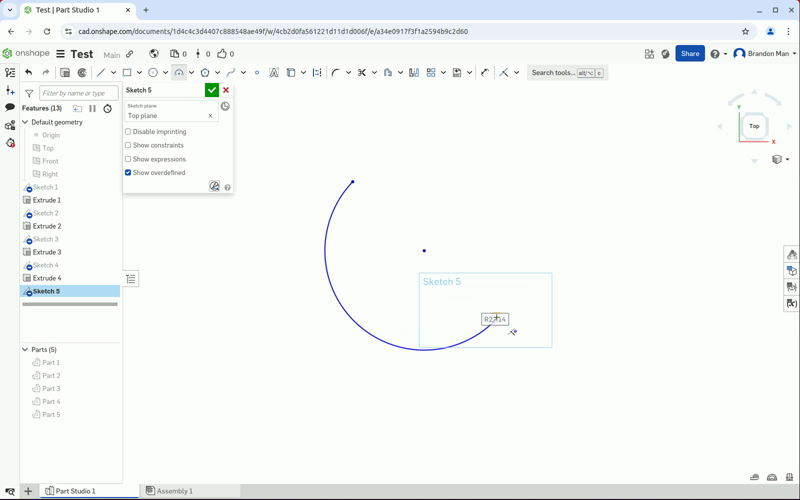
scroll(6)
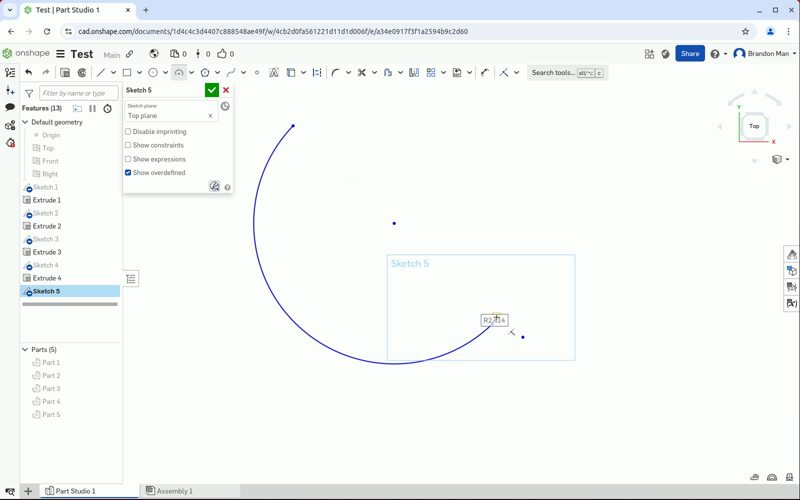
scroll(6)
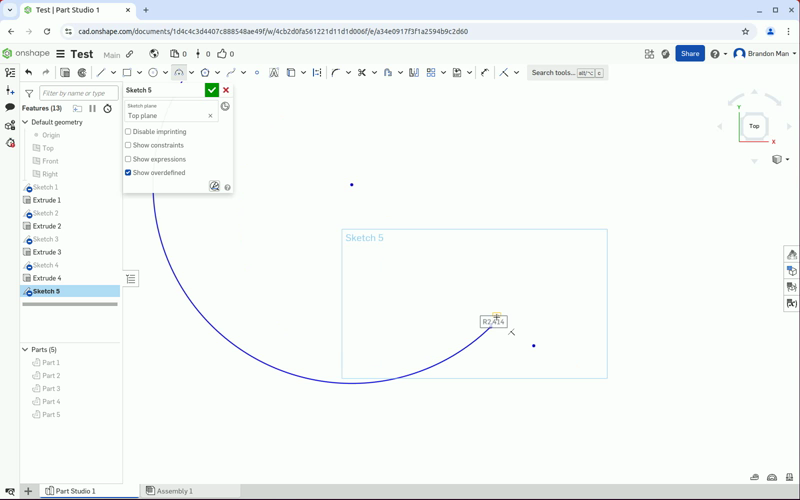
scroll(6)
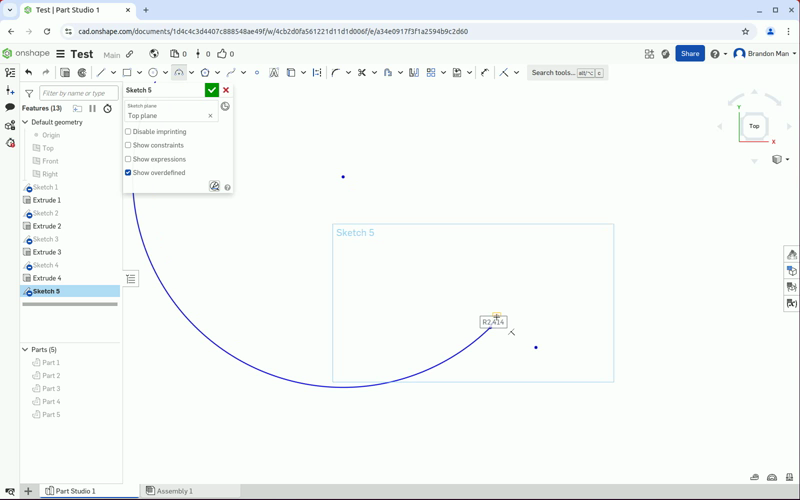
scroll(6)
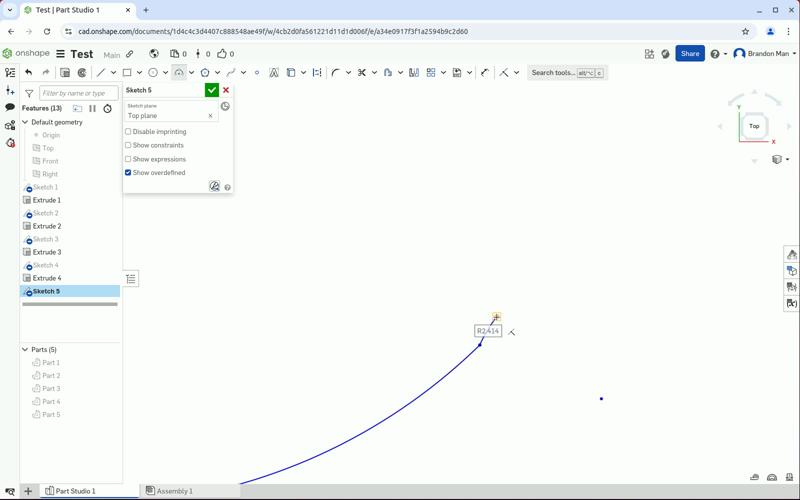
click(496, 316)
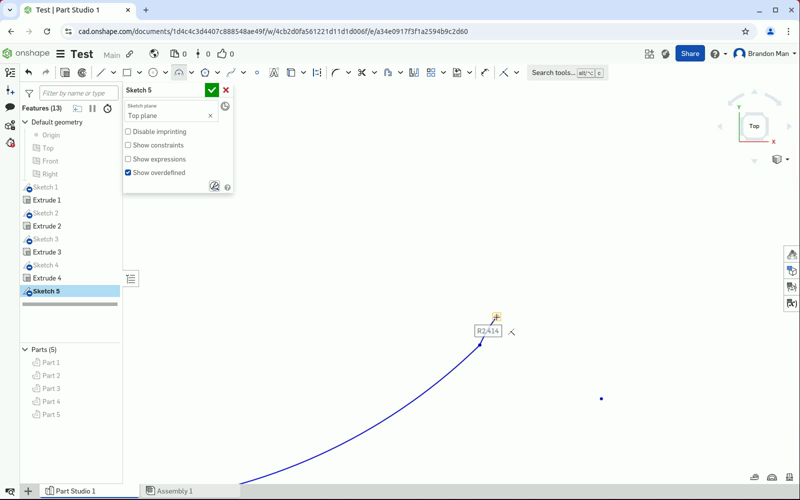
scroll(-6)
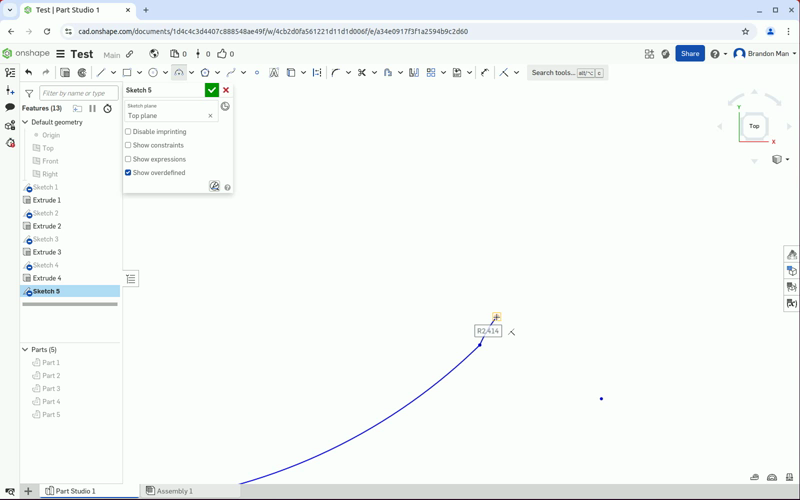
scroll(-6)
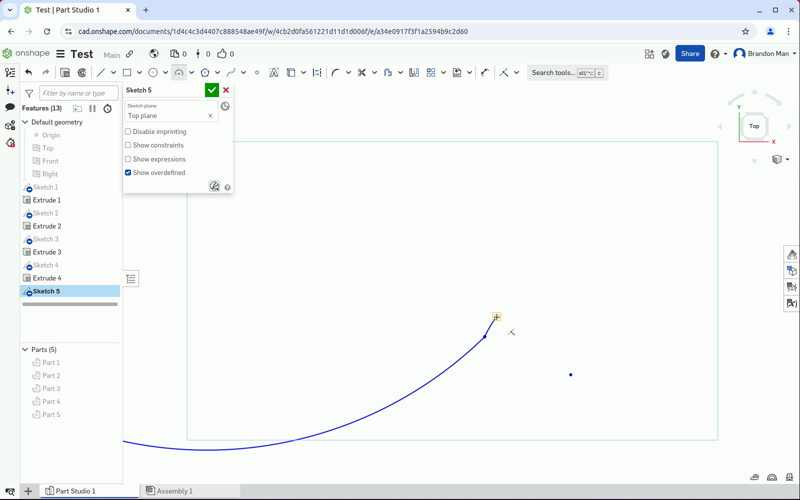
scroll(-6)
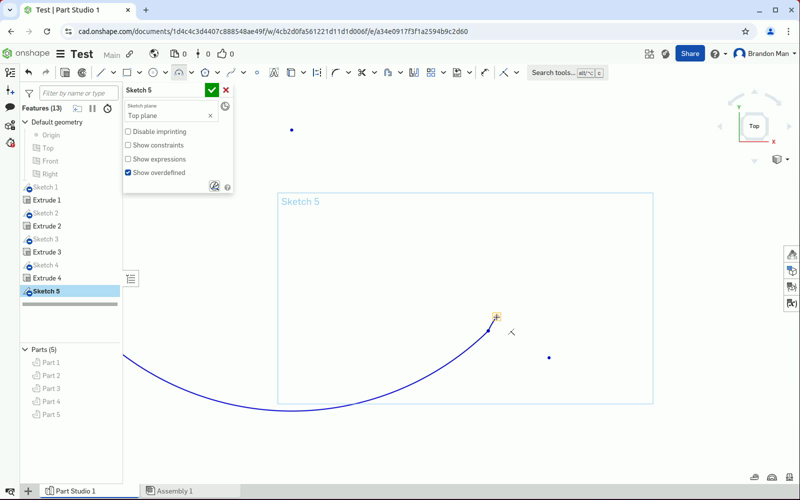
scroll(-6)
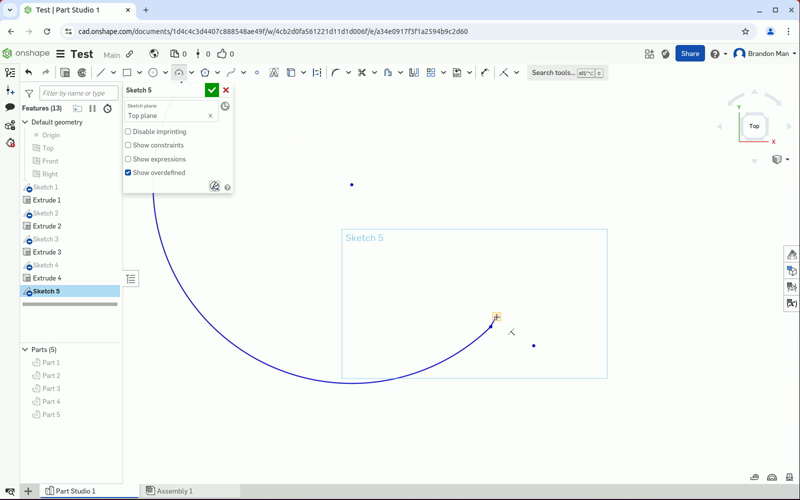
scroll(-6)
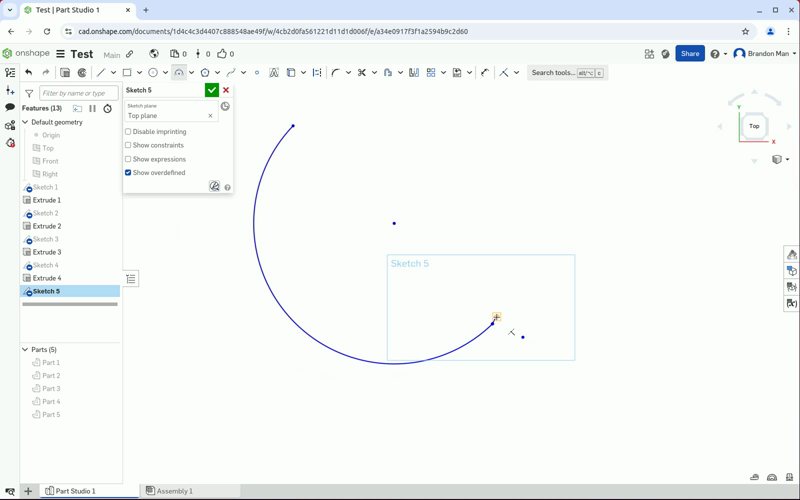
scroll(-6)
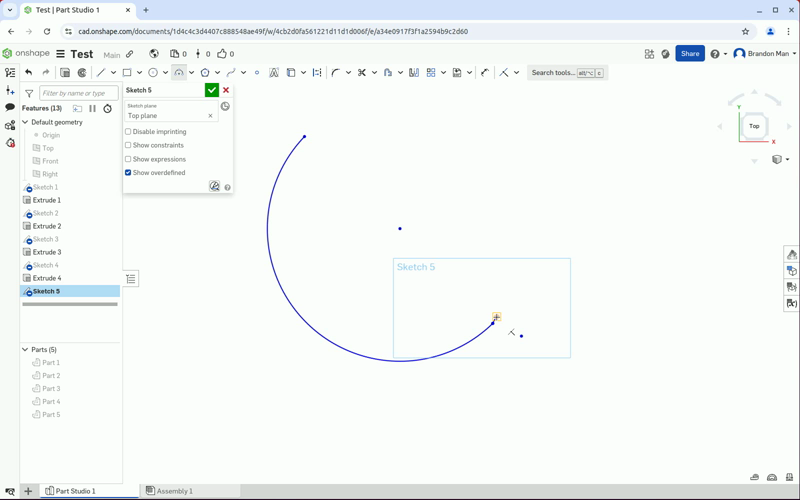
scroll(-6)
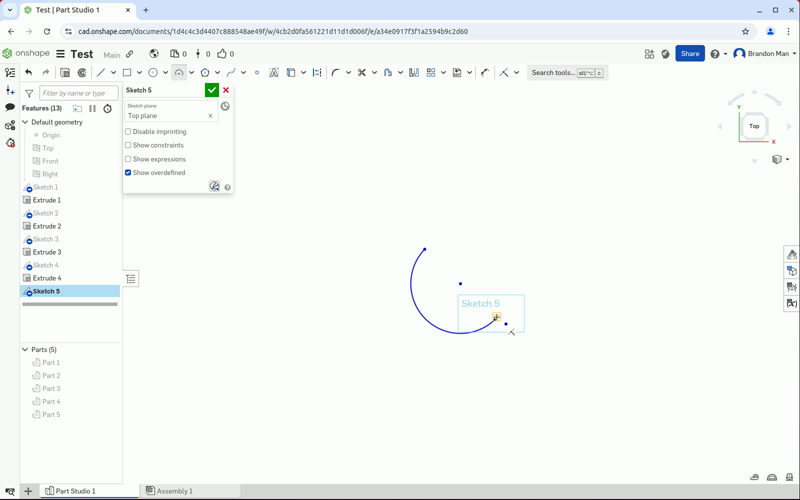
key_down(shift)
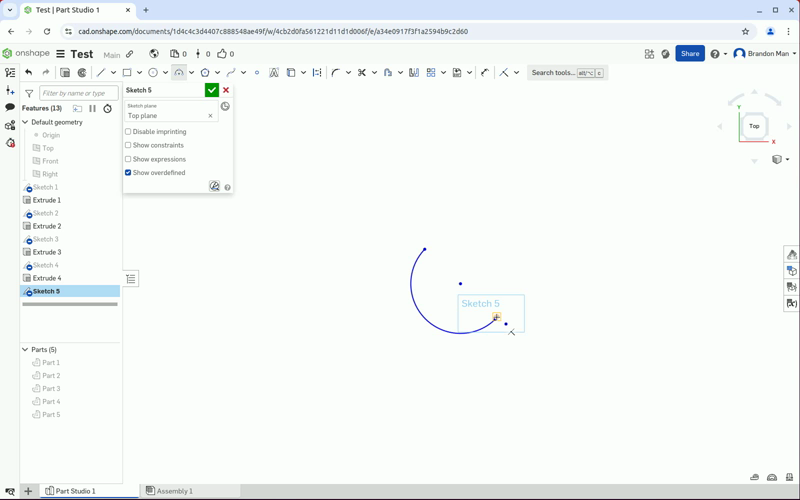
mouse_move(496, 249)
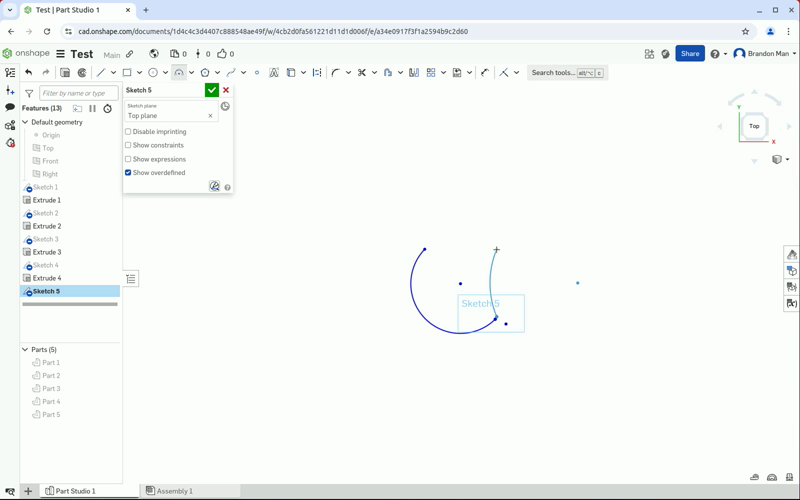
click(496, 249)
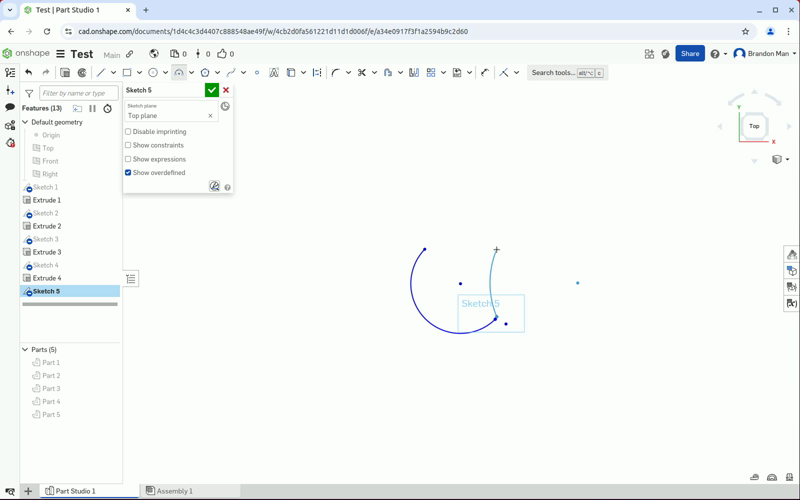
mouse_move(510, 282)
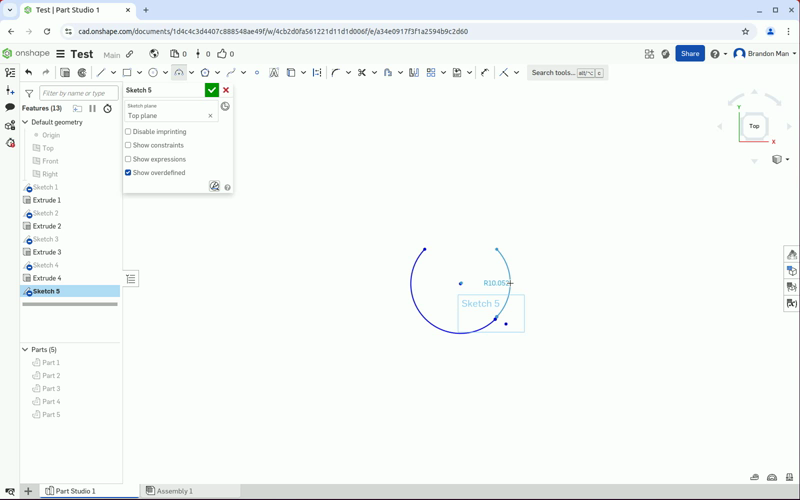
click(510, 282)
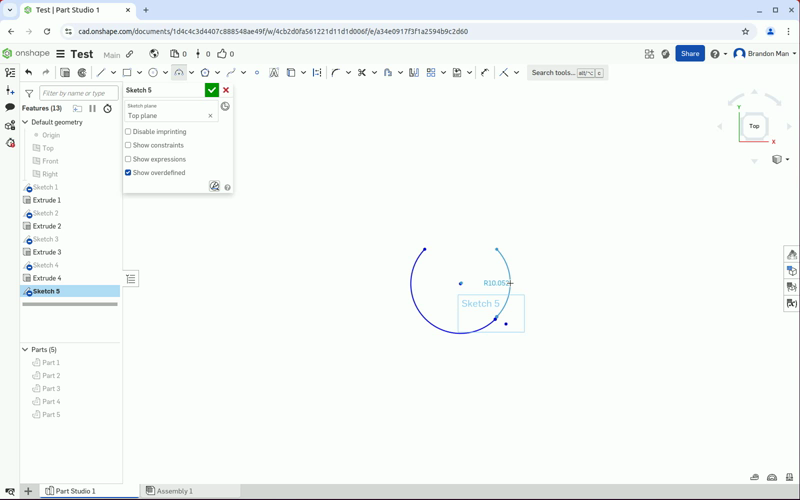
key_up(shift)
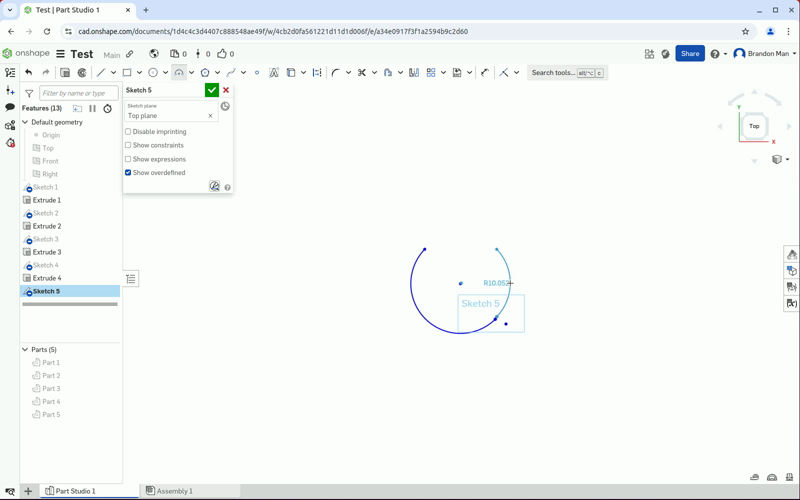
mouse_move(496, 249)
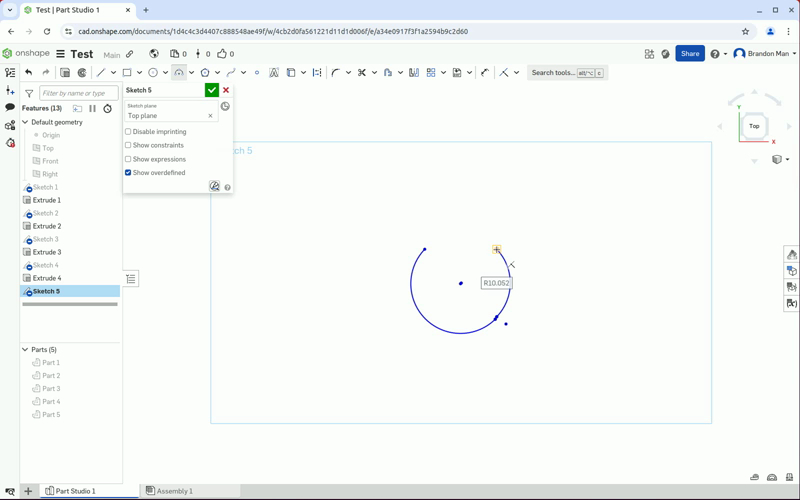
click(496, 249)
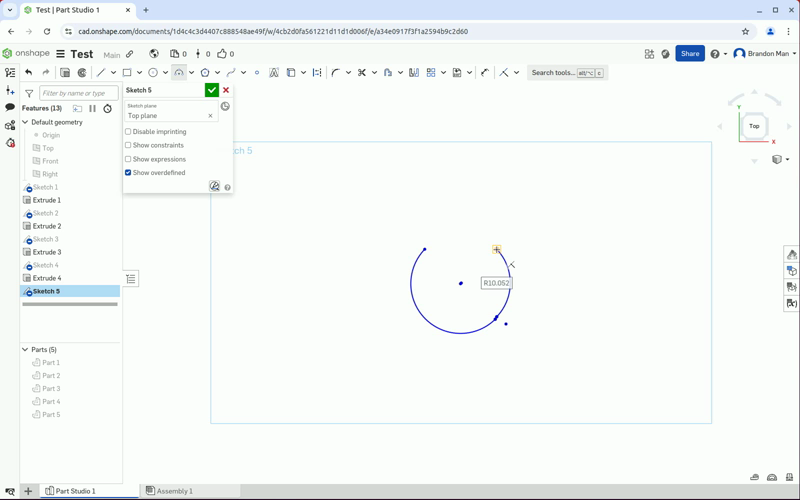
key_down(shift)
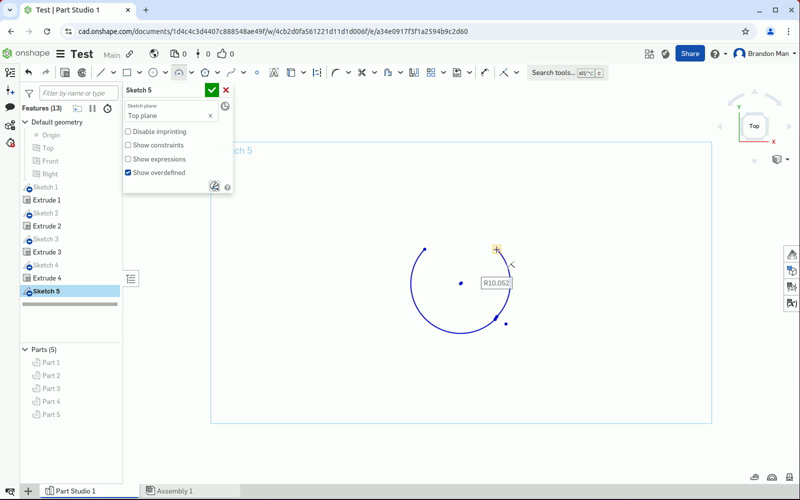
mouse_move(494, 246)
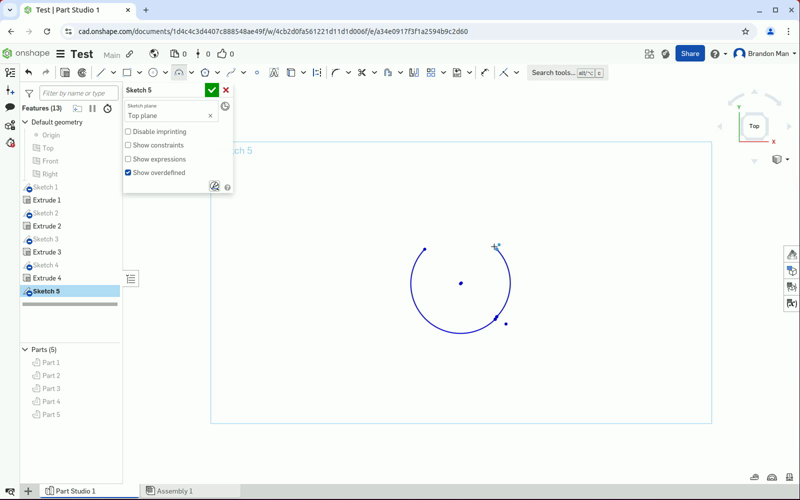
scroll(6)
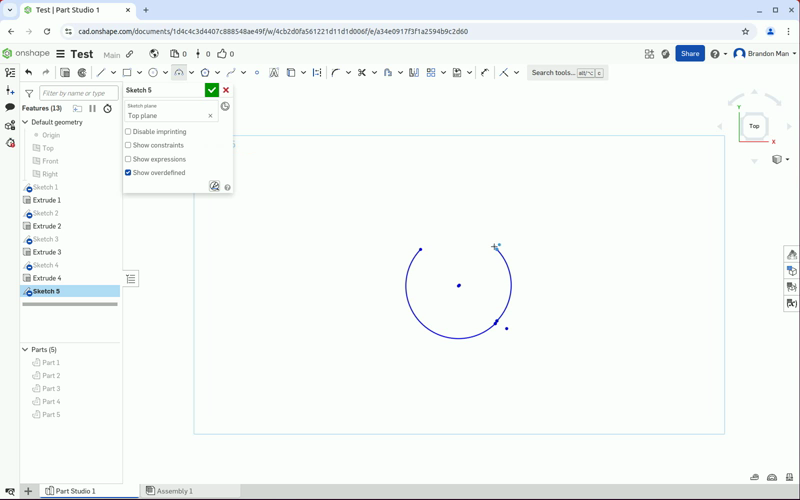
scroll(6)
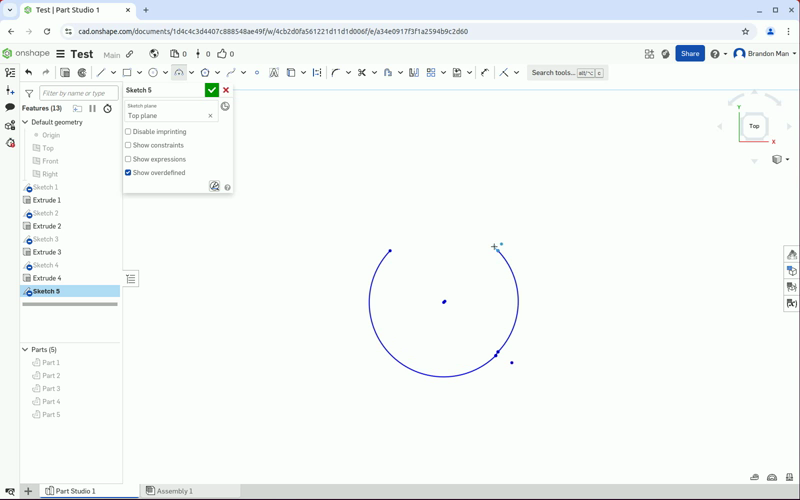
scroll(6)
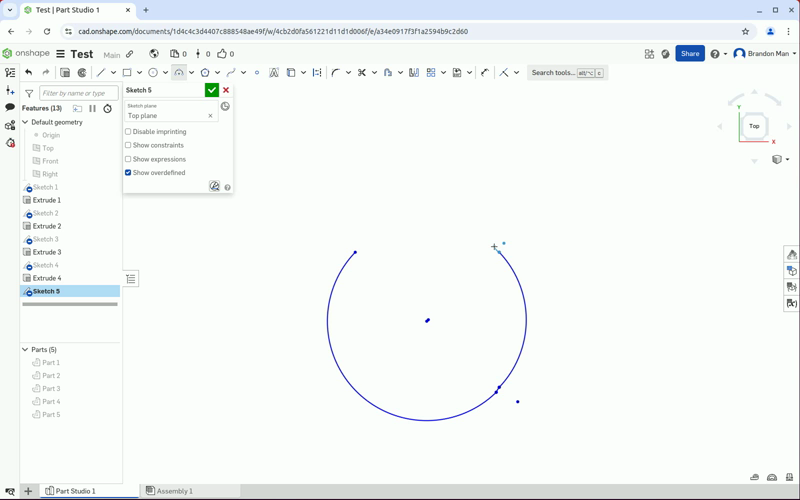
scroll(6)
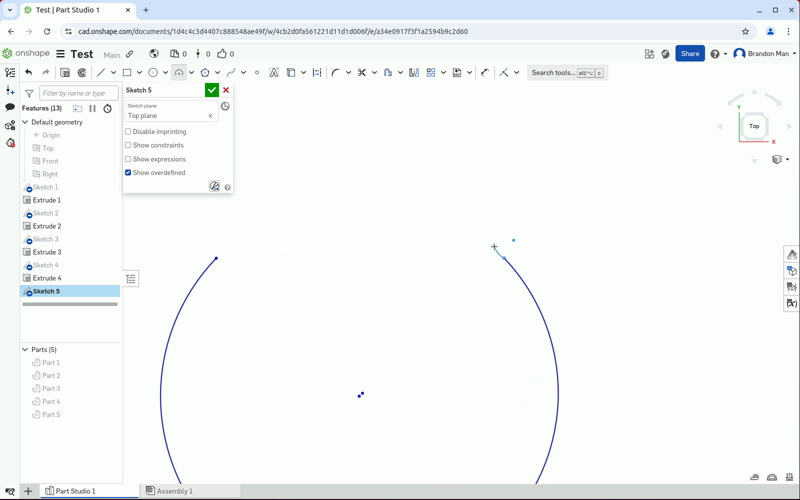
scroll(6)
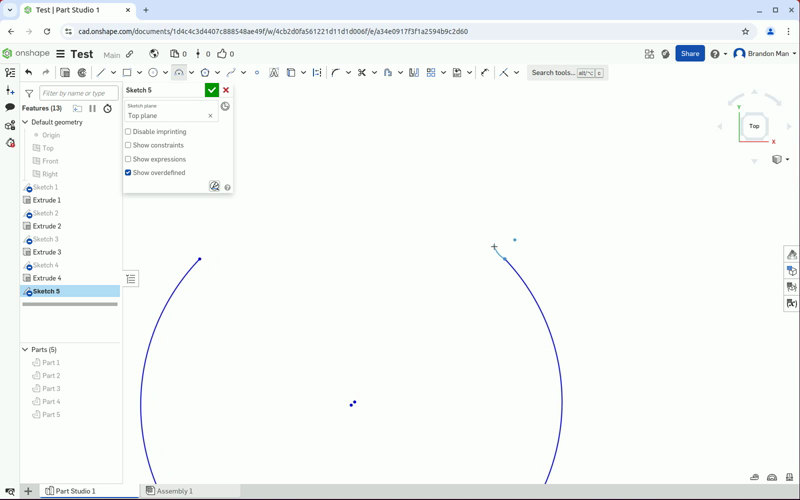
scroll(6)
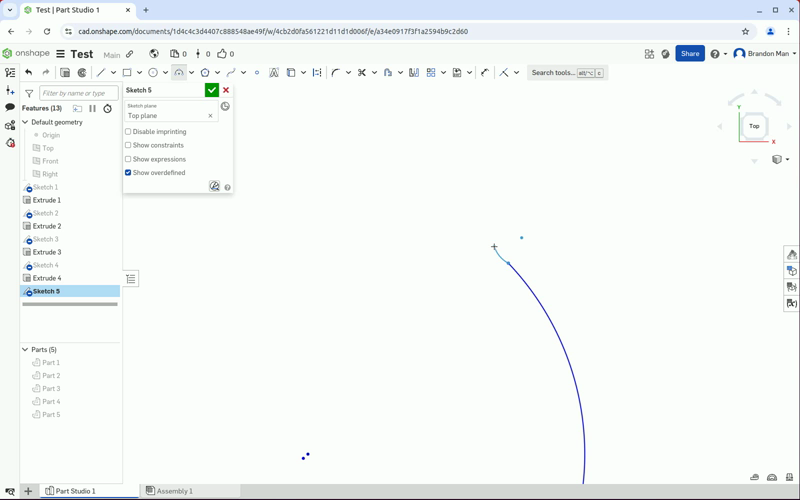
scroll(6)
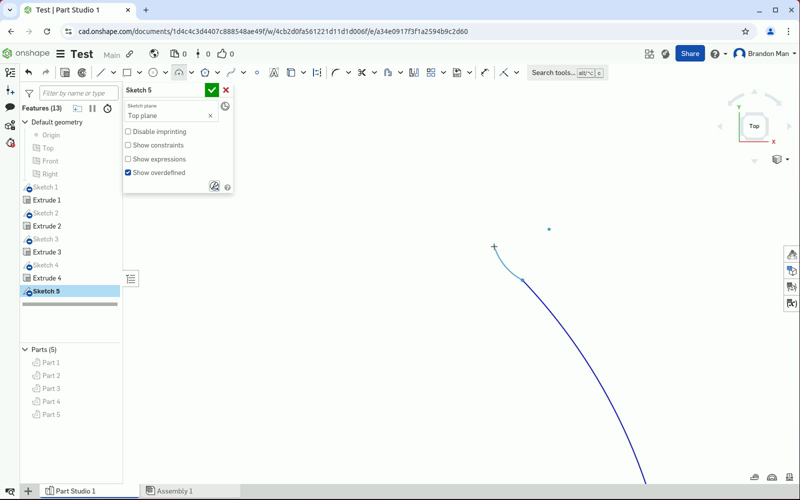
click(494, 246)
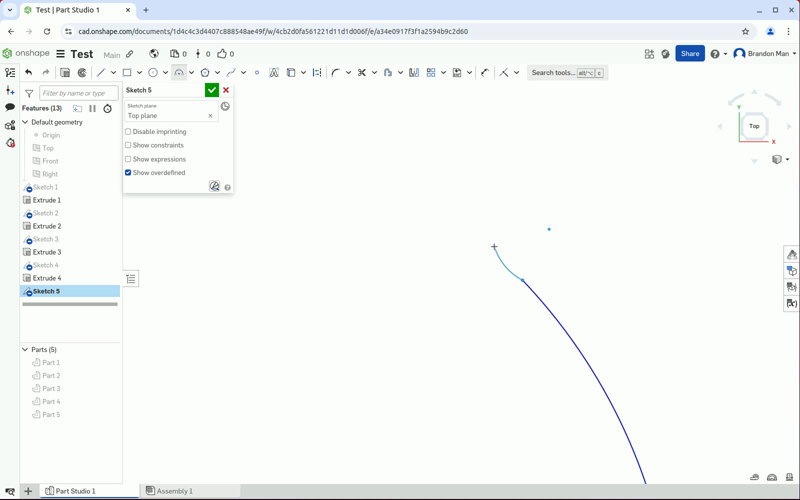
scroll(-6)
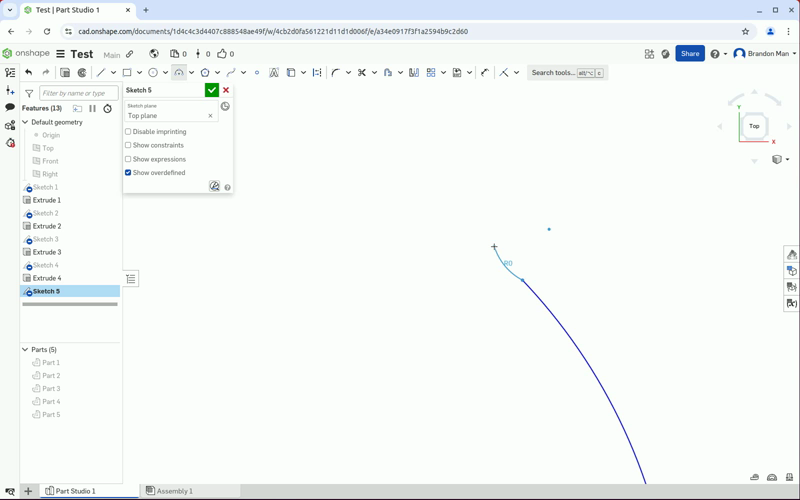
scroll(-6)
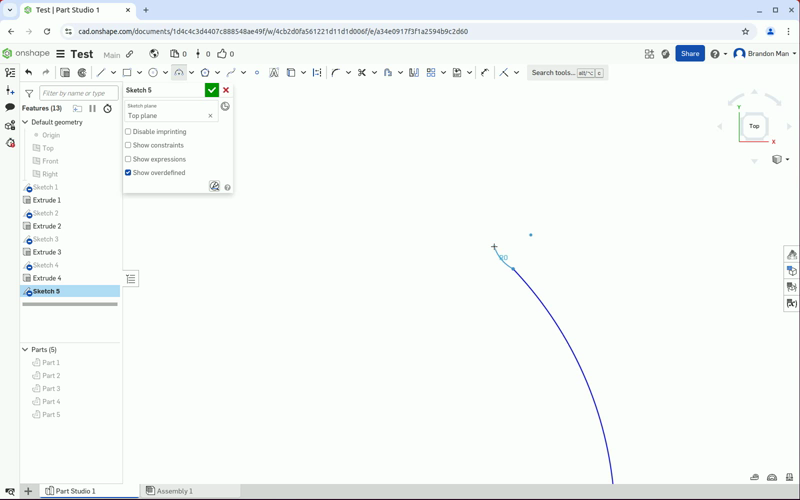
scroll(-6)
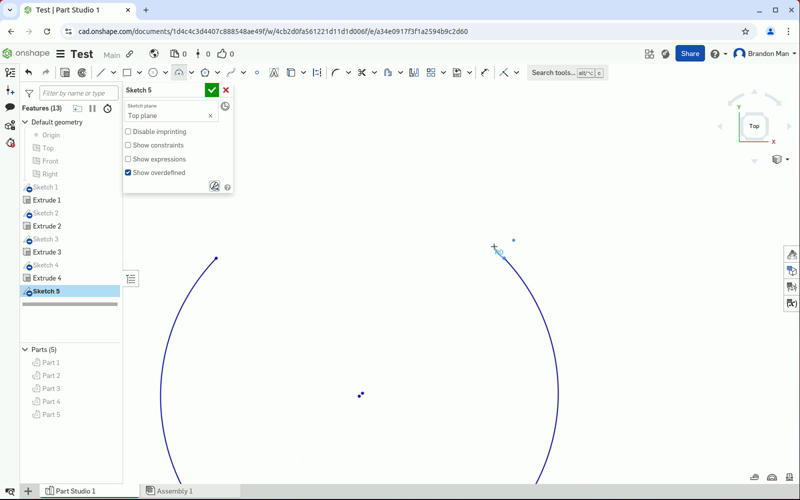
scroll(-6)
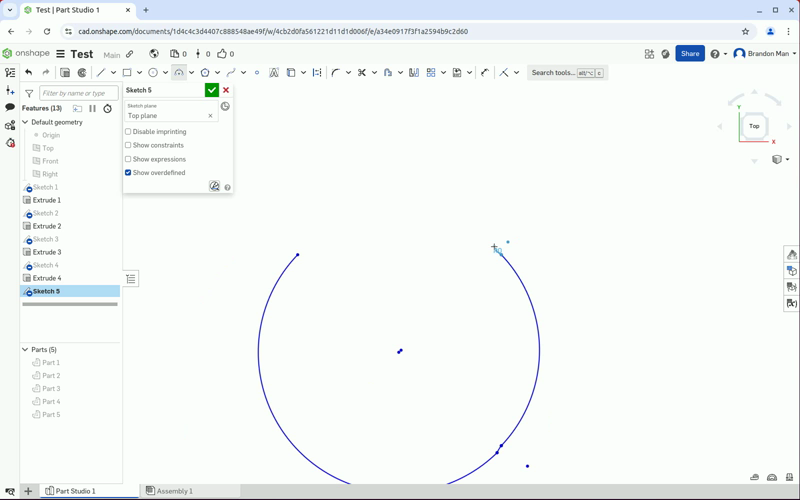
scroll(-6)
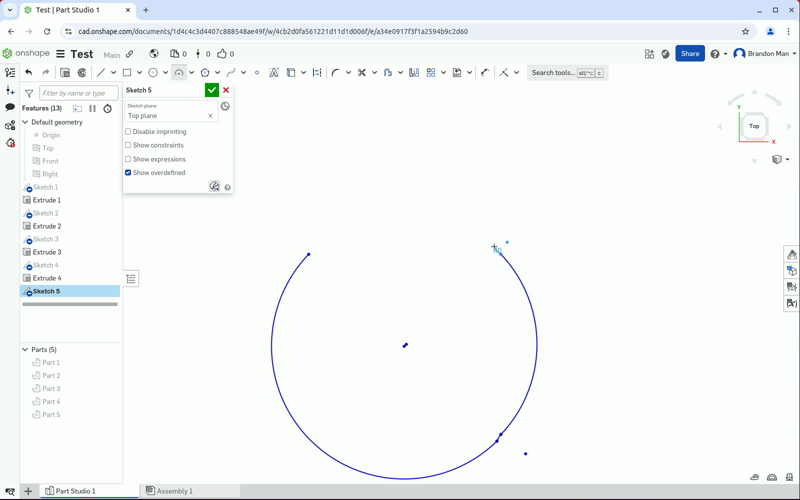
scroll(-6)
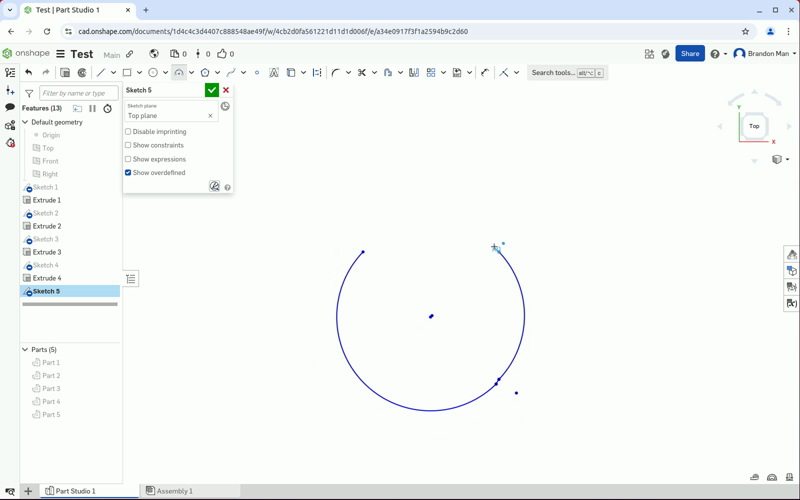
scroll(-6)
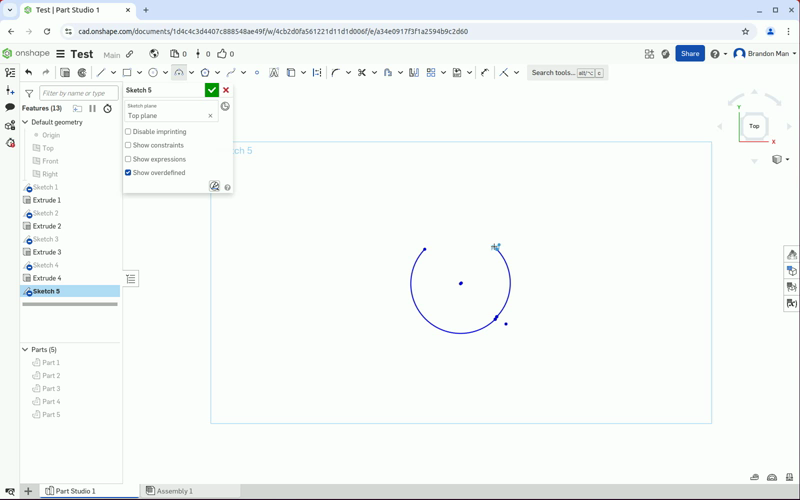
mouse_move(495, 247)
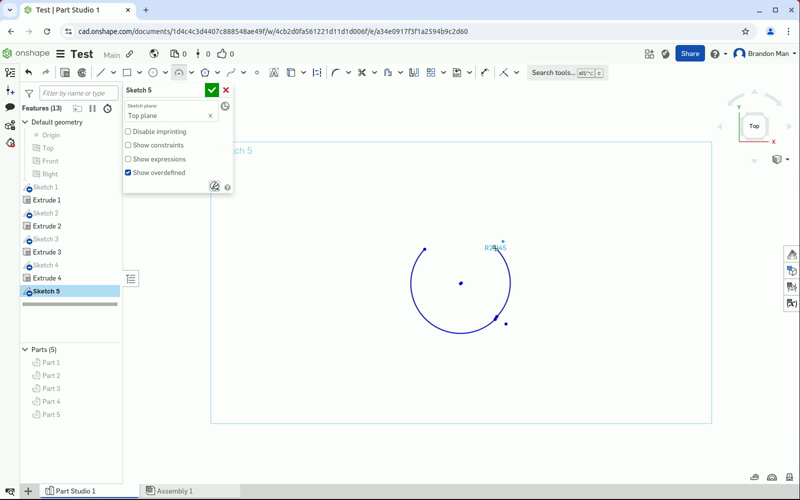
scroll(6)
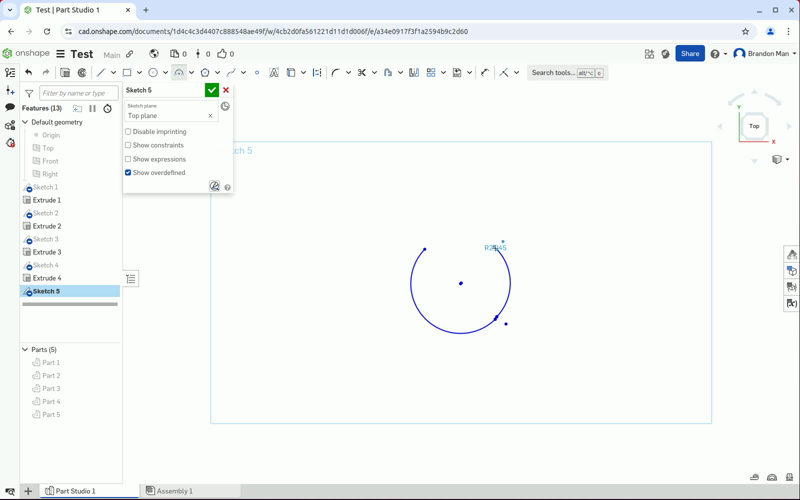
scroll(6)
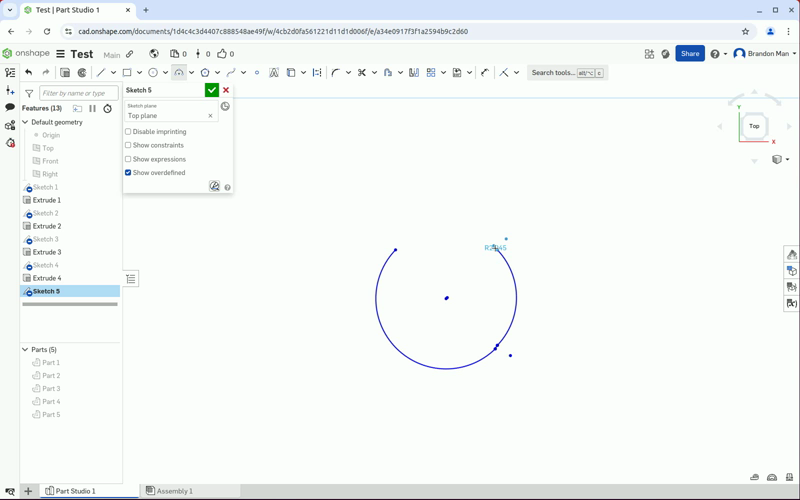
scroll(6)
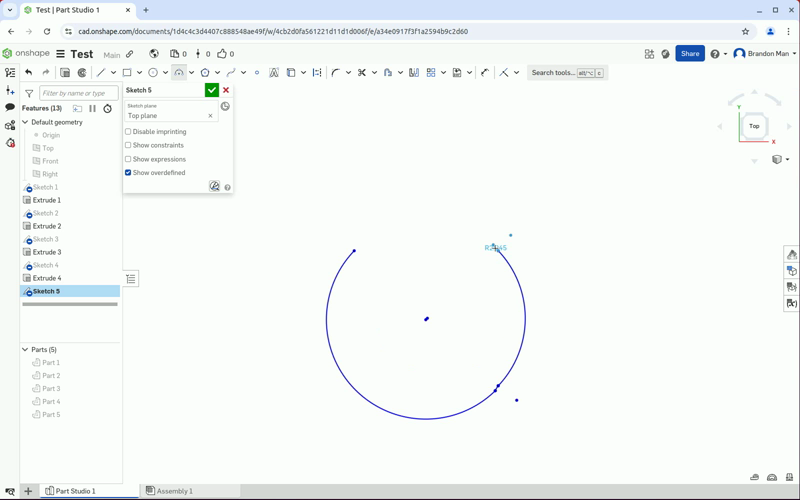
scroll(6)
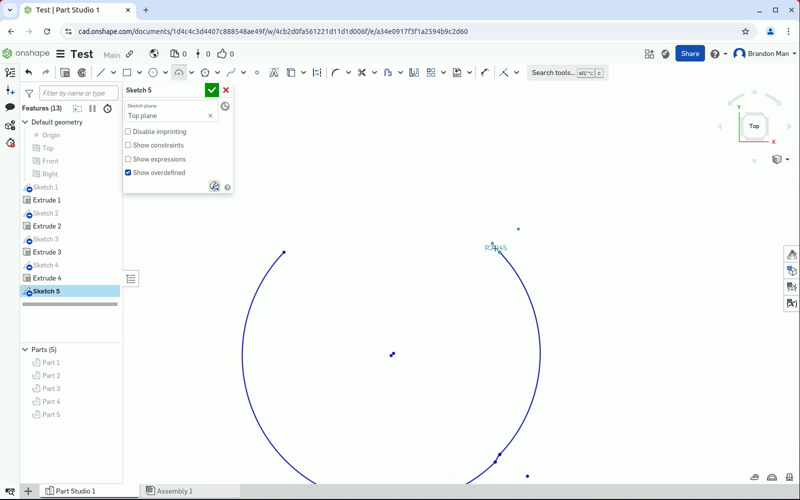
scroll(6)
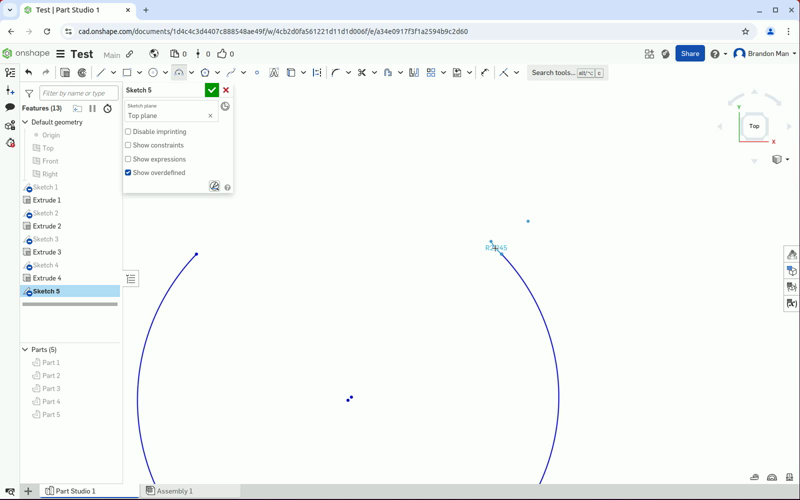
scroll(6)
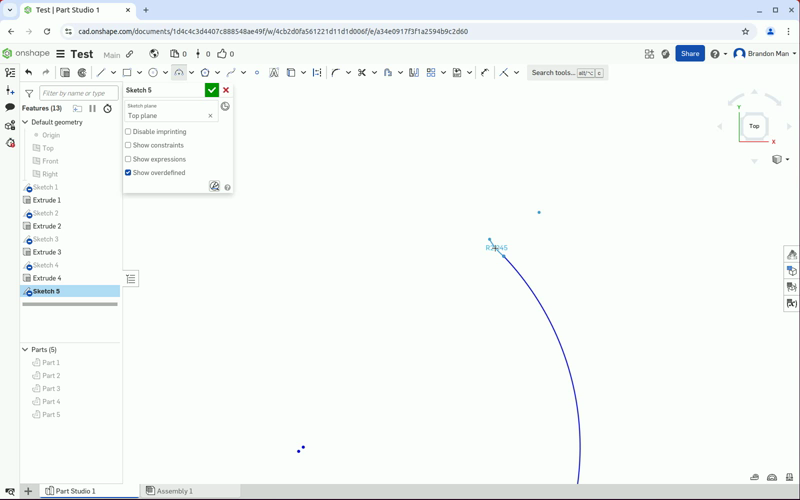
scroll(6)
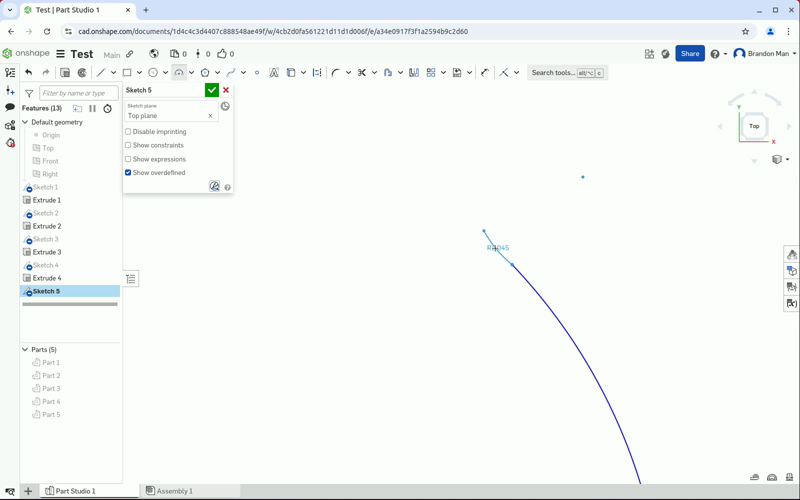
click(495, 247)
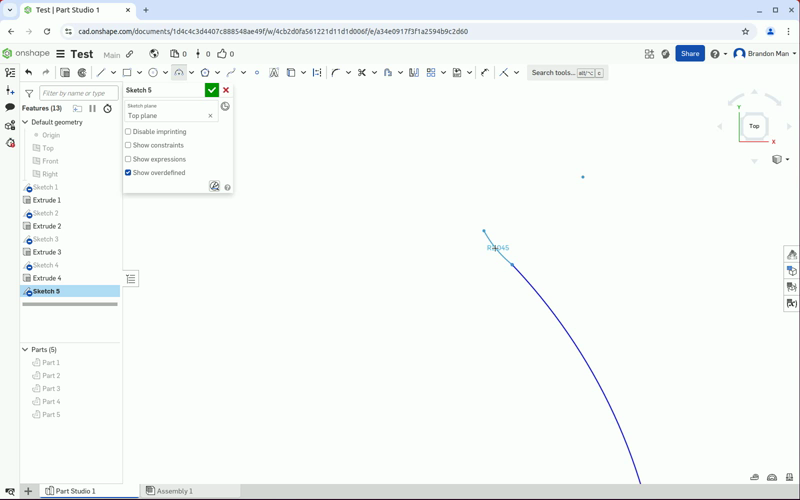
scroll(-6)
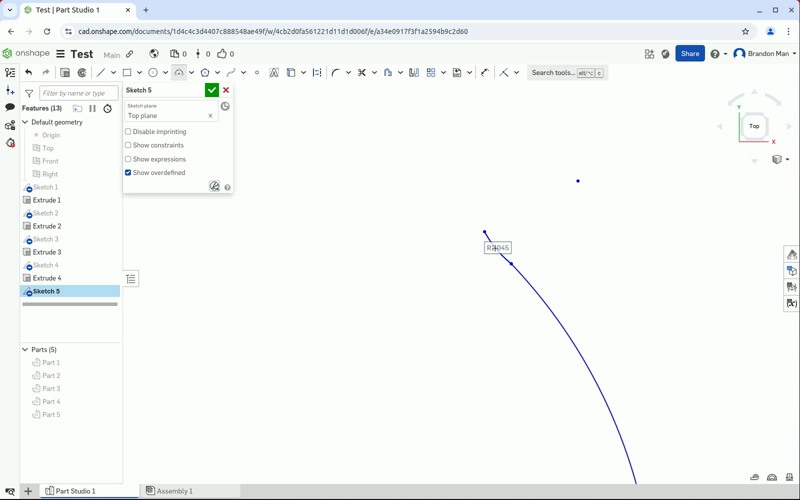
scroll(-6)
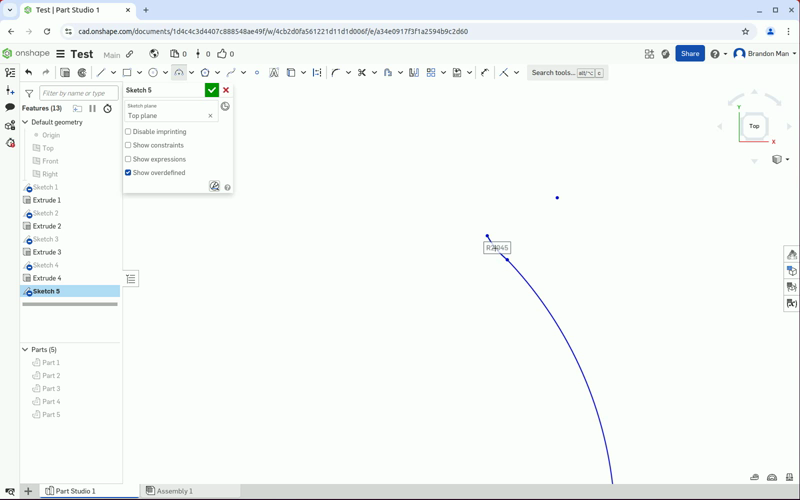
scroll(-6)
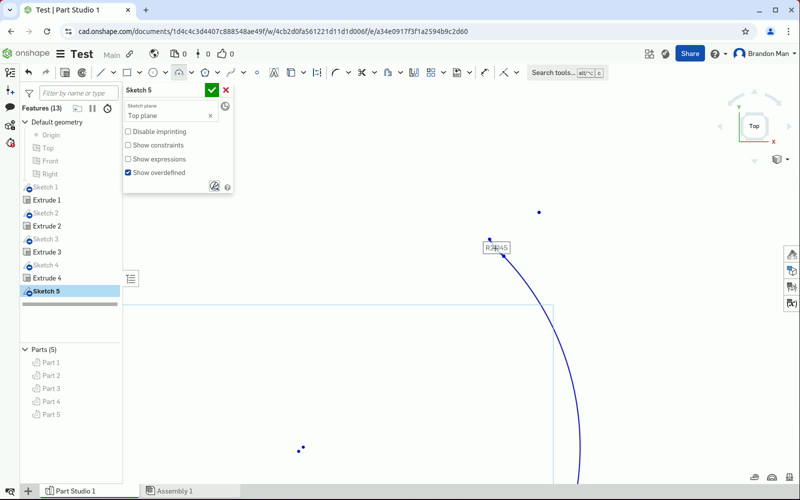
scroll(-6)
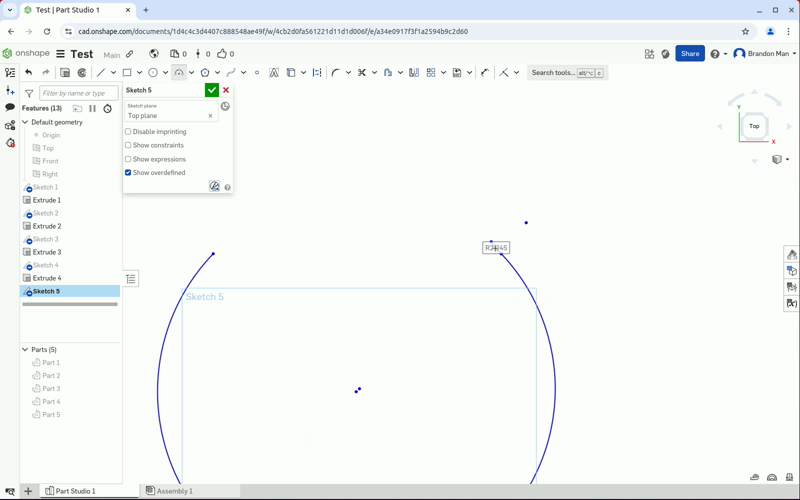
scroll(-6)
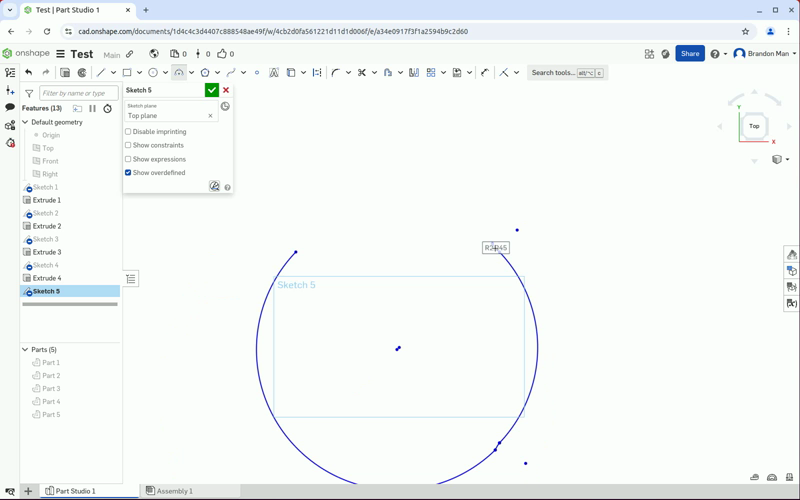
scroll(-6)
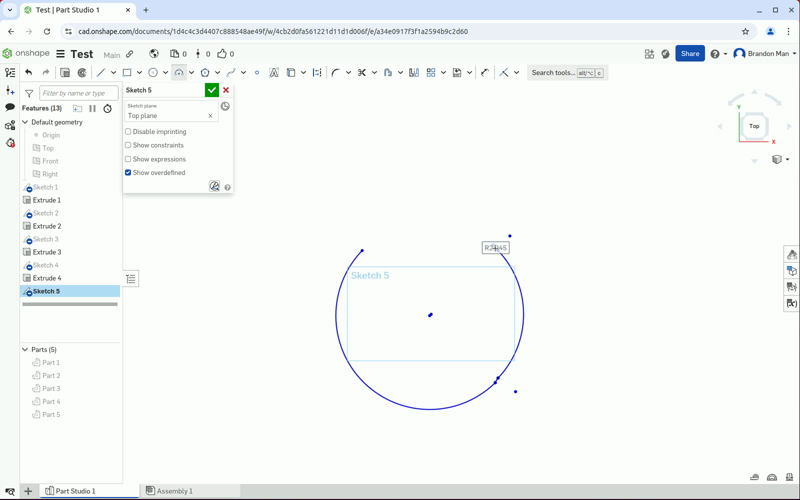
scroll(-6)
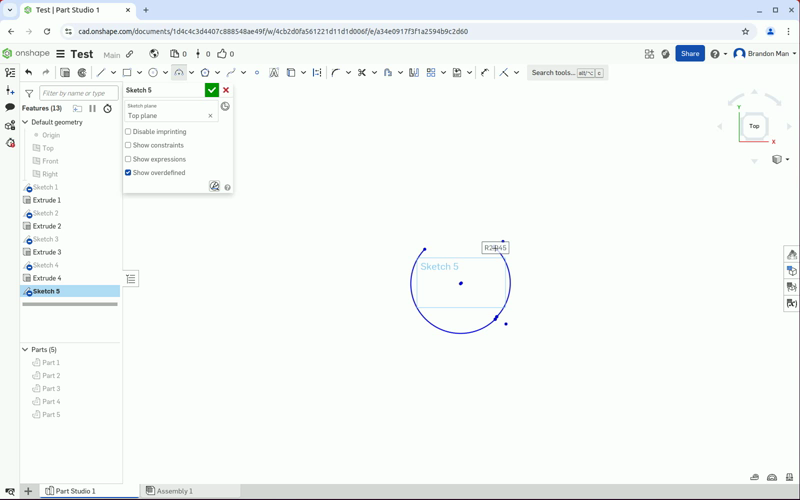
key_up(shift)
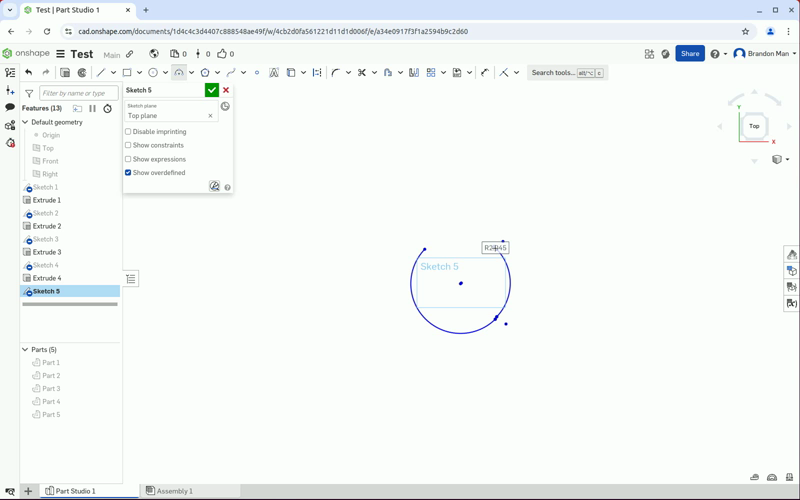
mouse_move(494, 246)
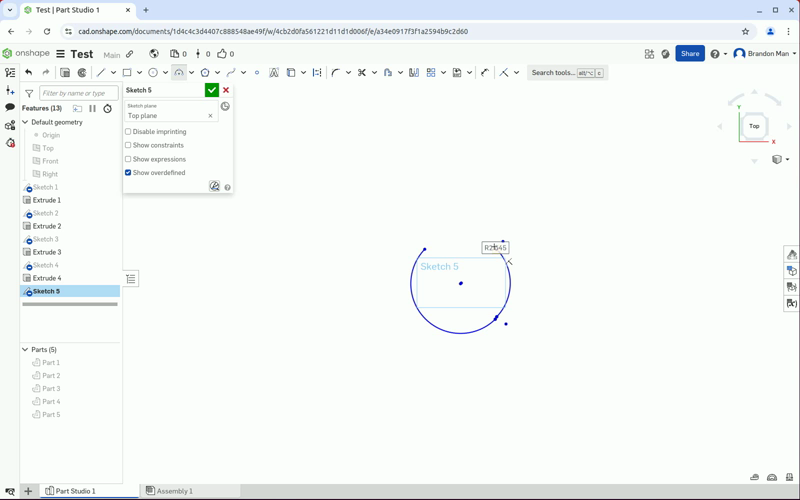
scroll(6)
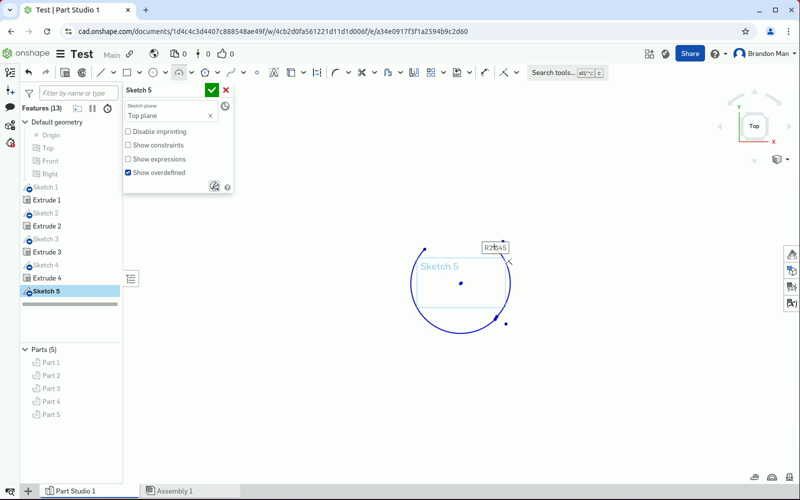
scroll(6)
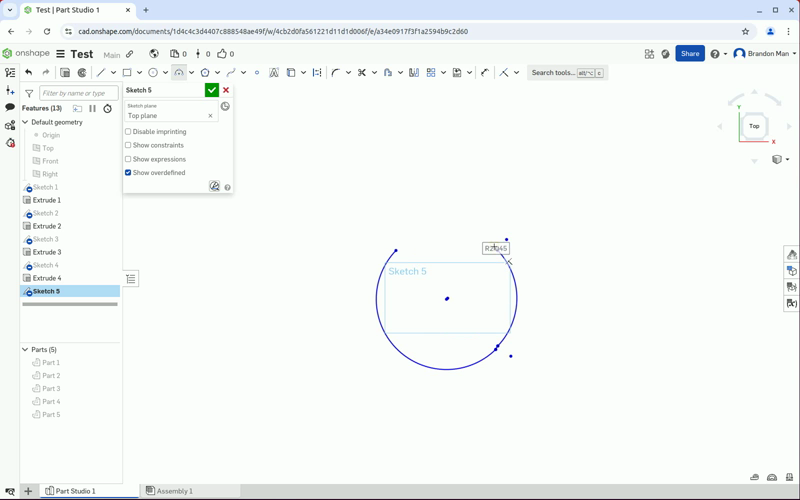
scroll(6)
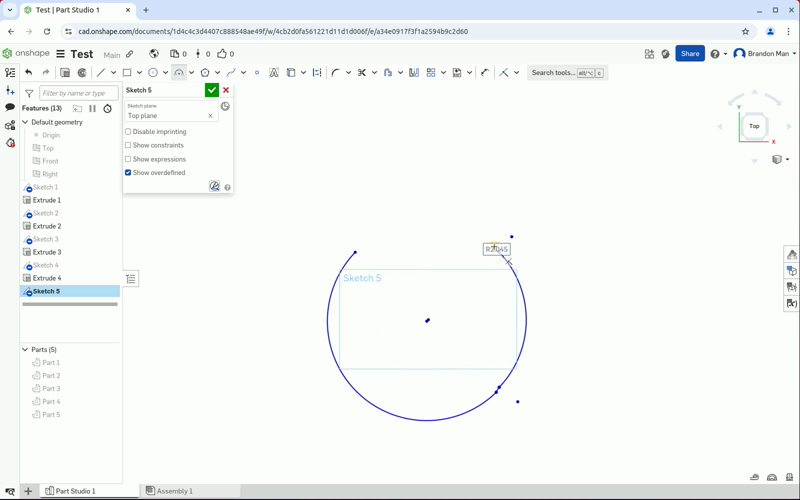
scroll(6)
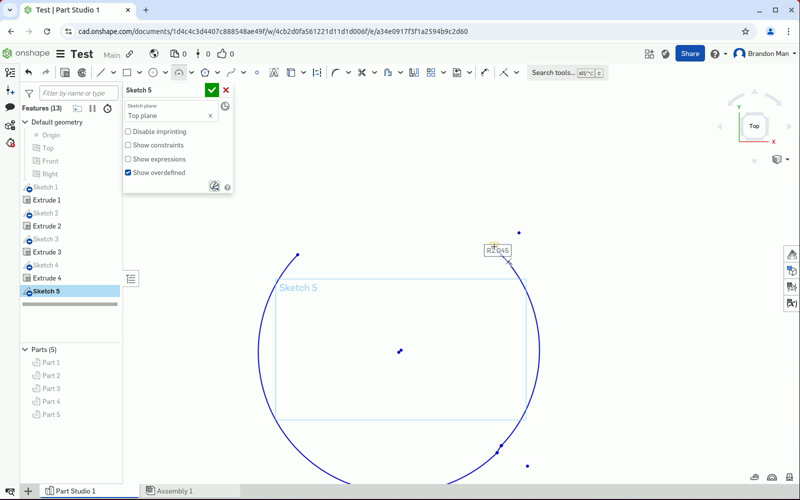
scroll(6)
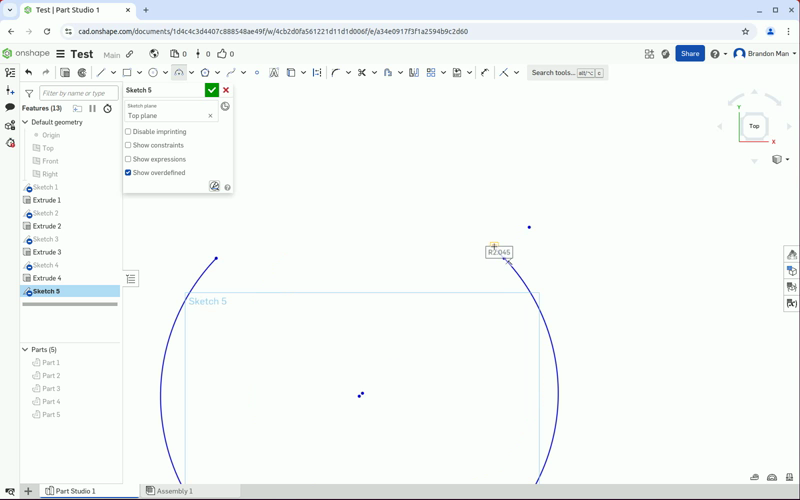
scroll(6)
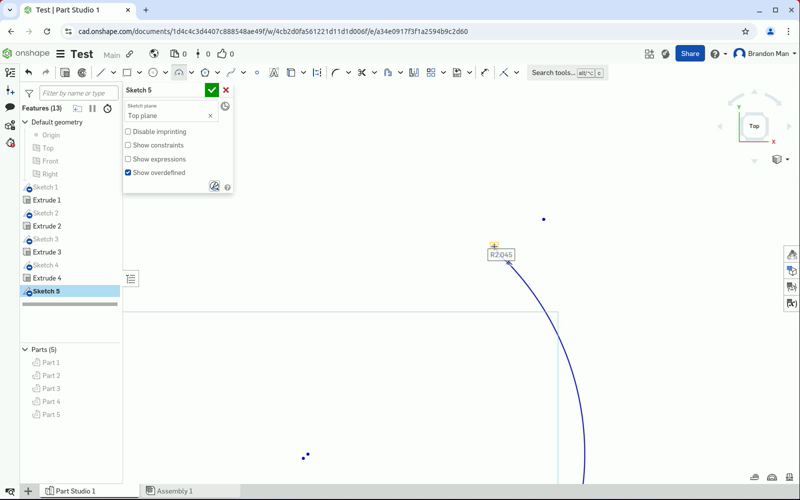
scroll(6)
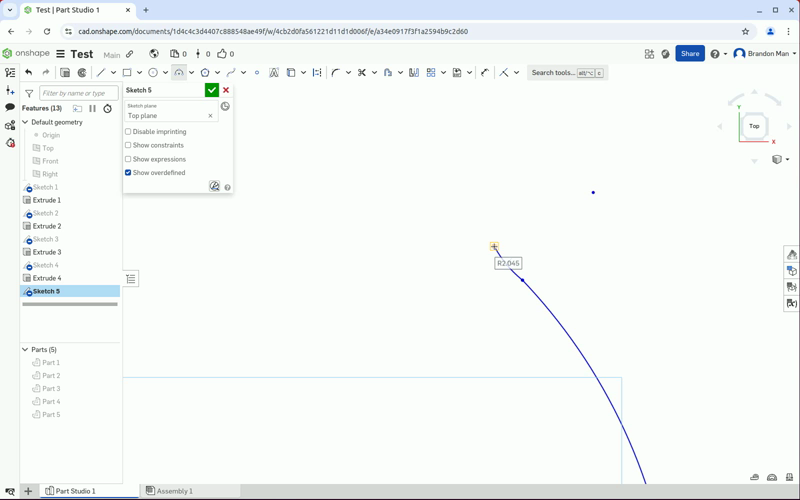
click(494, 246)
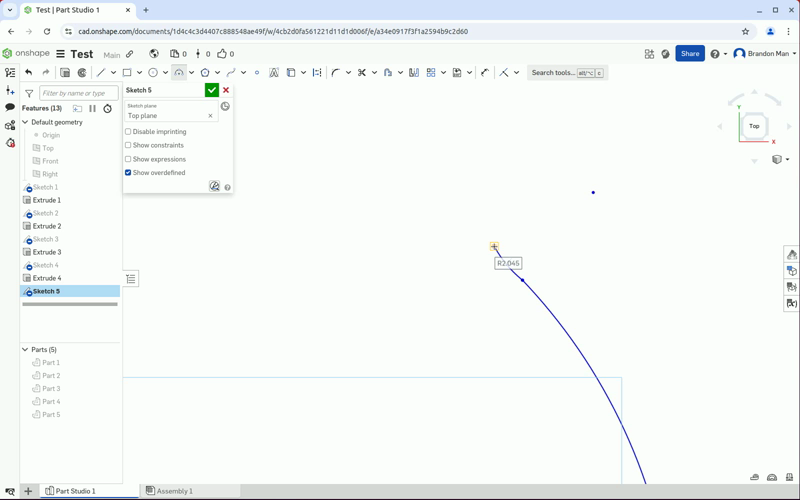
scroll(-6)
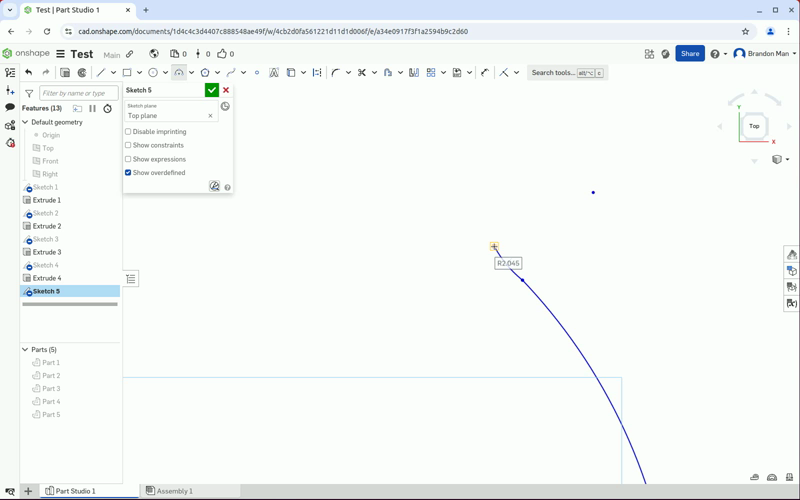
scroll(-6)
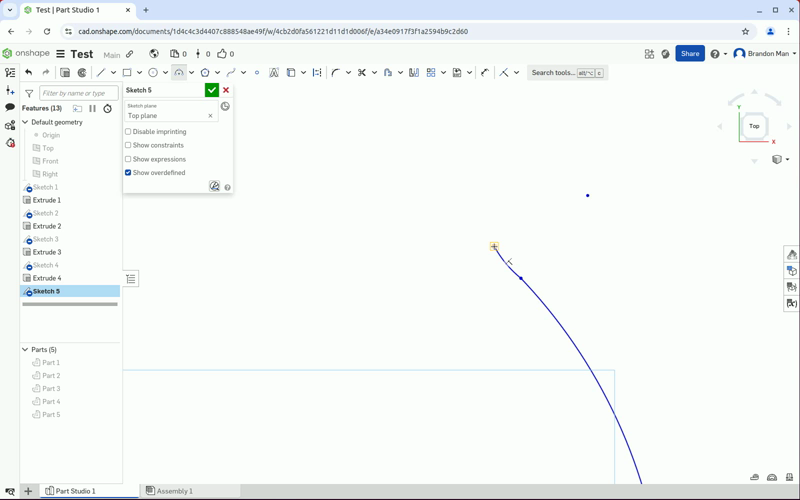
scroll(-6)
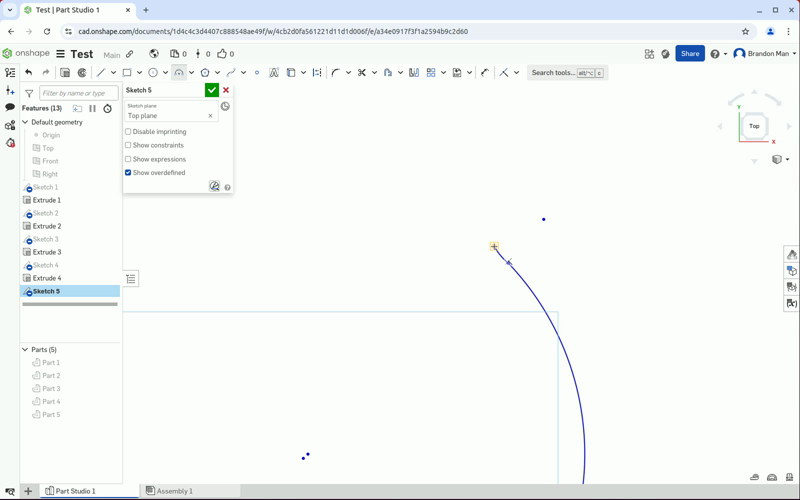
scroll(-6)
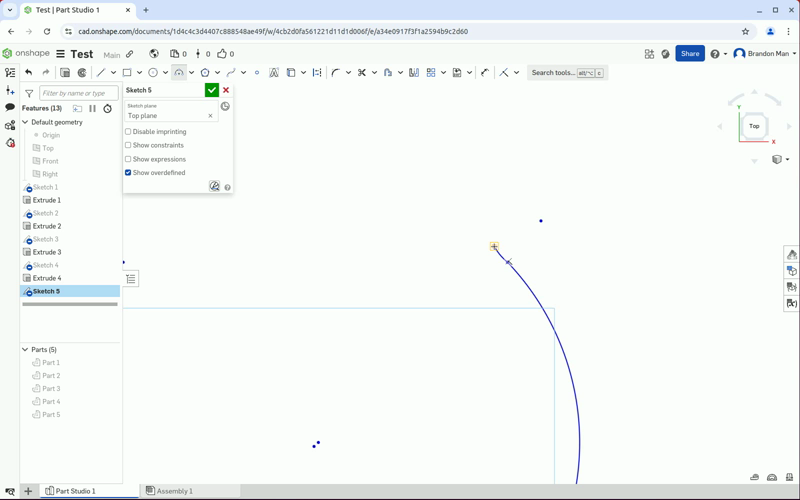
scroll(-6)
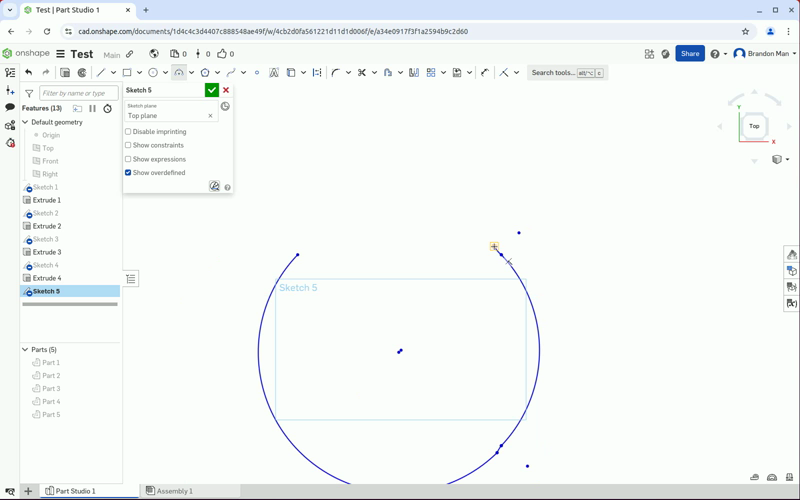
scroll(-6)
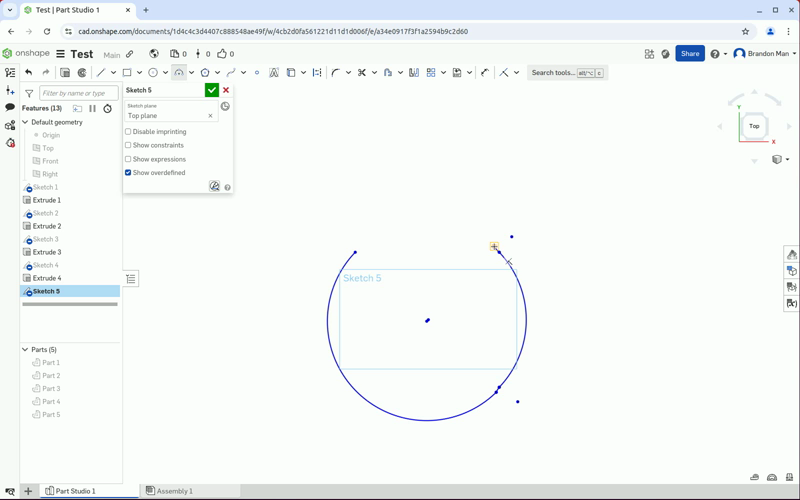
scroll(-6)
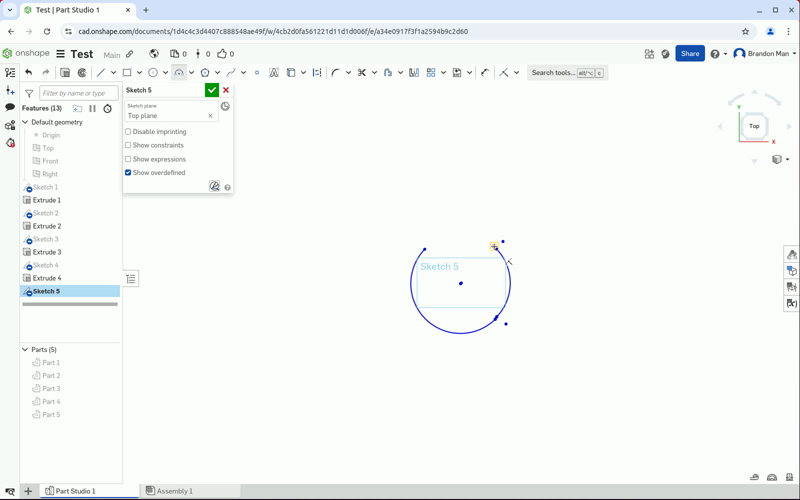
key_down(shift)
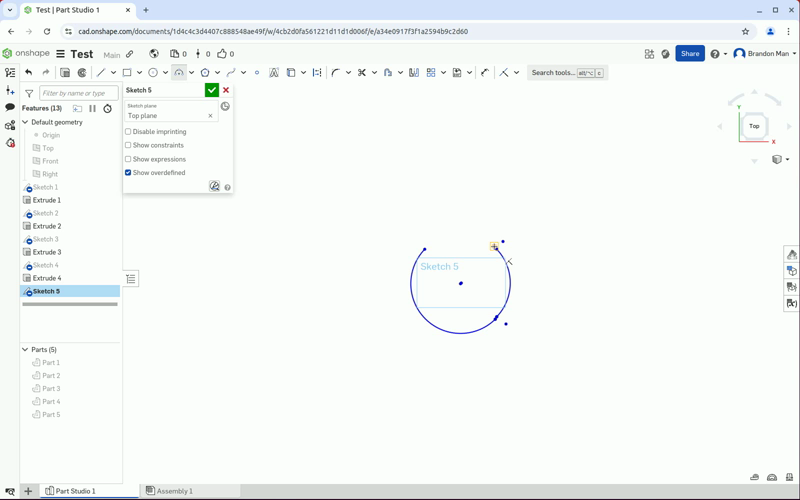
mouse_move(426, 246)
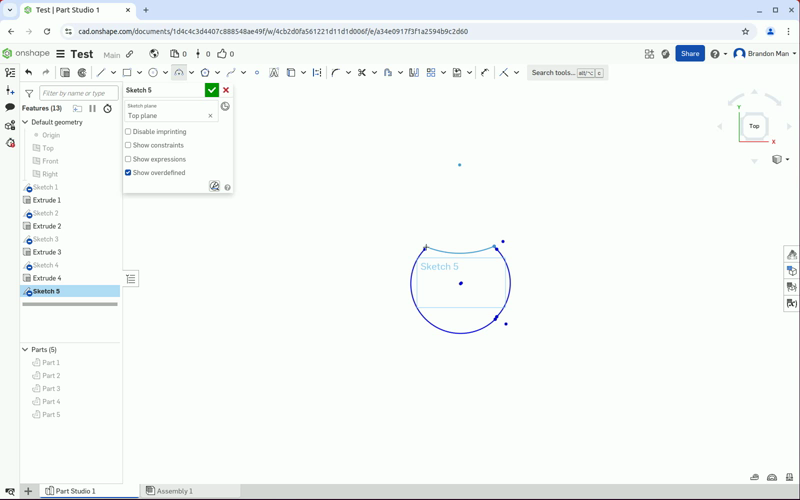
scroll(6)
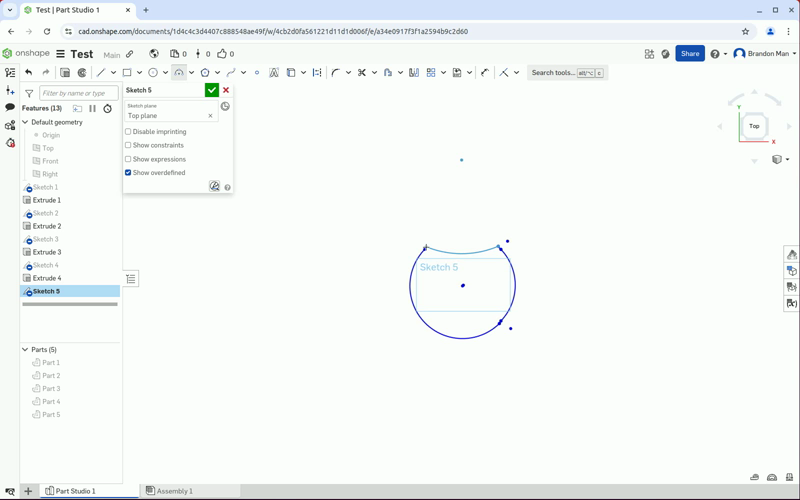
scroll(6)
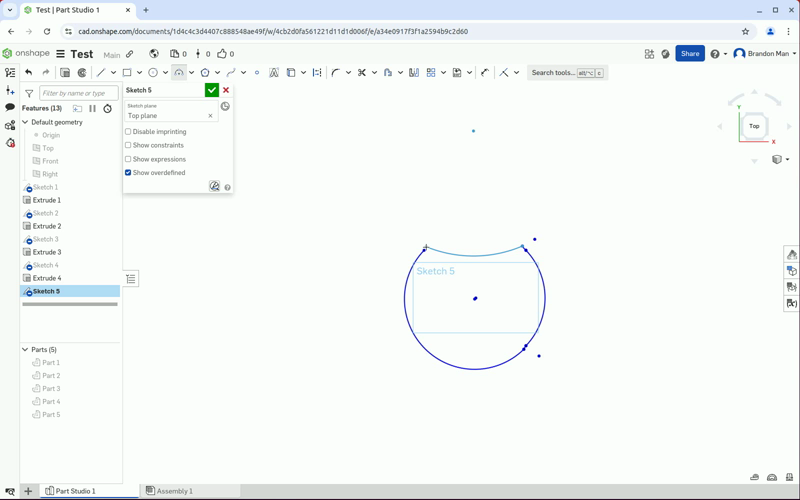
scroll(6)
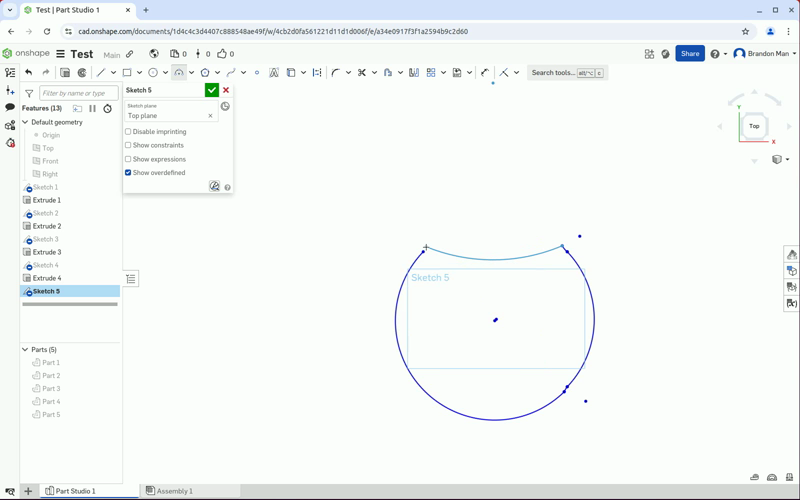
scroll(6)
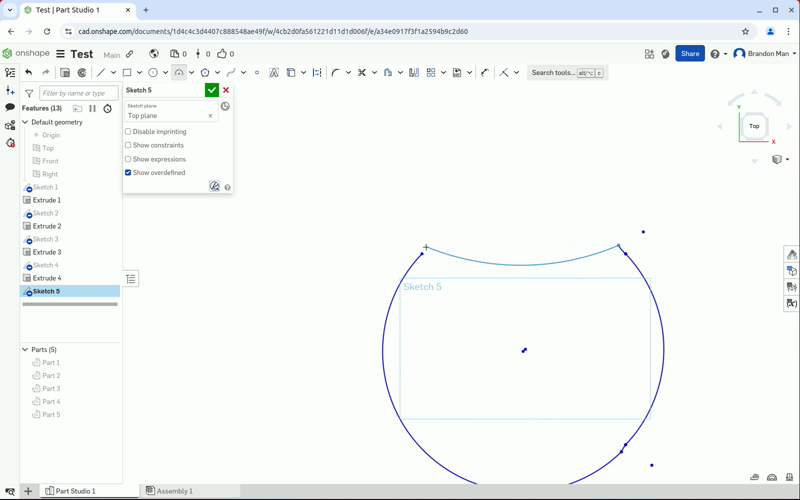
scroll(6)
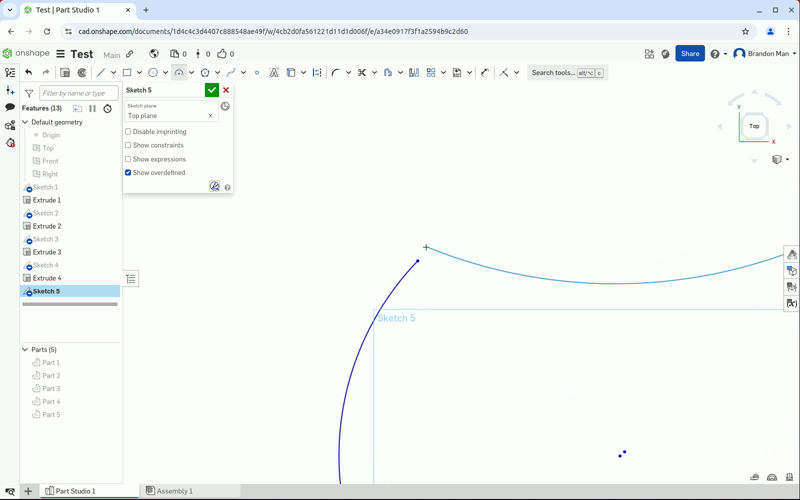
scroll(6)
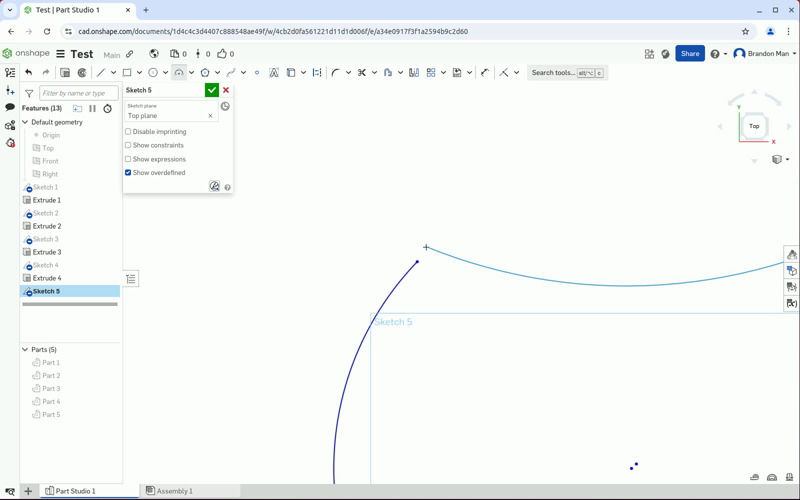
scroll(6)
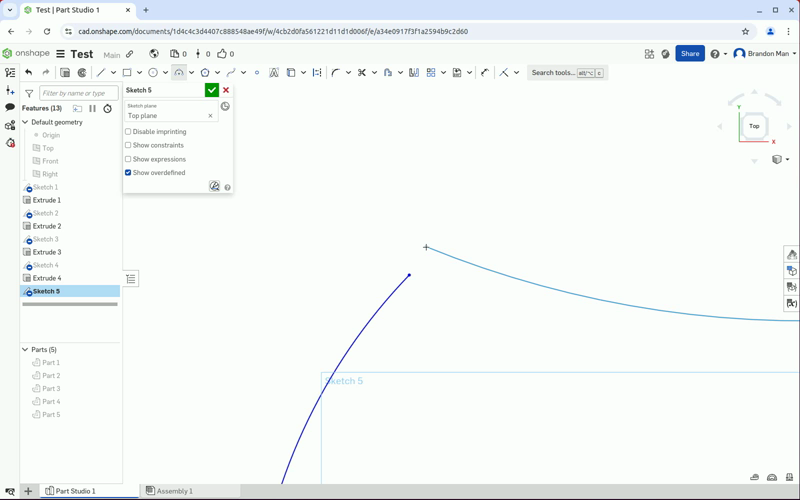
click(426, 246)
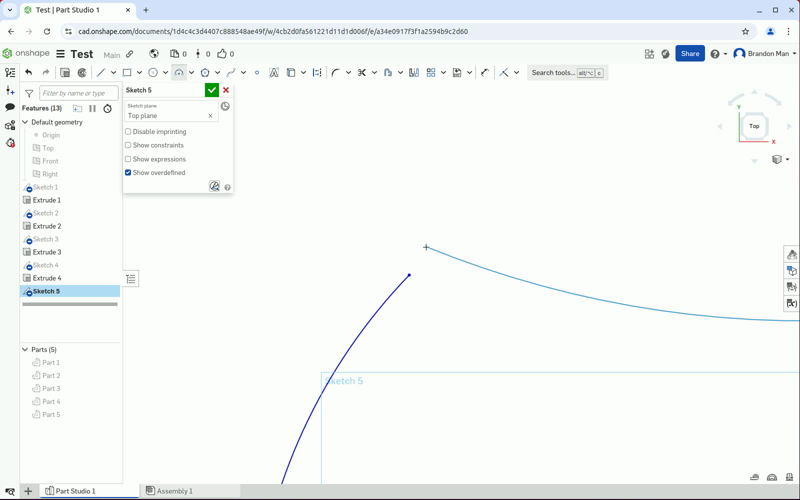
scroll(-6)
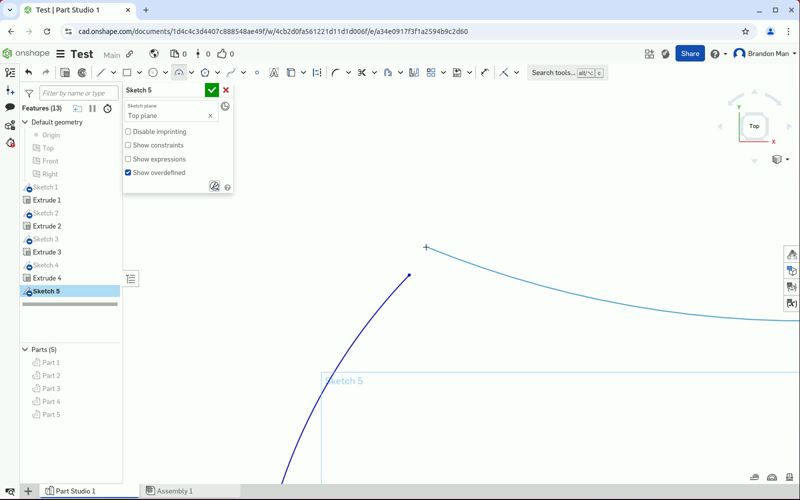
scroll(-6)
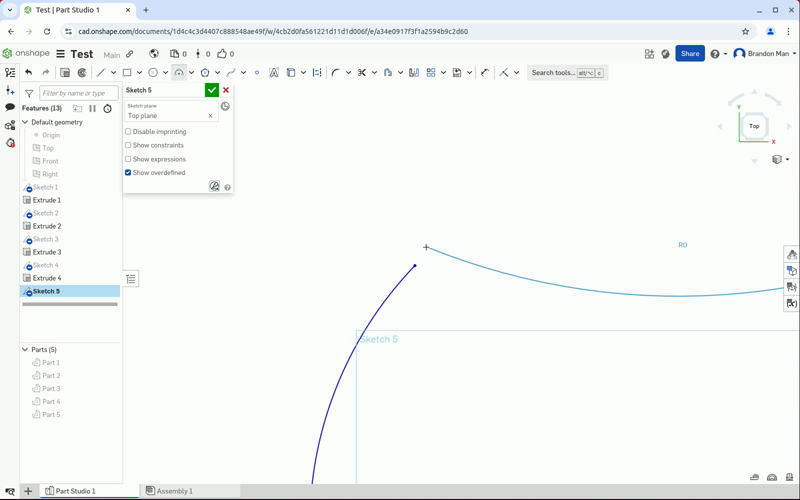
scroll(-6)
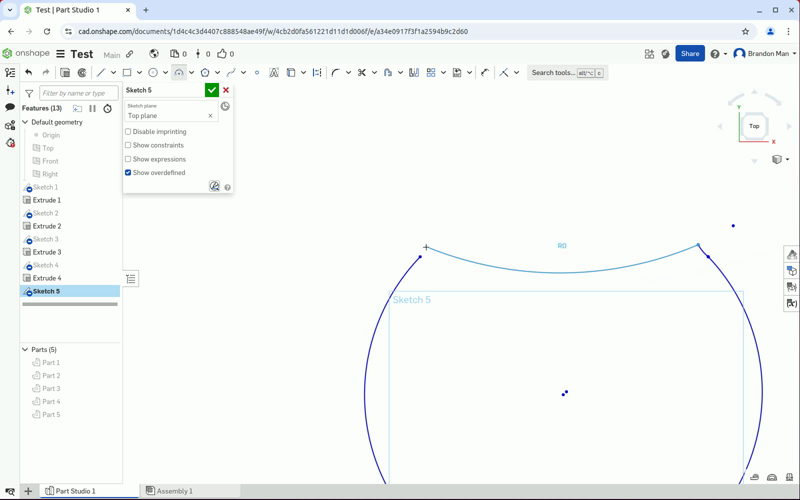
scroll(-6)
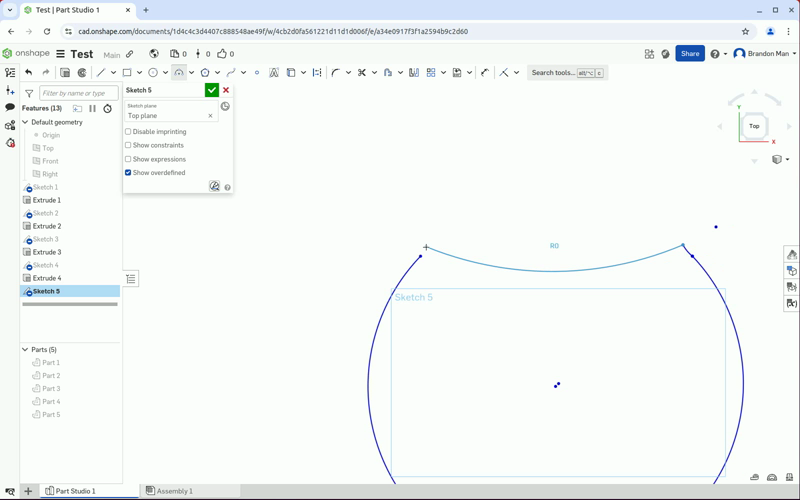
scroll(-6)
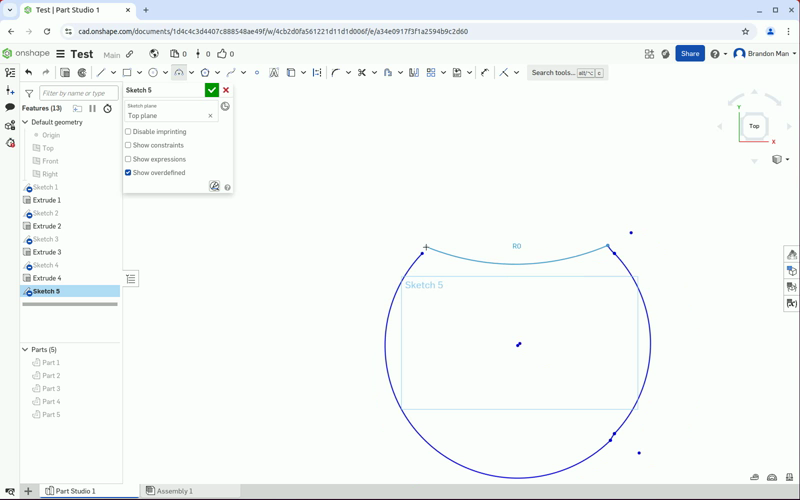
scroll(-6)
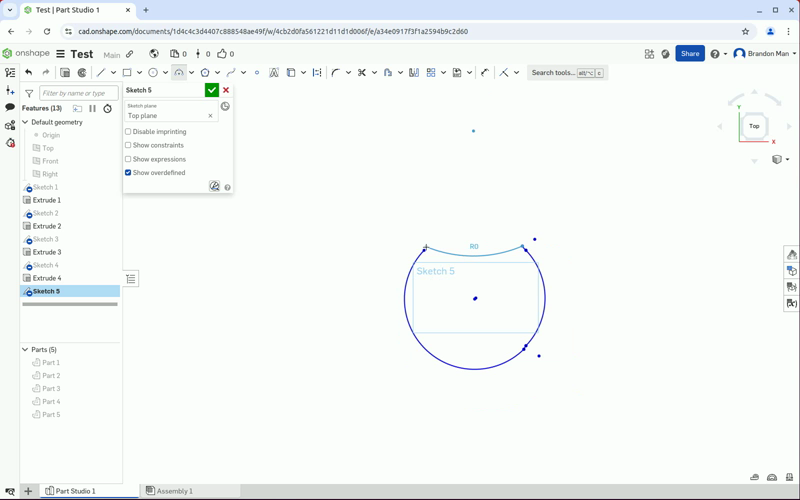
scroll(-6)
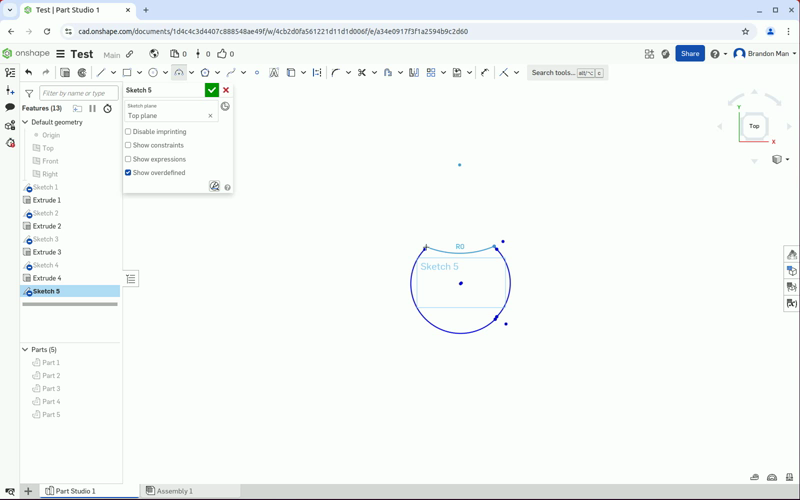
mouse_move(459, 233)
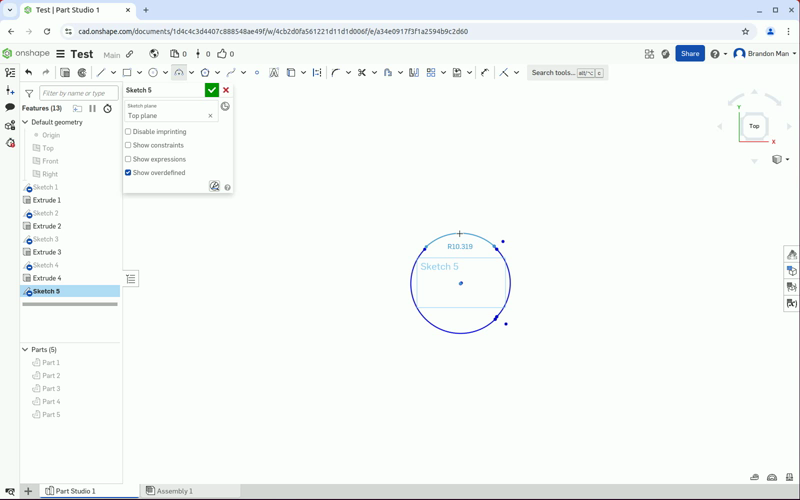
click(459, 233)
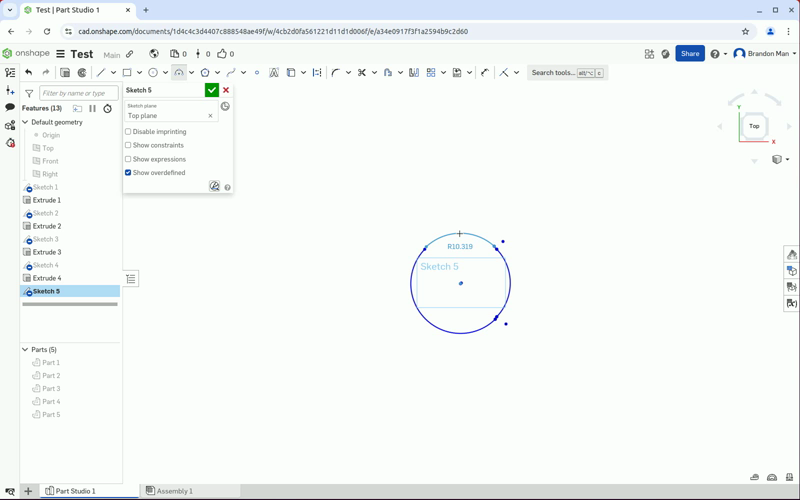
key_up(shift)
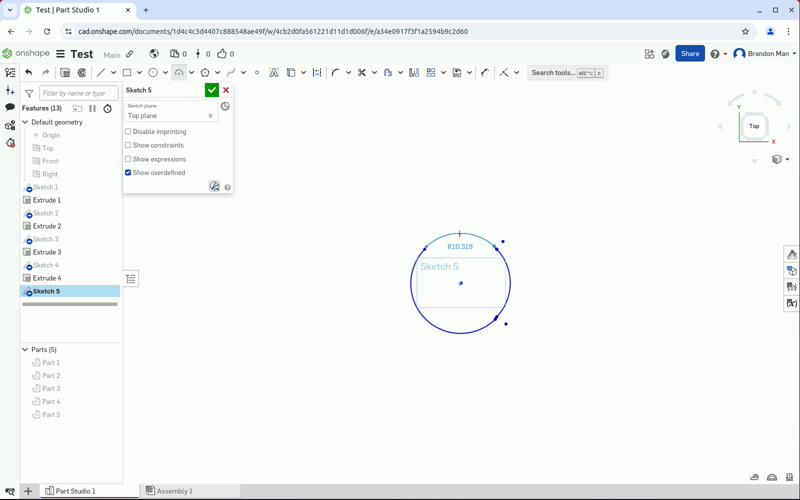
mouse_move(426, 246)
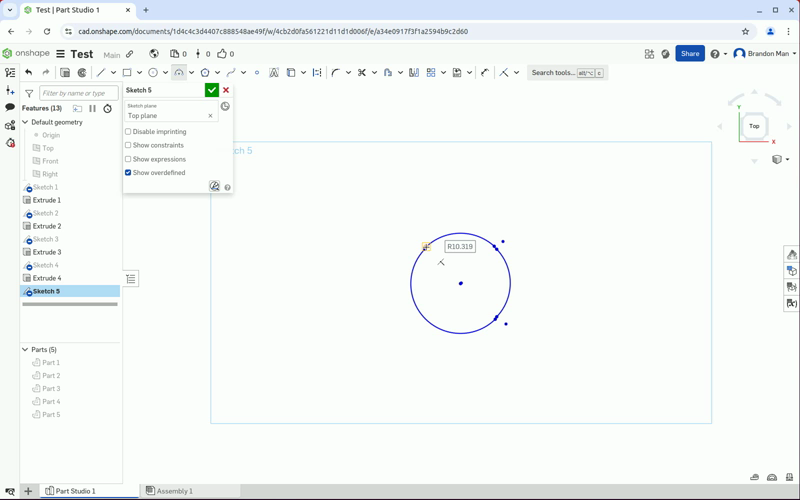
scroll(6)
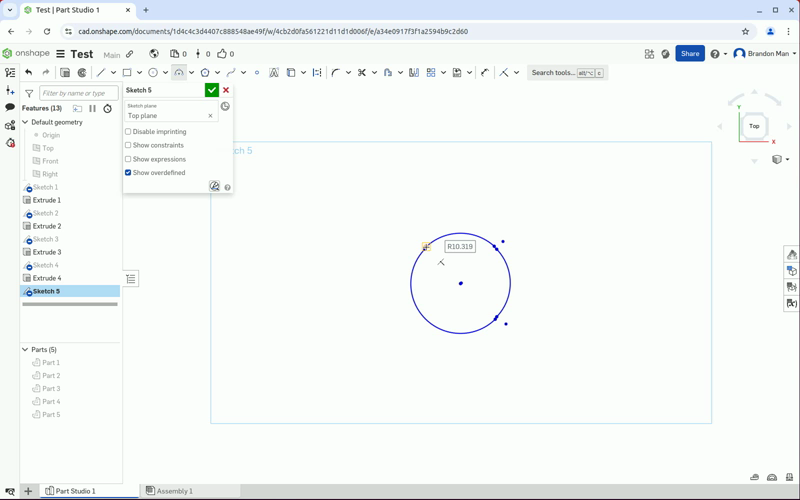
scroll(6)
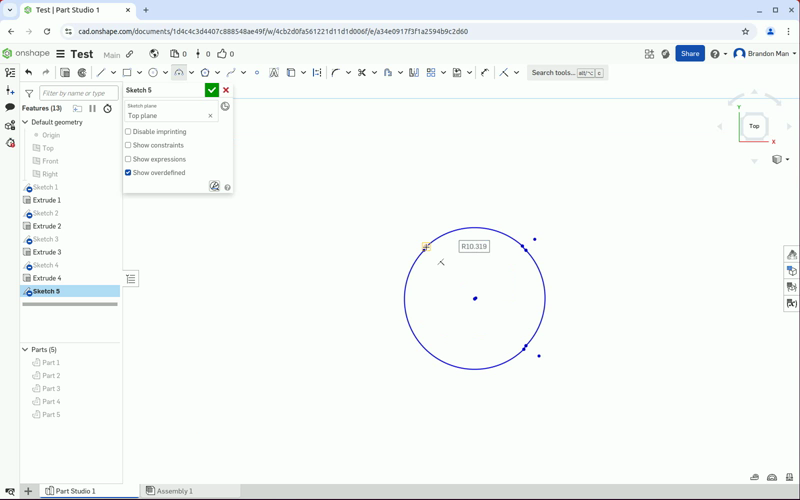
scroll(6)
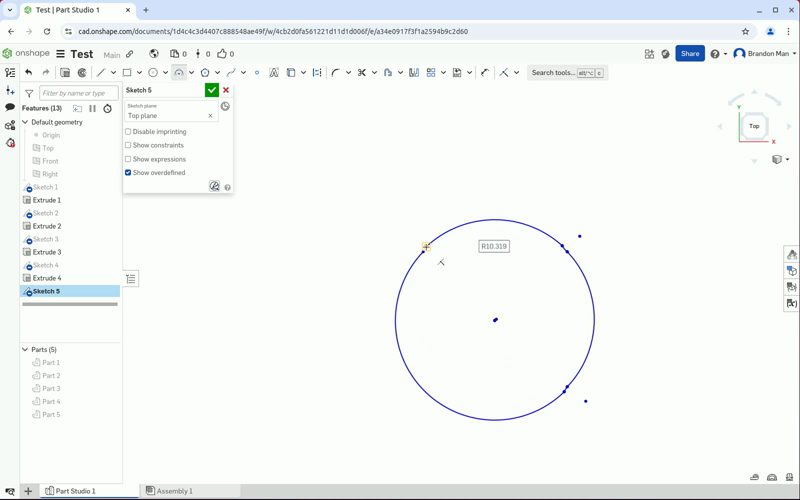
scroll(6)
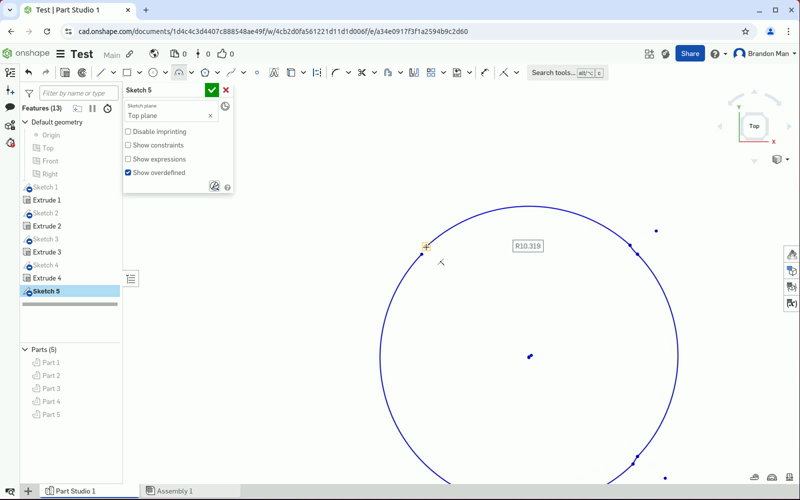
scroll(6)
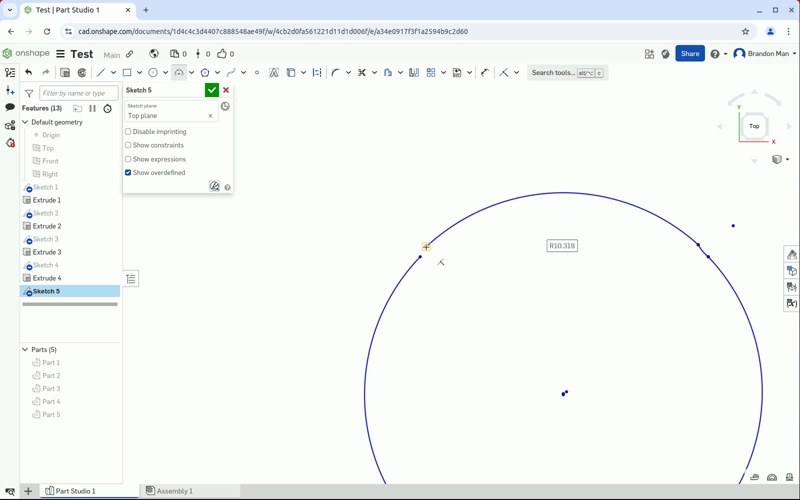
scroll(6)
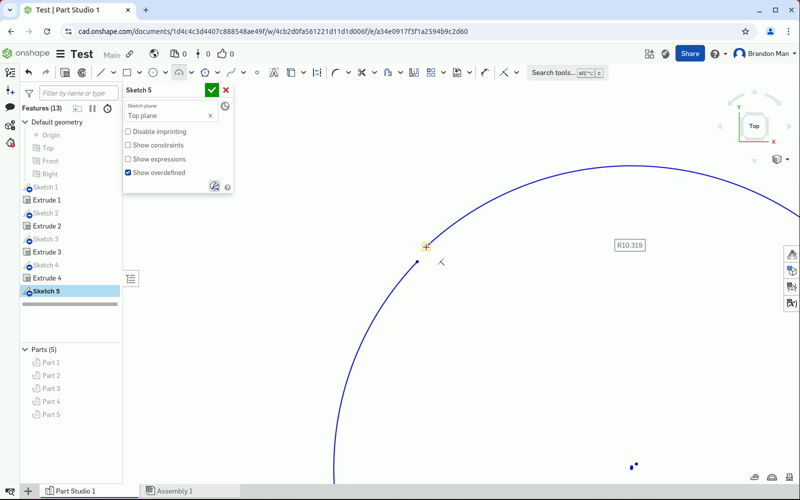
scroll(6)
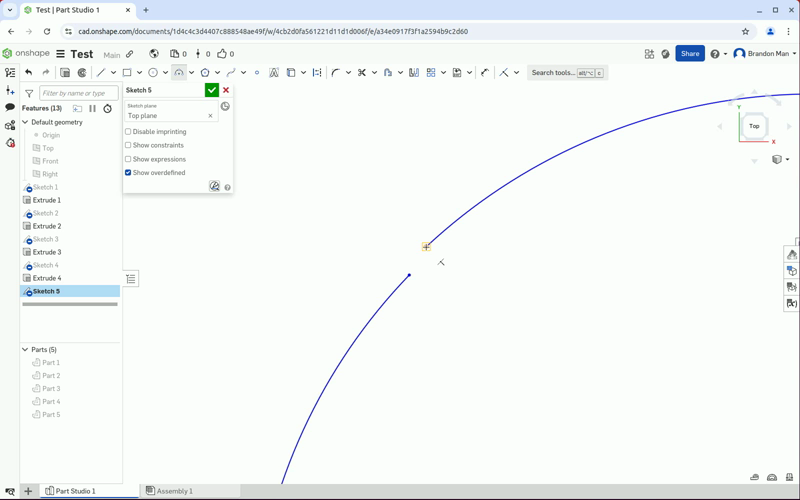
click(426, 246)
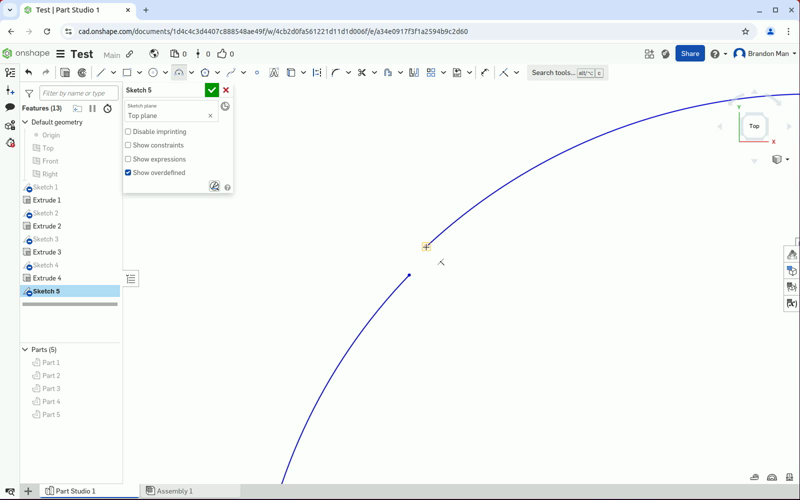
scroll(-6)
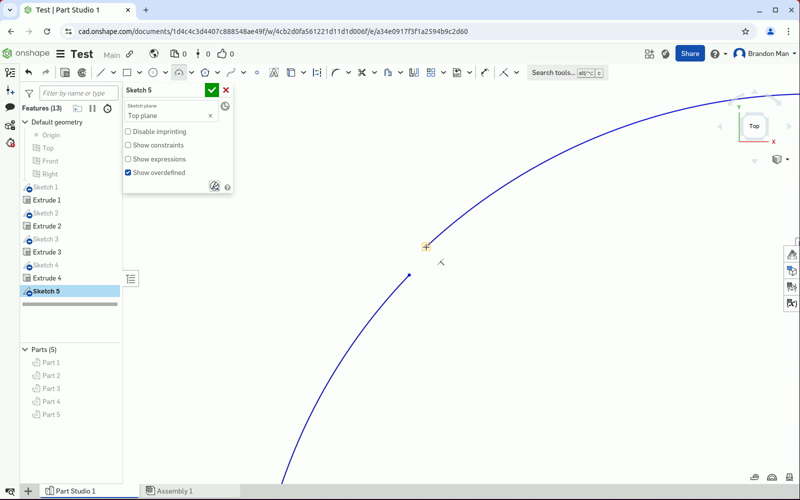
scroll(-6)
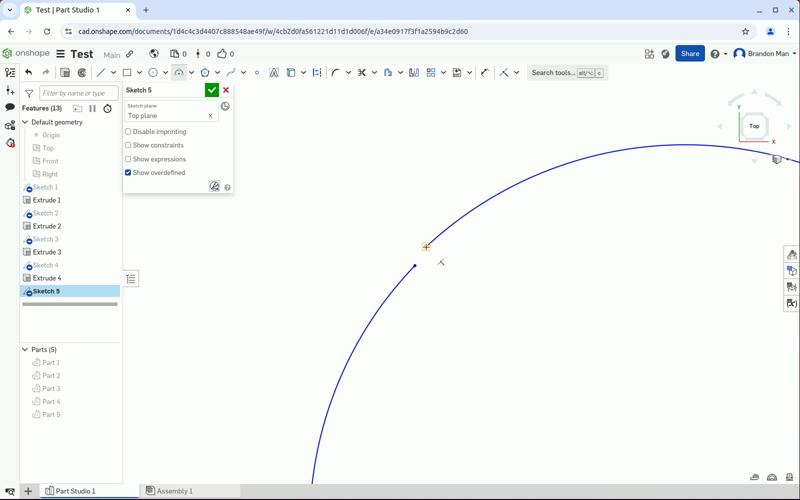
scroll(-6)
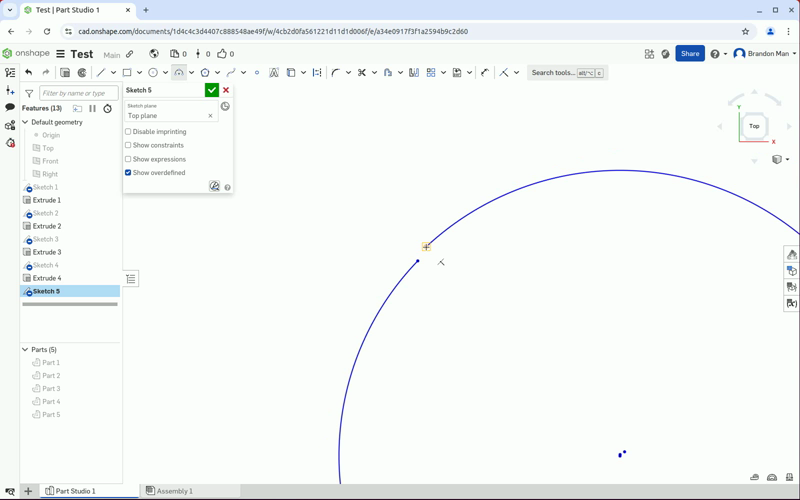
scroll(-6)
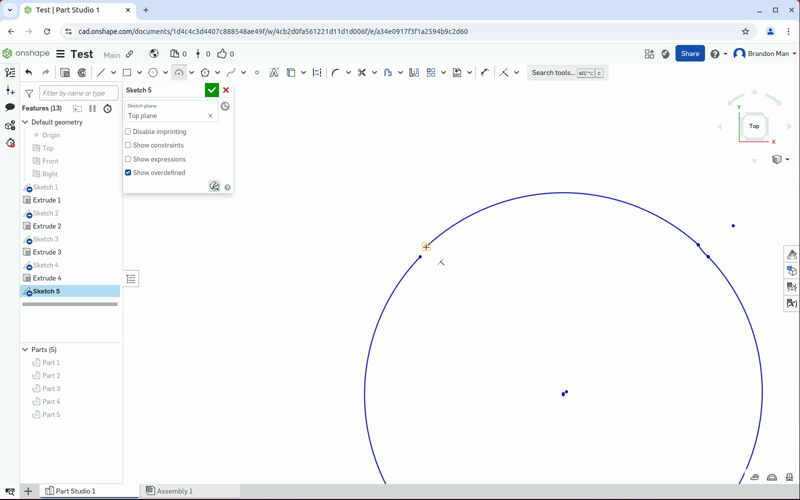
scroll(-6)
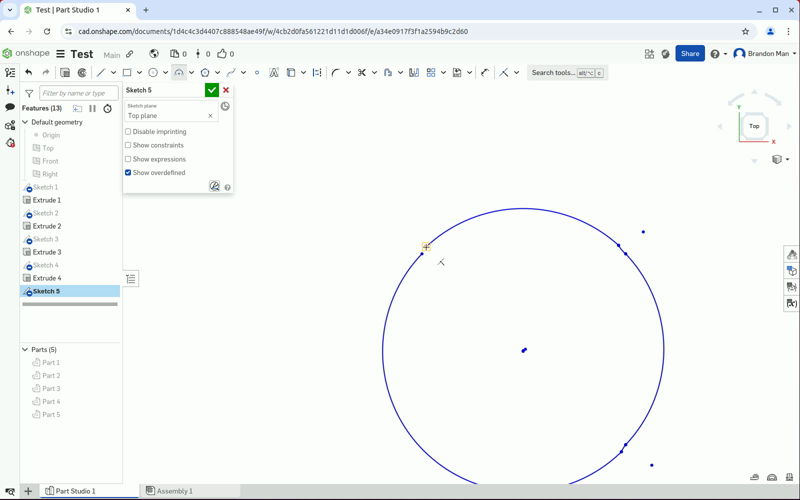
scroll(-6)
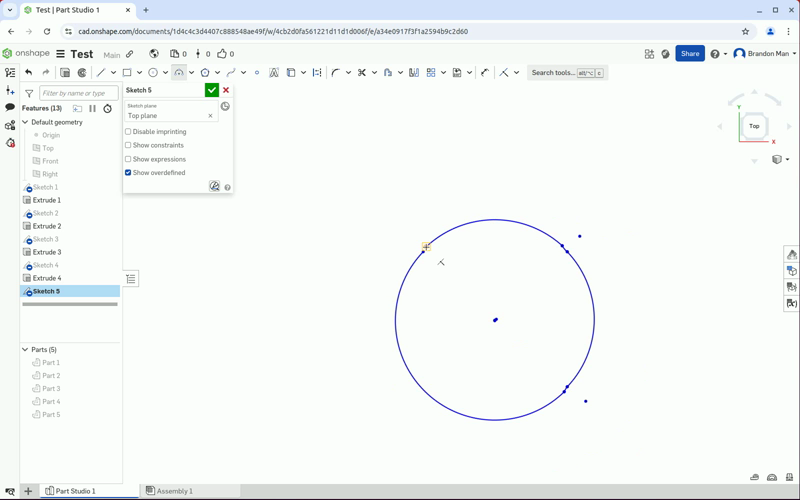
scroll(-6)
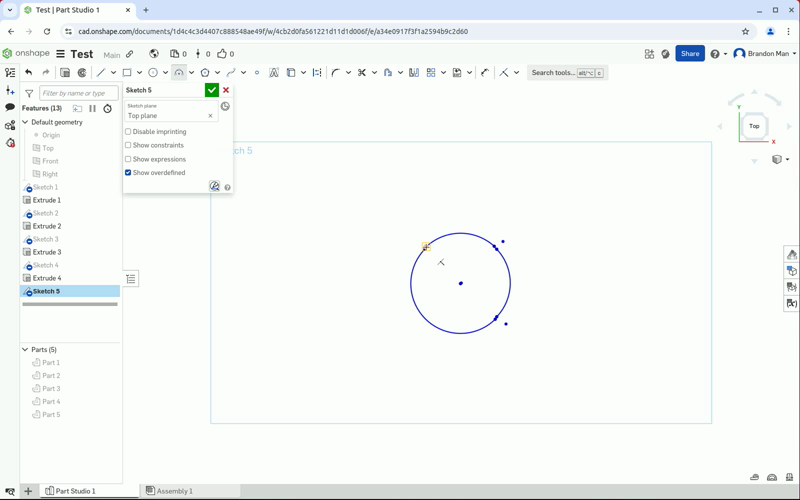
mouse_move(424, 249)
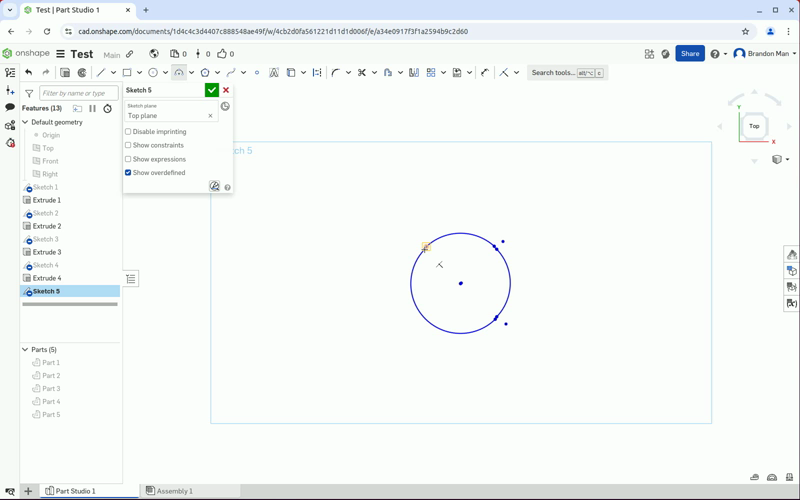
scroll(6)
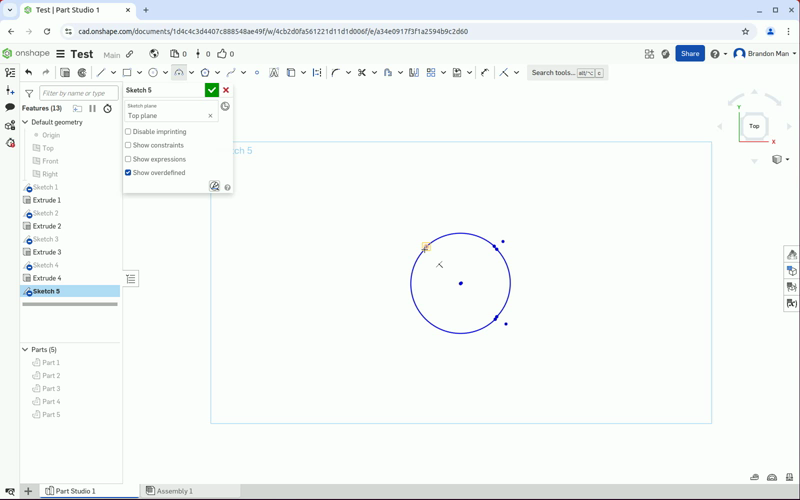
scroll(6)
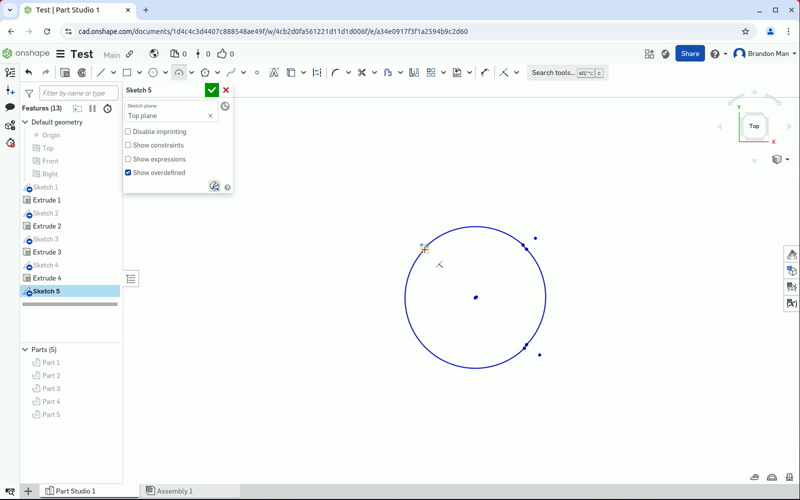
scroll(6)
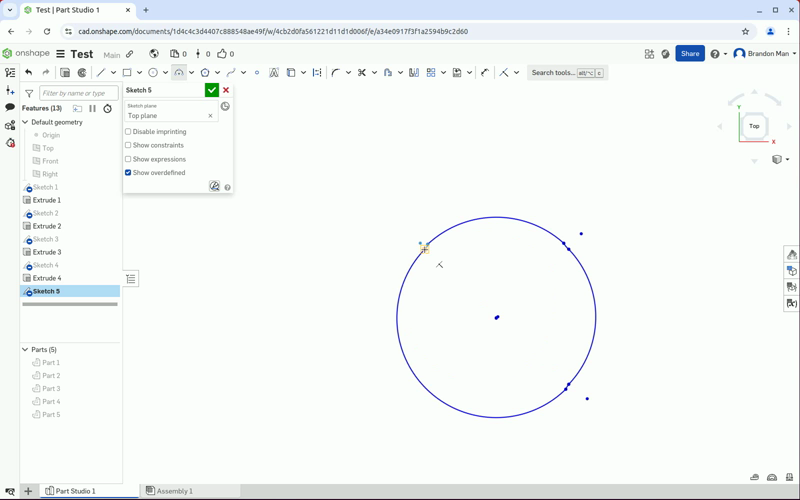
scroll(6)
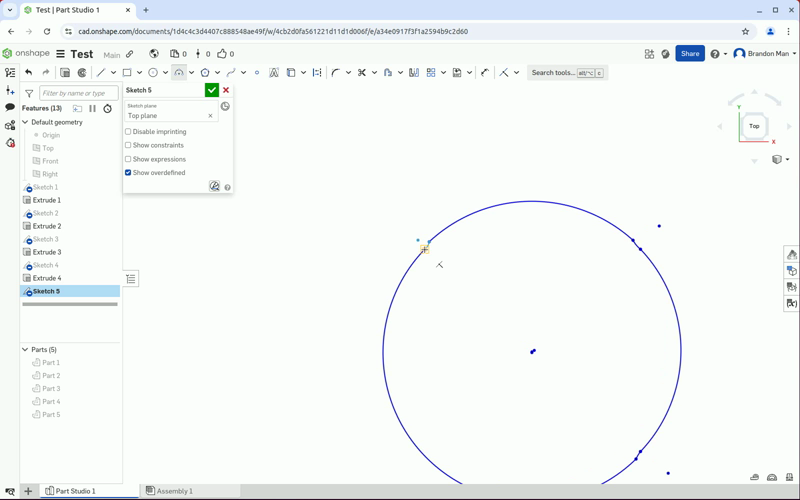
scroll(6)
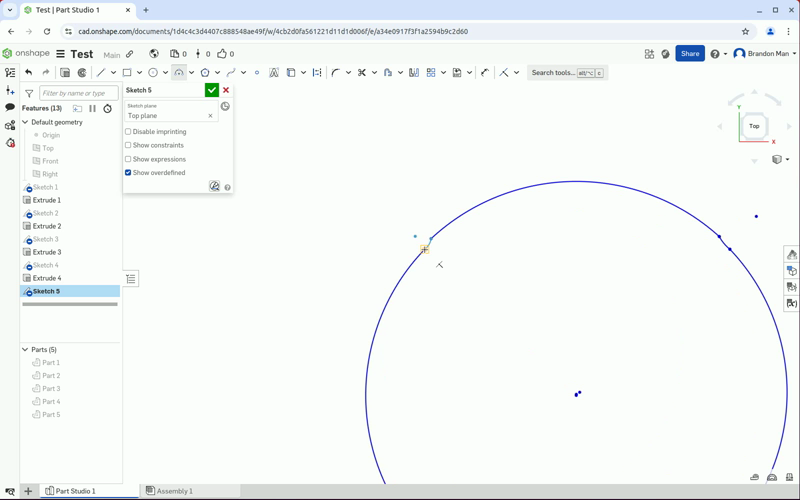
scroll(6)
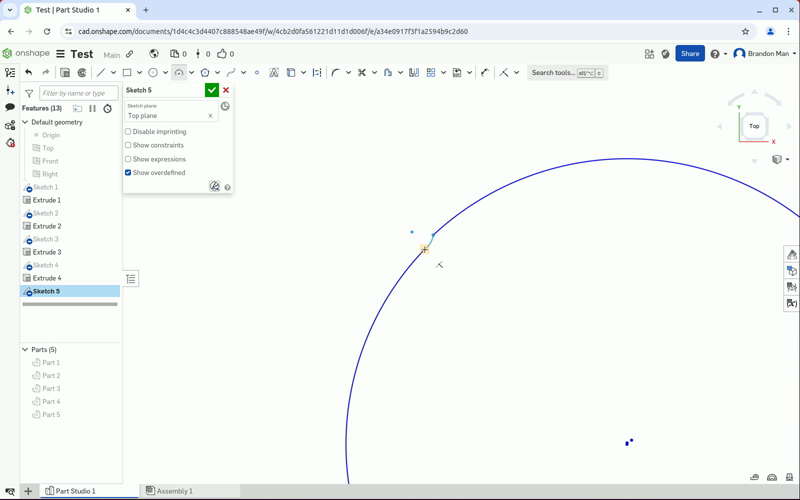
scroll(6)
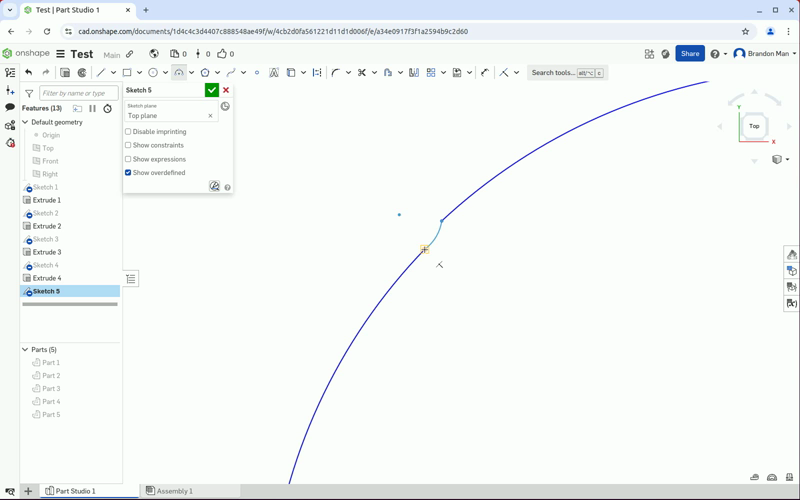
click(424, 249)
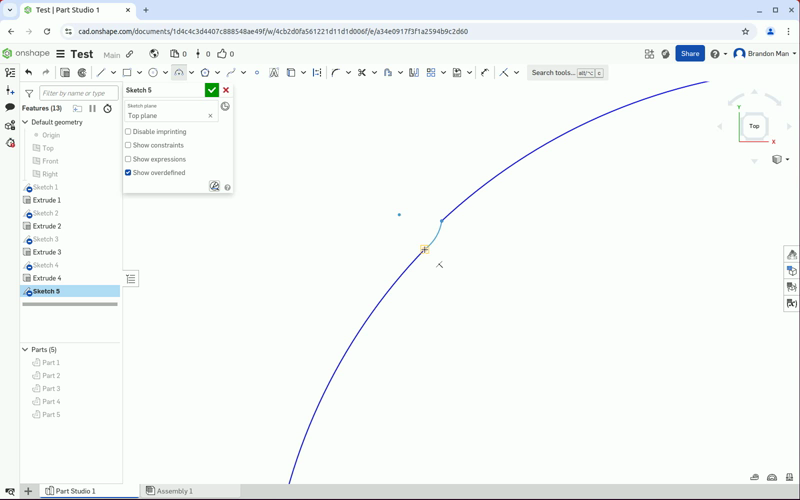
scroll(-6)
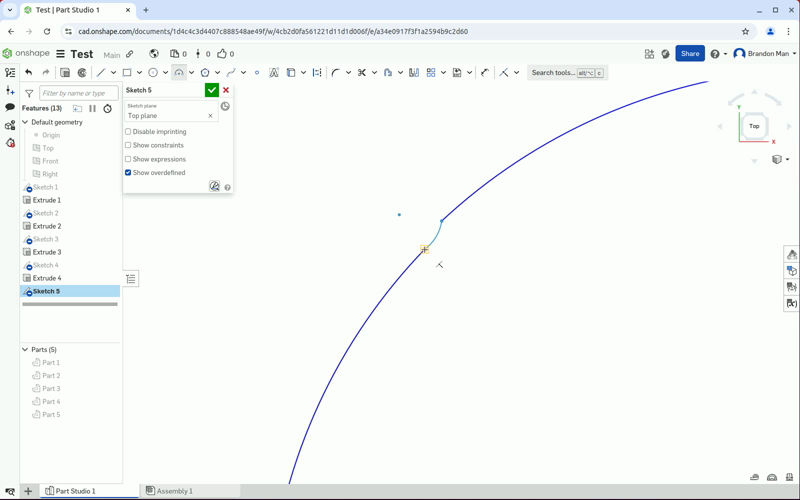
scroll(-6)
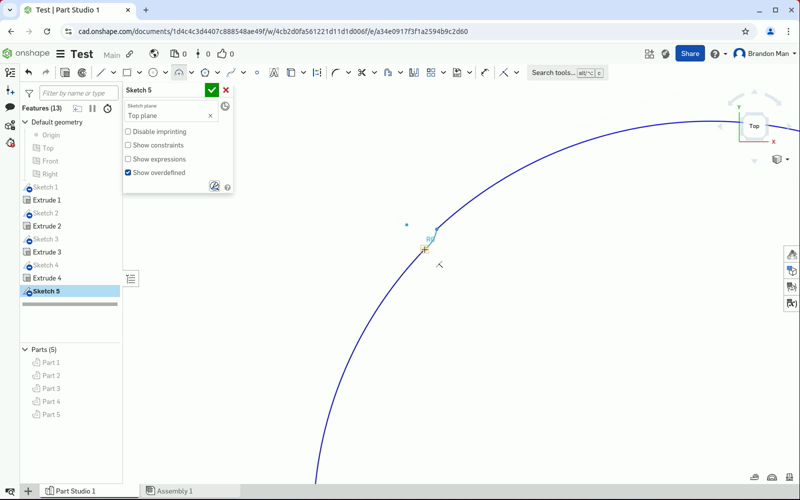
scroll(-6)
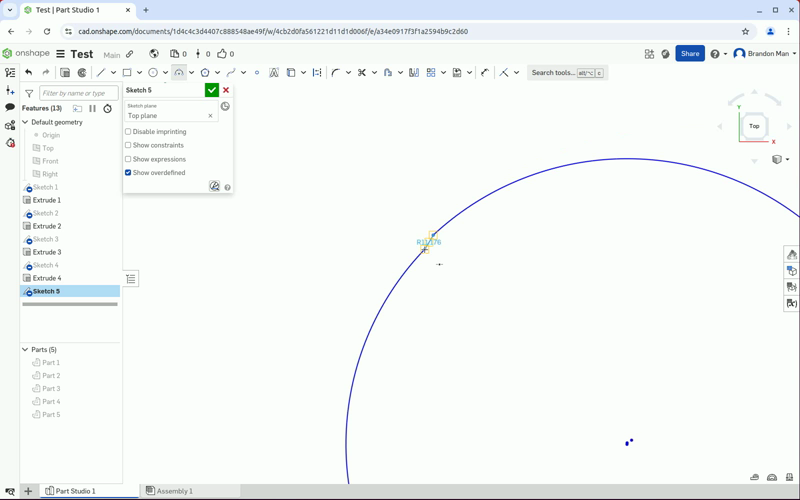
scroll(-6)
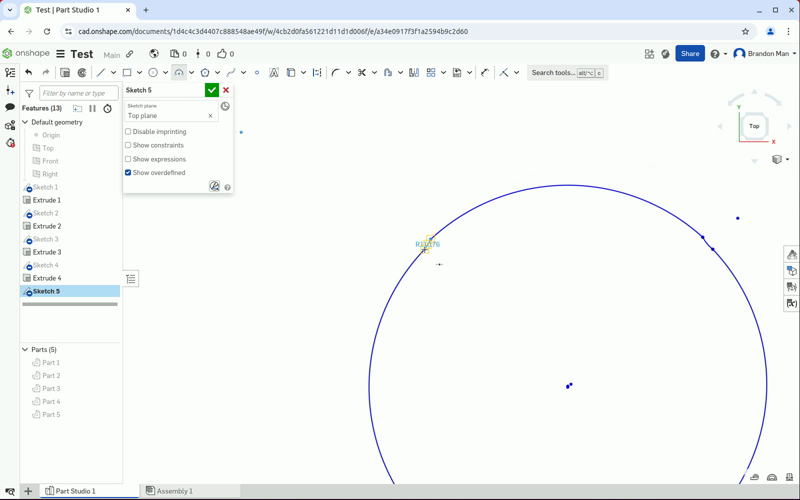
scroll(-6)
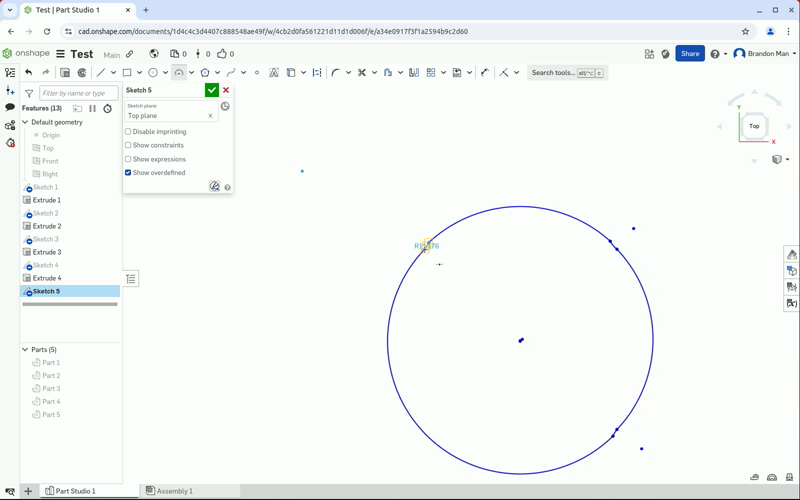
scroll(-6)
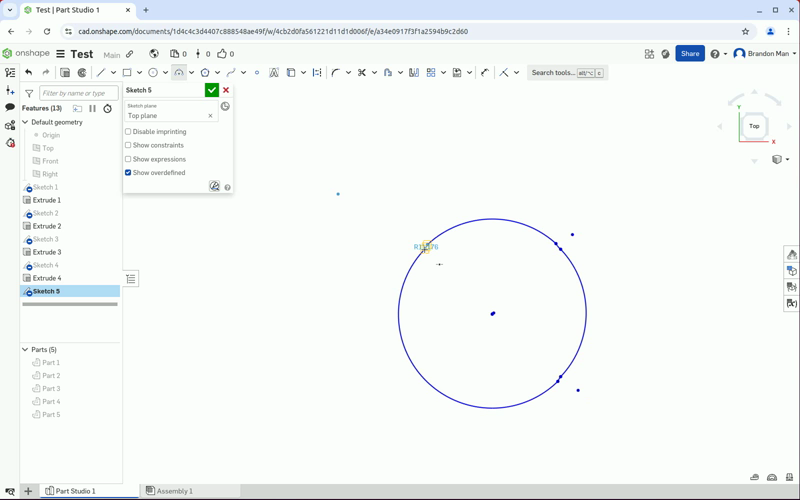
scroll(-6)
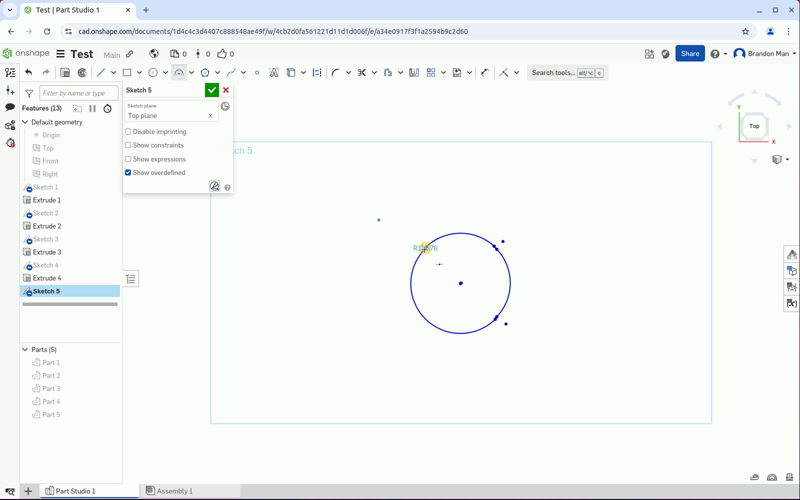
key_down(shift)
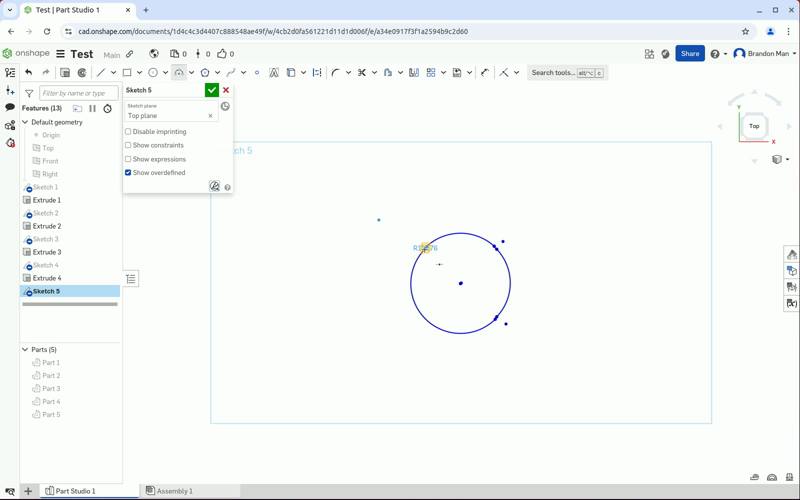
mouse_move(425, 247)
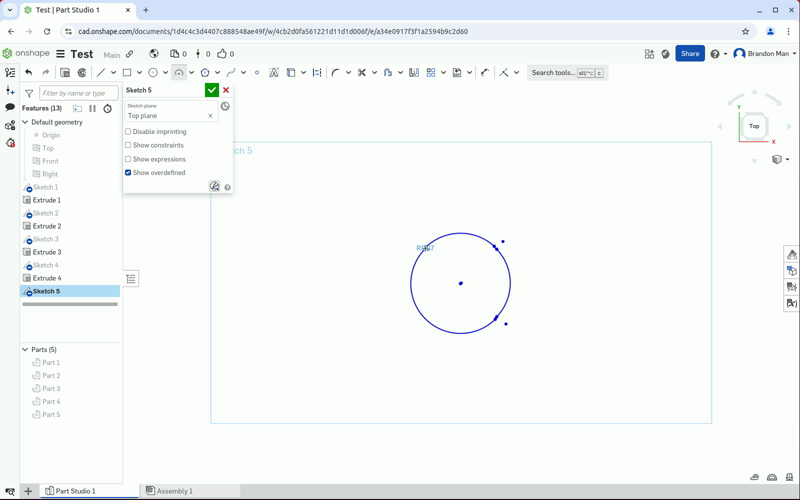
scroll(6)
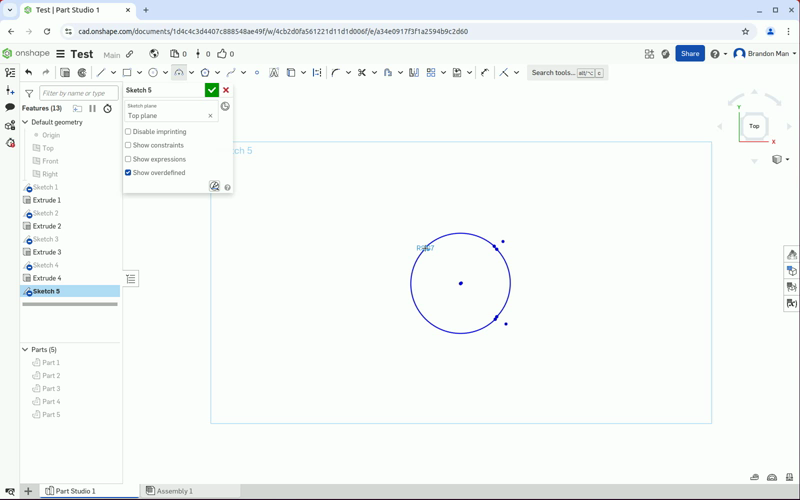
scroll(6)
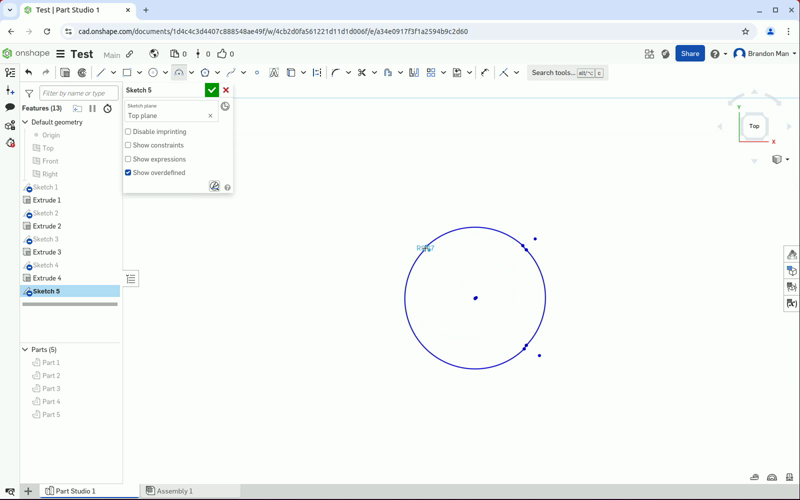
scroll(6)
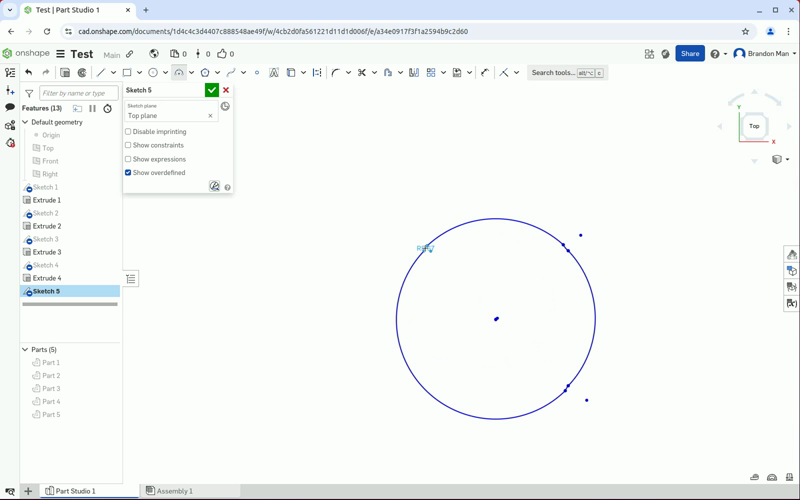
scroll(6)
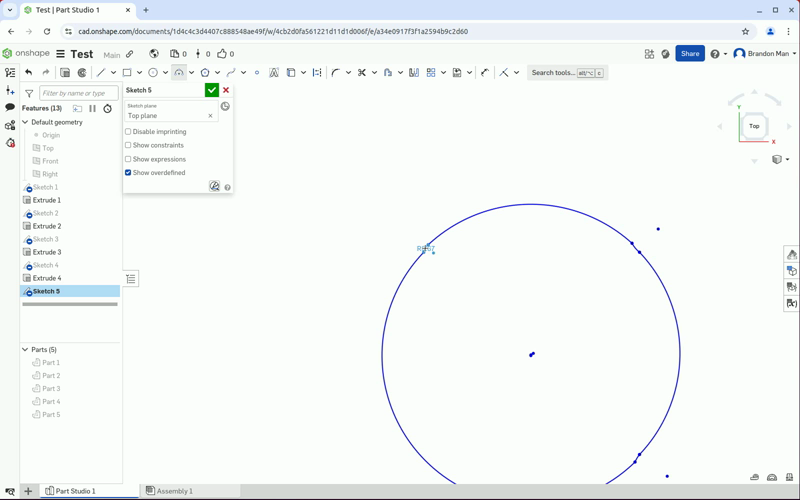
scroll(6)
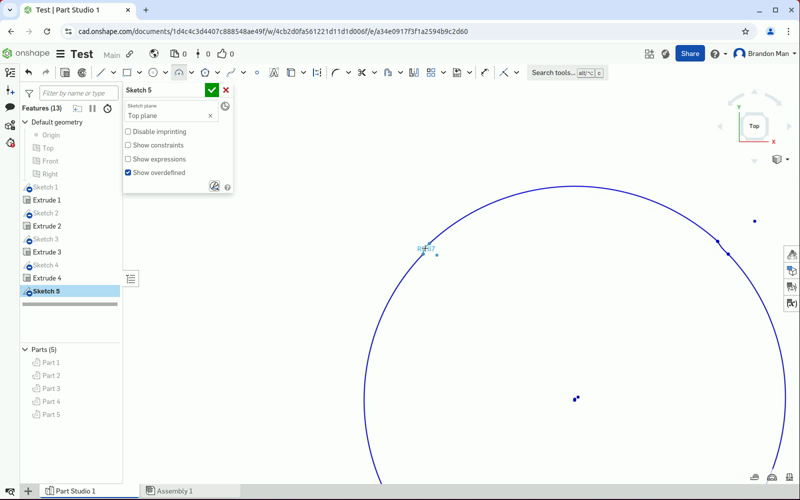
scroll(6)
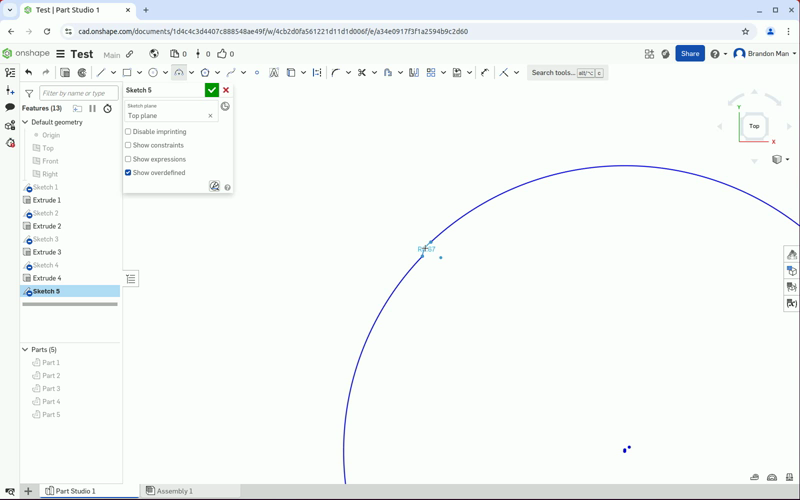
scroll(6)
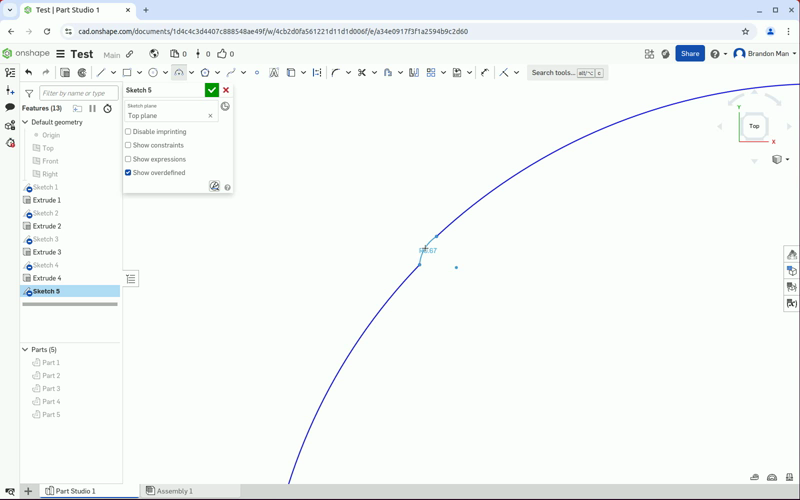
click(425, 247)
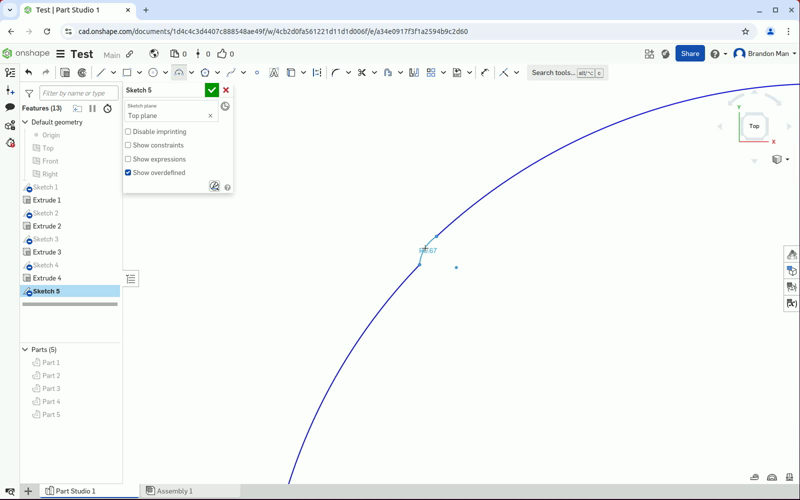
scroll(-6)
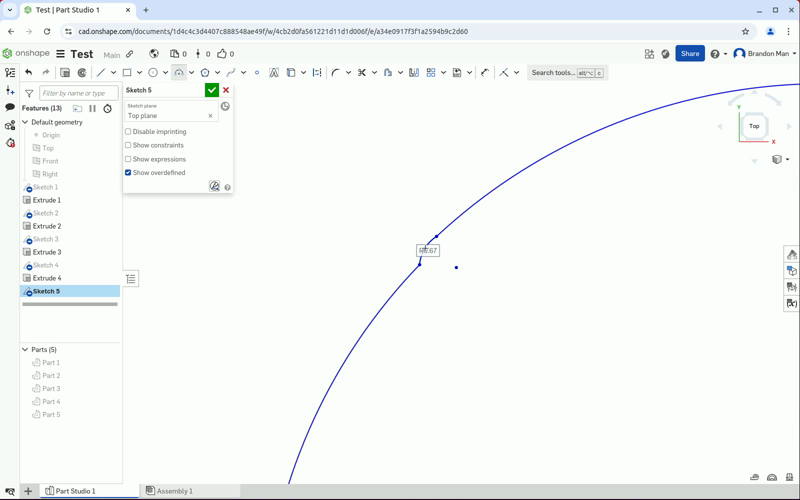
scroll(-6)
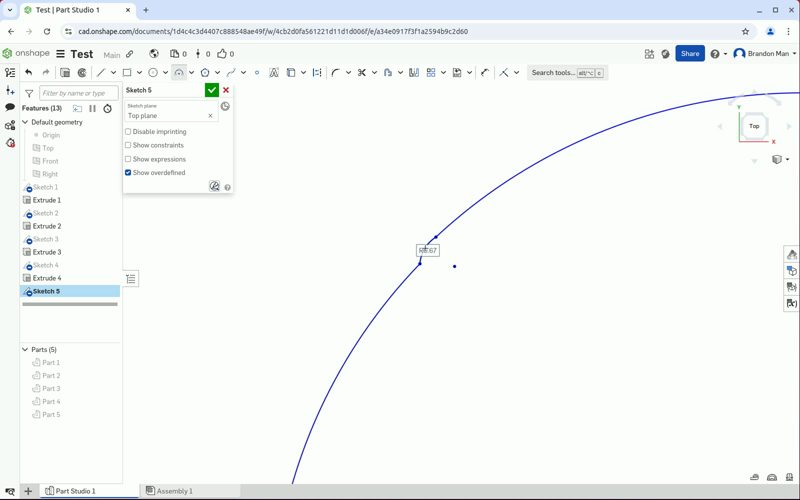
scroll(-6)
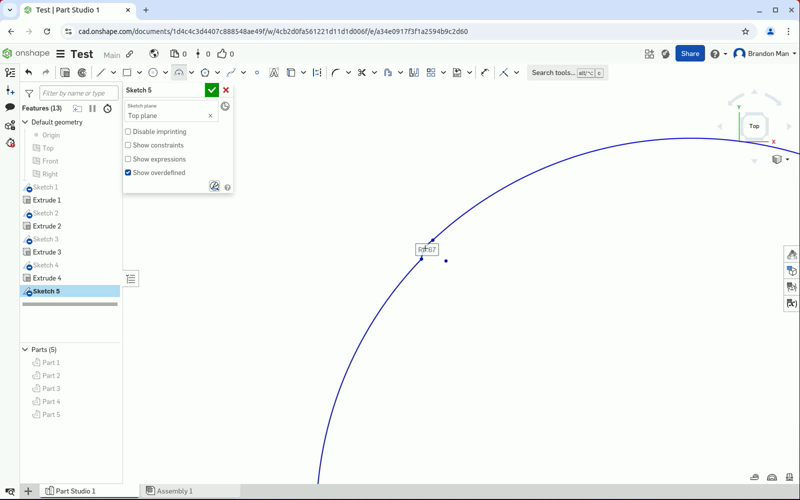
scroll(-6)
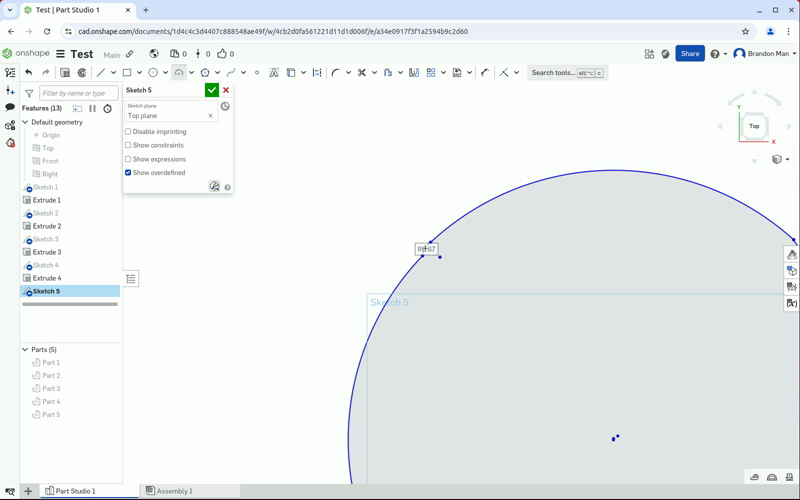
scroll(-6)
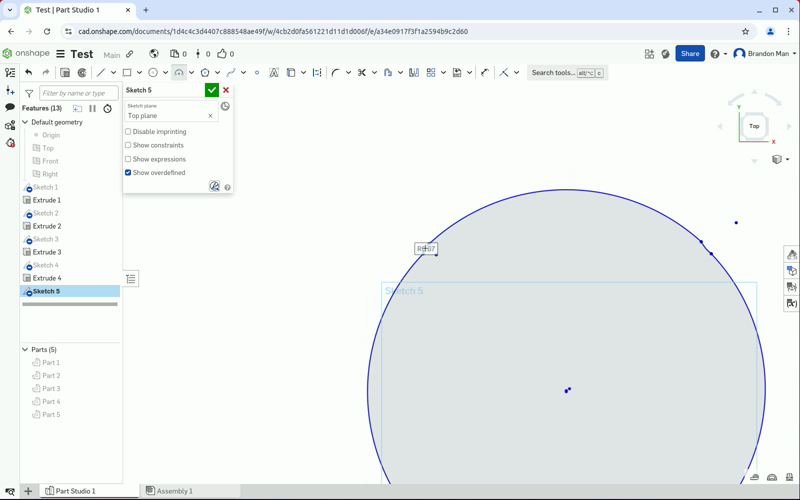
scroll(-6)
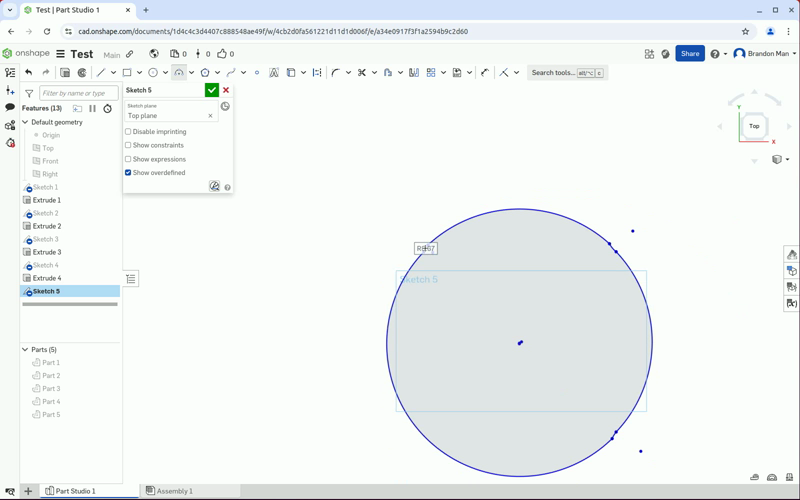
scroll(-6)
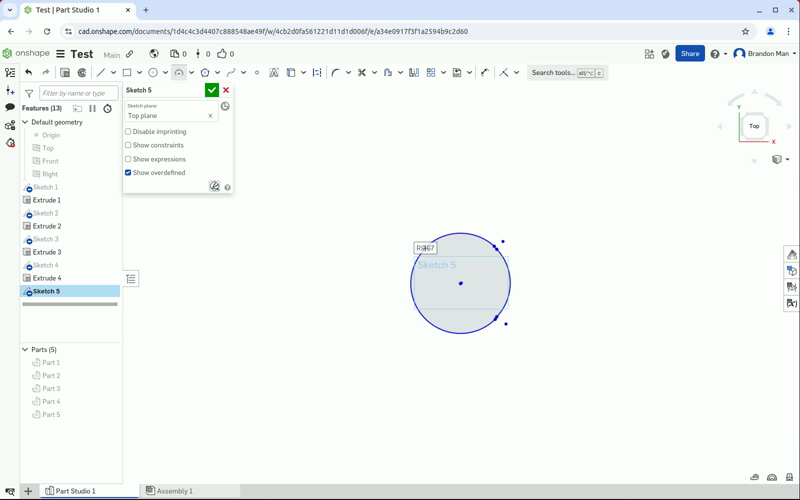
key_up(shift)
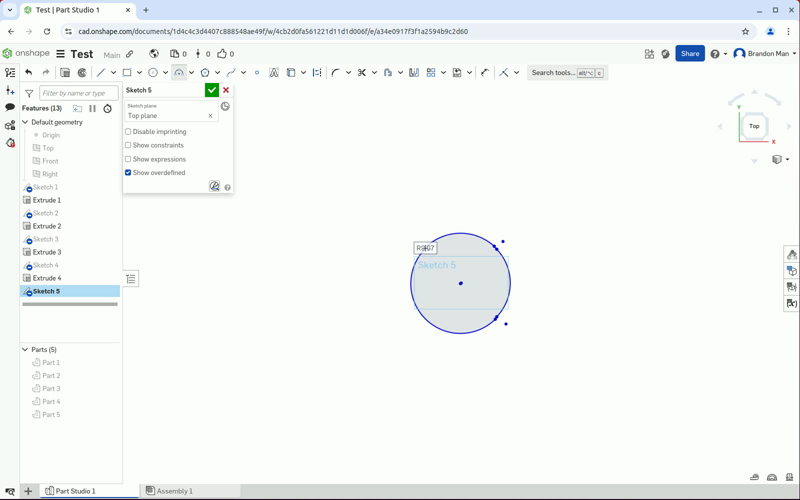
key(esc)
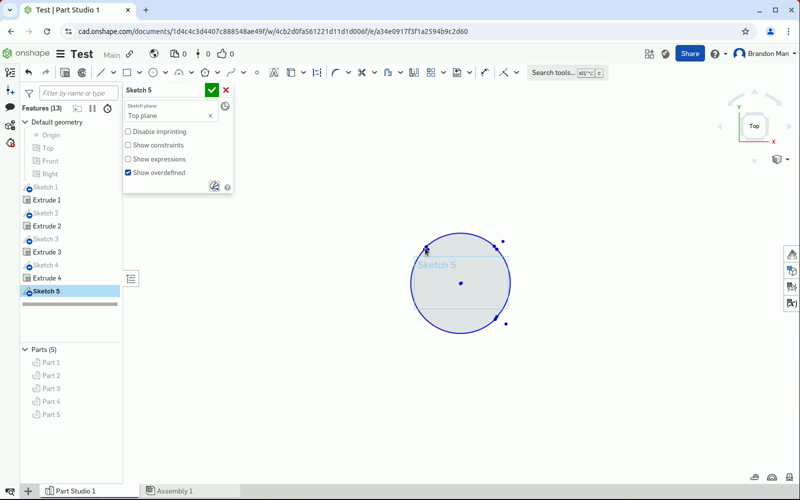
mouse_move(480, 248)
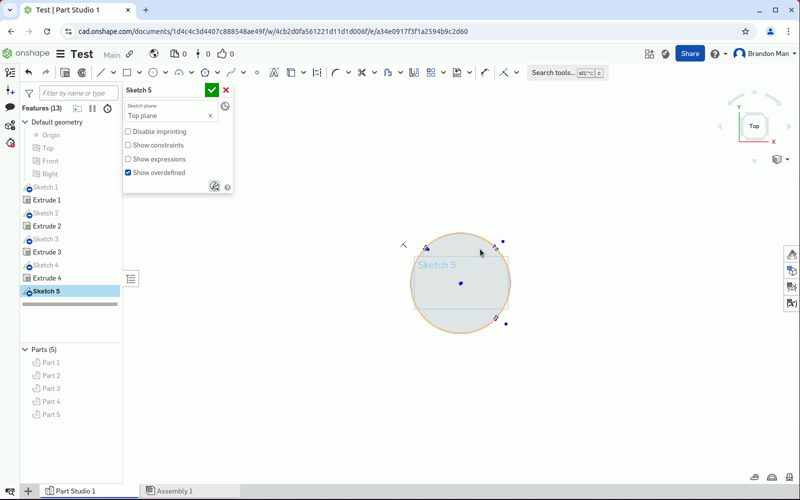
click(480, 248)
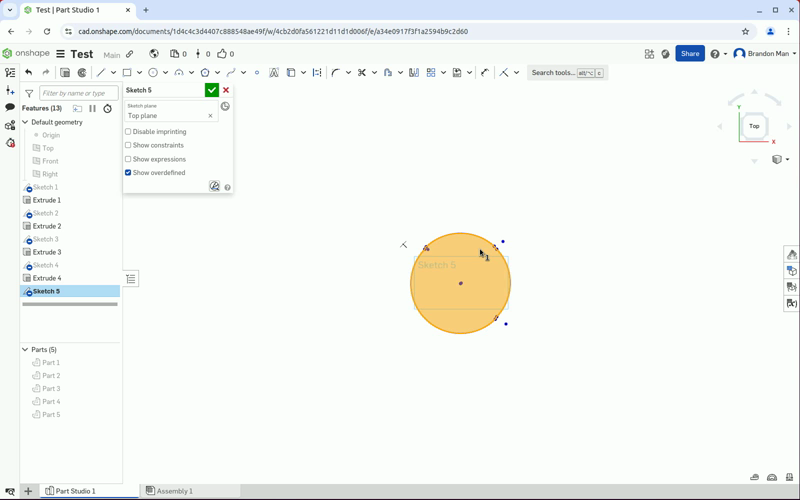
mouse_move(73, 352)
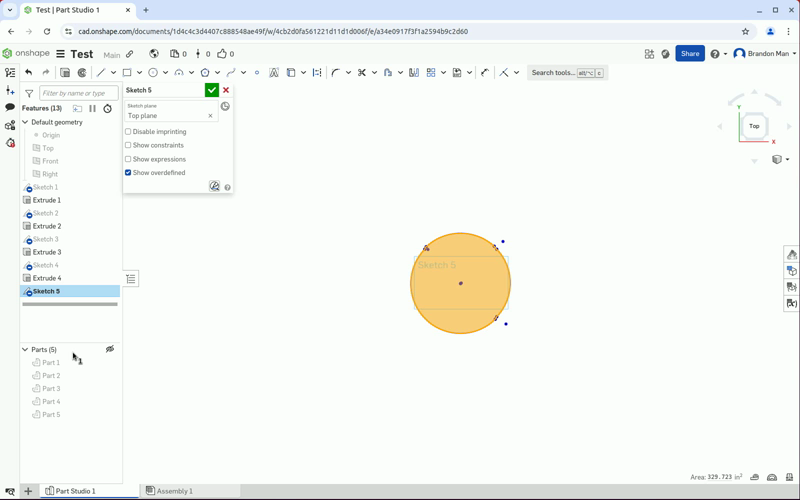
key(shift+y)
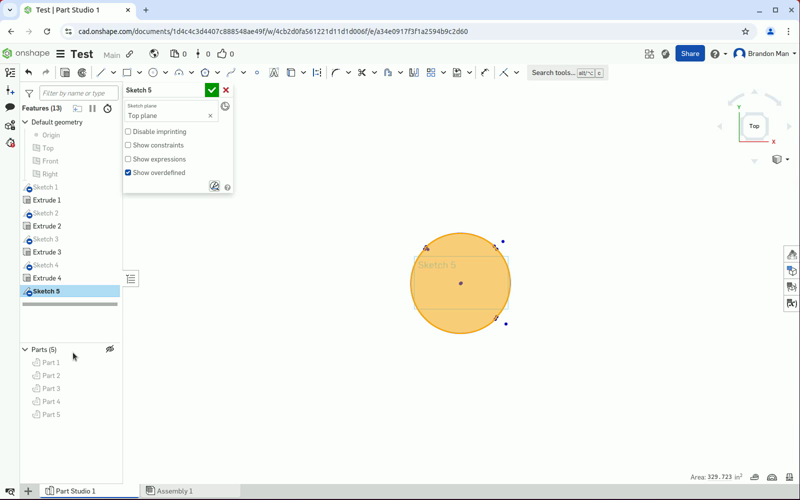
key(shift+e)
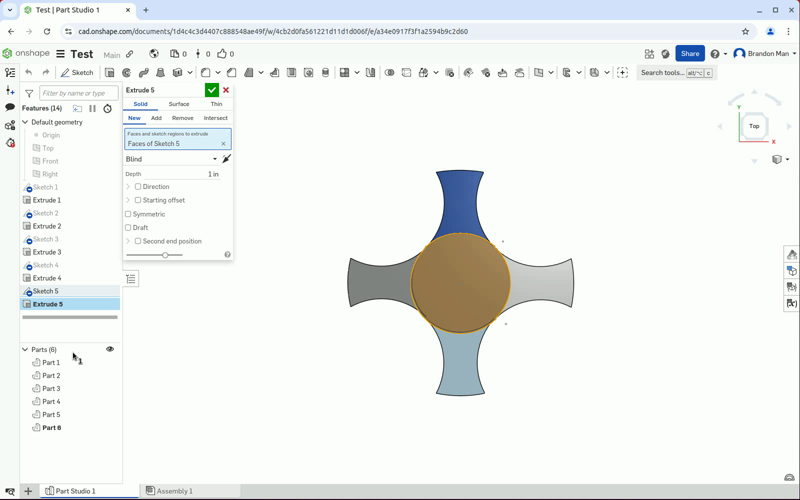
mouse_move(143, 106)
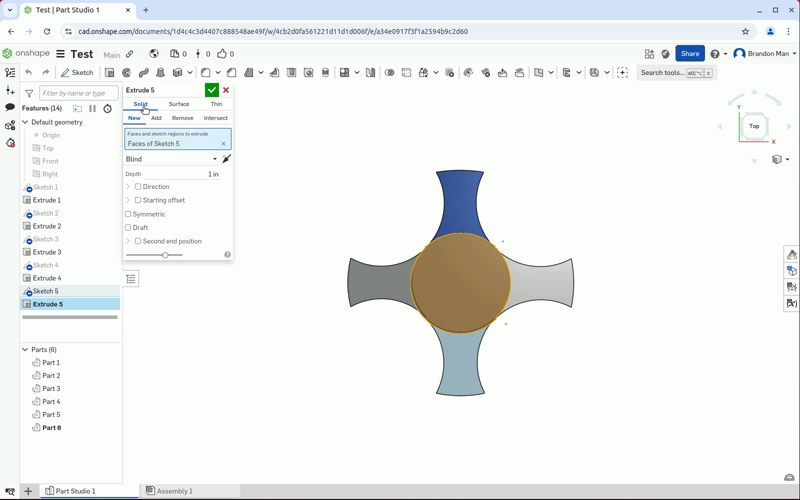
click(143, 106)
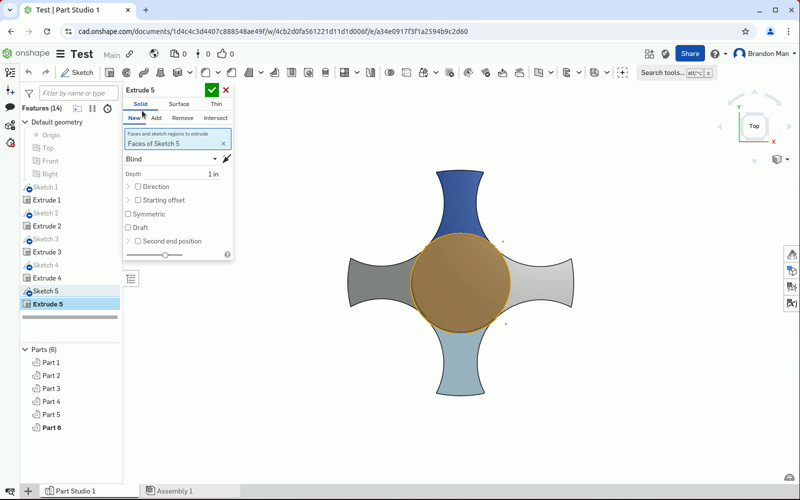
mouse_move(137, 120)
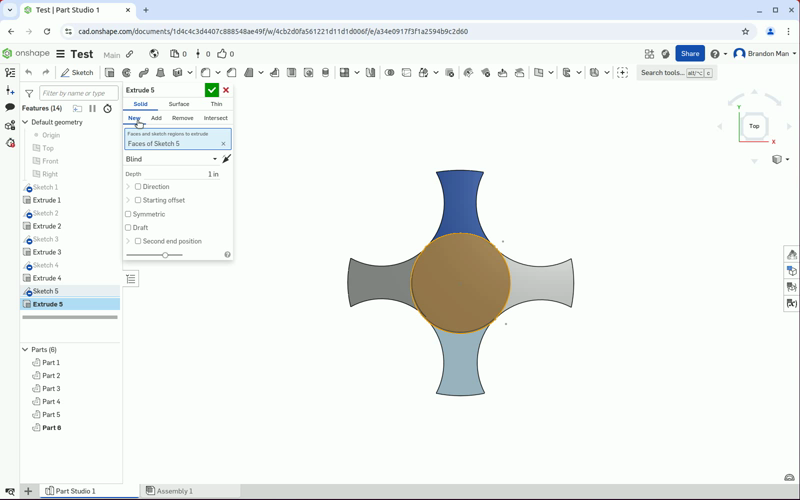
click(137, 120)
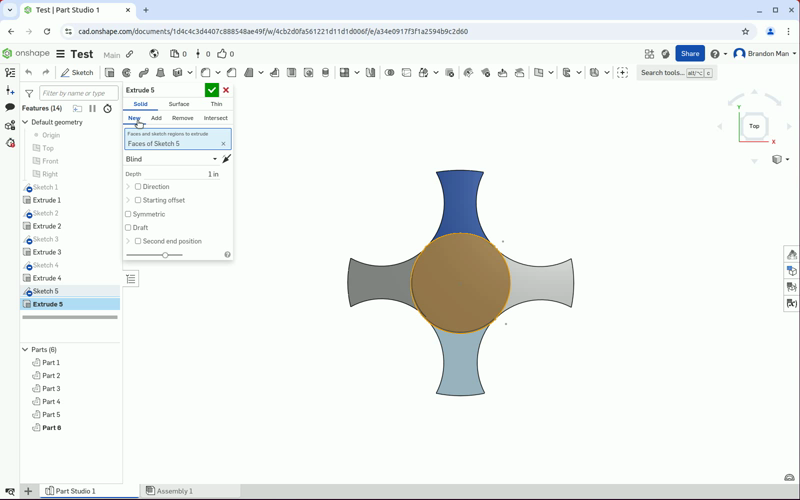
key(tab, 4)
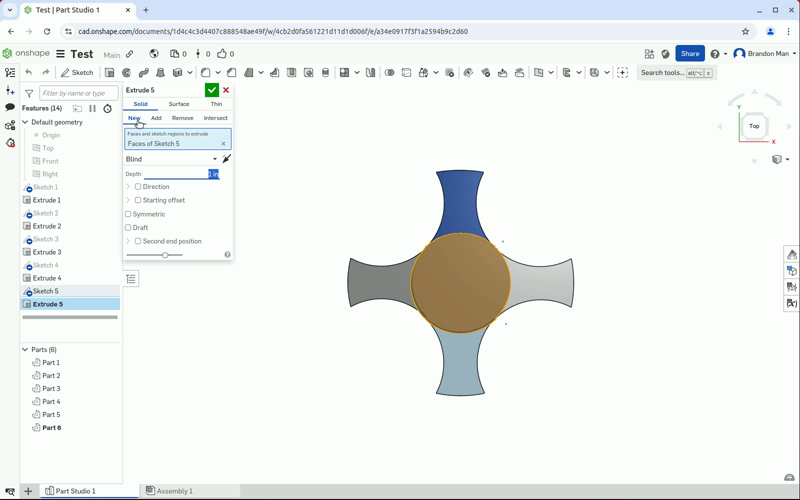
text(1.204)
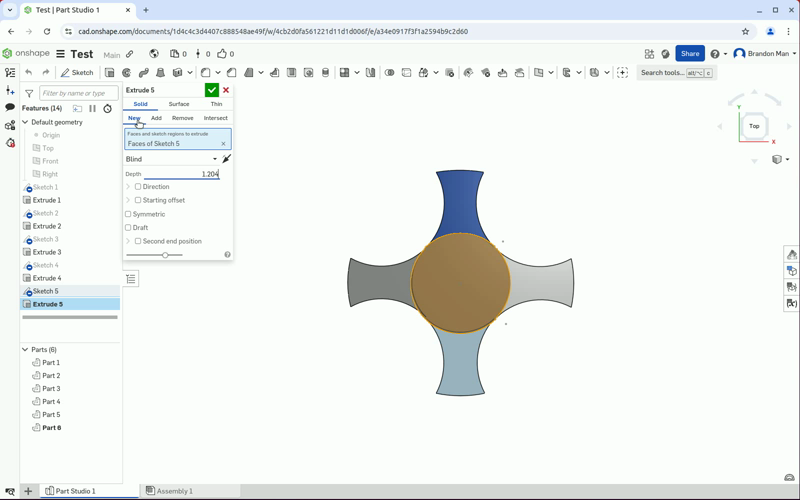
key(enter)
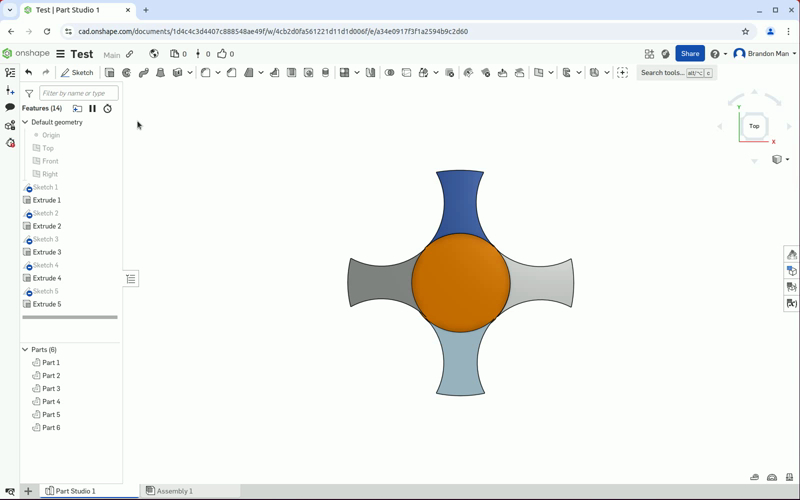
key(shift+h)
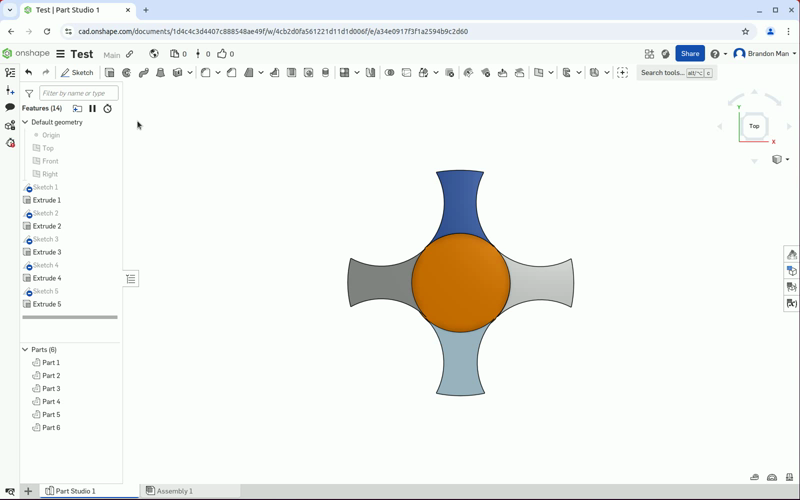
key(shift+h)
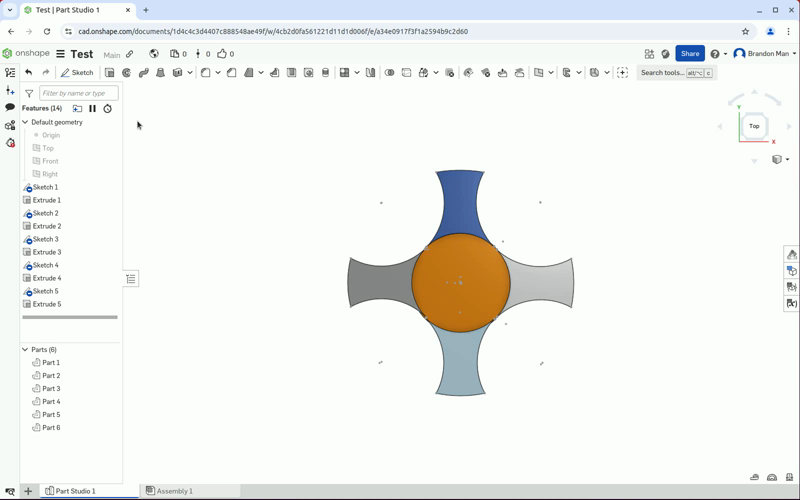
key(shift+7)
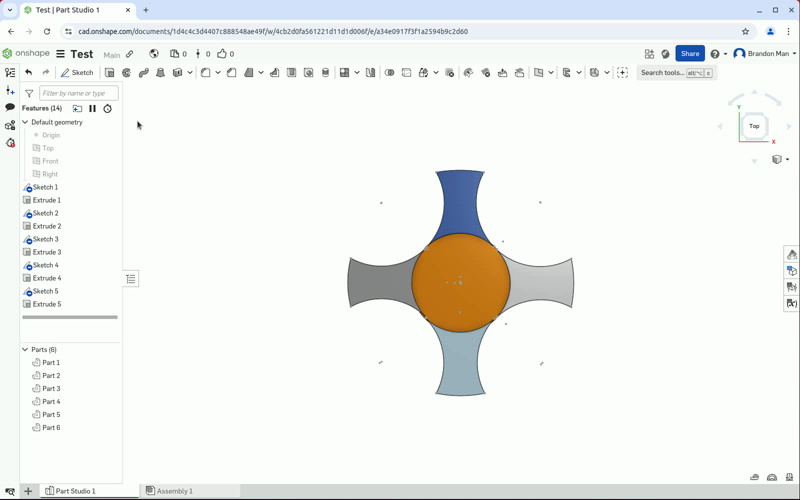
key(up, 3)
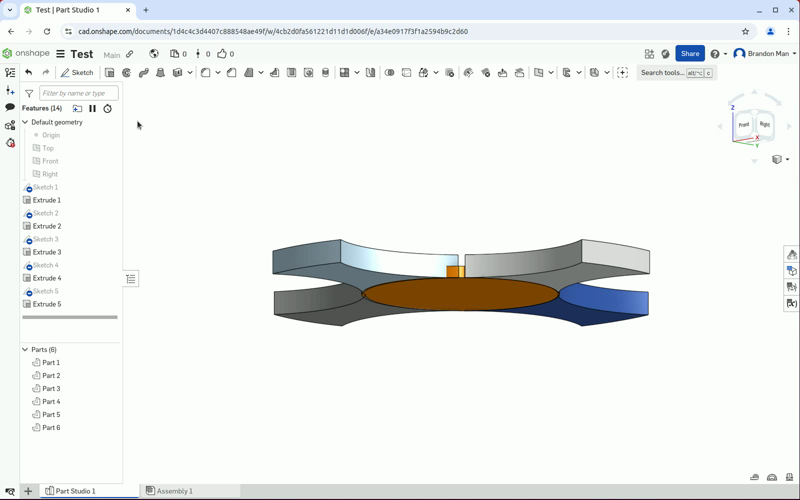
key(left, 3)
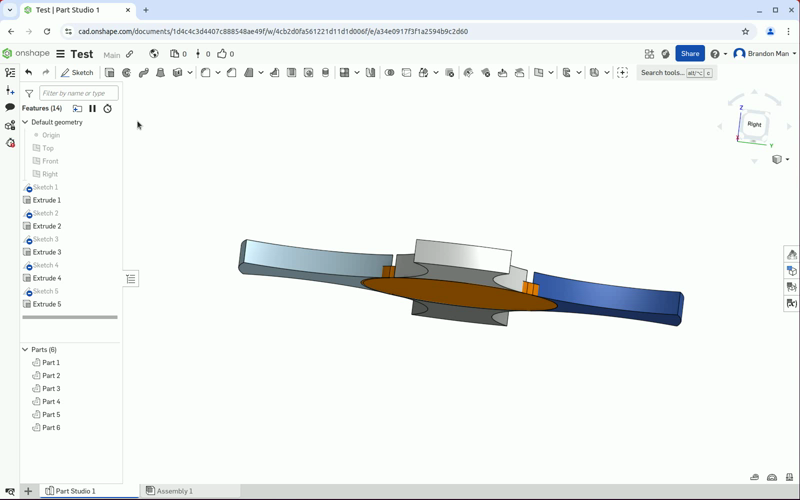
key(right, 3)
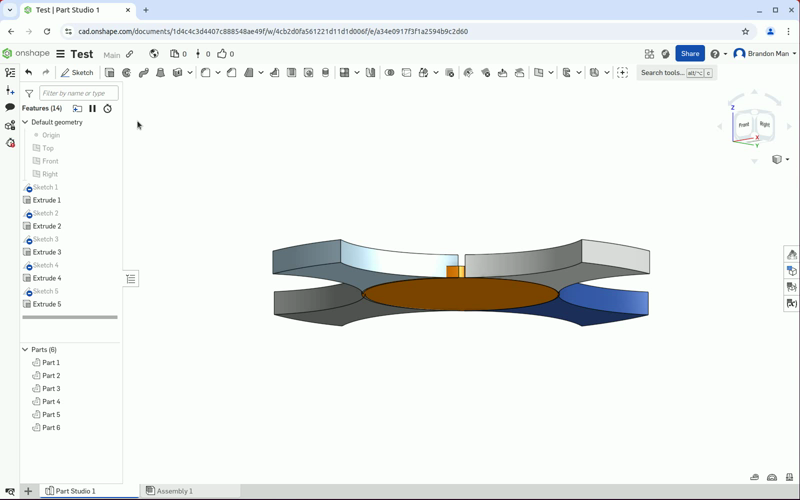
key(down, 3)
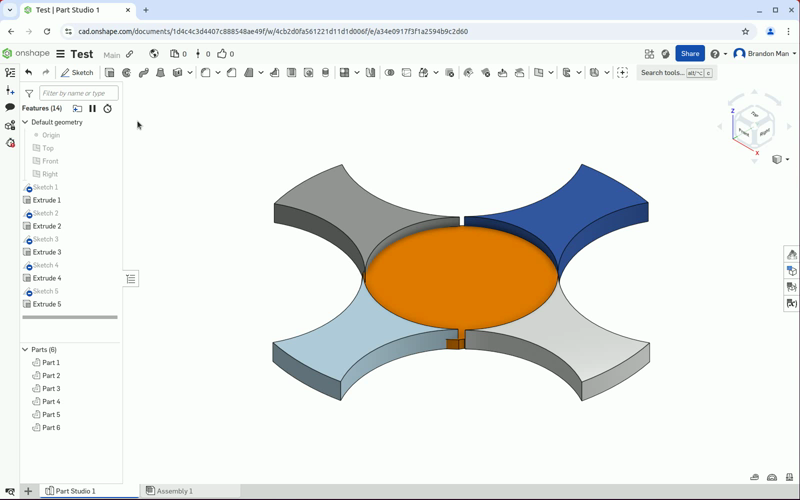
mouse_move(73, 189)
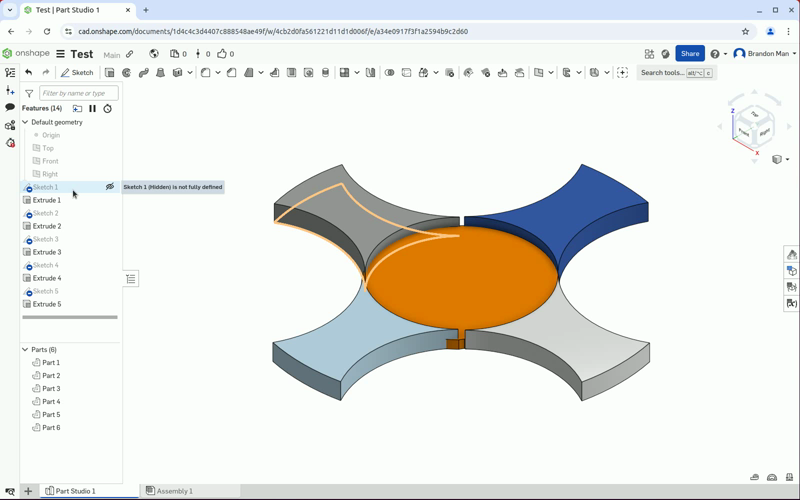
click(73, 189)